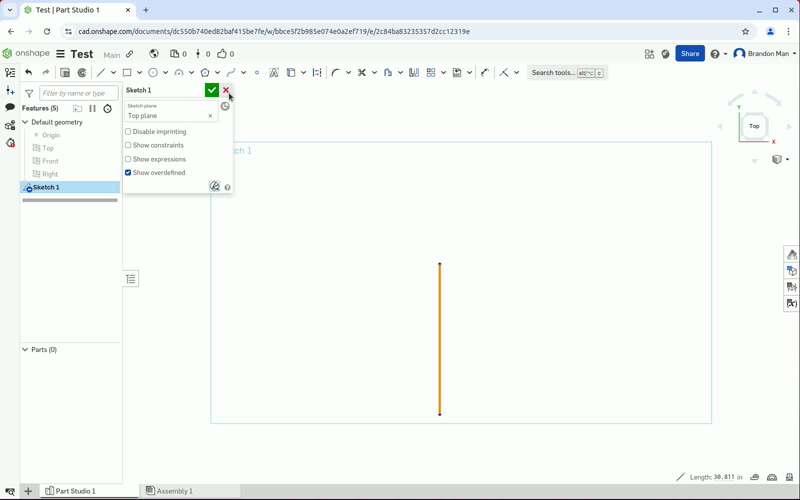
key(shift+h)
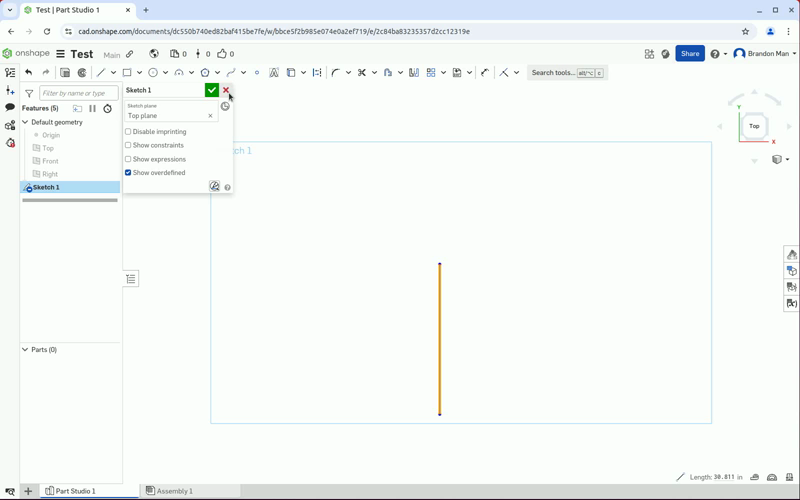
key(shift+s)
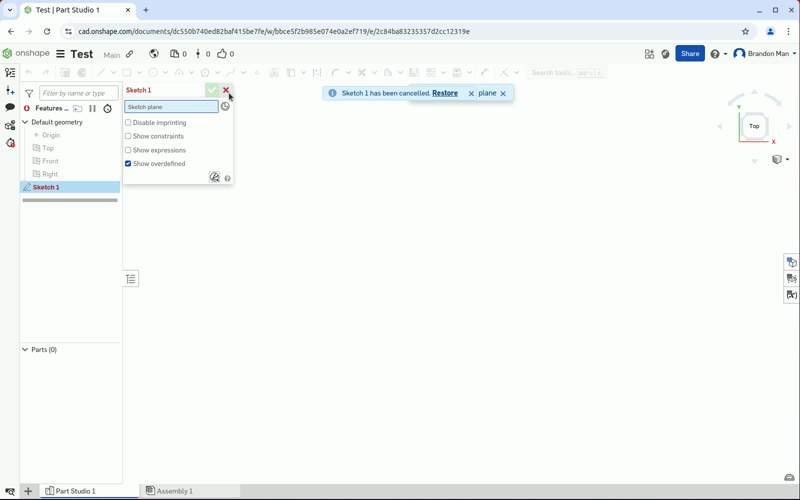
mouse_move(73, 150)
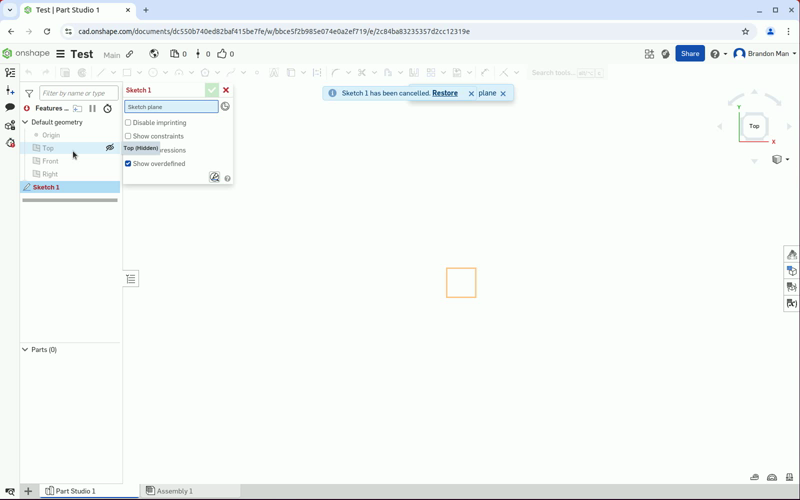
click(73, 150)
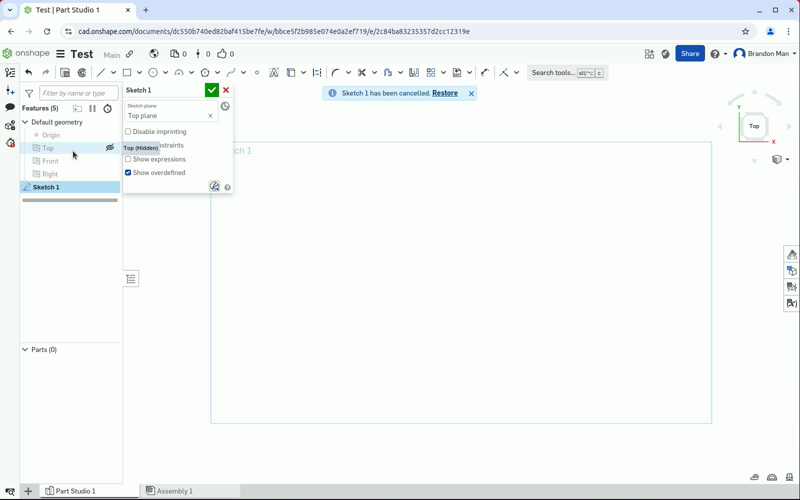
mouse_move(73, 352)
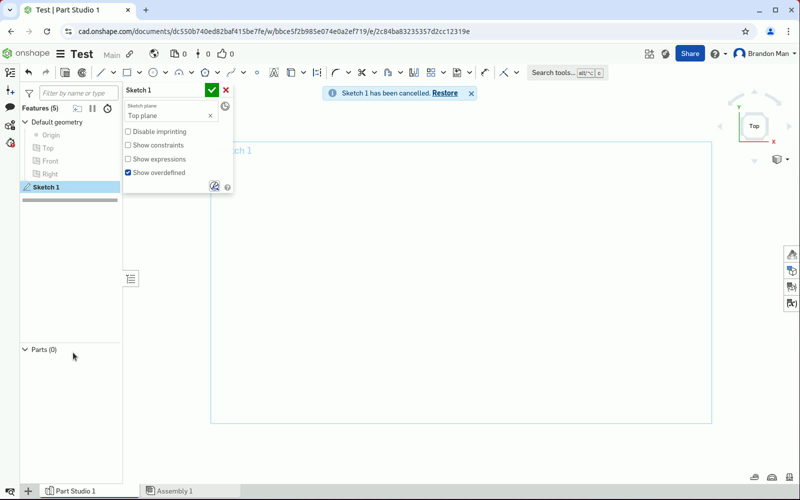
key(y)
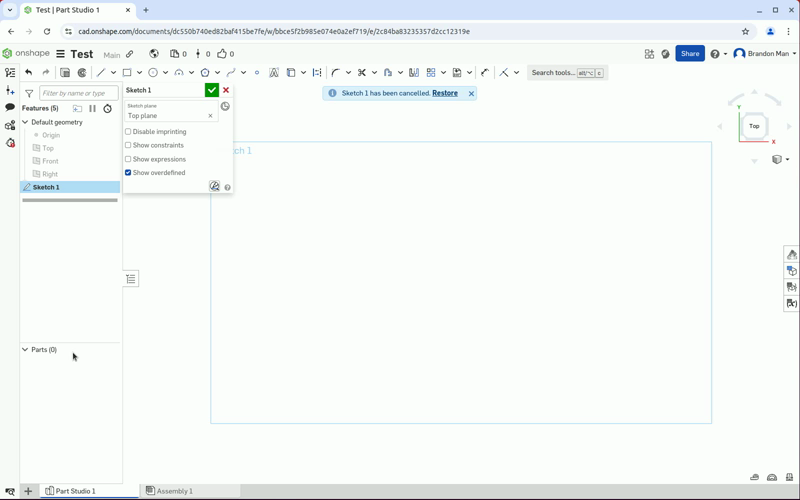
key(c)
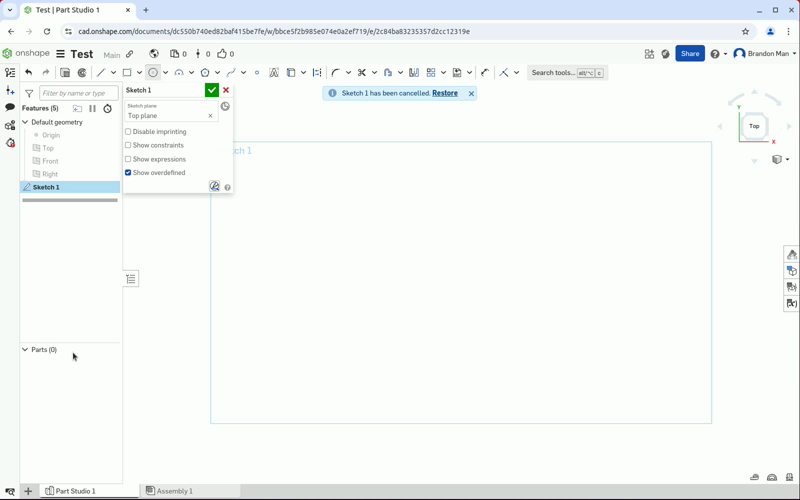
key_down(shift)
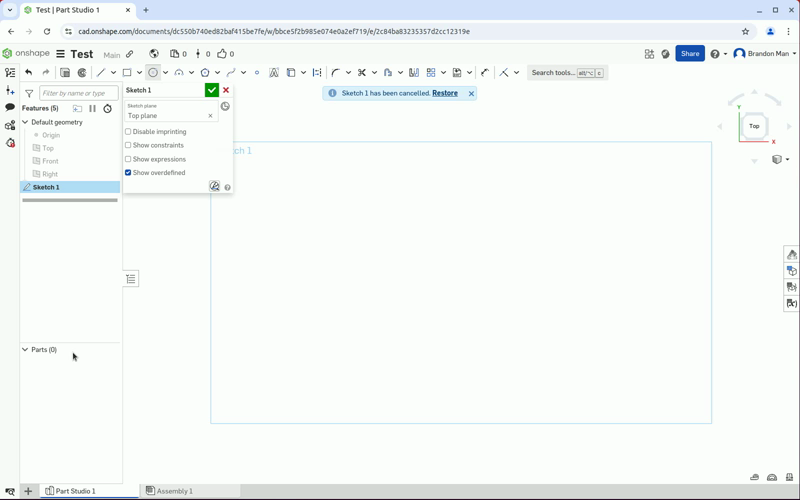
mouse_move(461, 282)
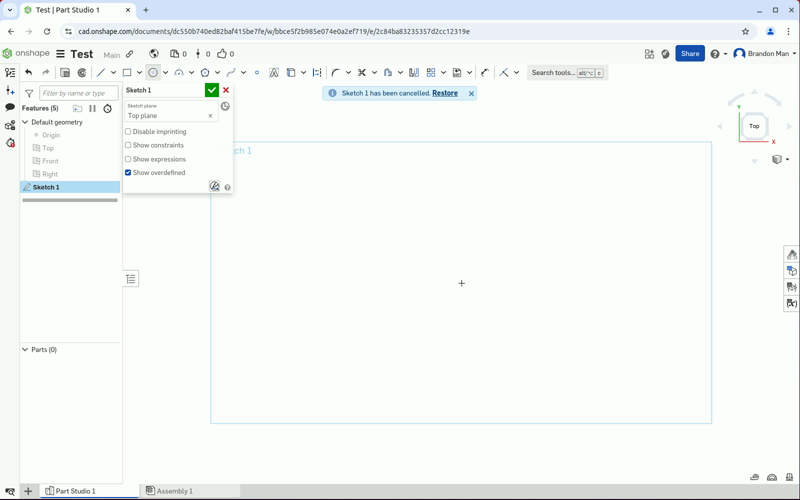
click(461, 282)
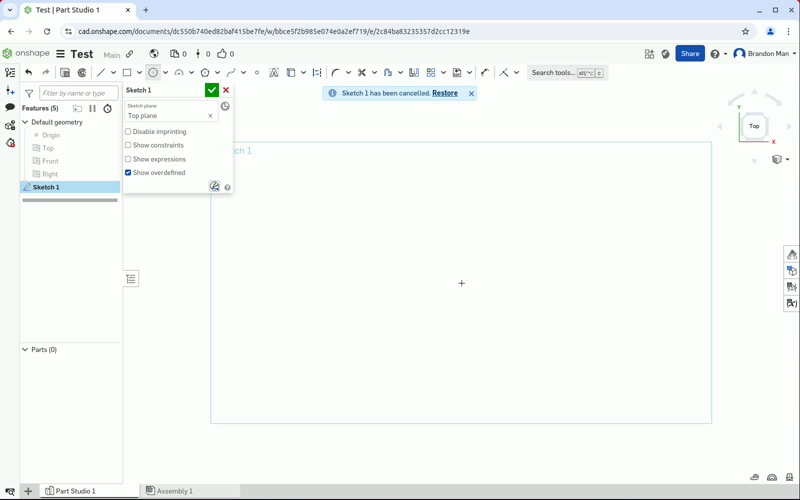
key_up(shift)
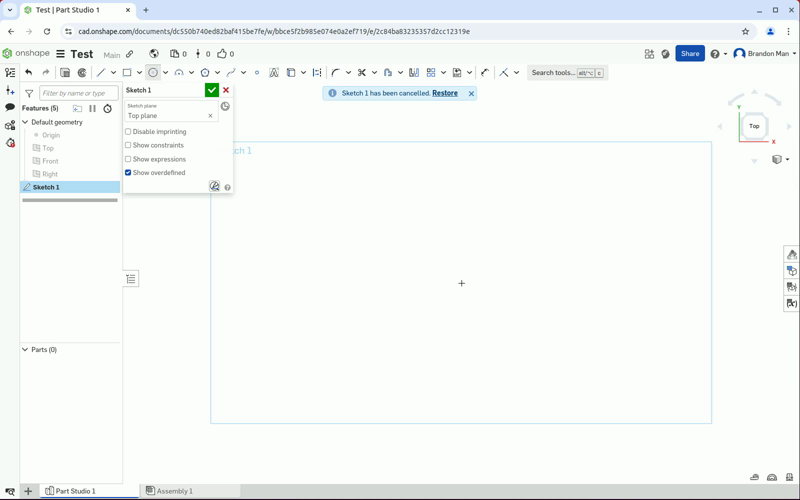
mouse_move(482, 282)
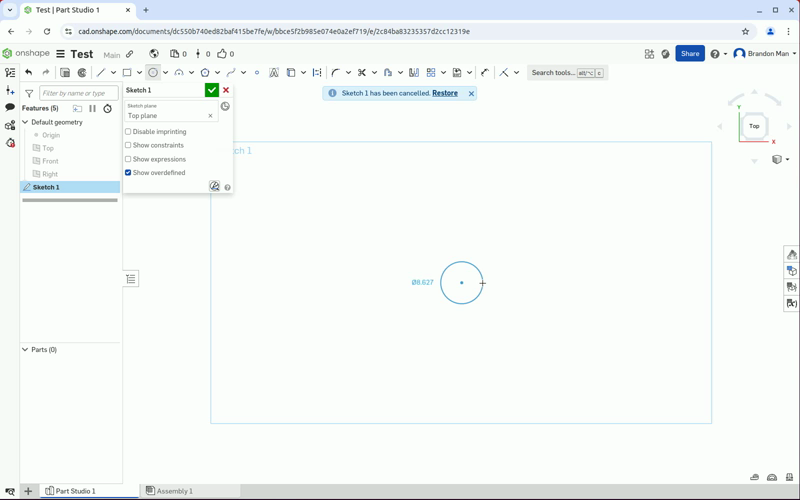
click(482, 282)
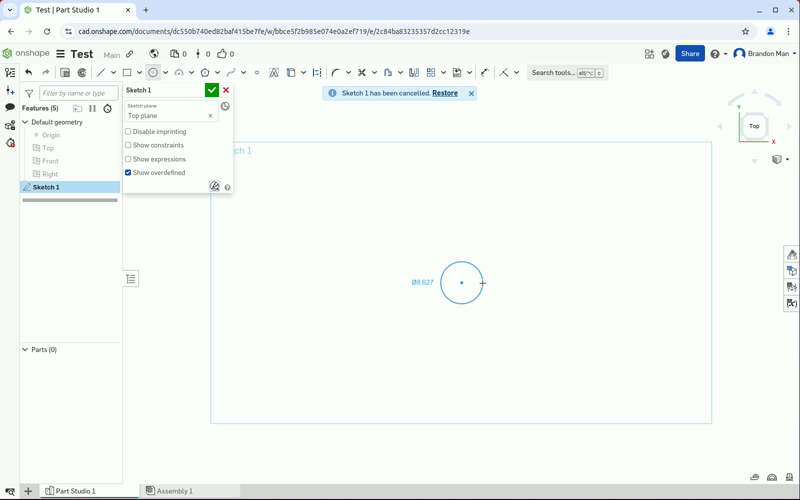
key(esc)
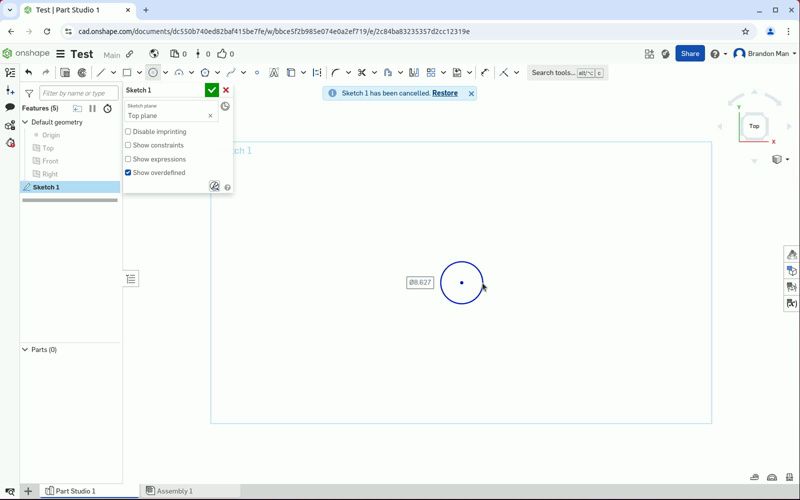
key(c)
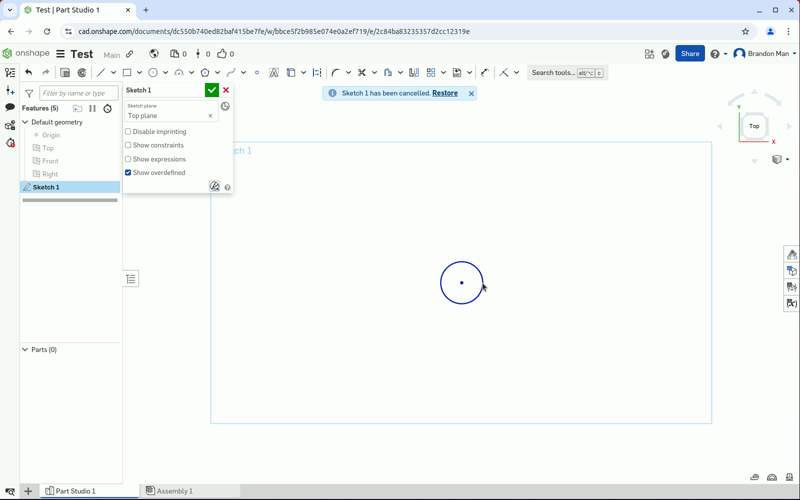
key_down(shift)
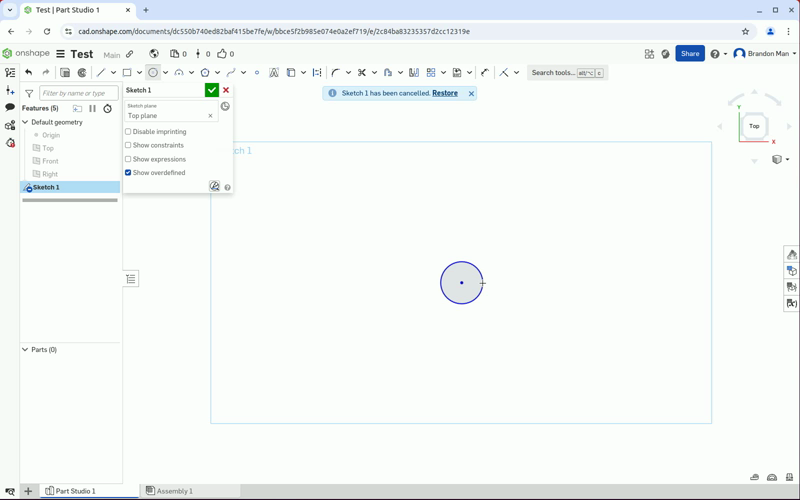
mouse_move(461, 282)
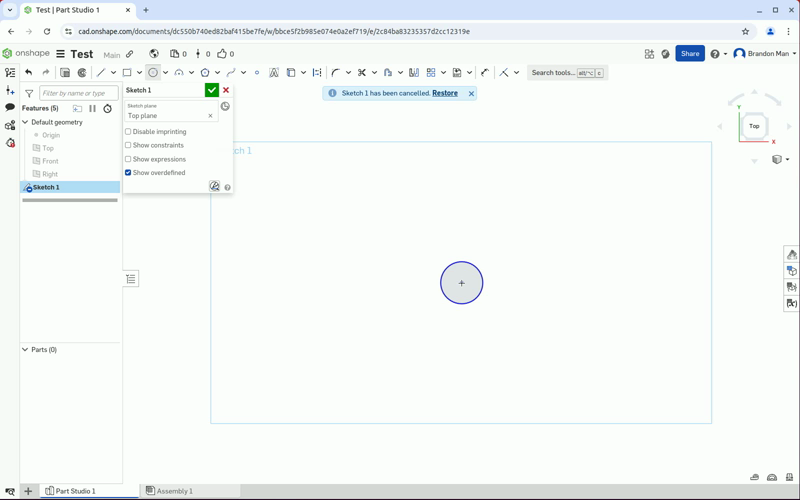
click(461, 282)
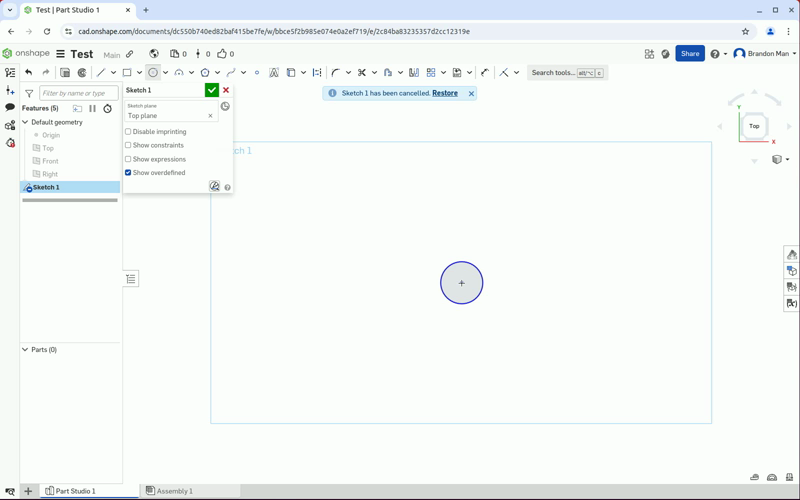
key_up(shift)
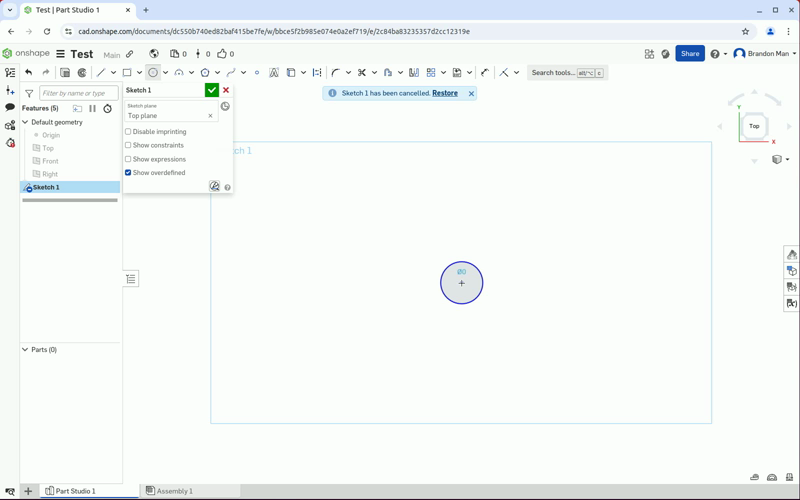
mouse_move(472, 282)
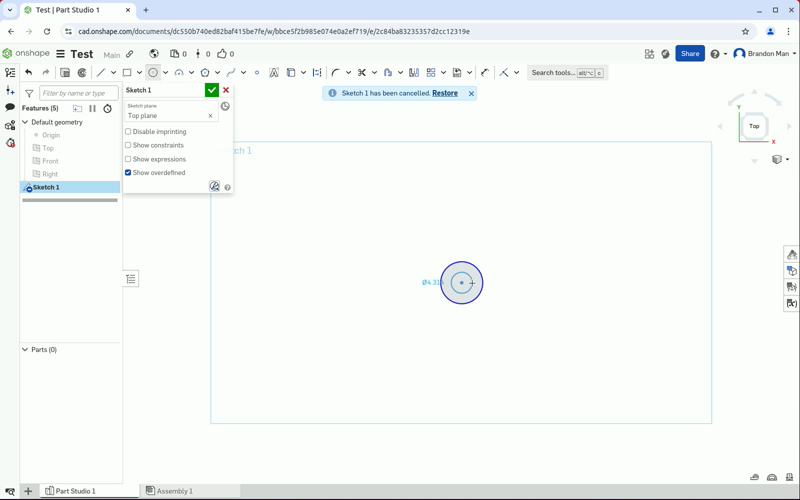
click(472, 282)
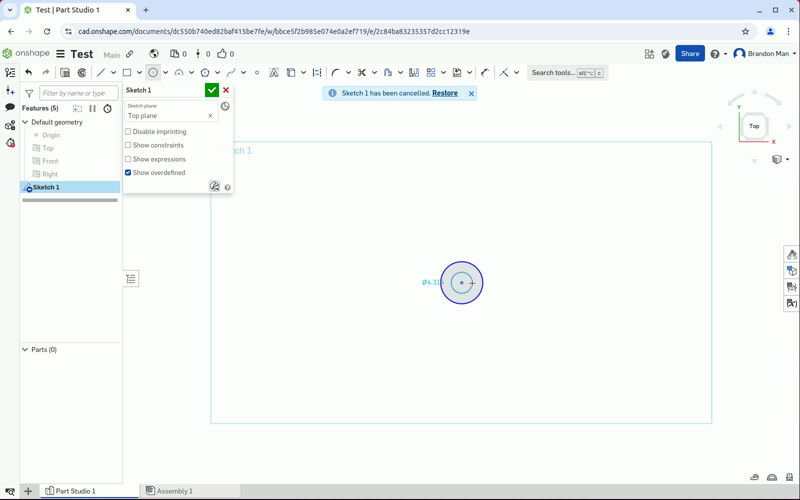
key(esc)
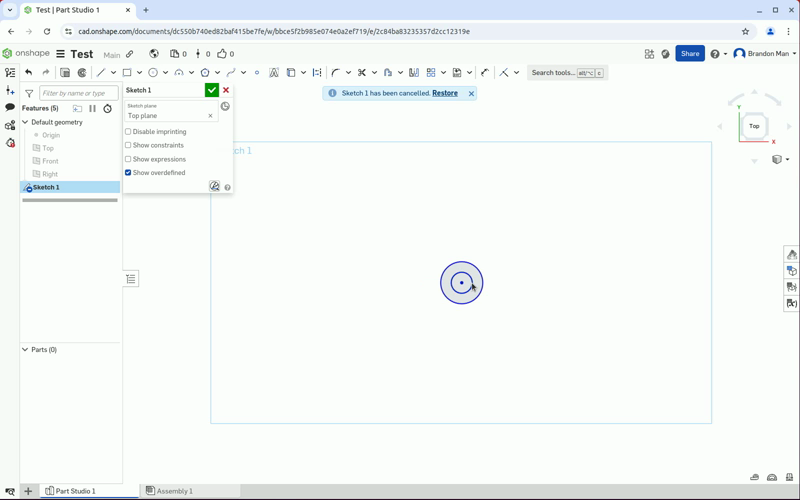
mouse_move(454, 274)
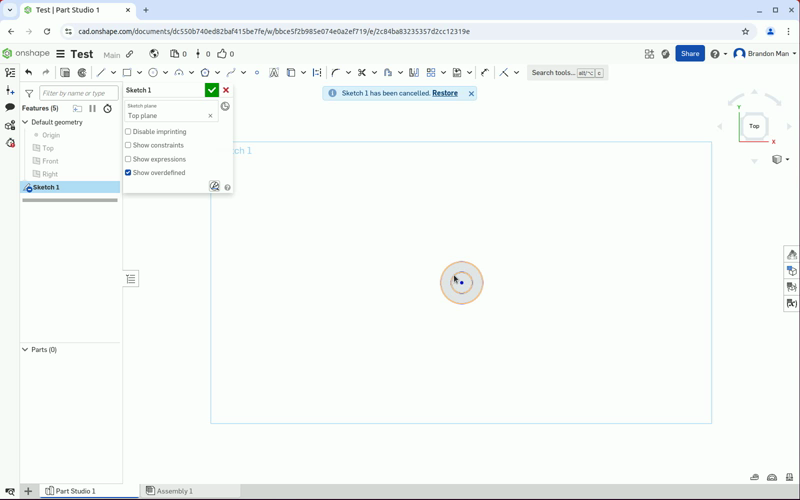
scroll(6)
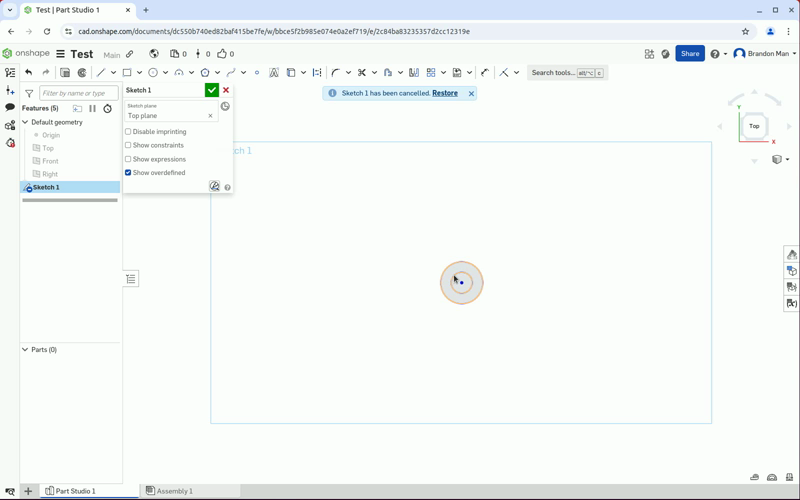
scroll(6)
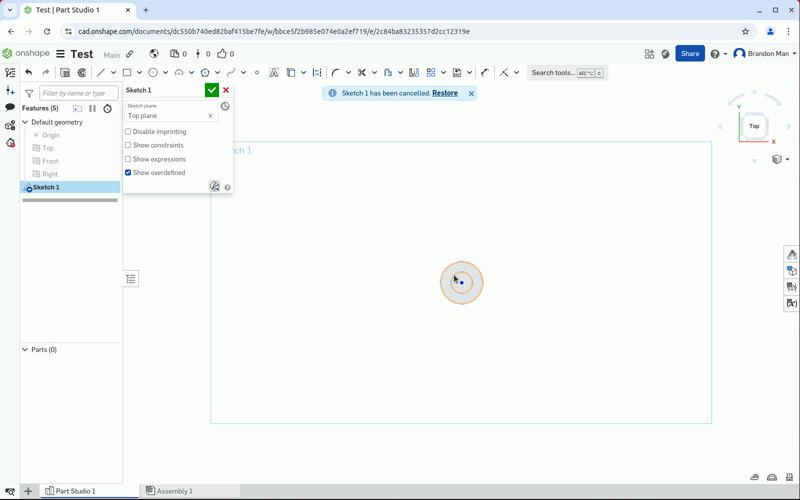
scroll(6)
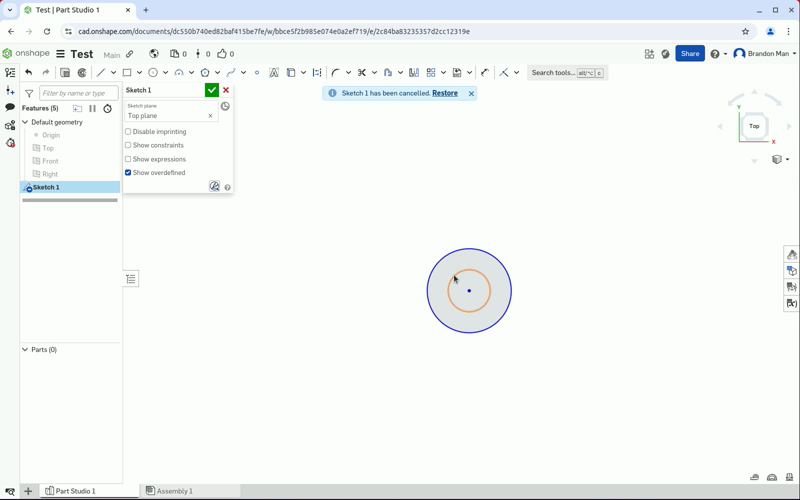
scroll(6)
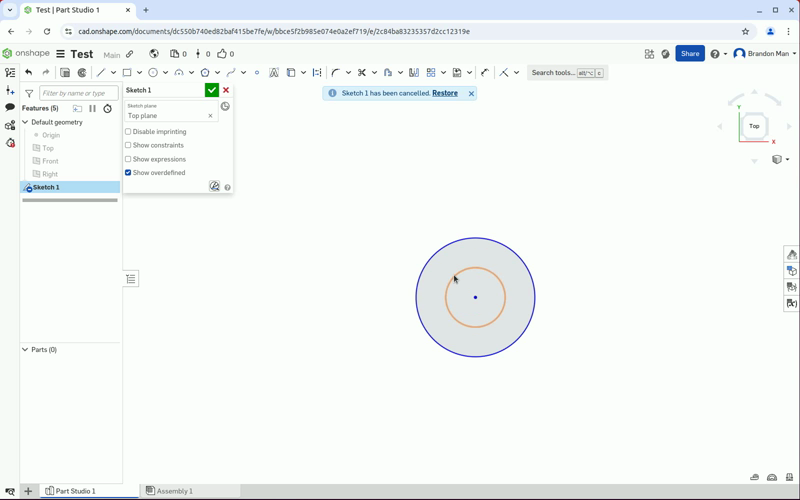
scroll(6)
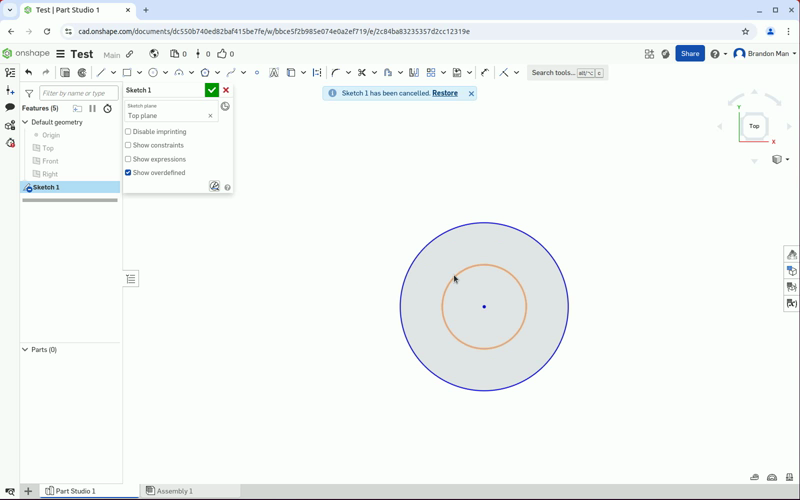
scroll(6)
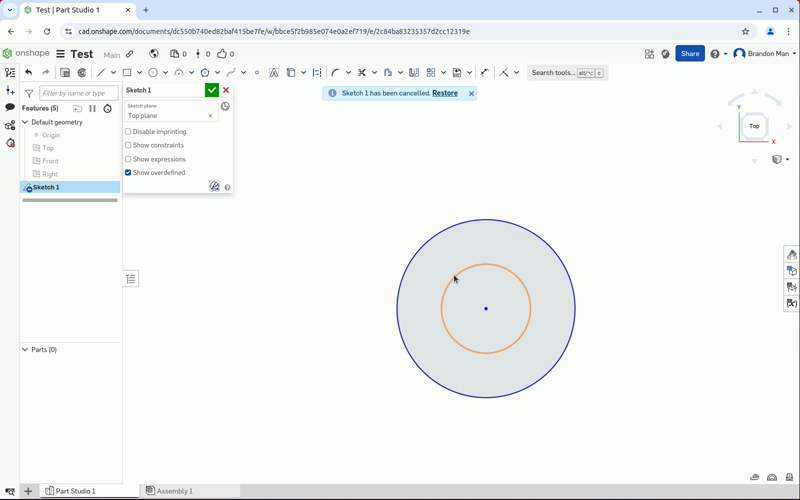
scroll(6)
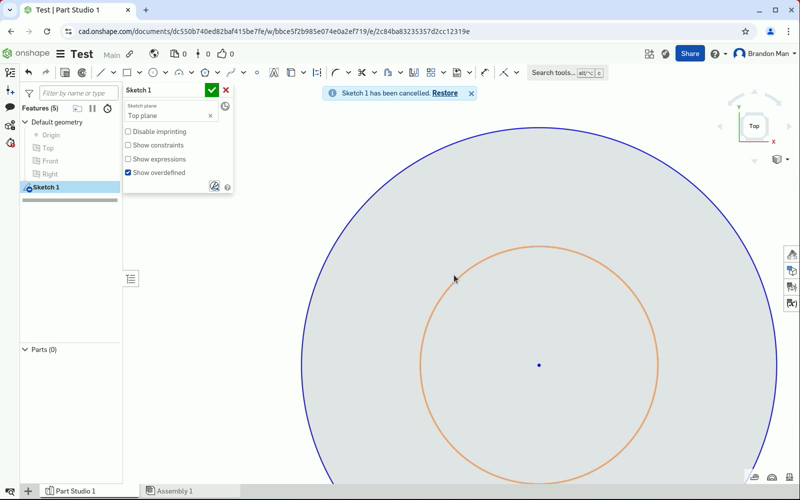
click(454, 274)
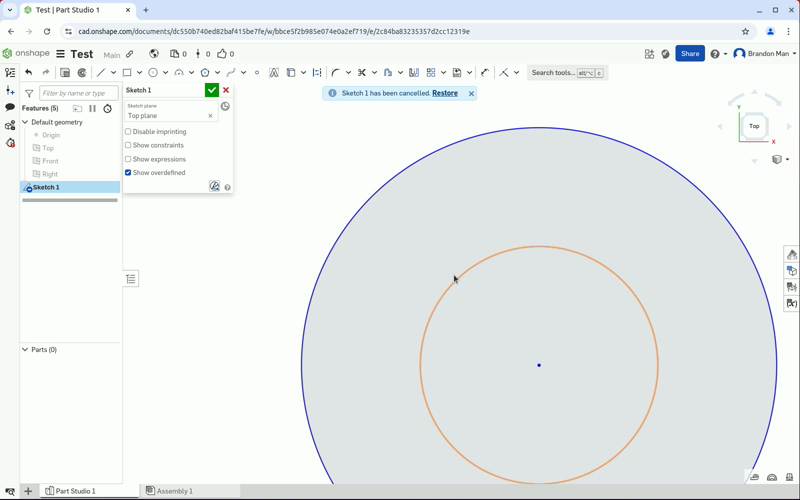
scroll(-6)
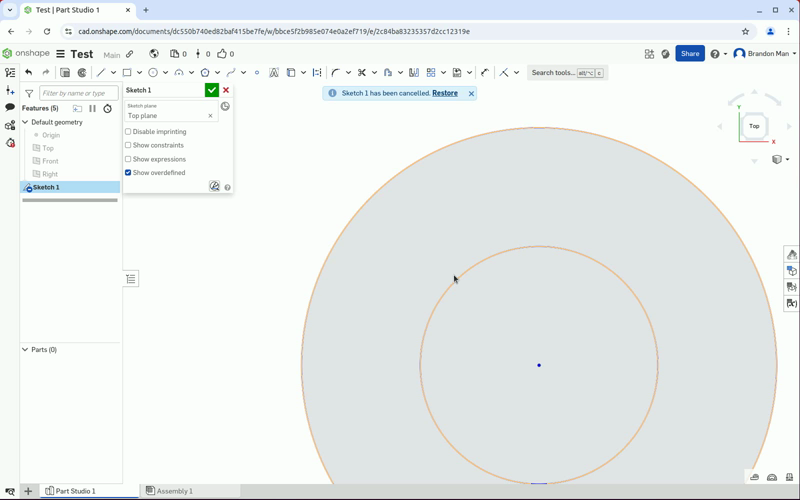
scroll(-6)
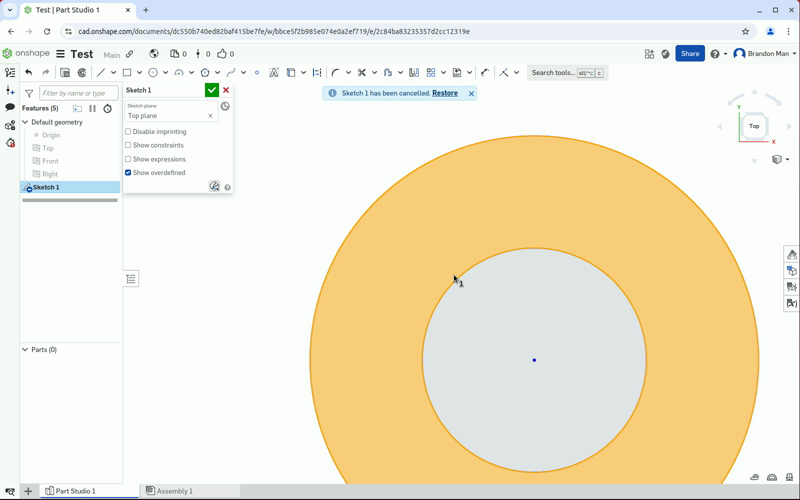
scroll(-6)
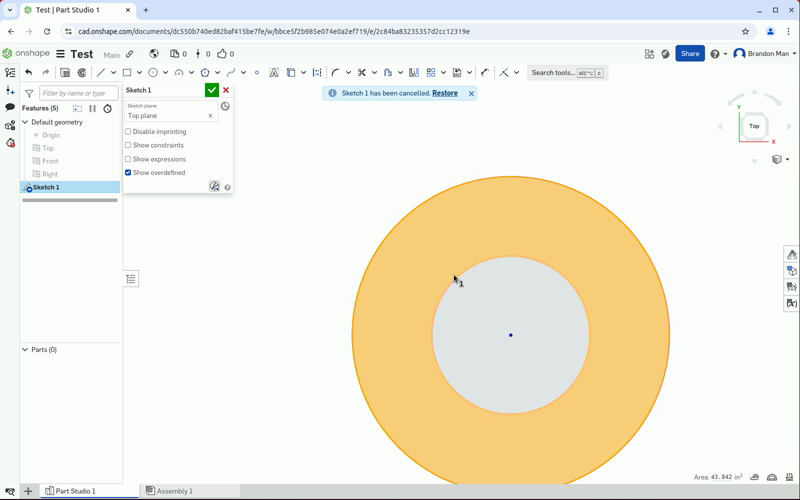
scroll(-6)
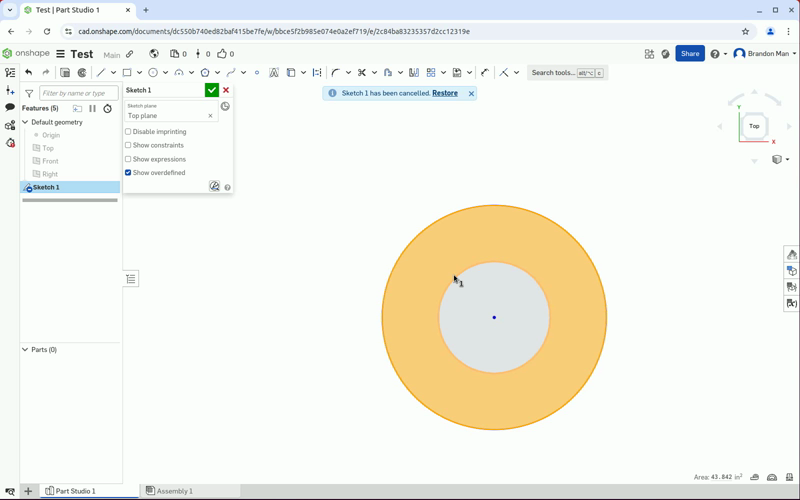
scroll(-6)
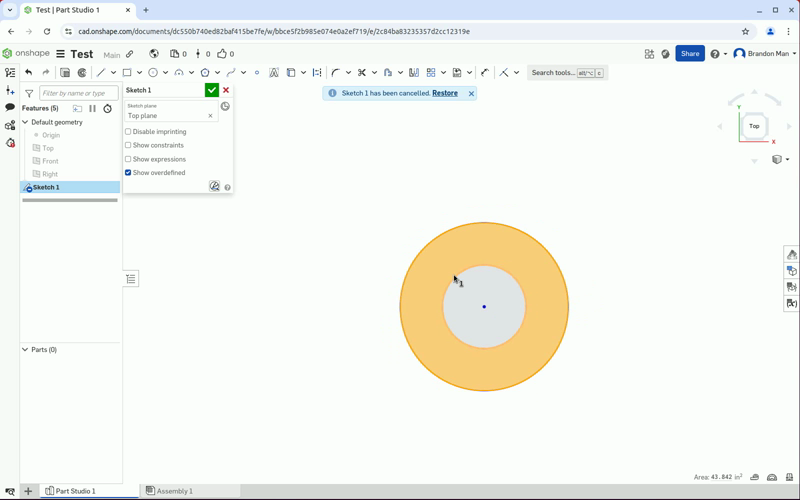
scroll(-6)
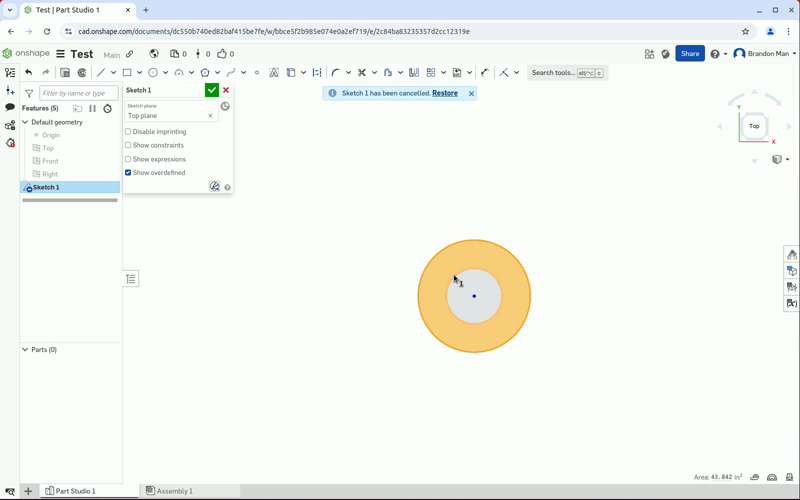
scroll(-6)
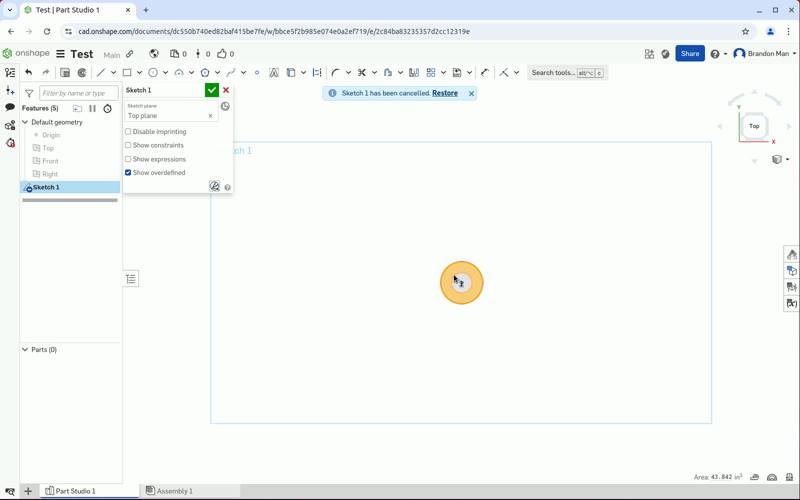
mouse_move(73, 352)
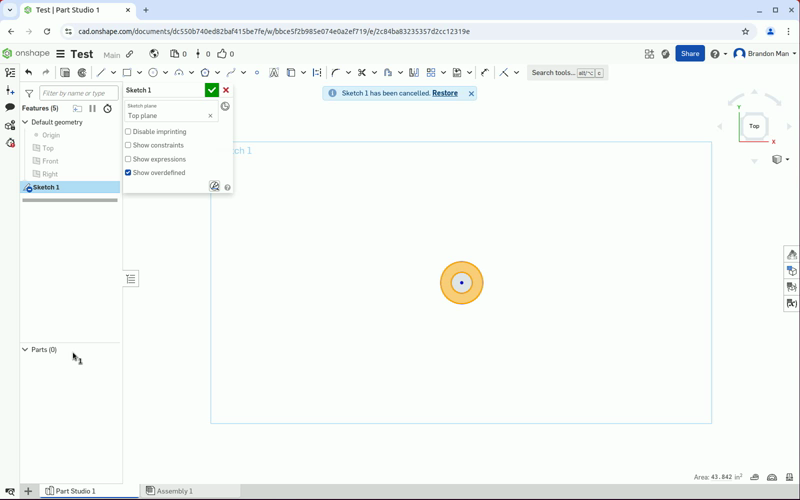
key(shift+y)
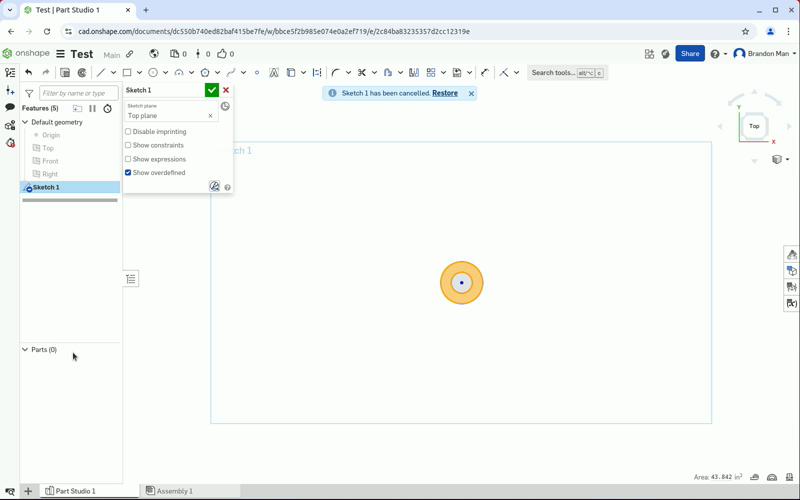
key(shift+e)
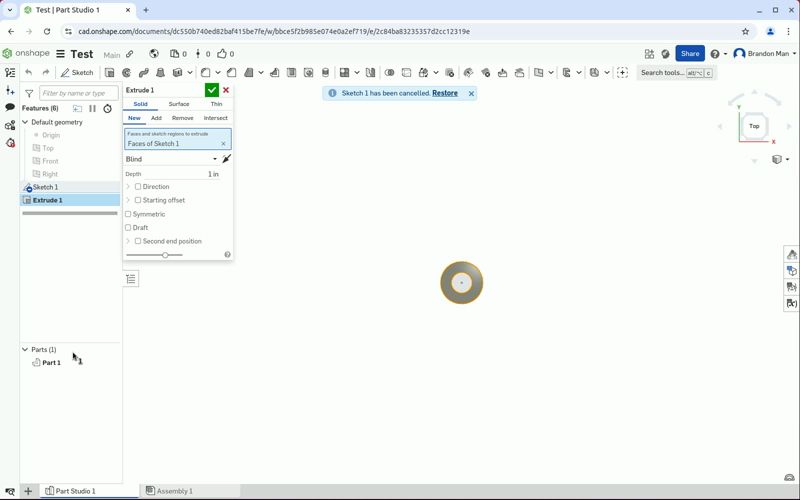
mouse_move(143, 106)
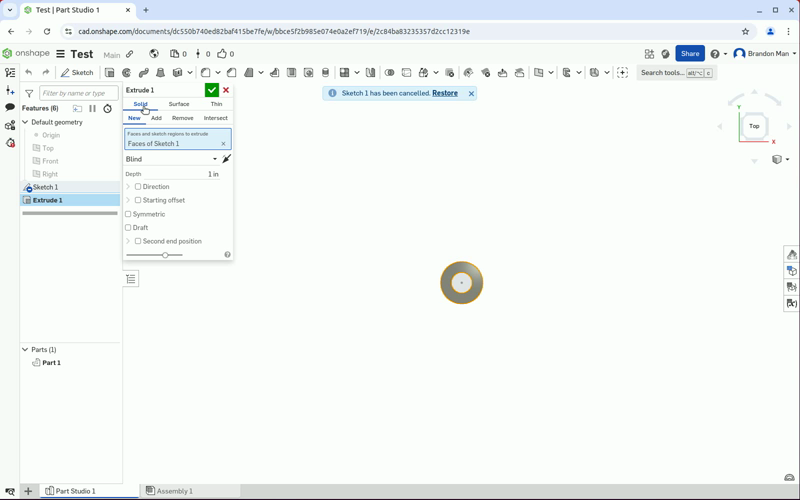
click(143, 106)
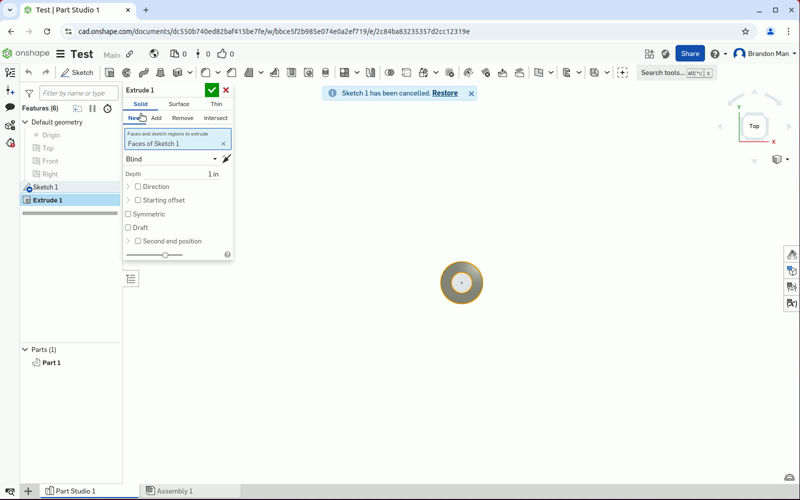
mouse_move(137, 120)
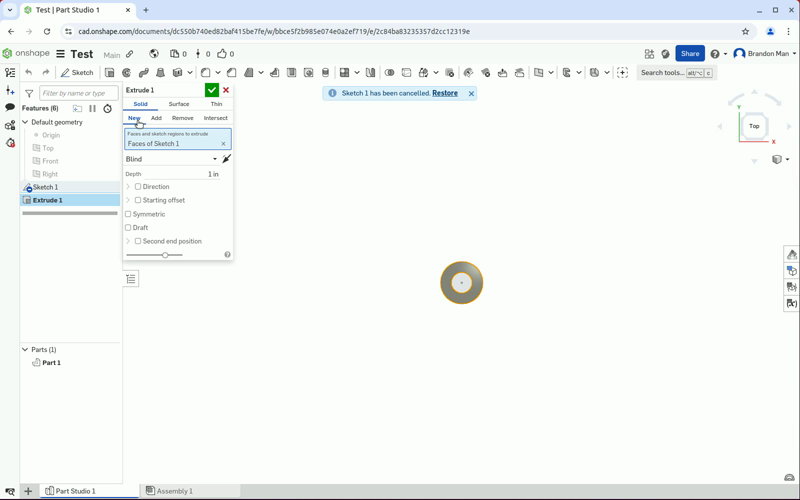
click(137, 120)
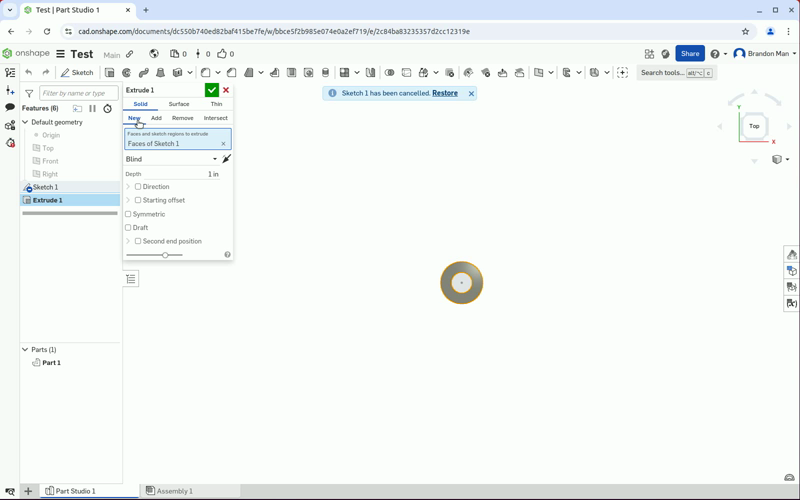
key(tab, 4)
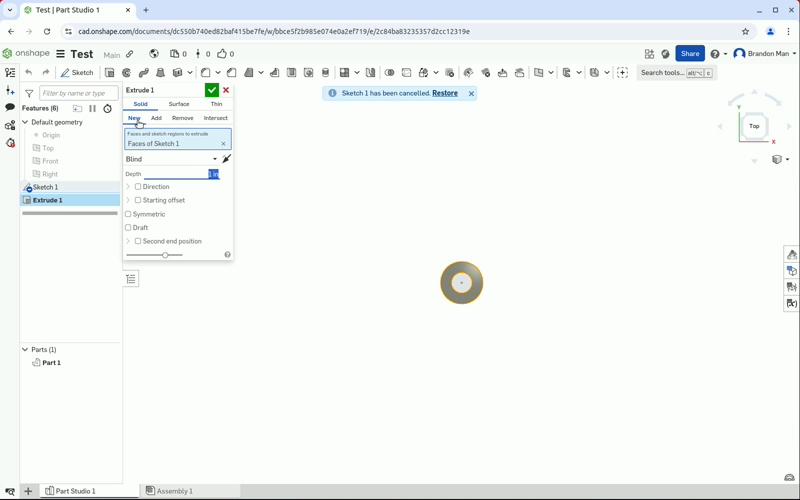
text(4.092)
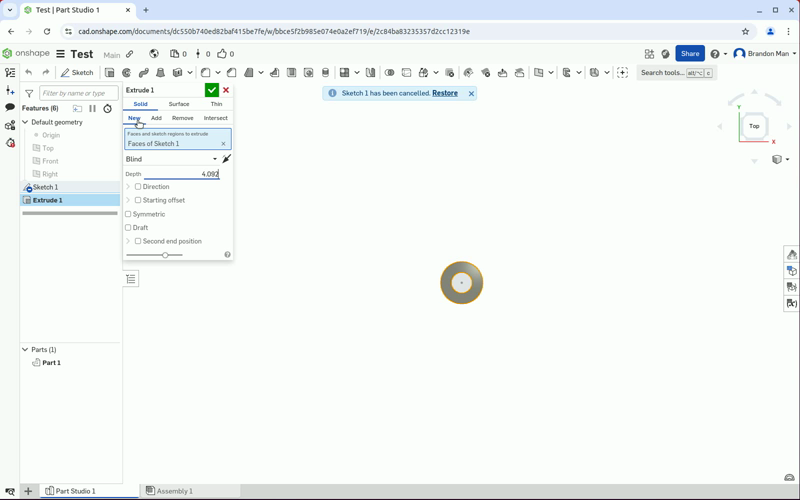
key(enter)
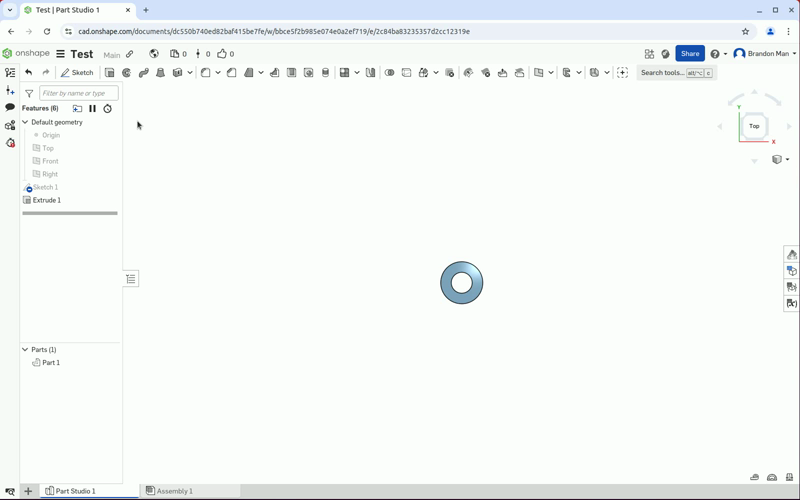
key(shift+h)
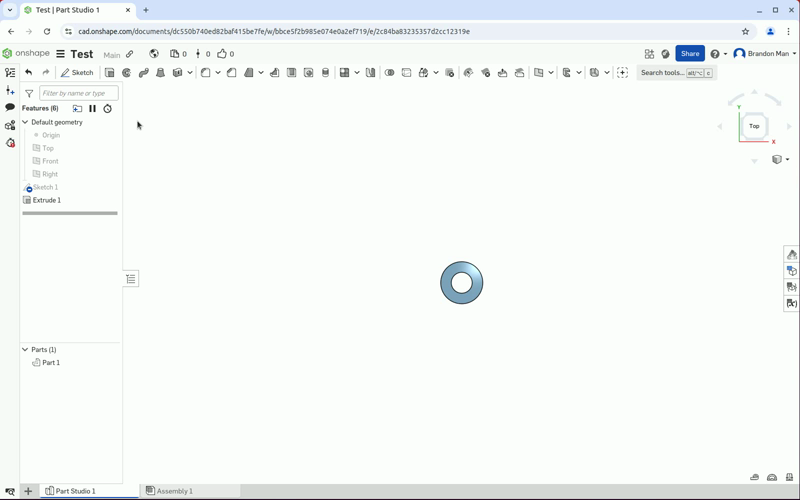
key(shift+h)
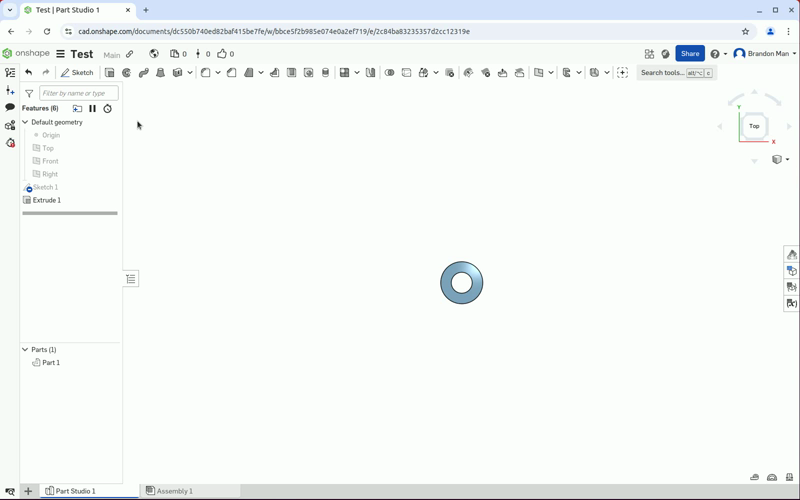
mouse_move(73, 189)
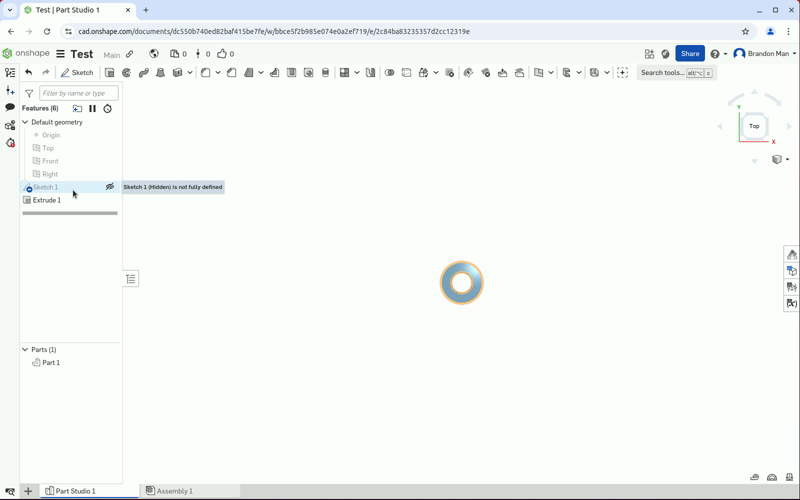
click(73, 189)
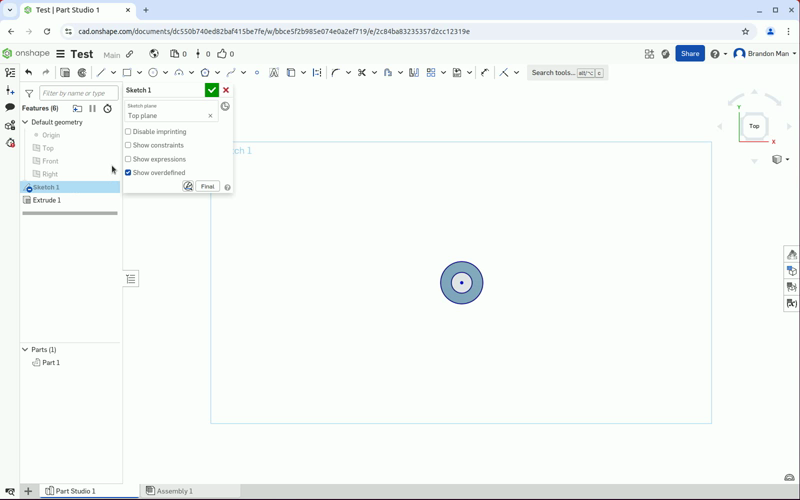
mouse_move(229, 92)
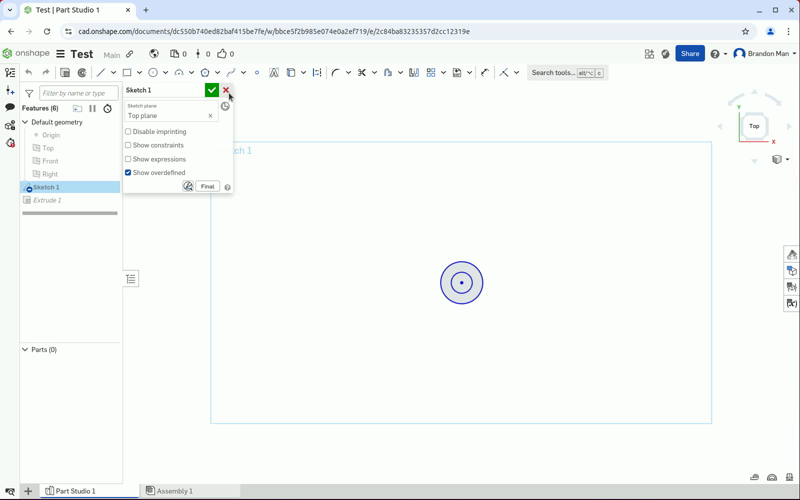
click(229, 92)
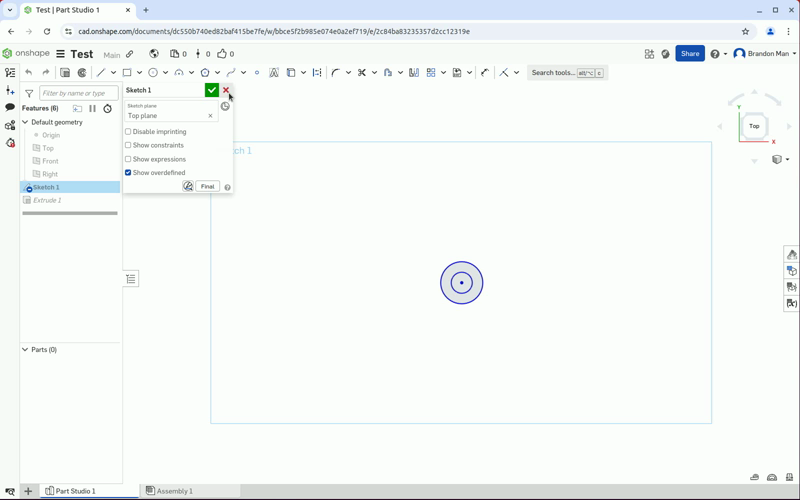
key(shift+s)
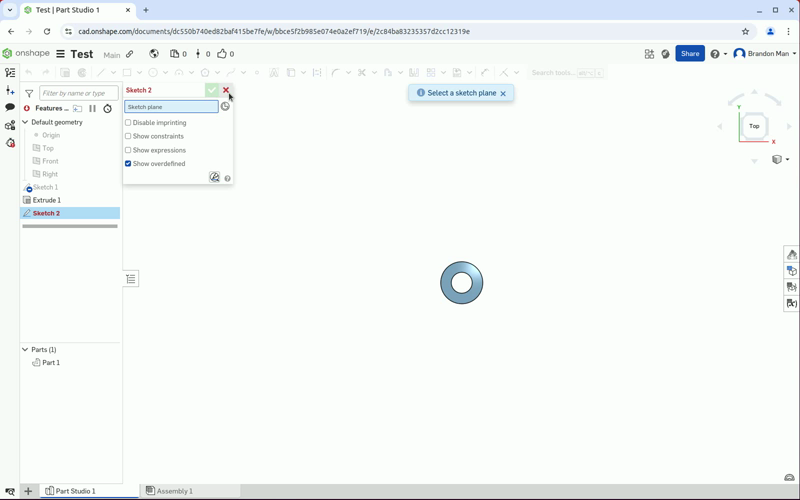
mouse_move(73, 150)
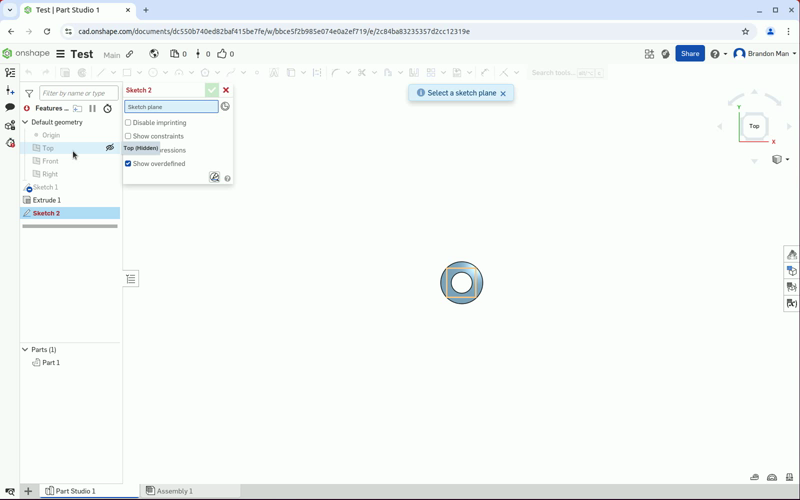
click(73, 150)
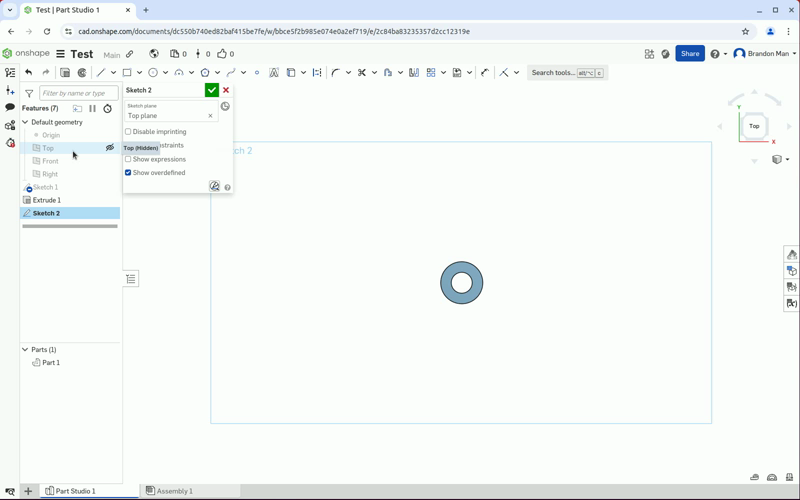
mouse_move(73, 352)
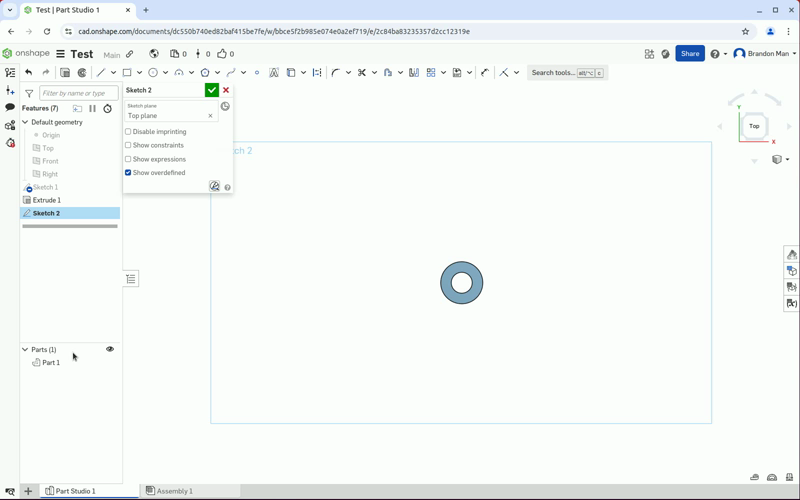
key(y)
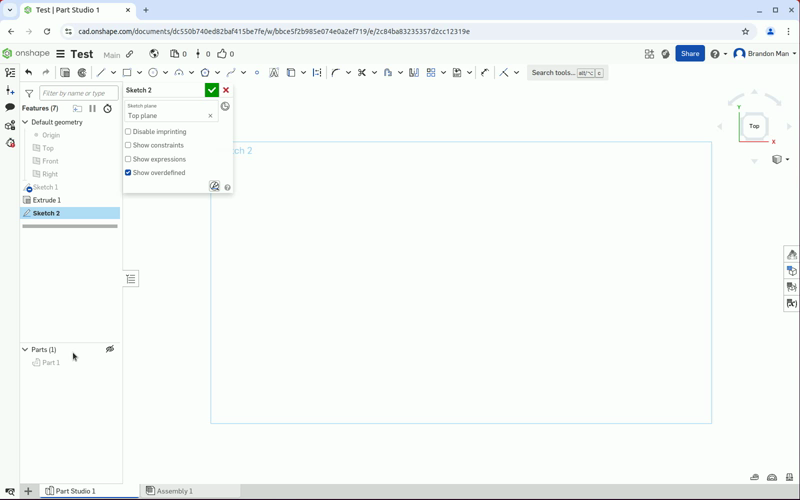
key(a)
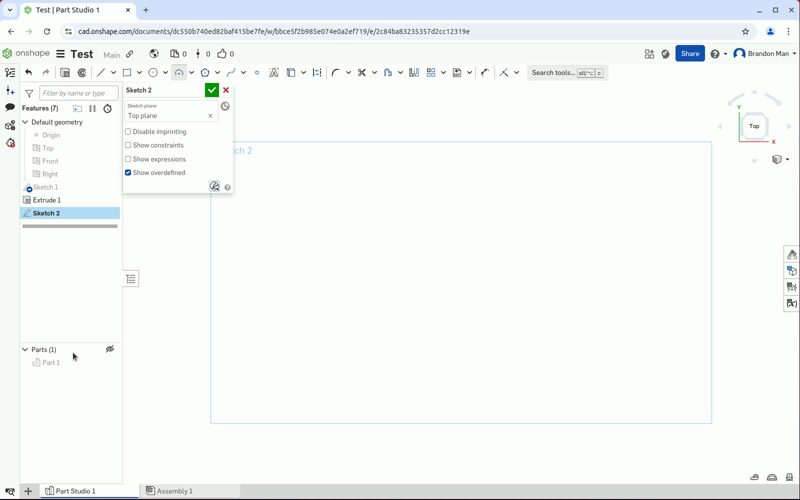
key_down(shift)
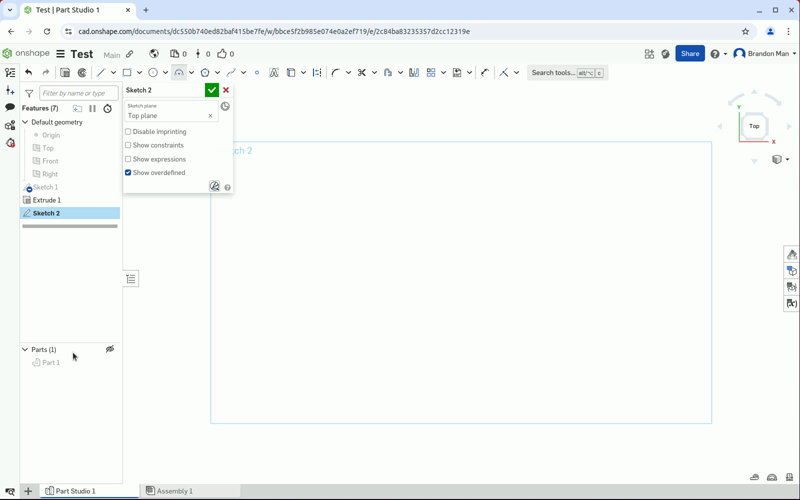
mouse_move(457, 276)
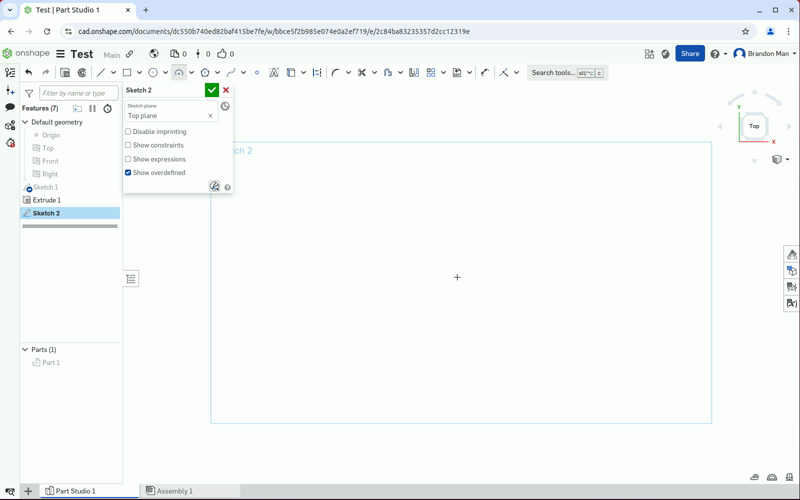
click(457, 276)
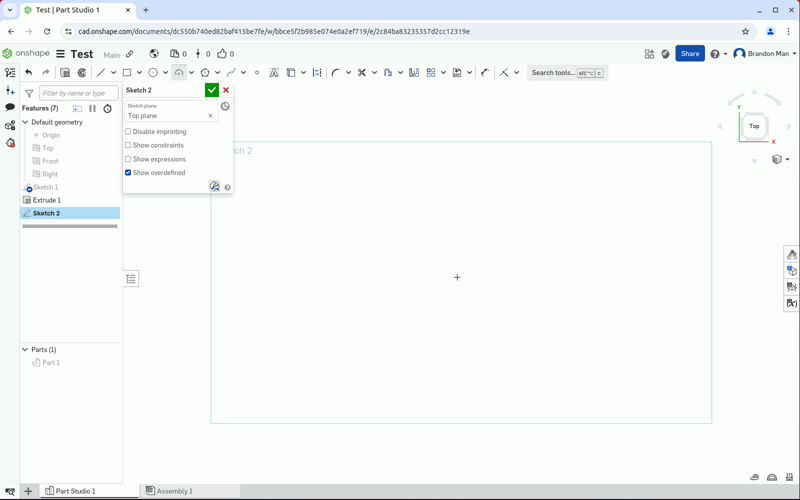
key_up(shift)
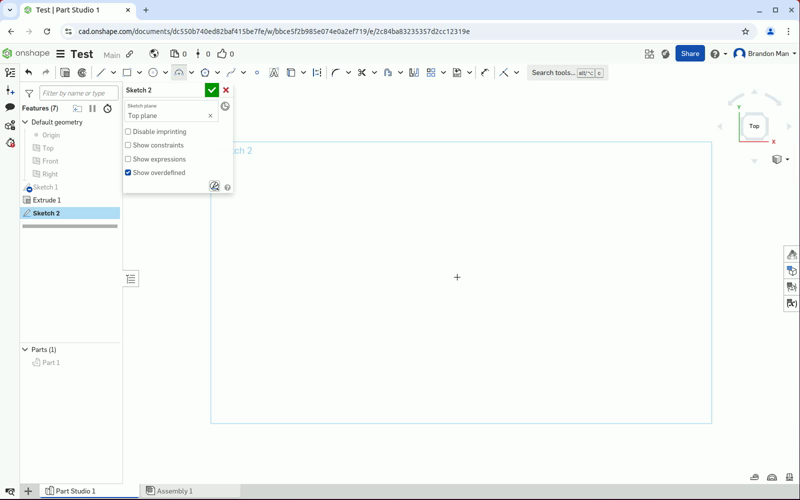
key_down(shift)
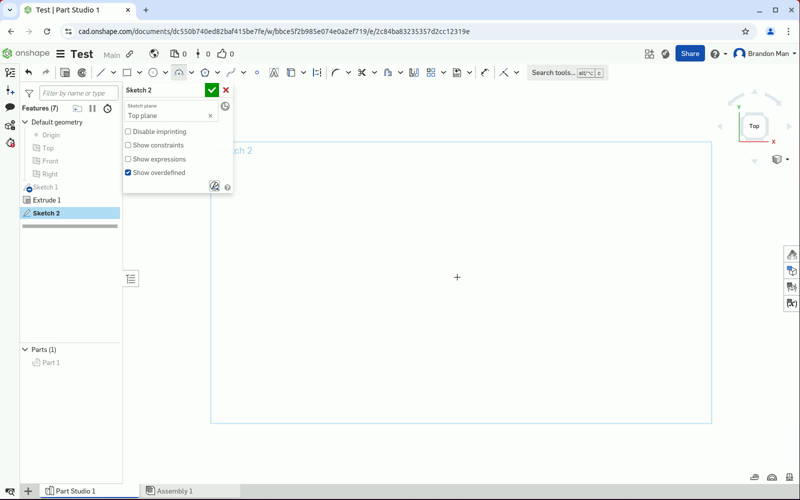
mouse_move(464, 276)
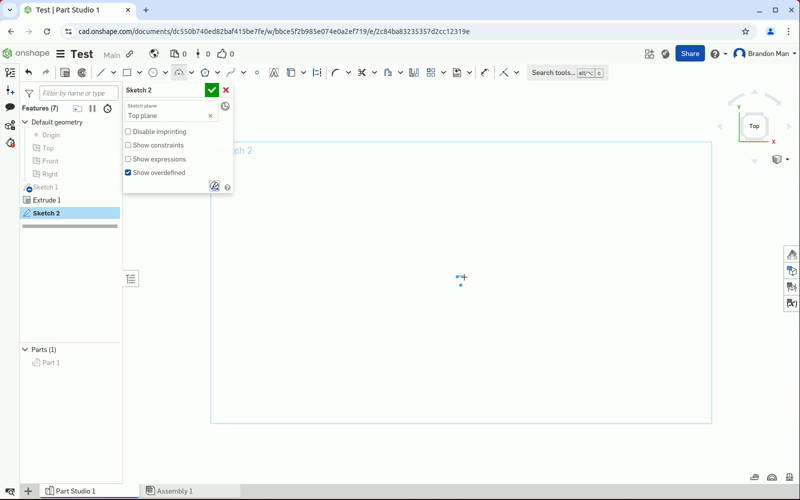
scroll(6)
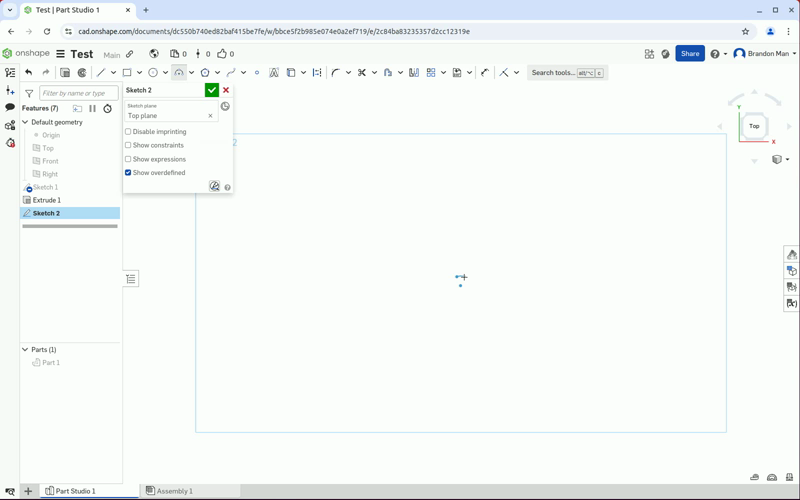
scroll(6)
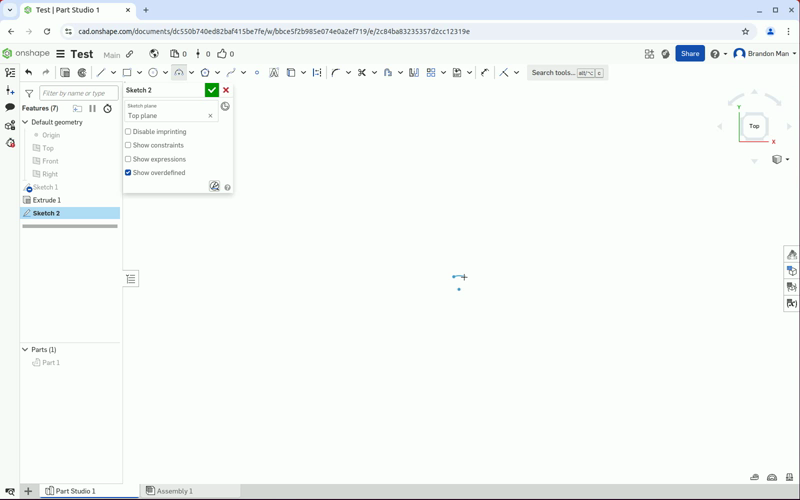
scroll(6)
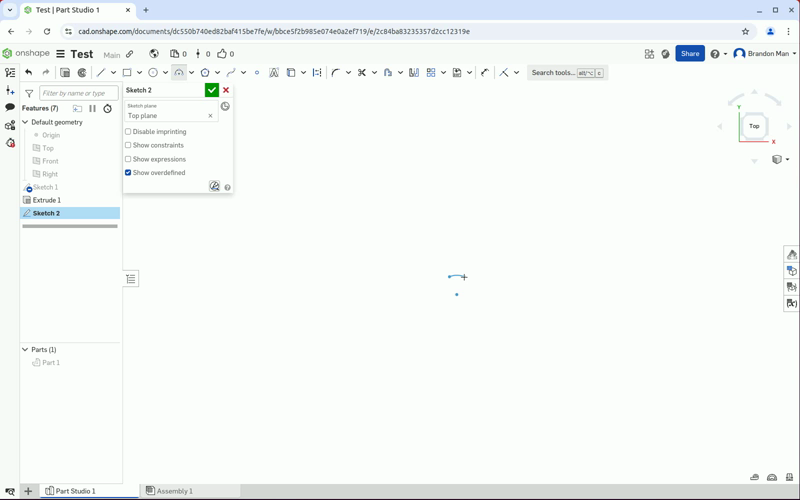
scroll(6)
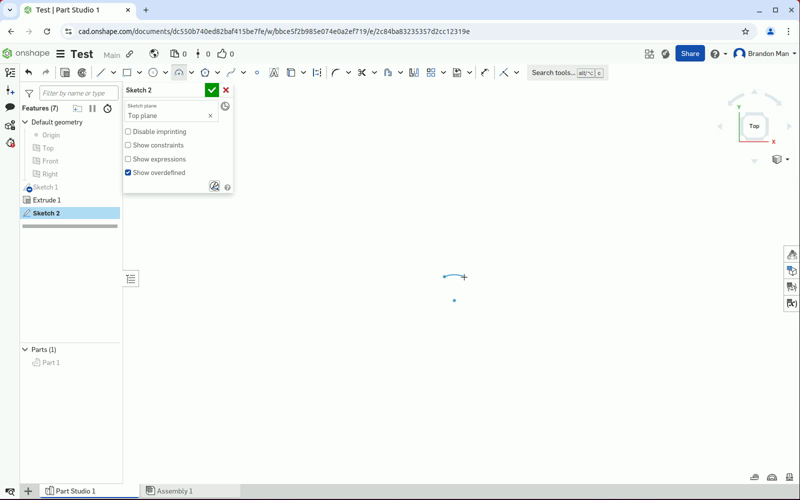
scroll(6)
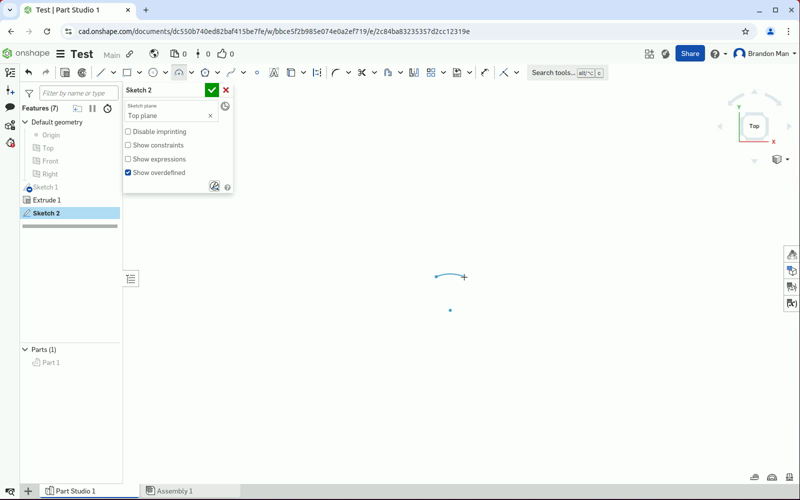
scroll(6)
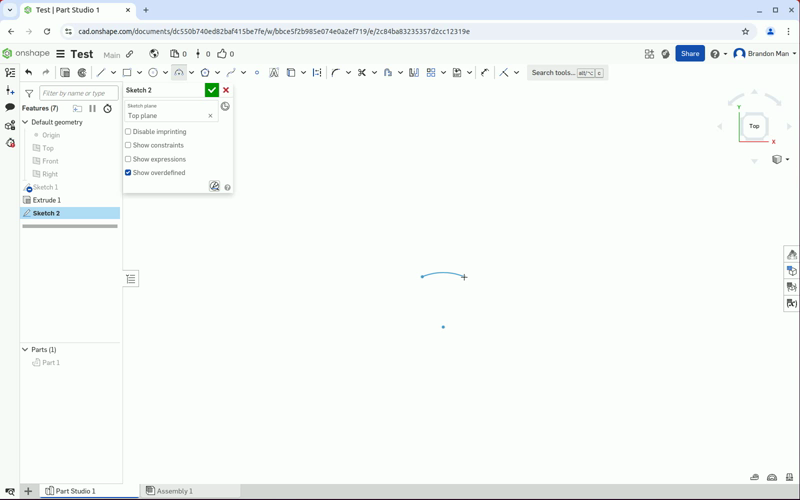
scroll(6)
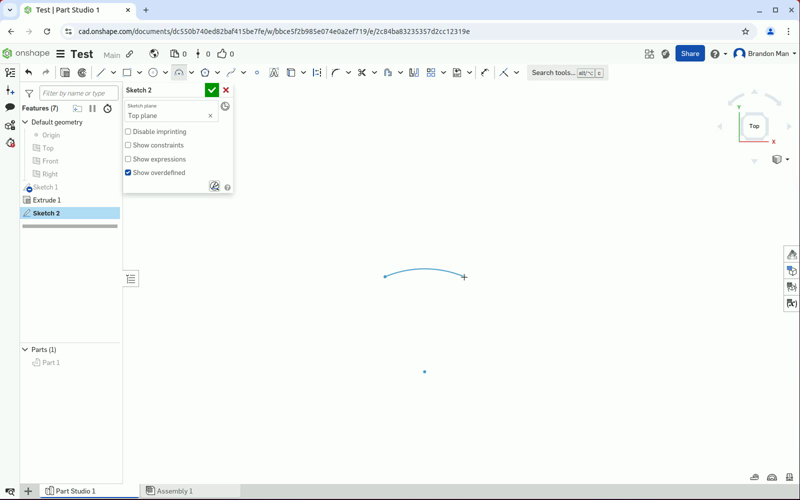
click(464, 276)
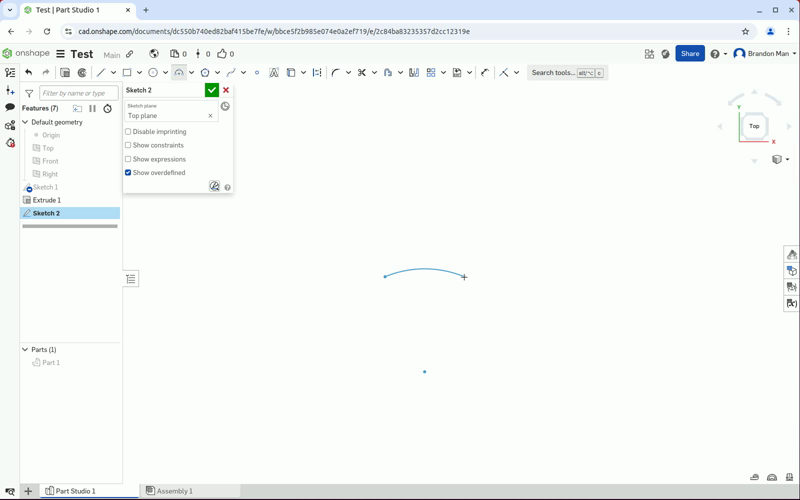
scroll(-6)
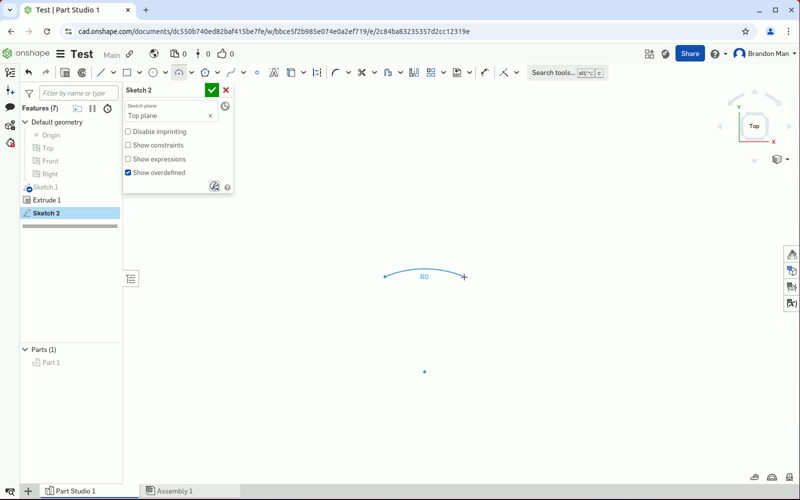
scroll(-6)
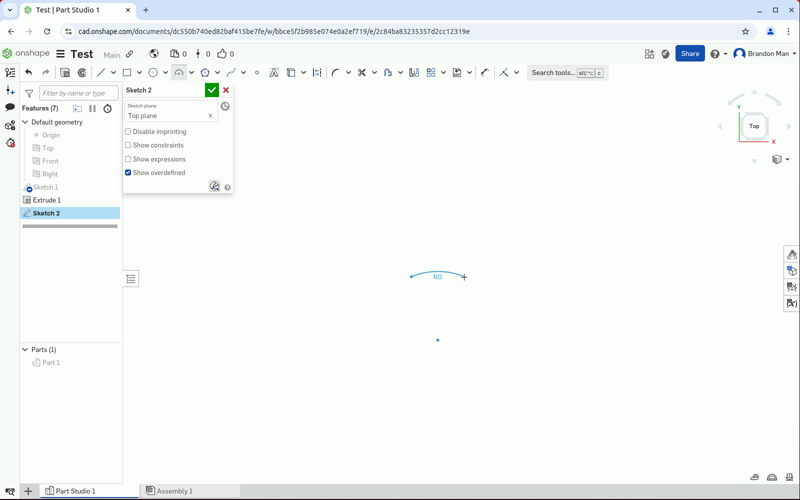
scroll(-6)
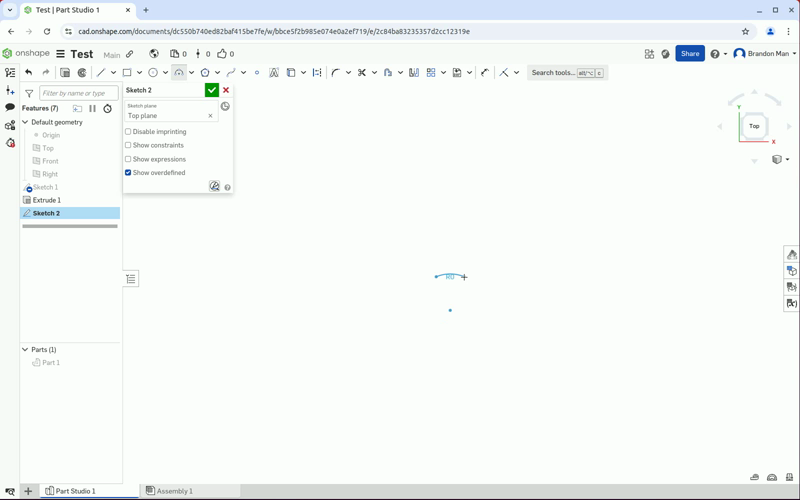
scroll(-6)
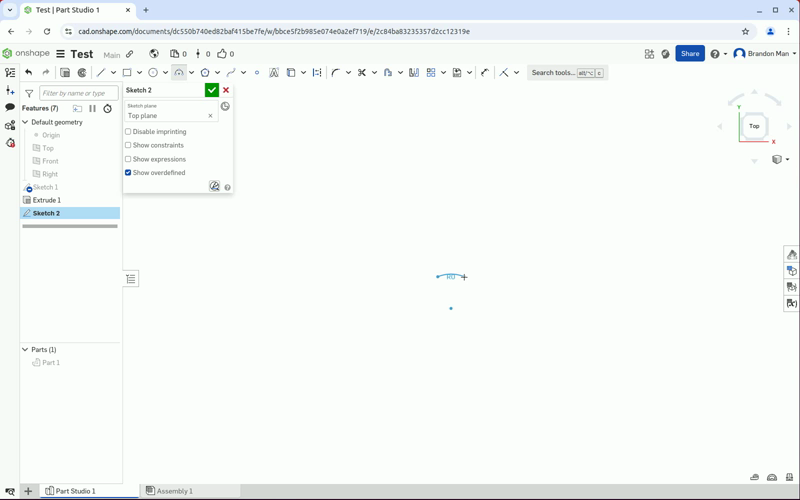
scroll(-6)
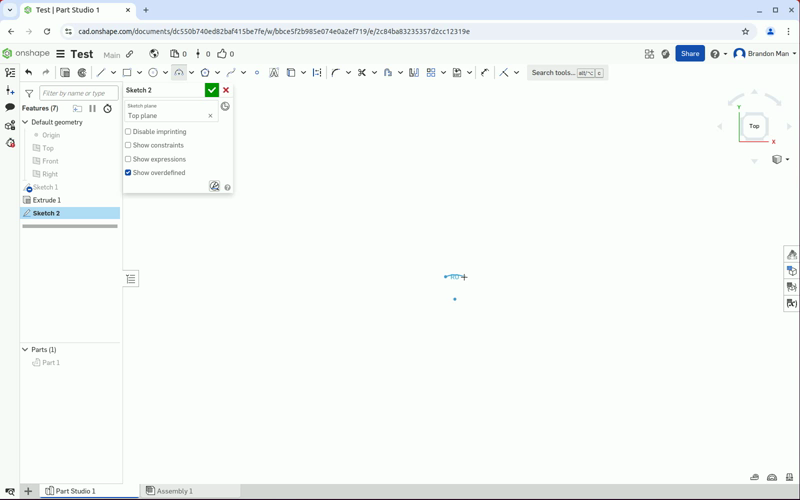
scroll(-6)
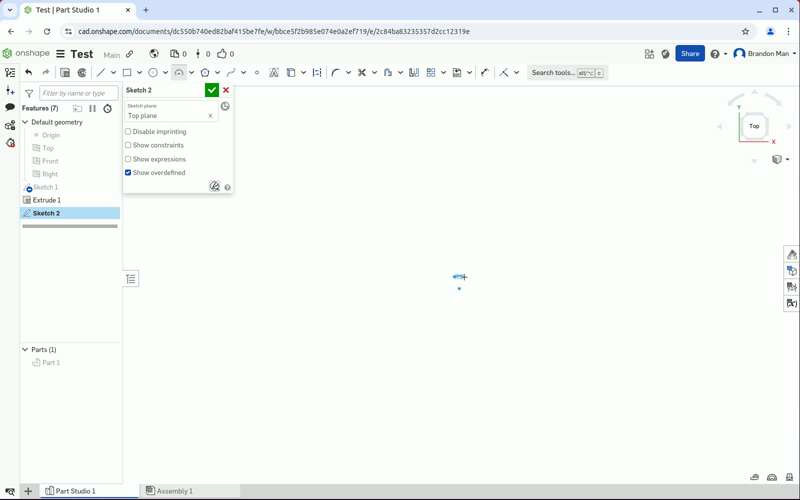
scroll(-6)
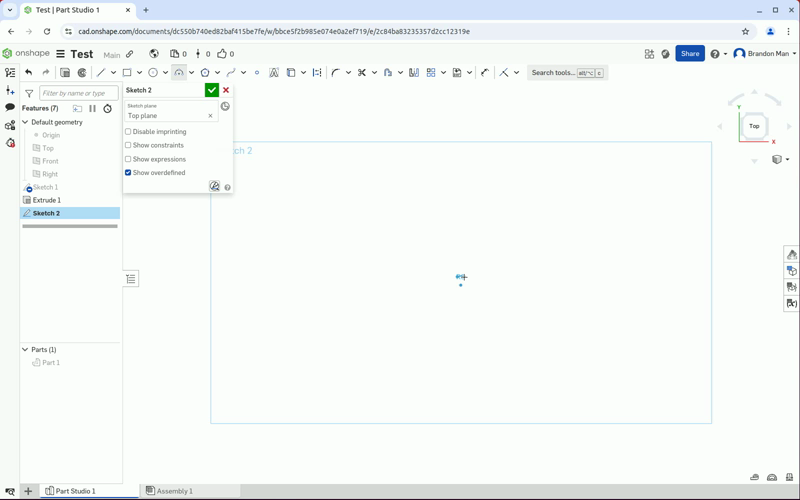
mouse_move(460, 276)
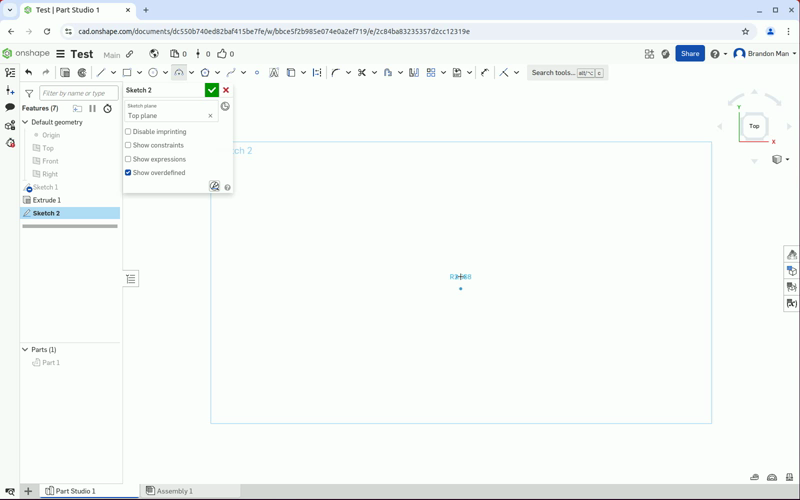
scroll(6)
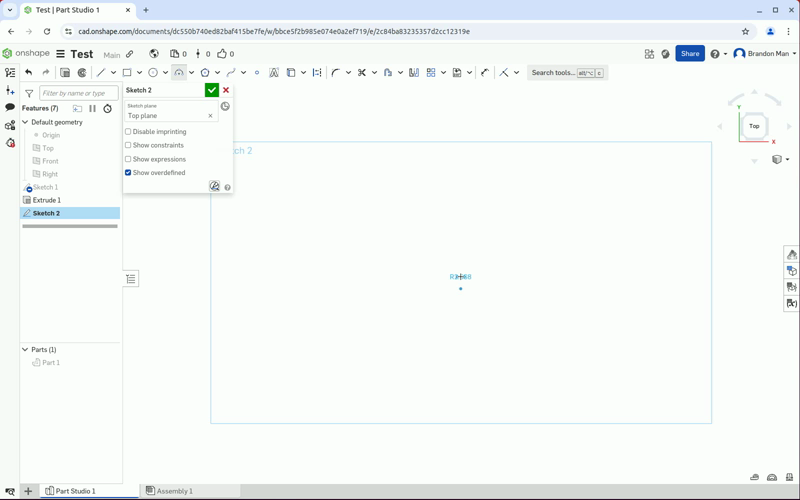
scroll(6)
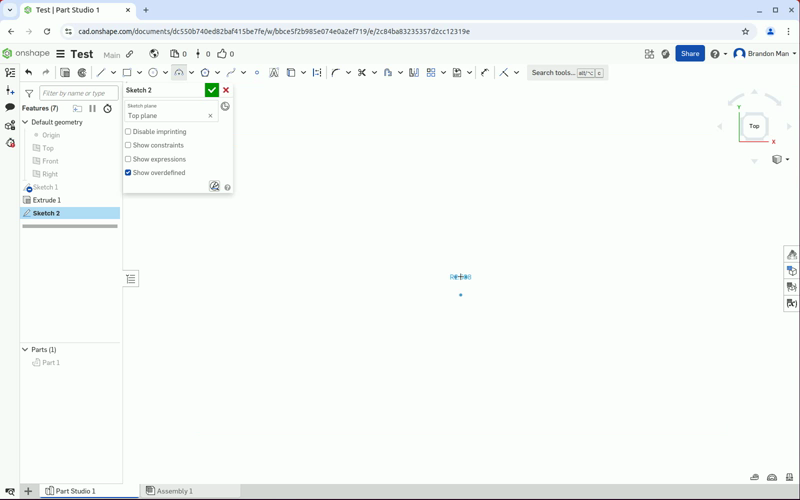
scroll(6)
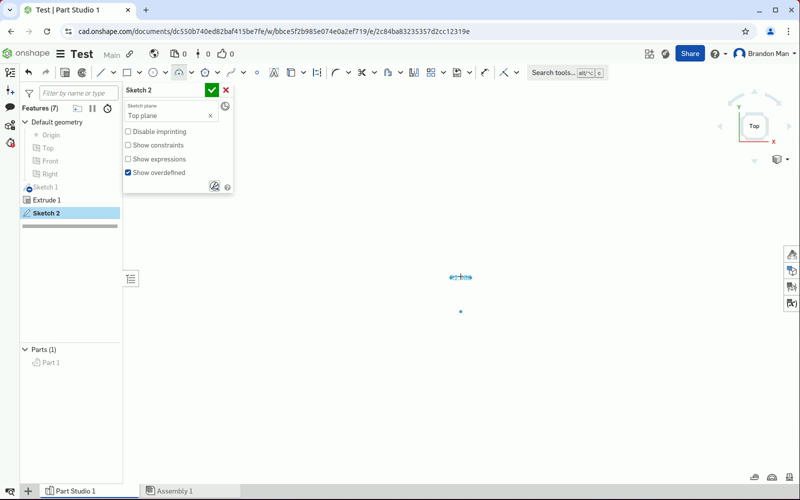
scroll(6)
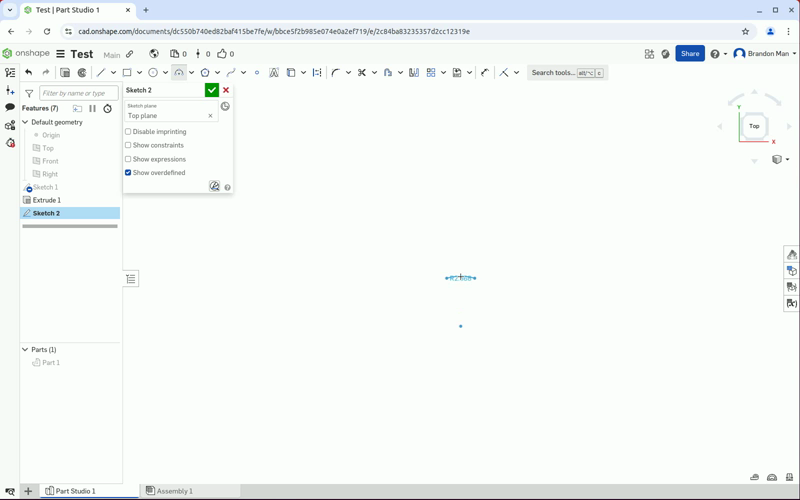
scroll(6)
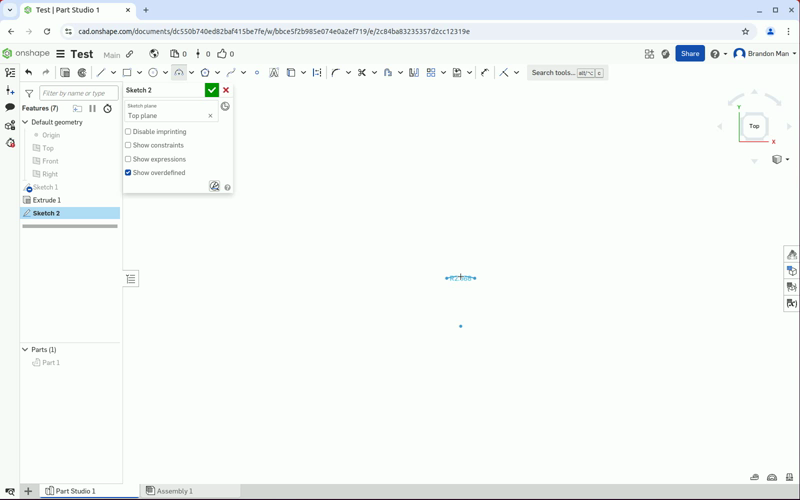
scroll(6)
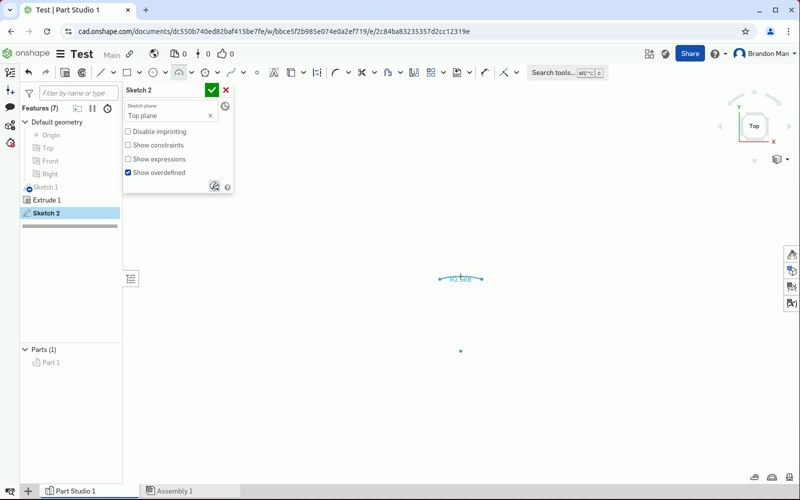
scroll(6)
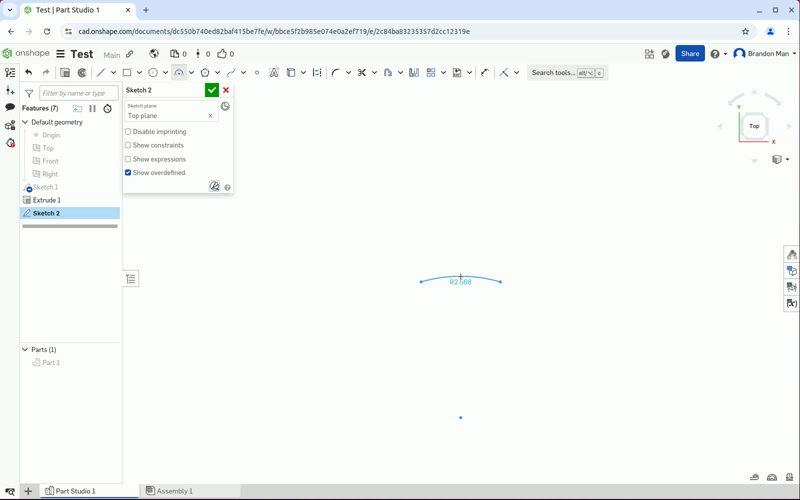
click(460, 276)
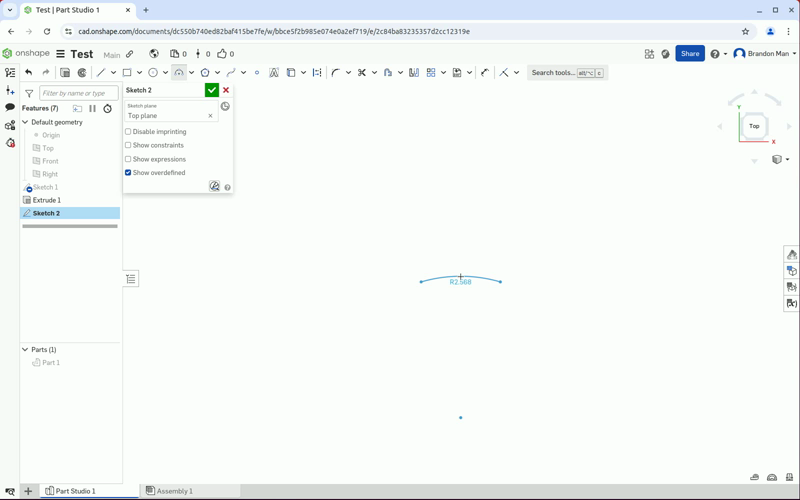
scroll(-6)
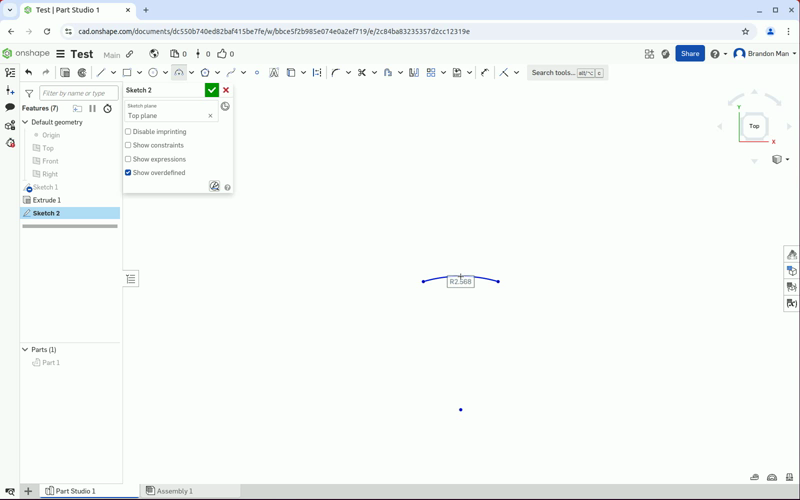
scroll(-6)
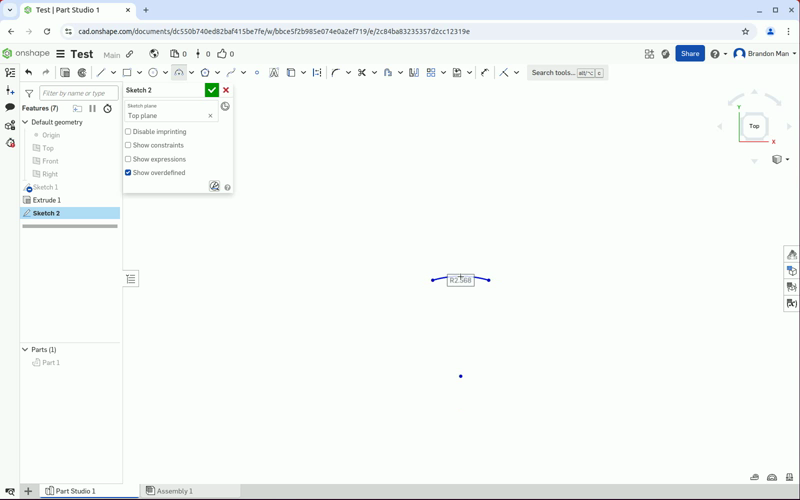
scroll(-6)
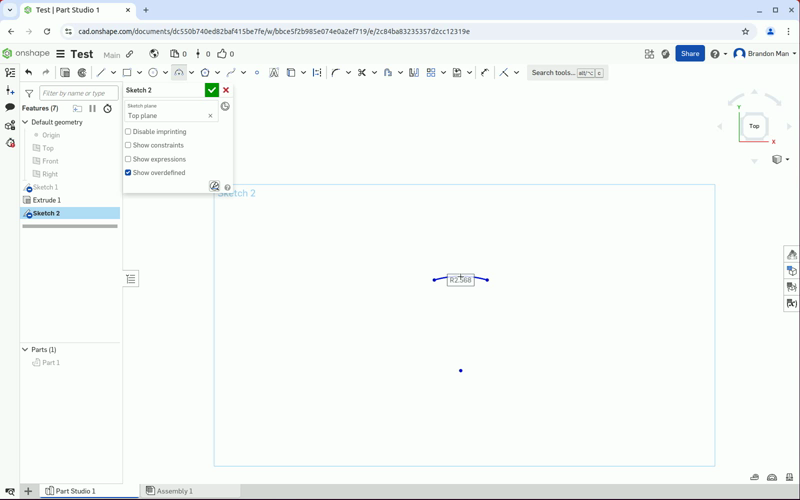
scroll(-6)
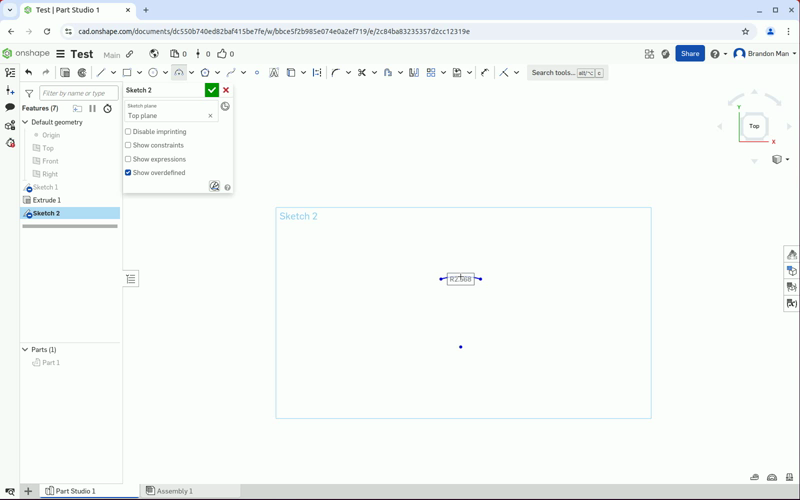
scroll(-6)
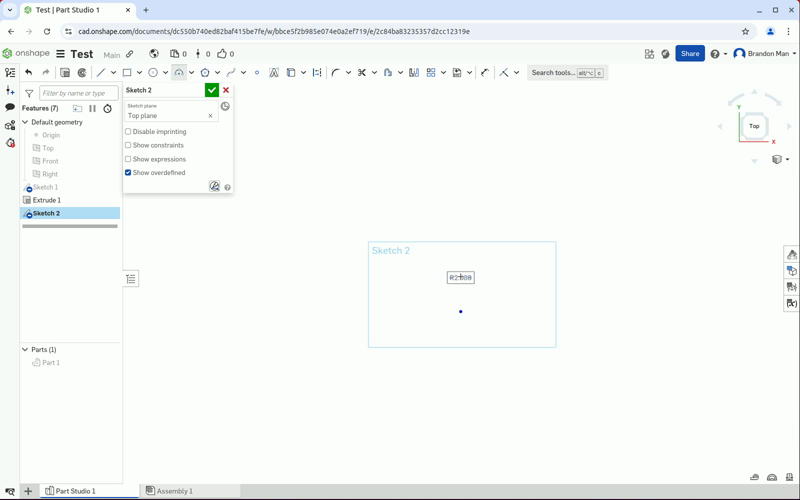
scroll(-6)
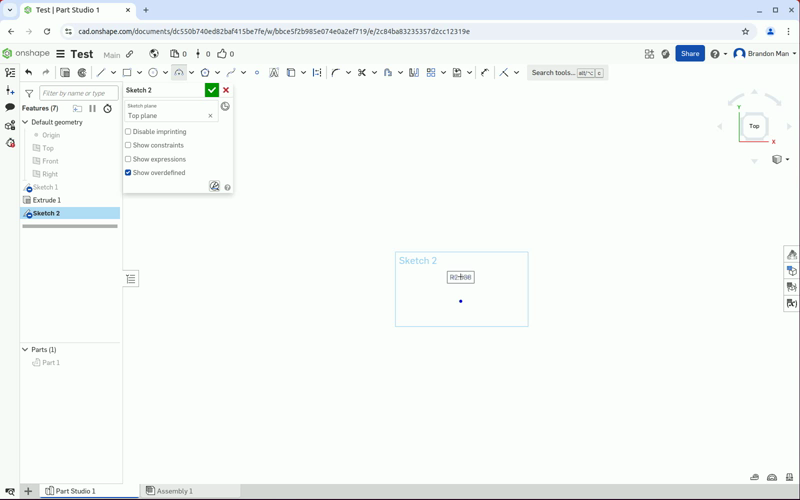
scroll(-6)
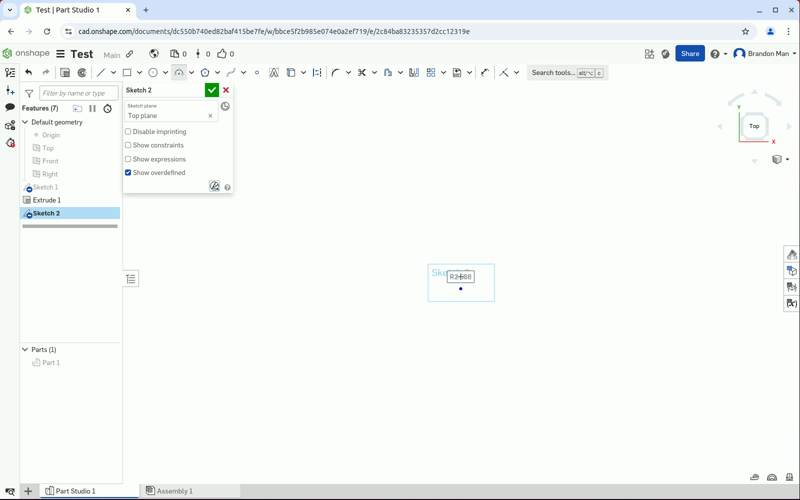
key_up(shift)
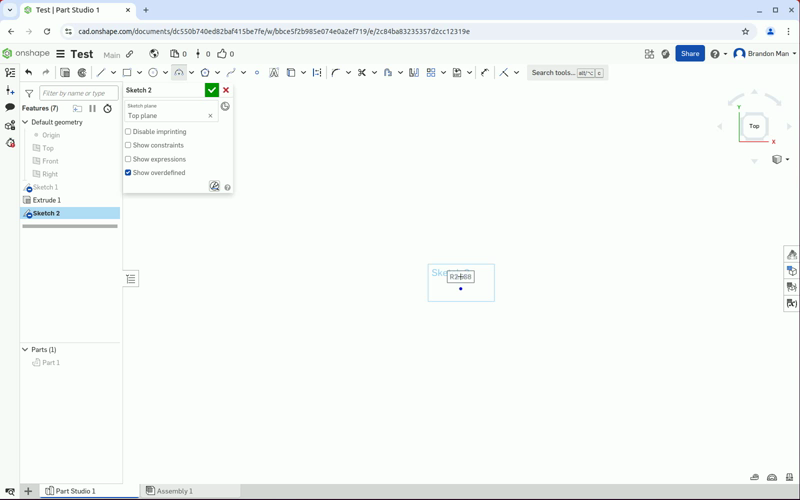
key(esc)
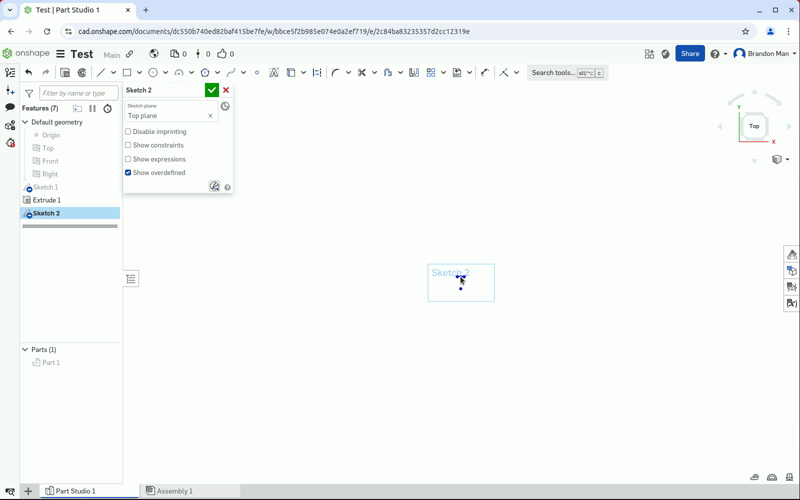
key(l)
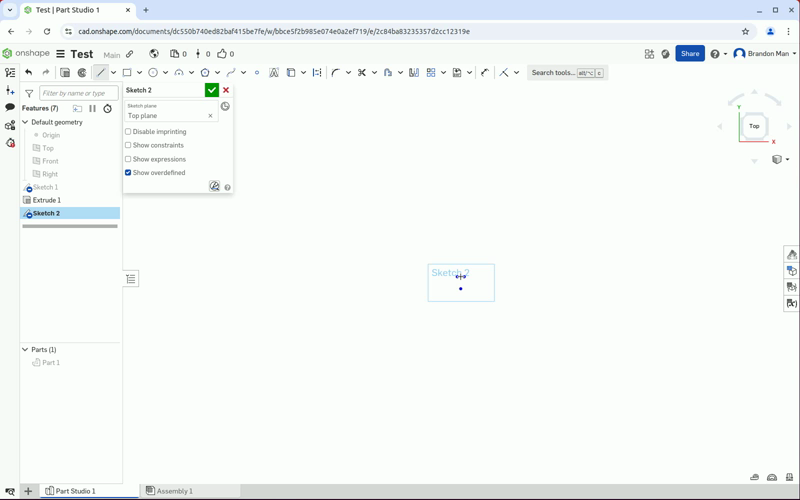
mouse_move(464, 276)
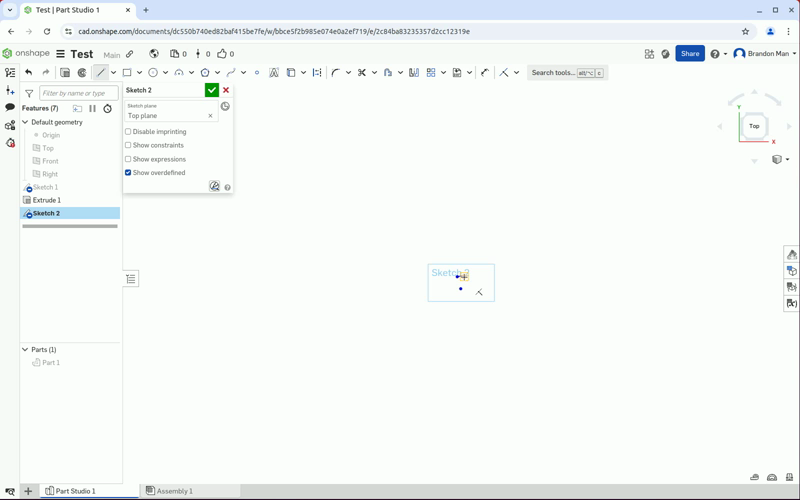
scroll(6)
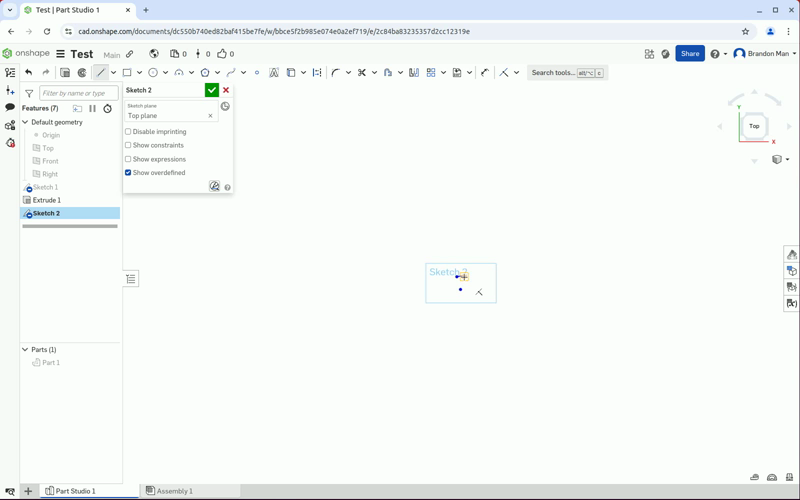
scroll(6)
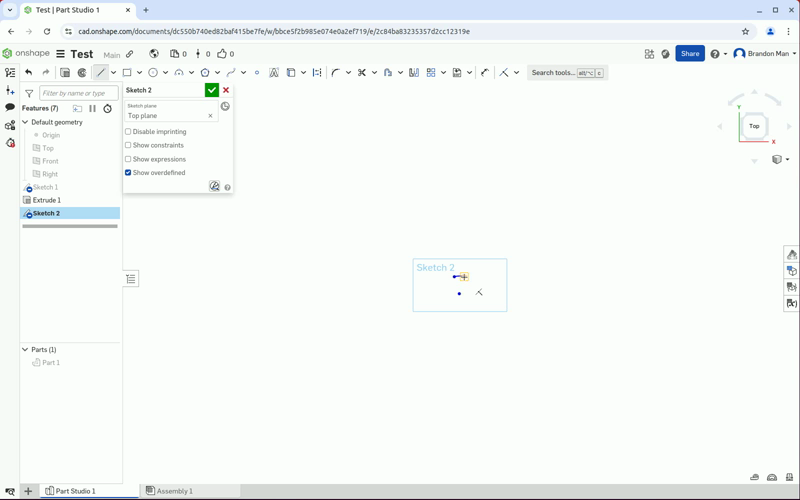
scroll(6)
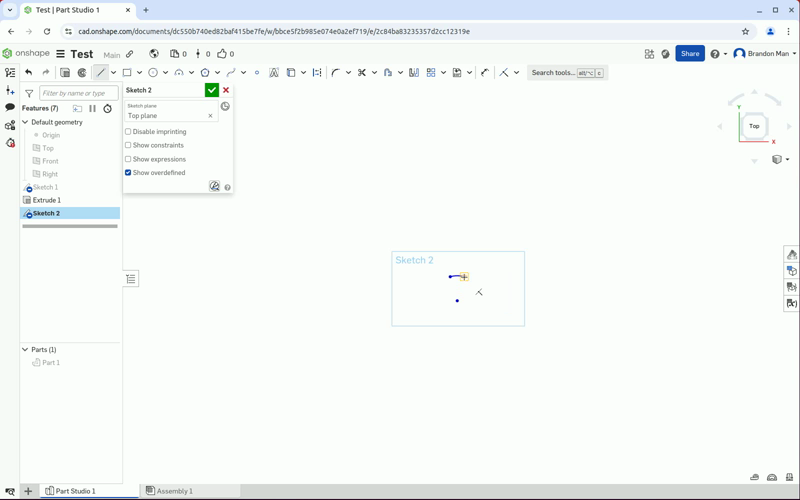
scroll(6)
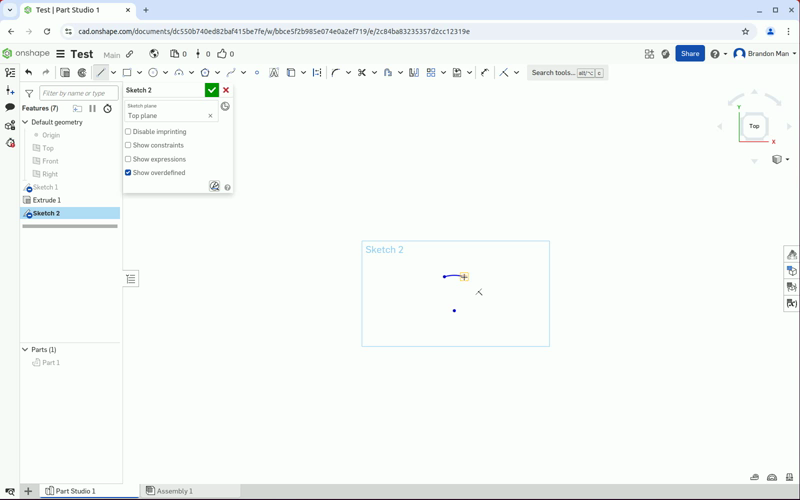
scroll(6)
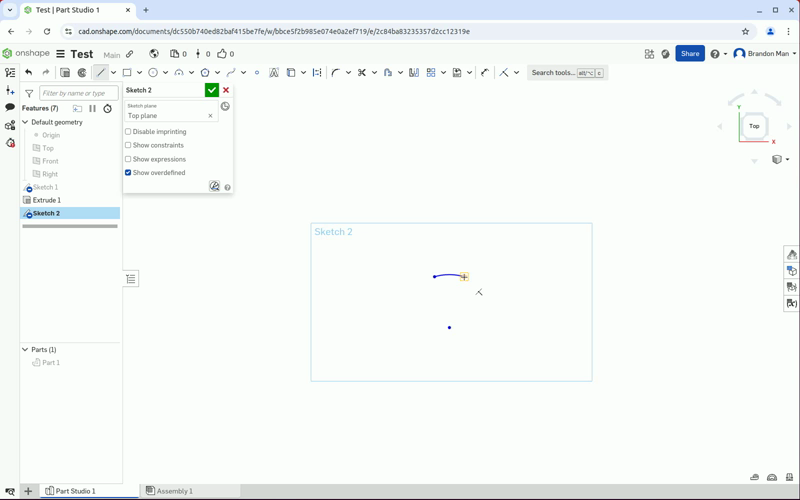
scroll(6)
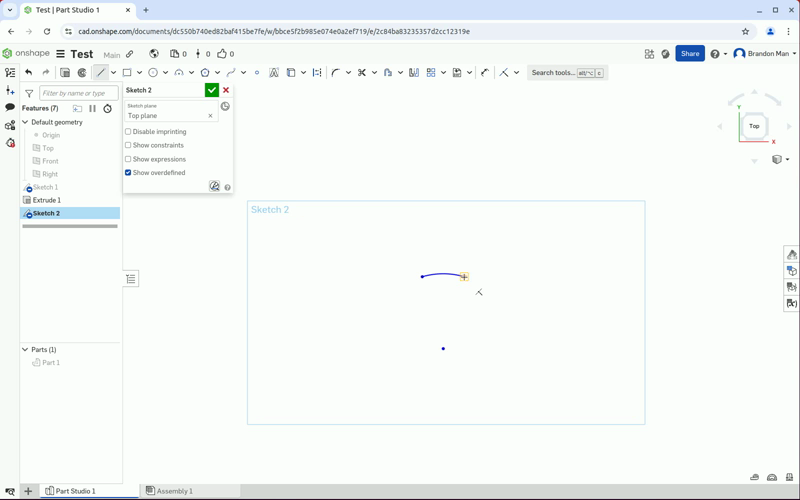
scroll(6)
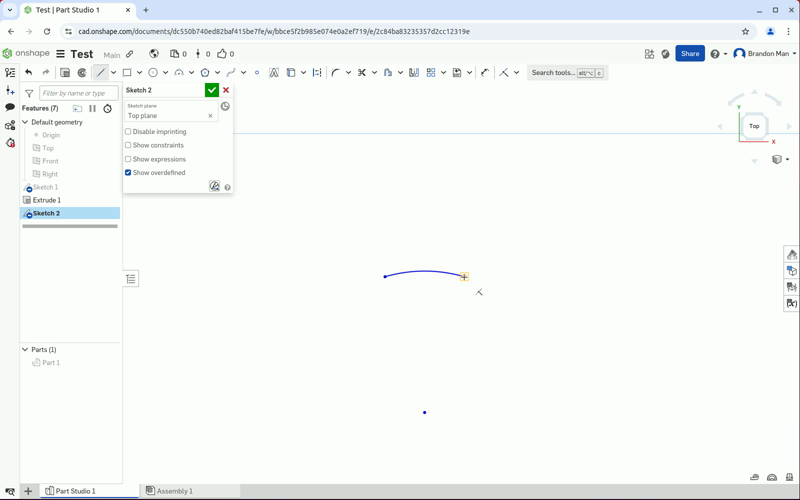
click(464, 276)
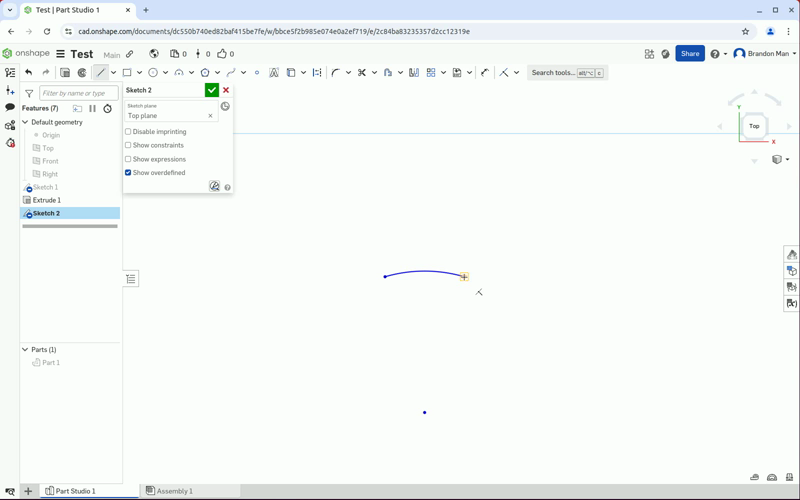
scroll(-6)
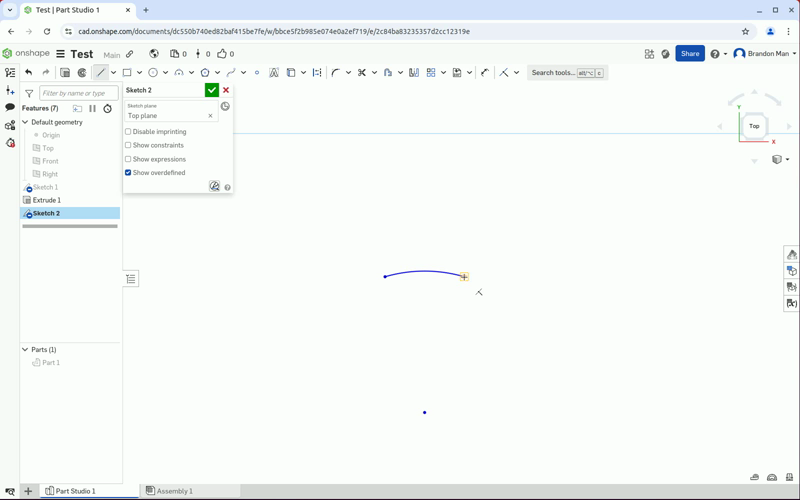
scroll(-6)
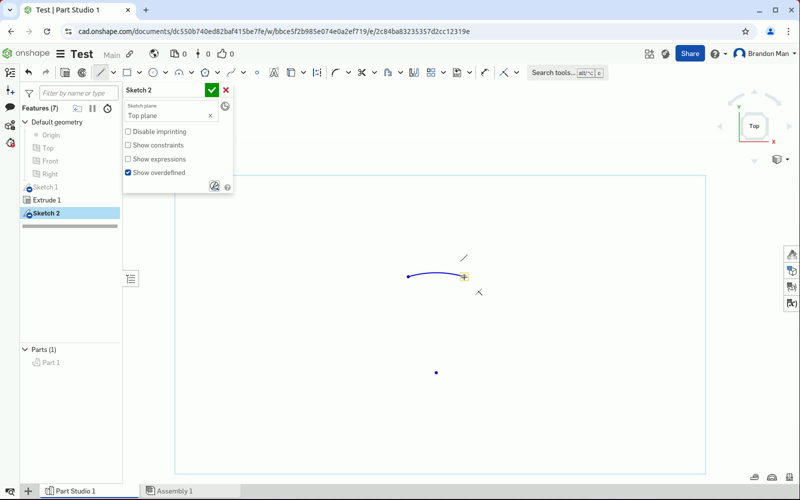
scroll(-6)
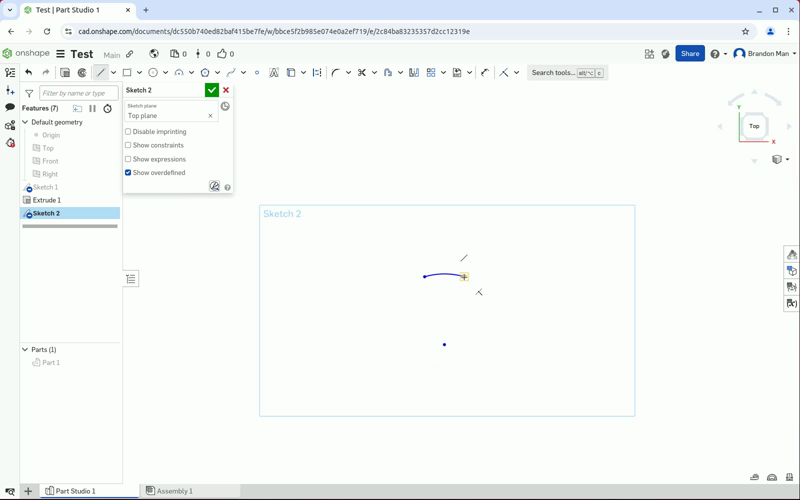
scroll(-6)
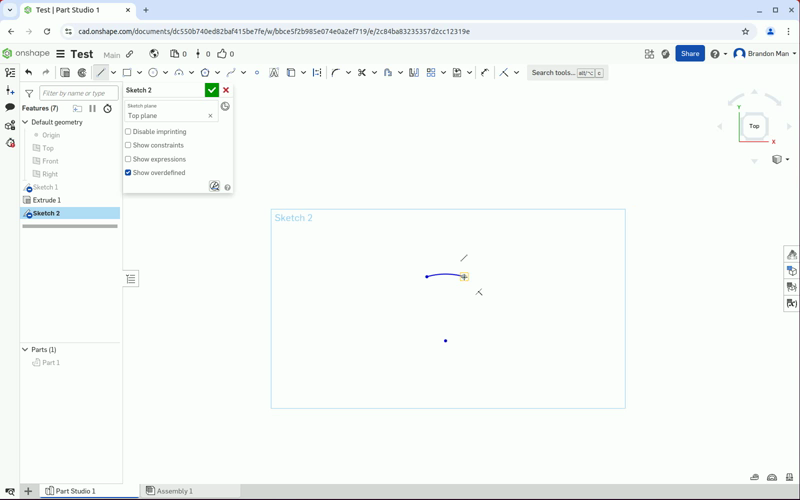
scroll(-6)
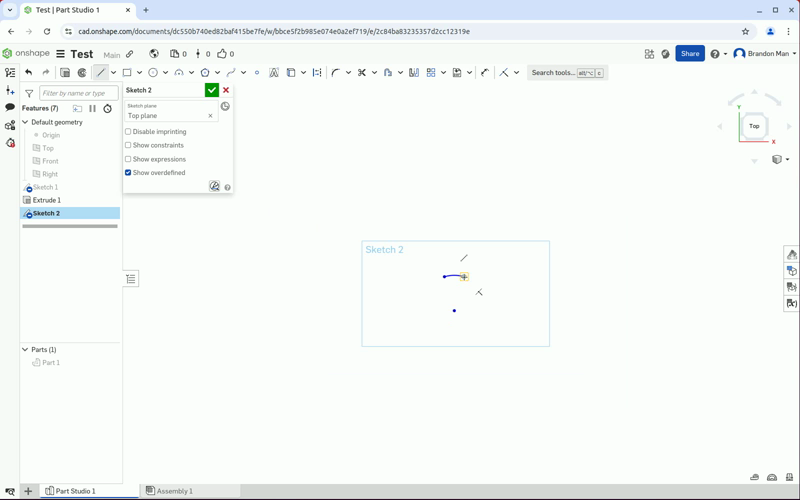
scroll(-6)
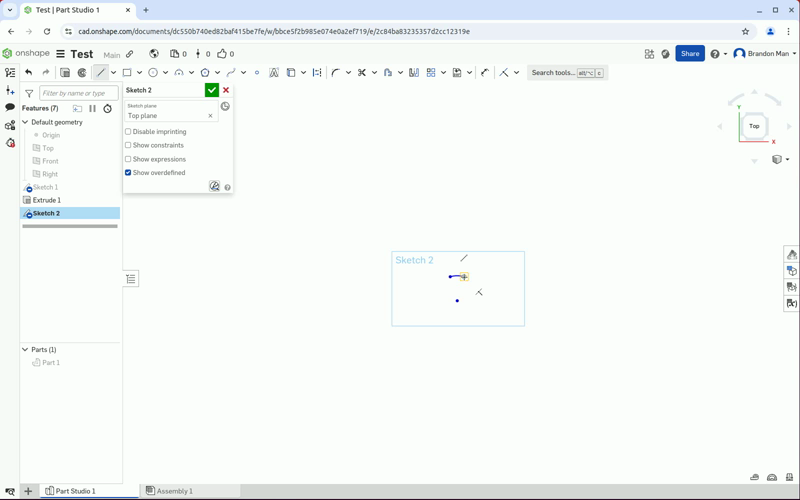
scroll(-6)
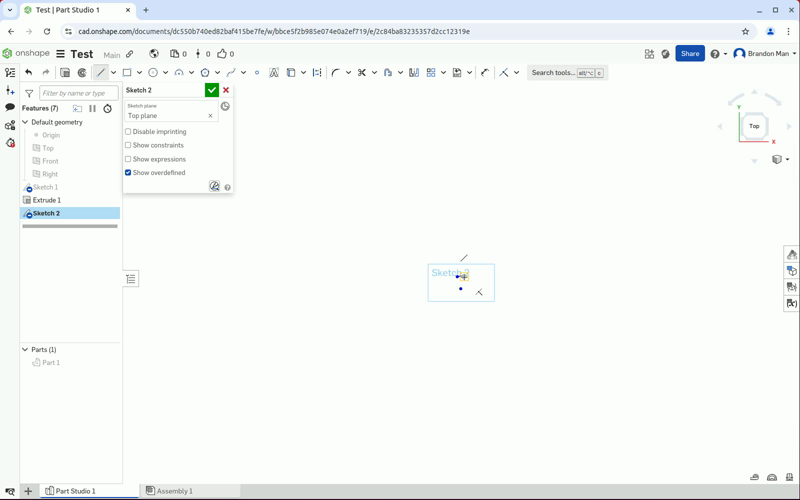
key_down(shift)
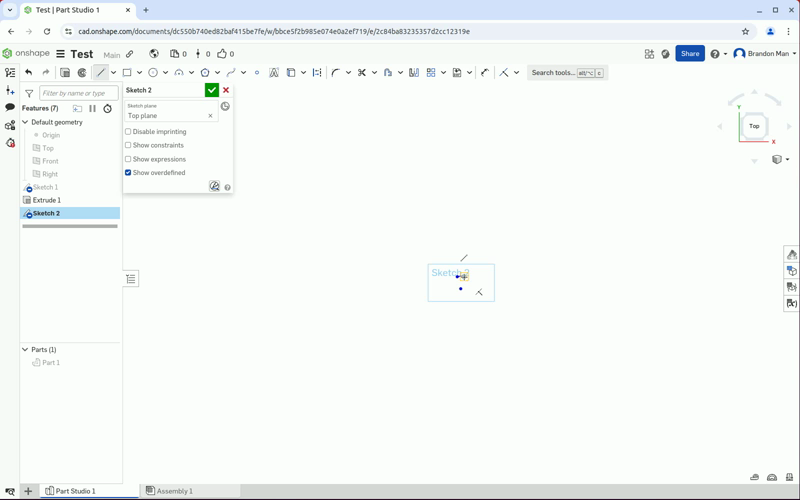
mouse_move(494, 276)
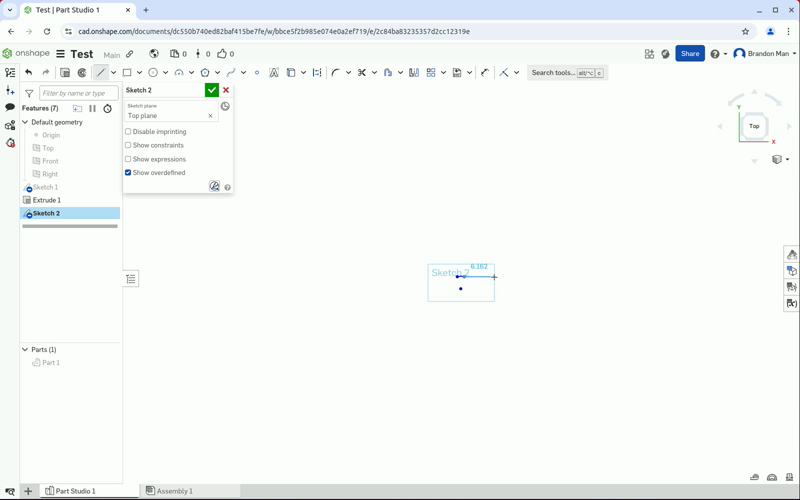
mouse_move(464, 271)
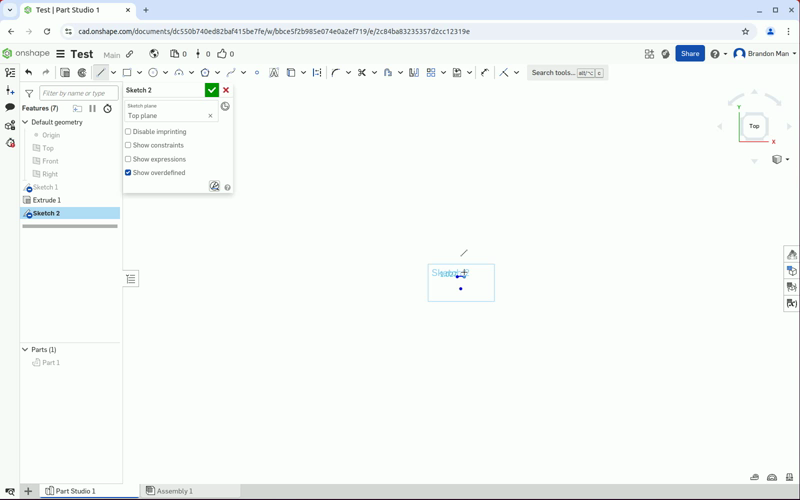
scroll(6)
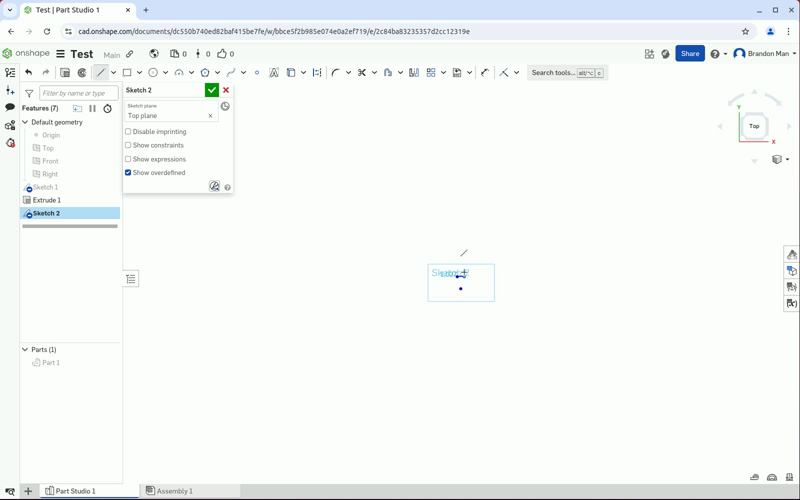
scroll(6)
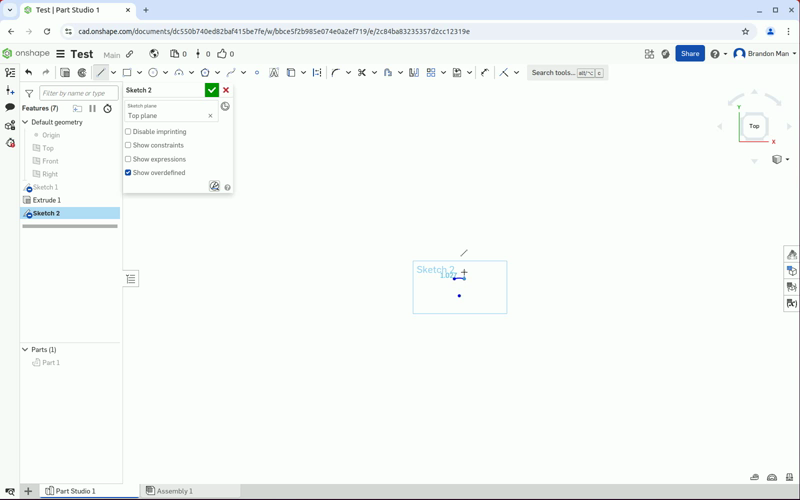
scroll(6)
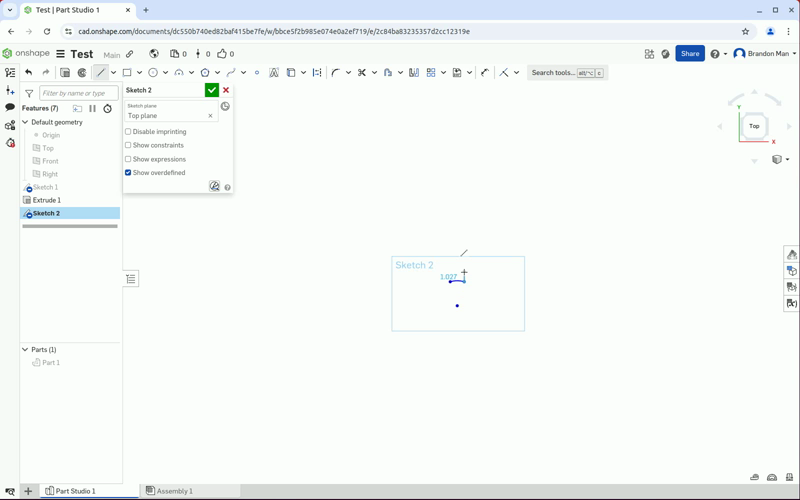
scroll(6)
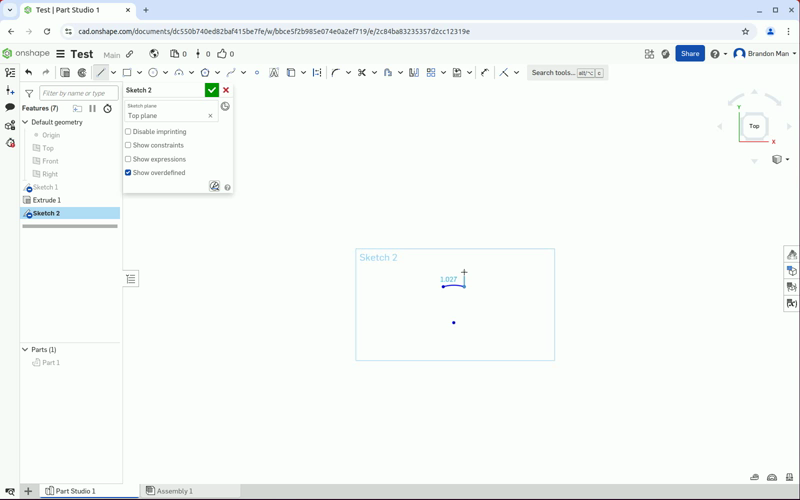
scroll(6)
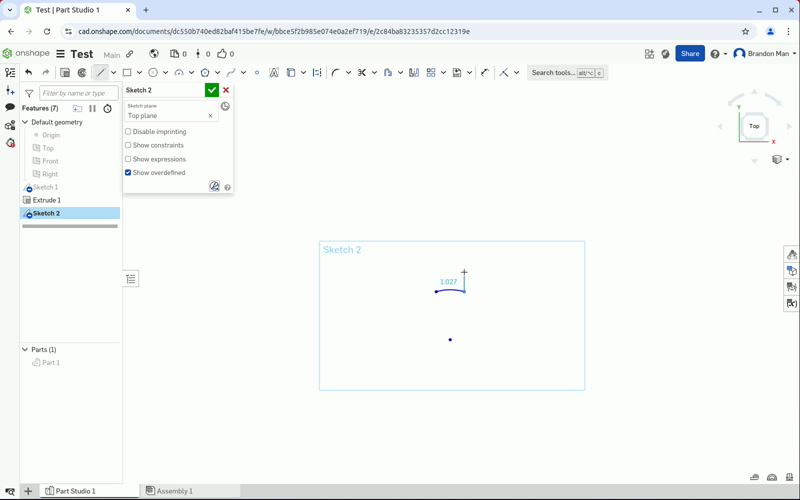
scroll(6)
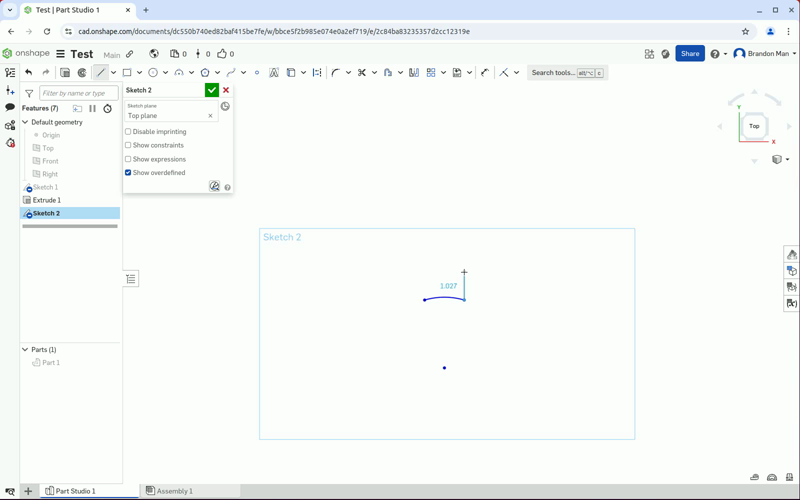
scroll(6)
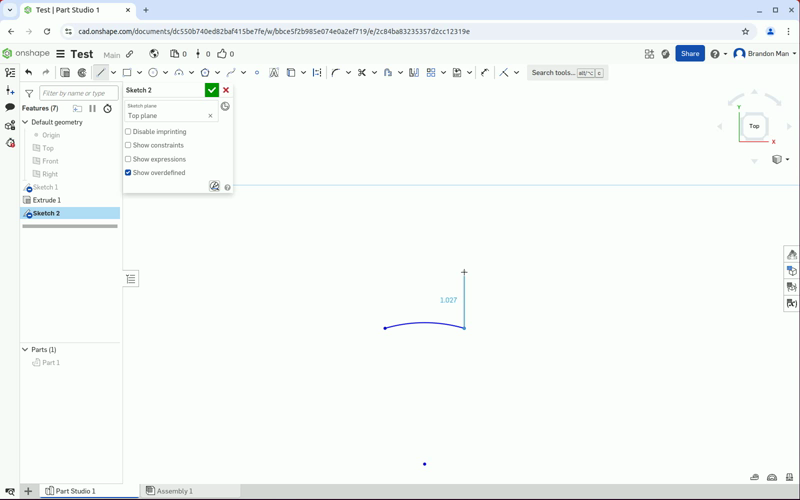
click(464, 271)
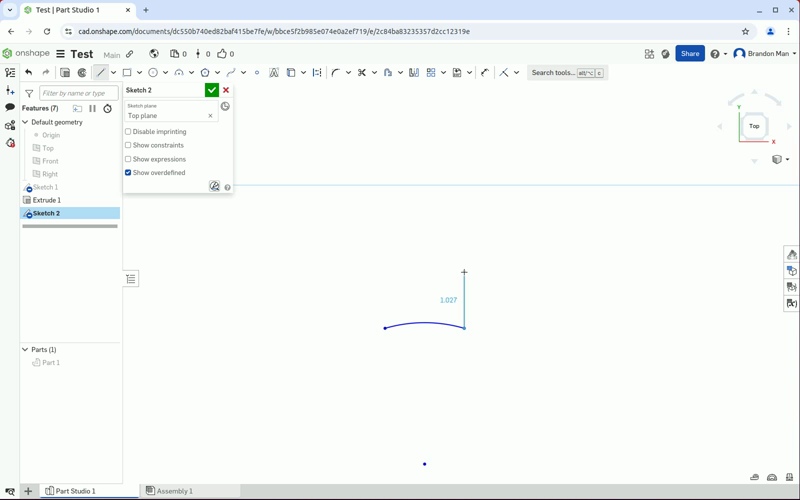
scroll(-6)
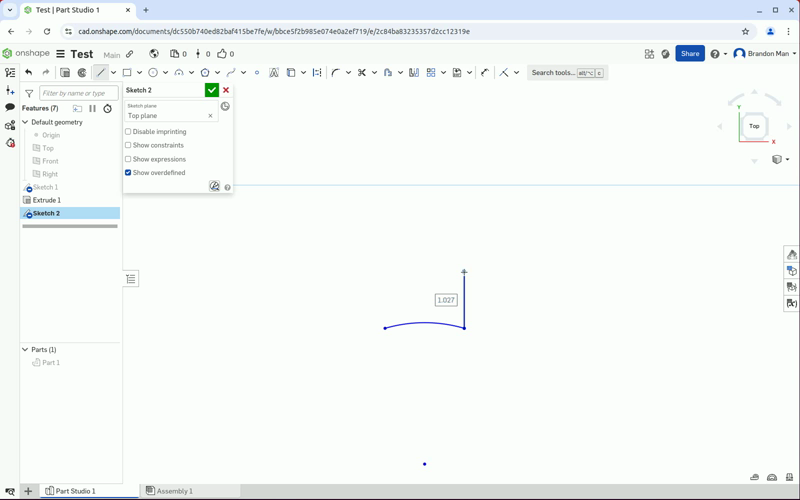
scroll(-6)
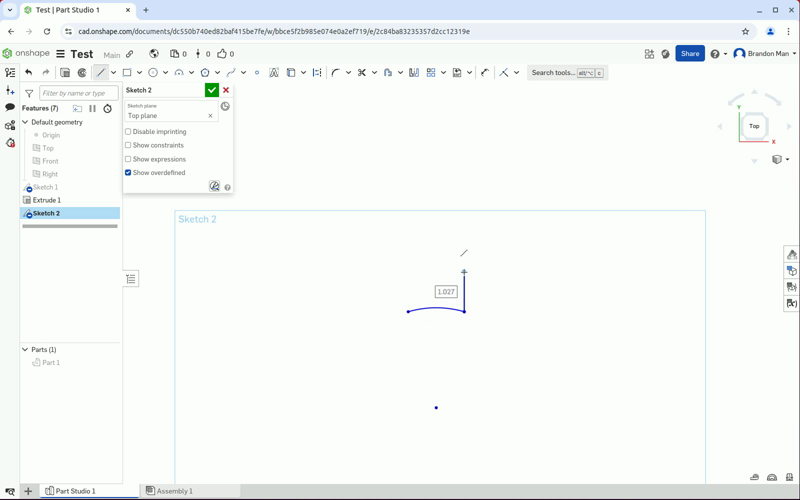
scroll(-6)
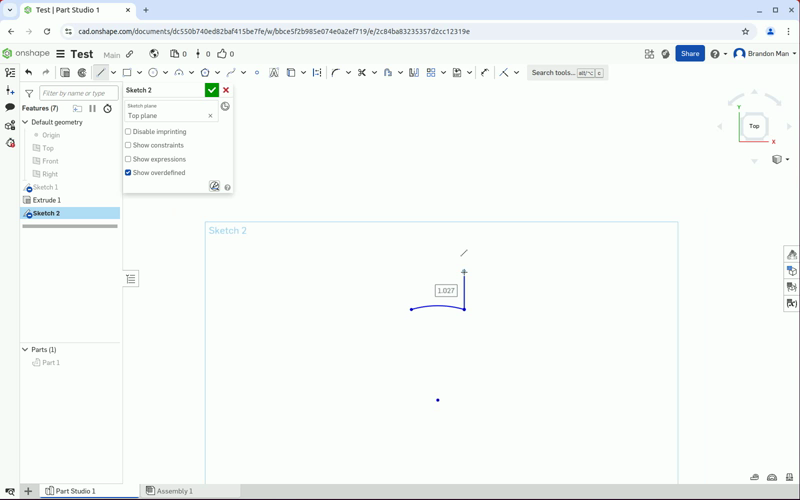
scroll(-6)
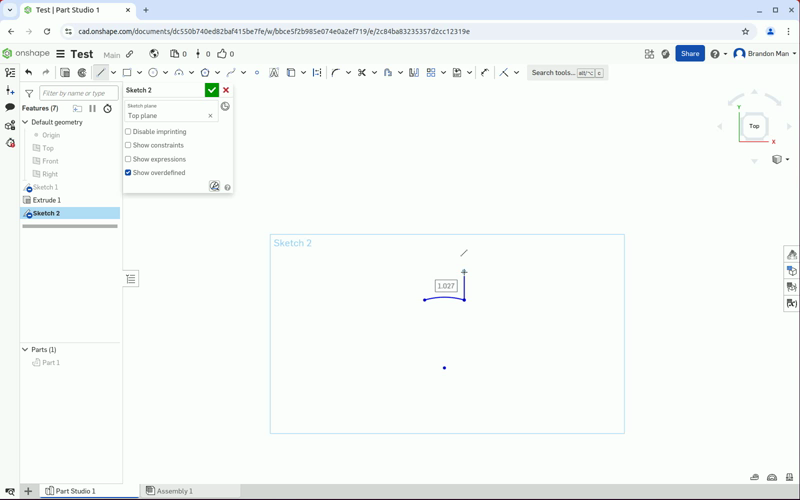
scroll(-6)
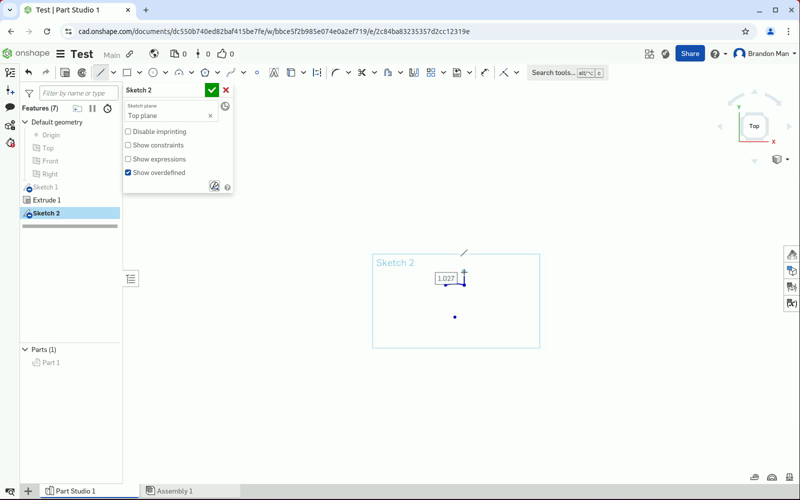
scroll(-6)
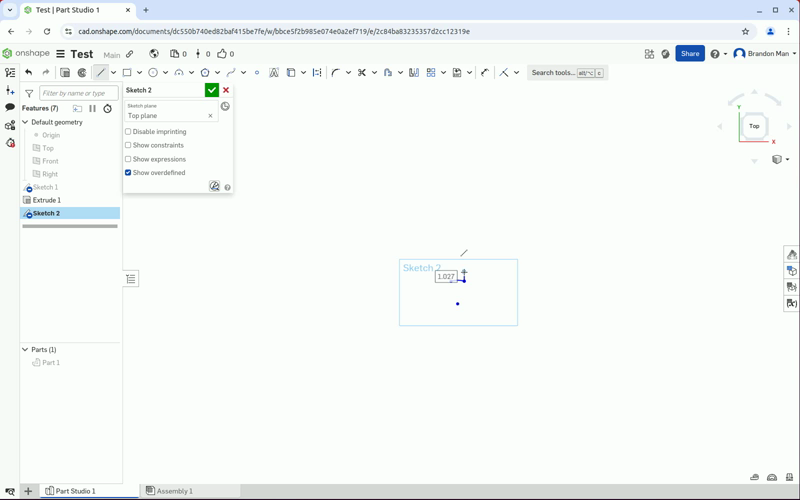
scroll(-6)
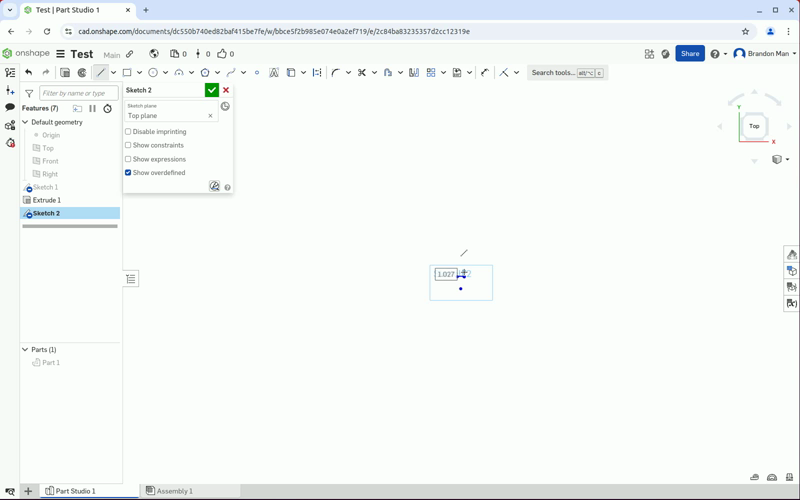
key_up(shift)
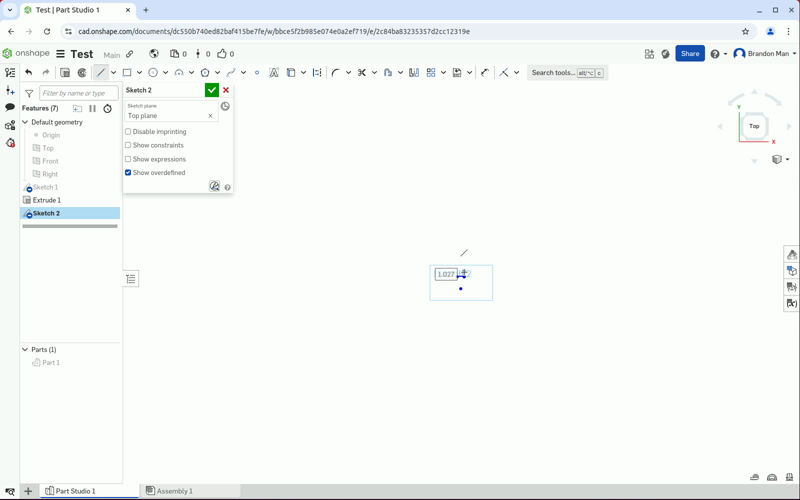
key(esc)
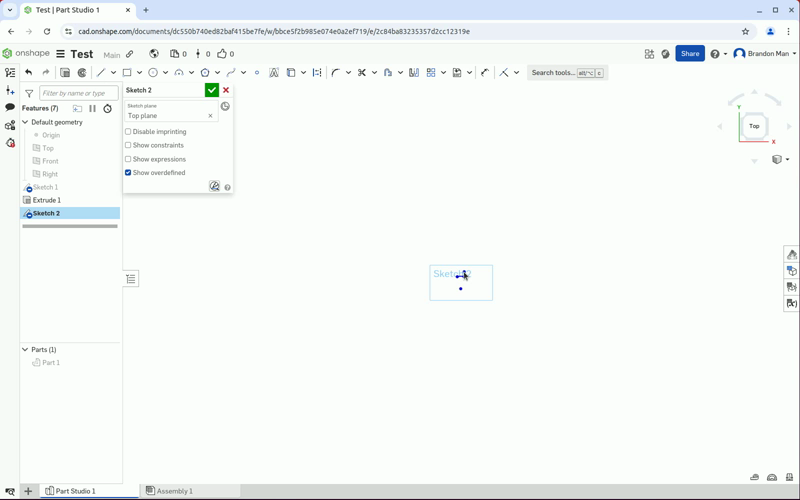
key(a)
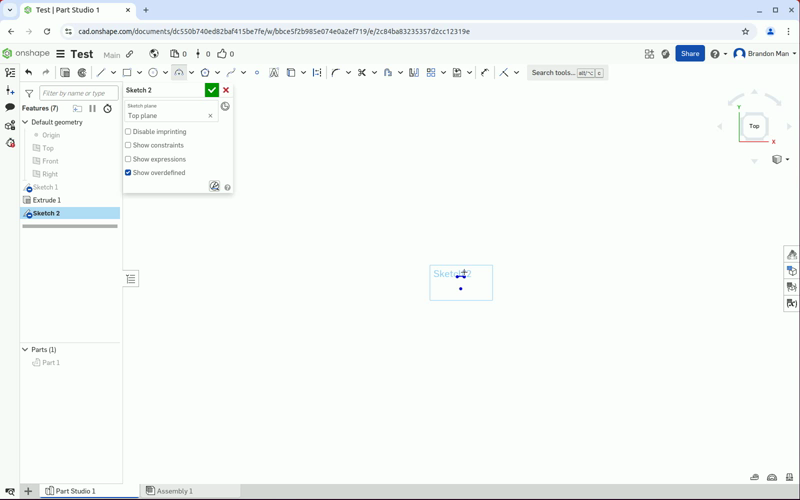
mouse_move(464, 271)
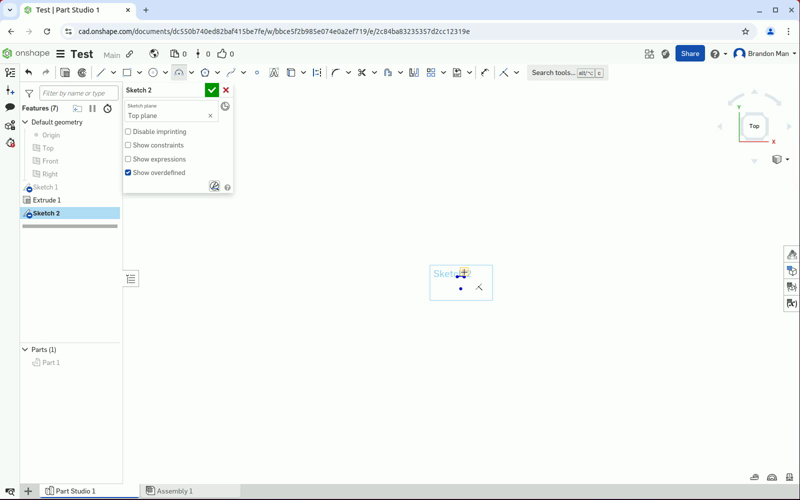
click(464, 271)
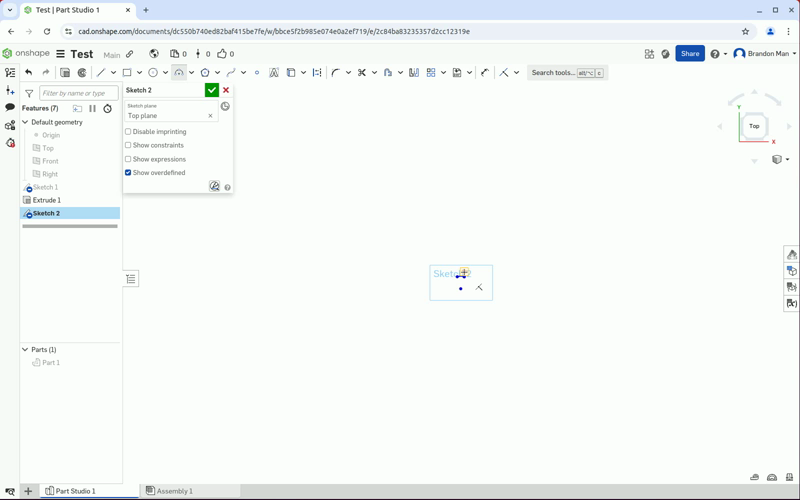
key_down(shift)
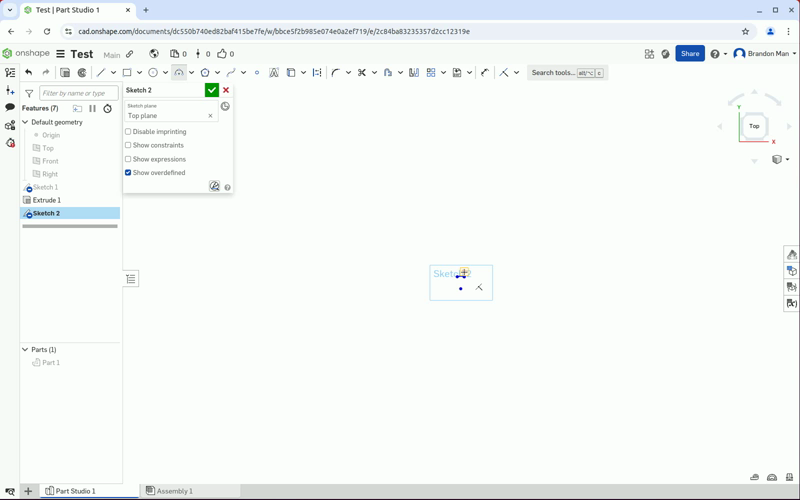
mouse_move(457, 271)
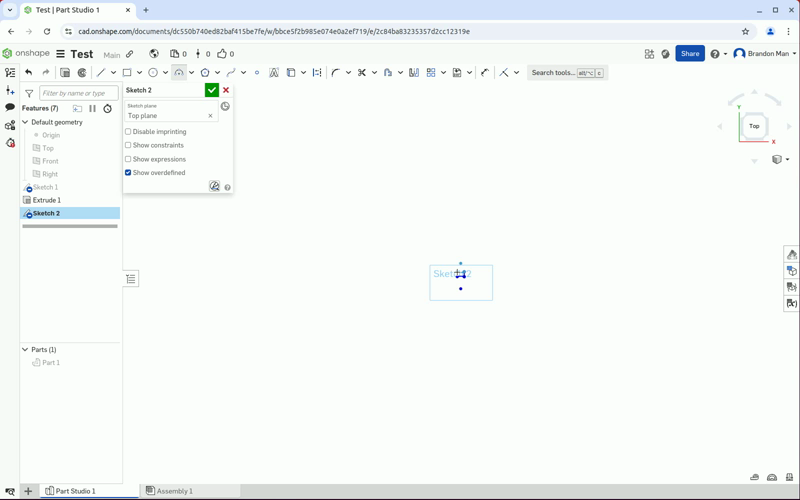
scroll(6)
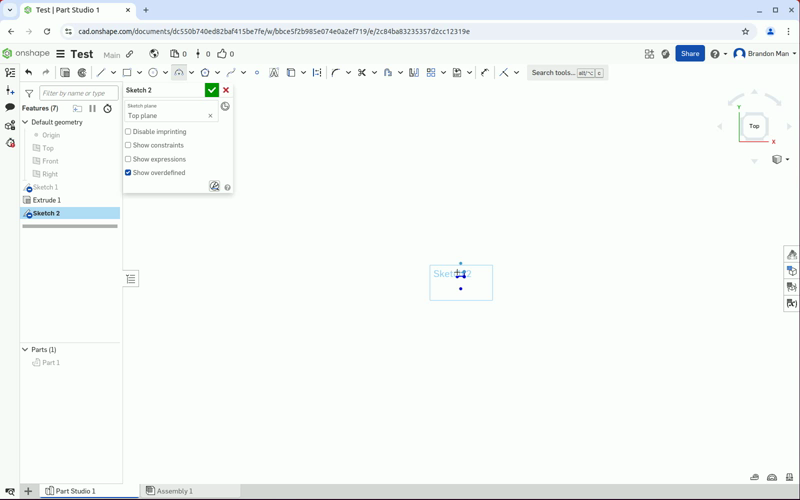
scroll(6)
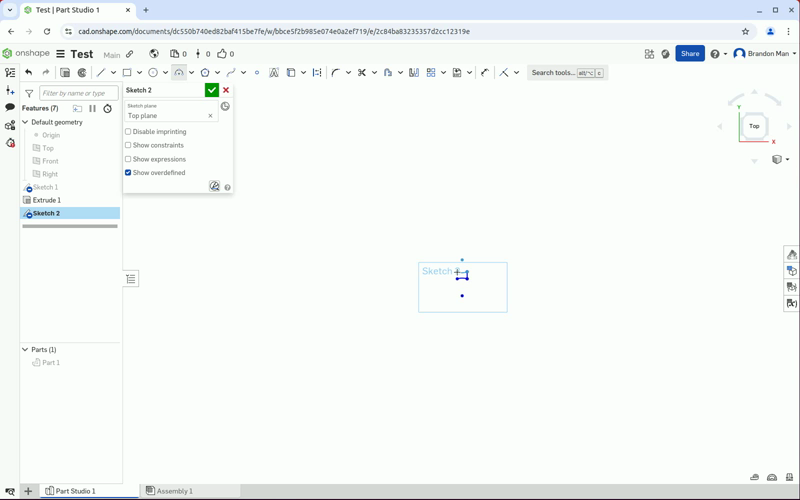
scroll(6)
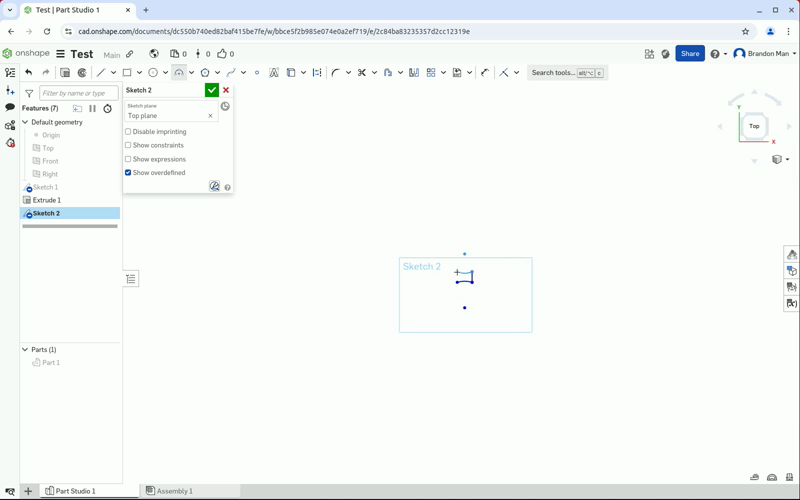
scroll(6)
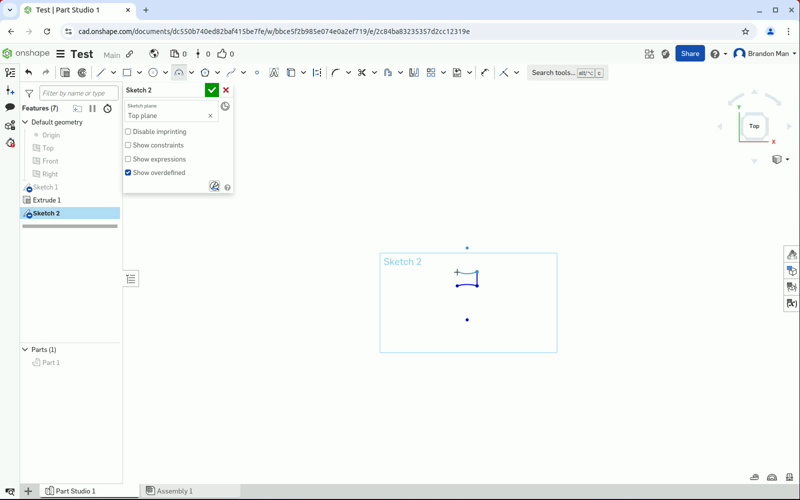
scroll(6)
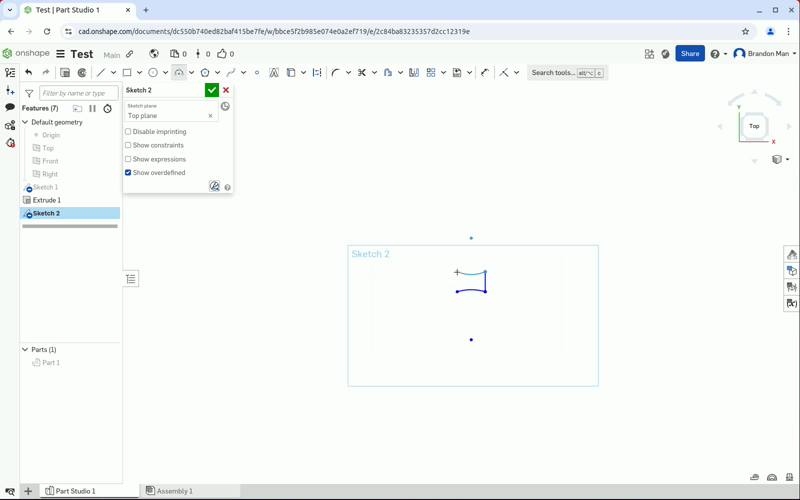
scroll(6)
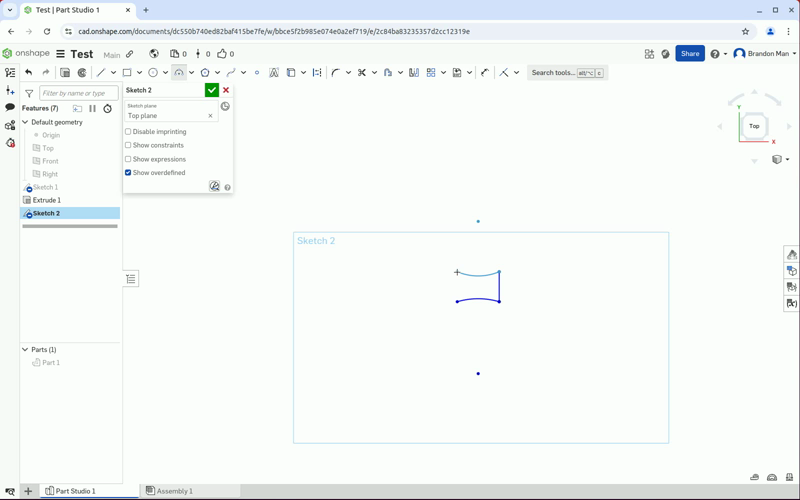
scroll(6)
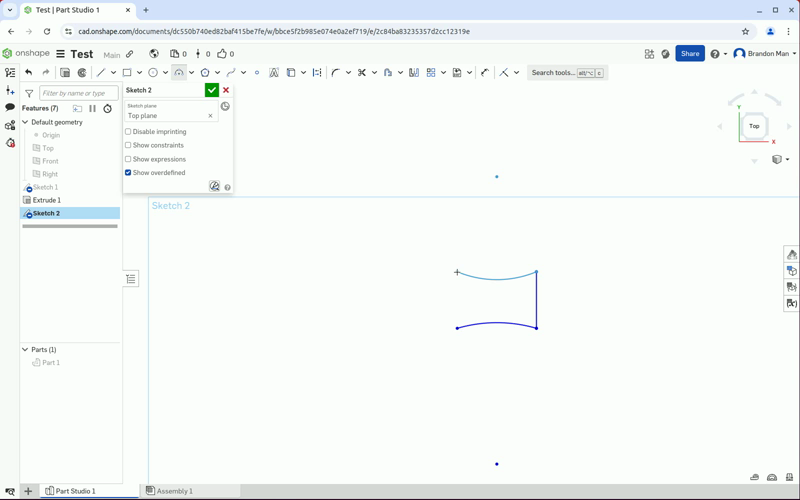
click(457, 271)
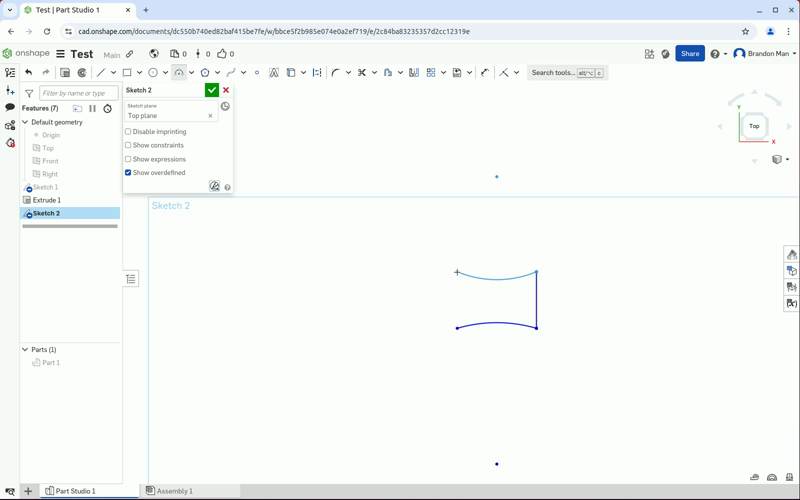
scroll(-6)
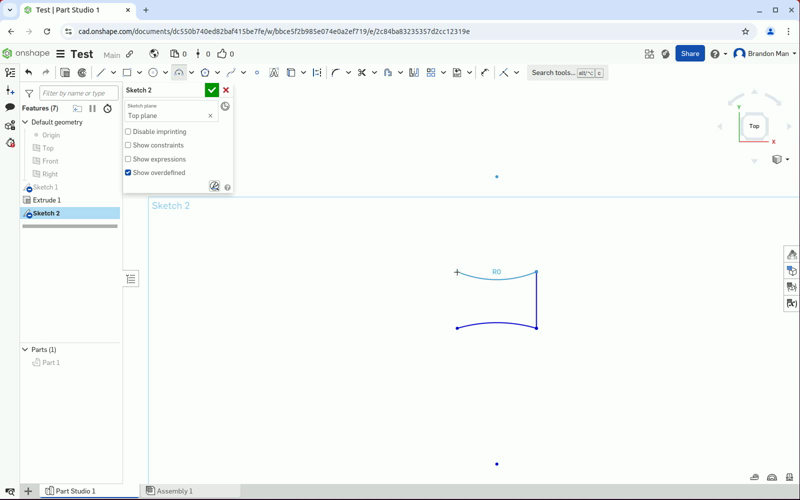
scroll(-6)
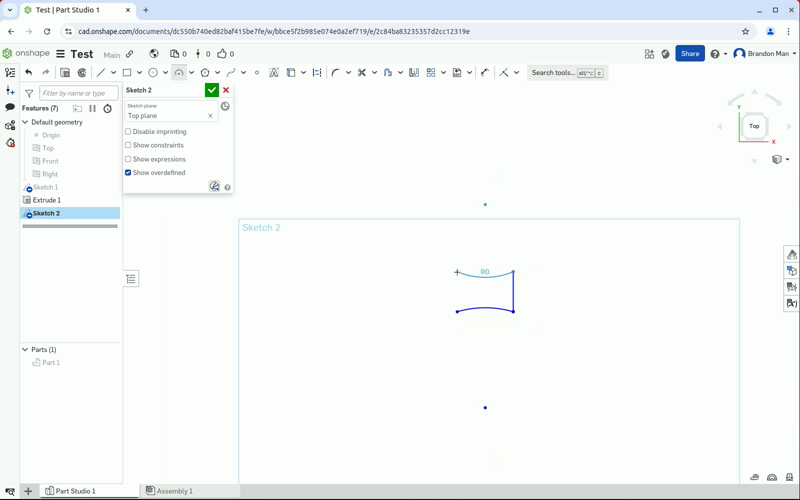
scroll(-6)
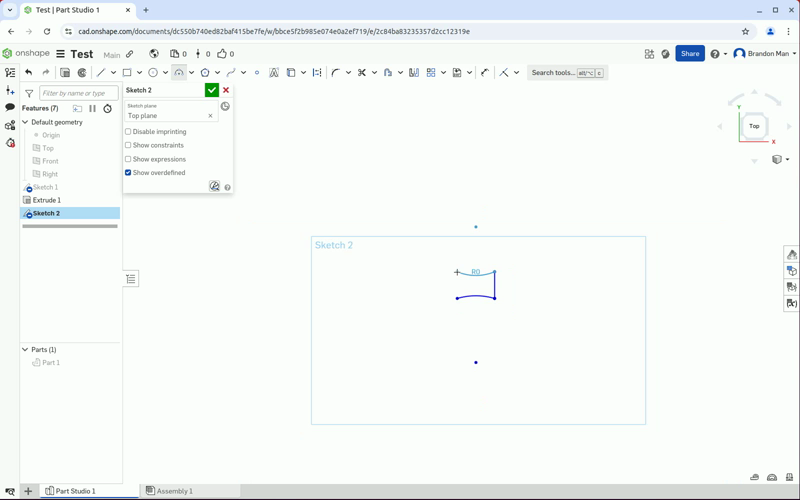
scroll(-6)
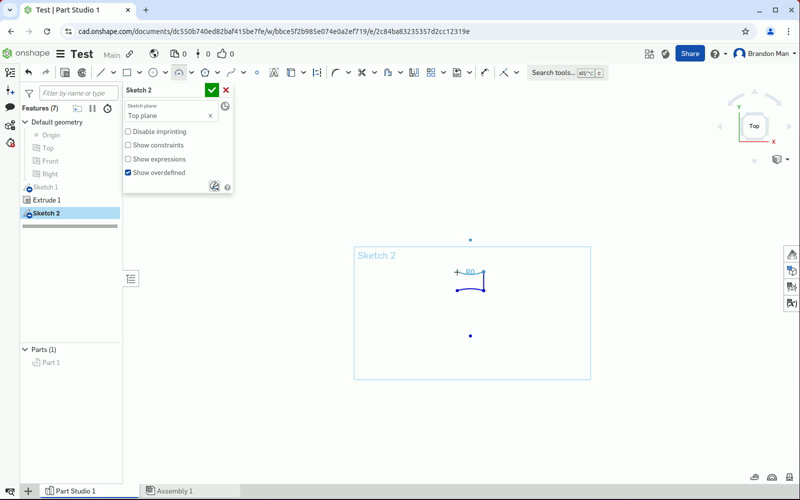
scroll(-6)
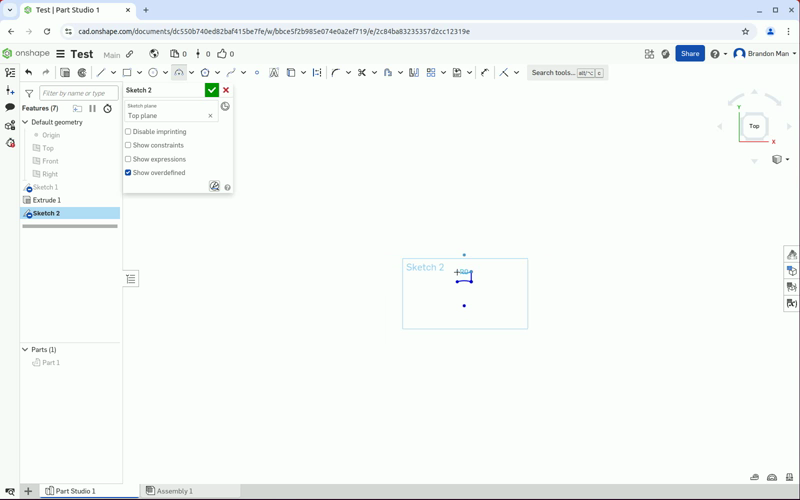
scroll(-6)
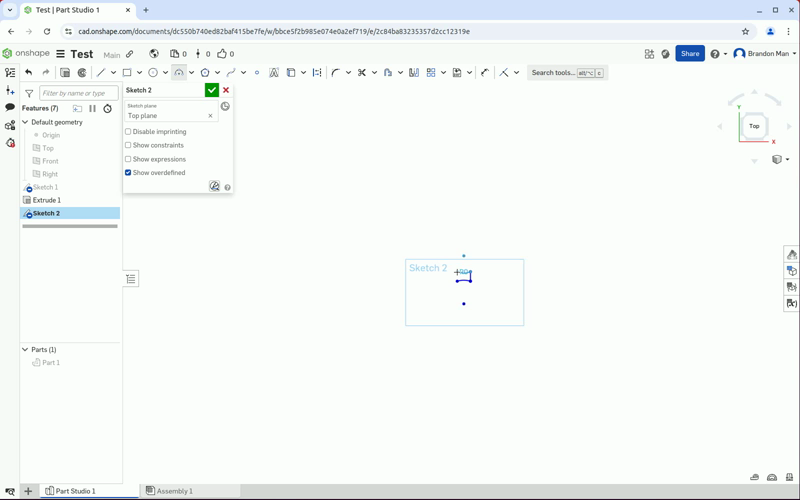
scroll(-6)
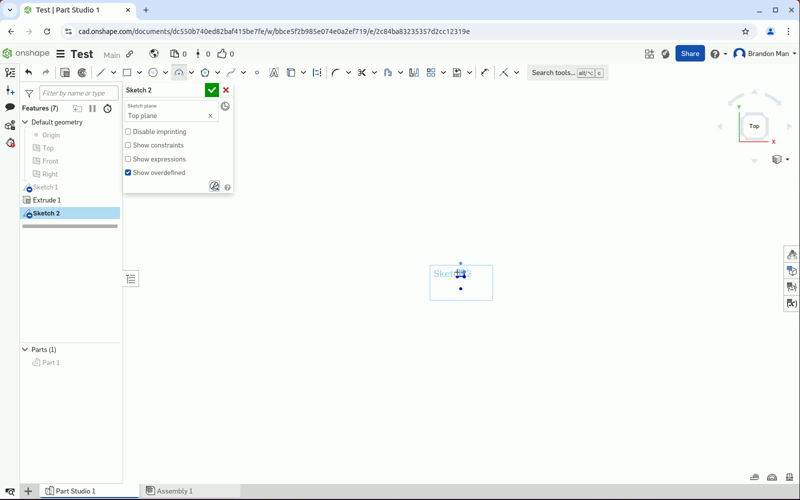
mouse_move(460, 271)
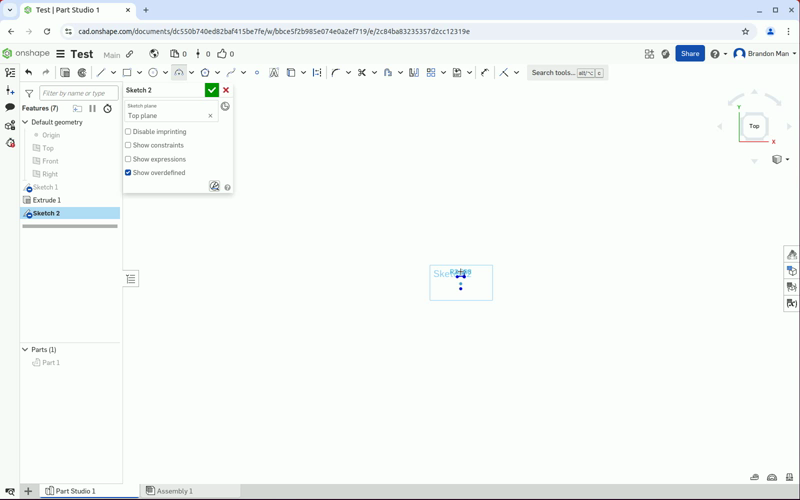
scroll(6)
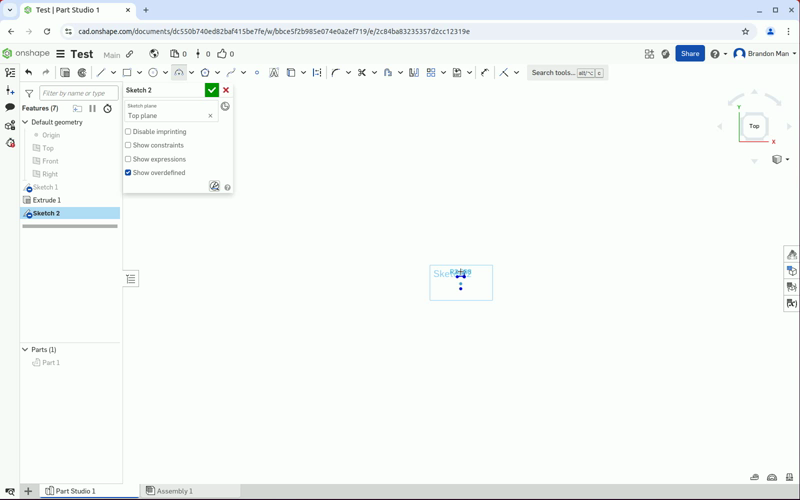
scroll(6)
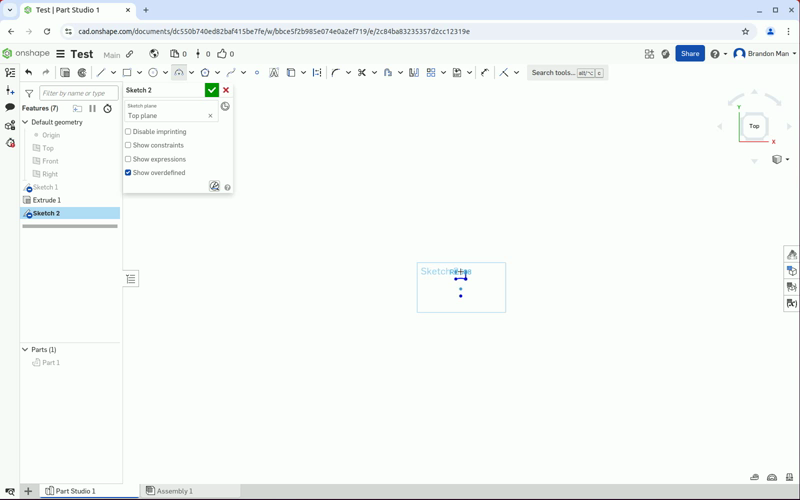
scroll(6)
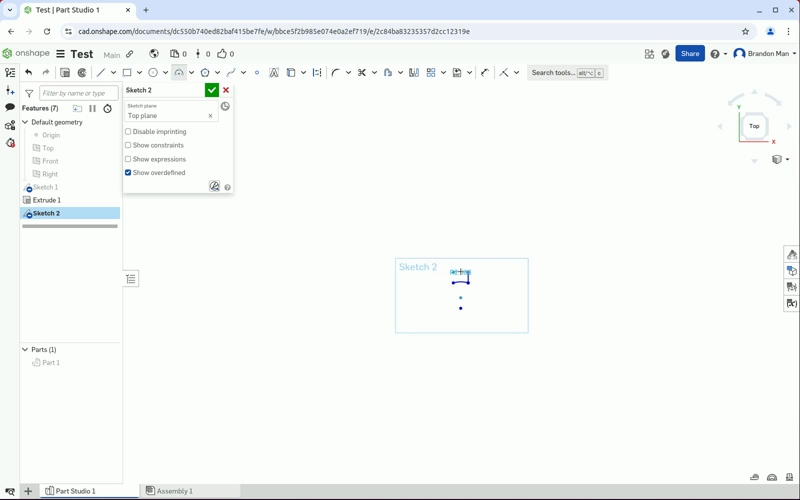
scroll(6)
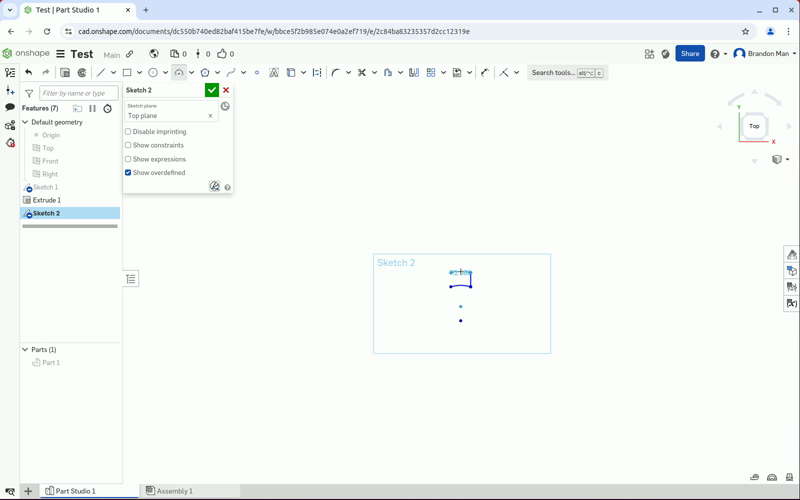
scroll(6)
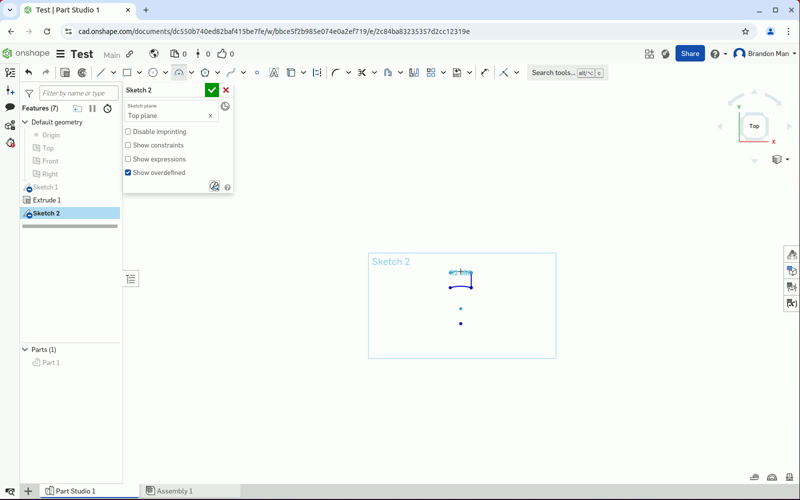
scroll(6)
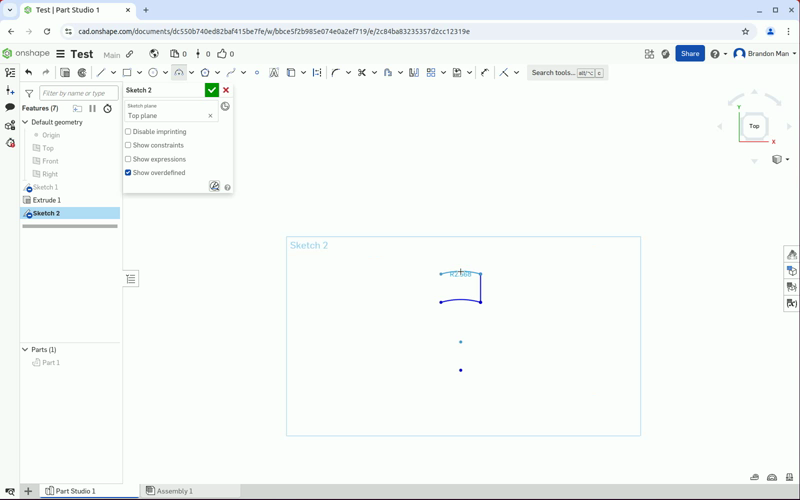
scroll(6)
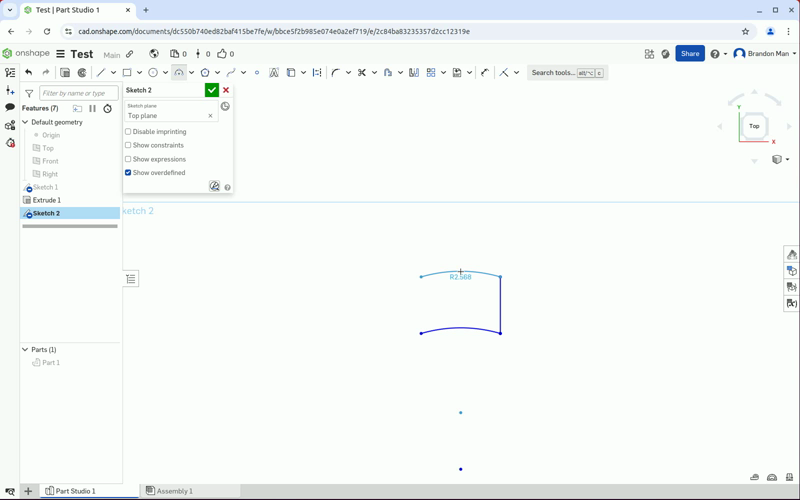
click(460, 271)
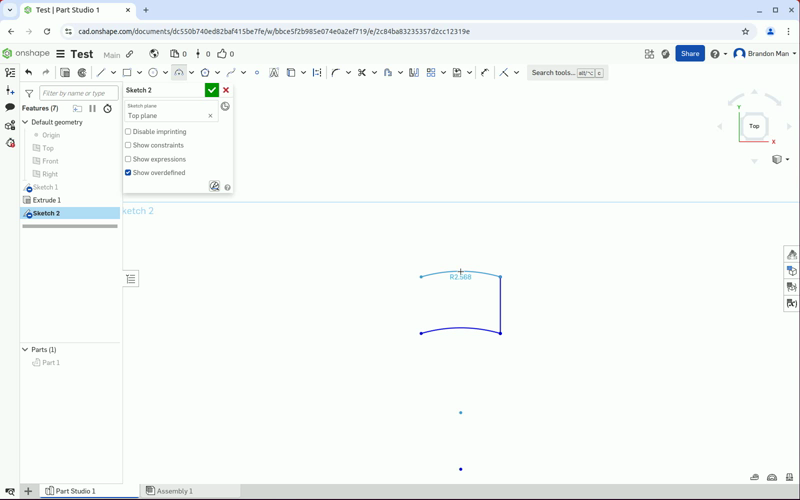
scroll(-6)
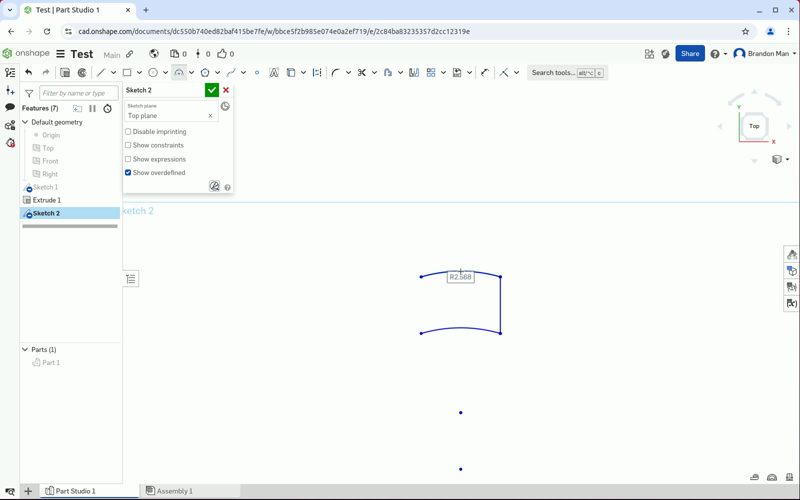
scroll(-6)
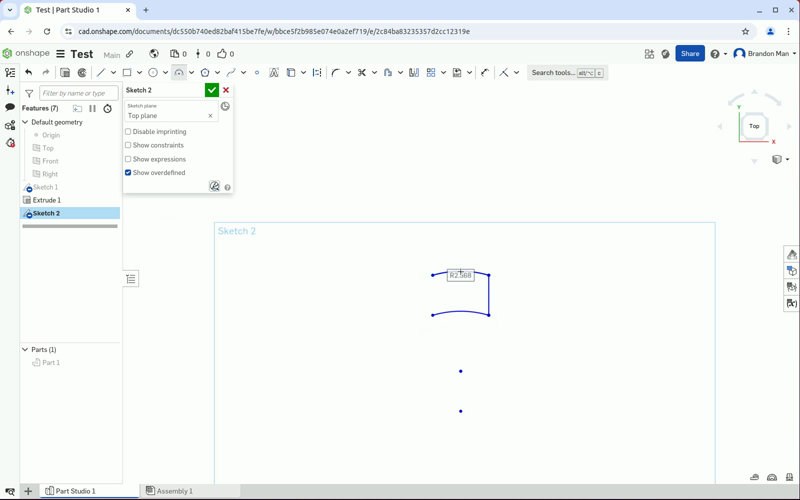
scroll(-6)
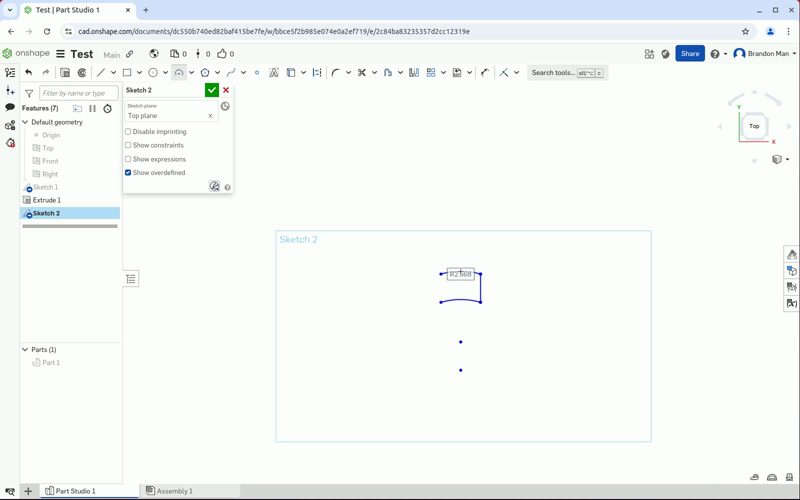
scroll(-6)
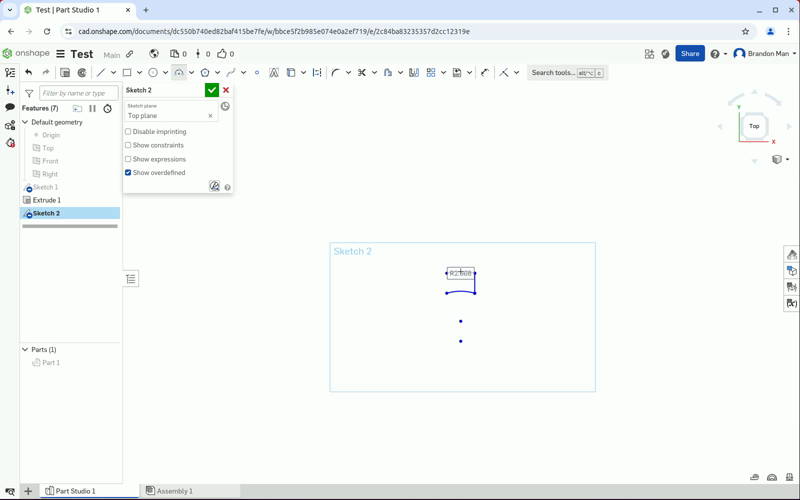
scroll(-6)
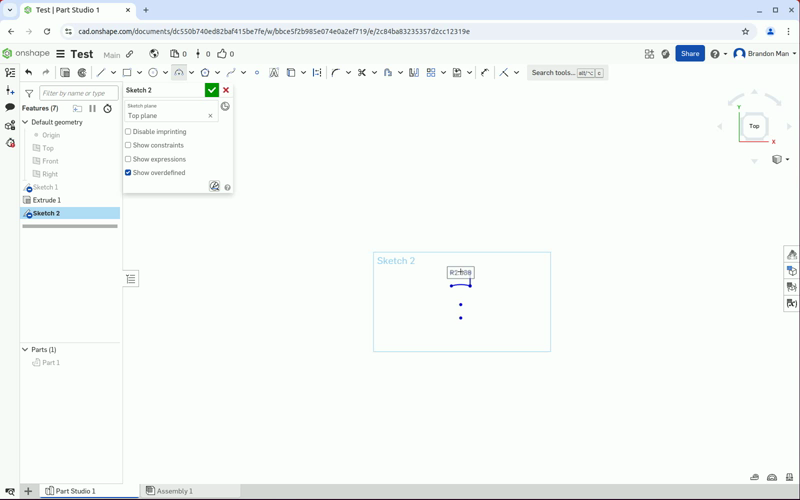
scroll(-6)
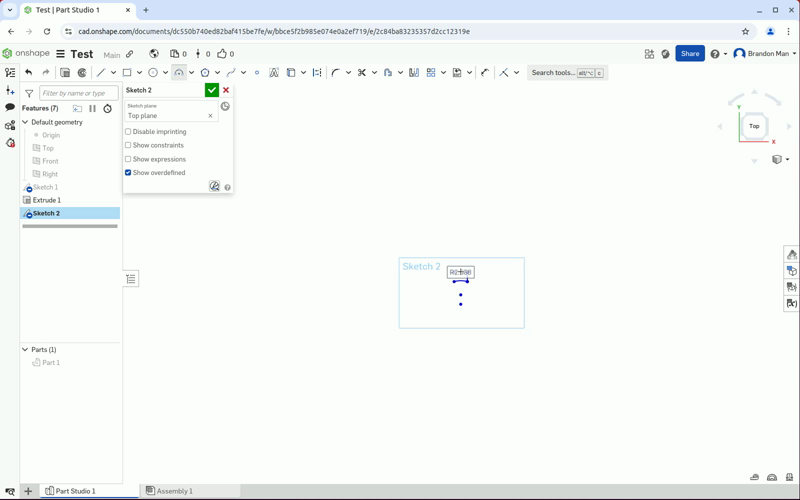
scroll(-6)
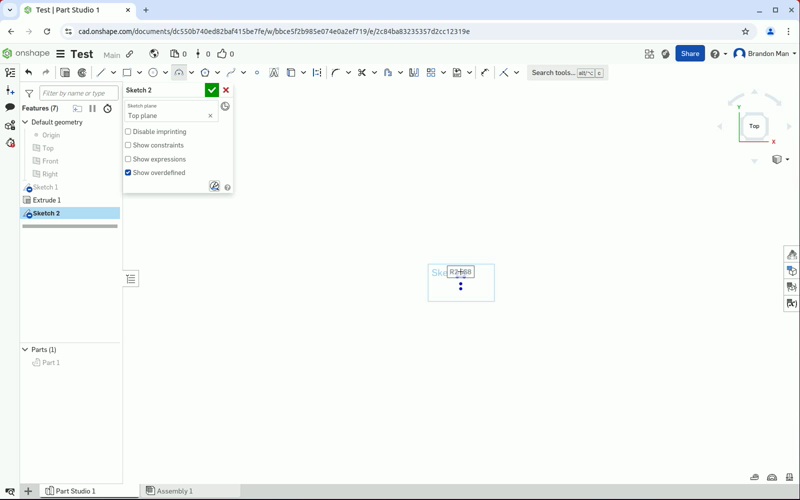
key_up(shift)
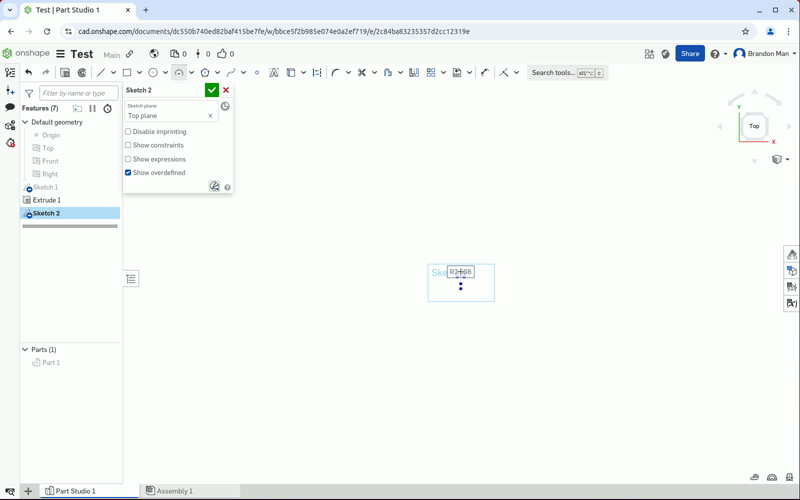
key(esc)
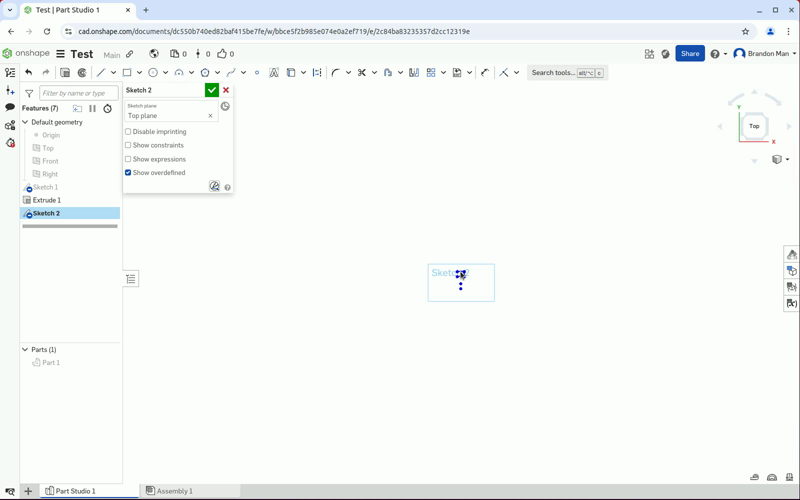
key(l)
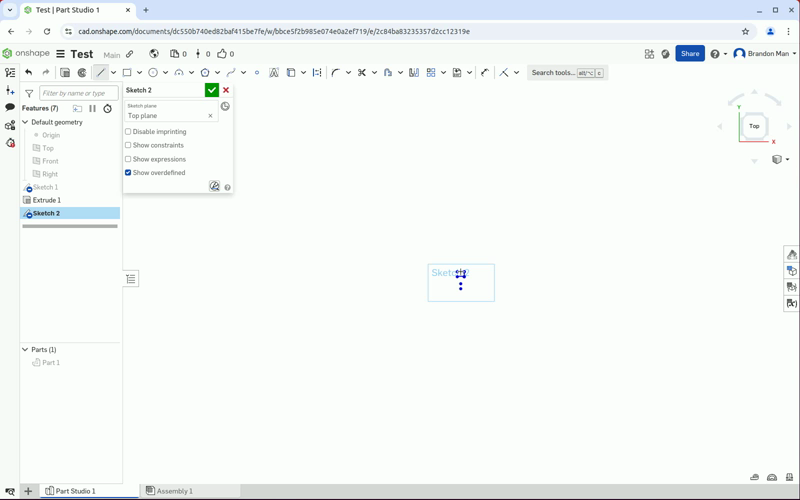
mouse_move(457, 271)
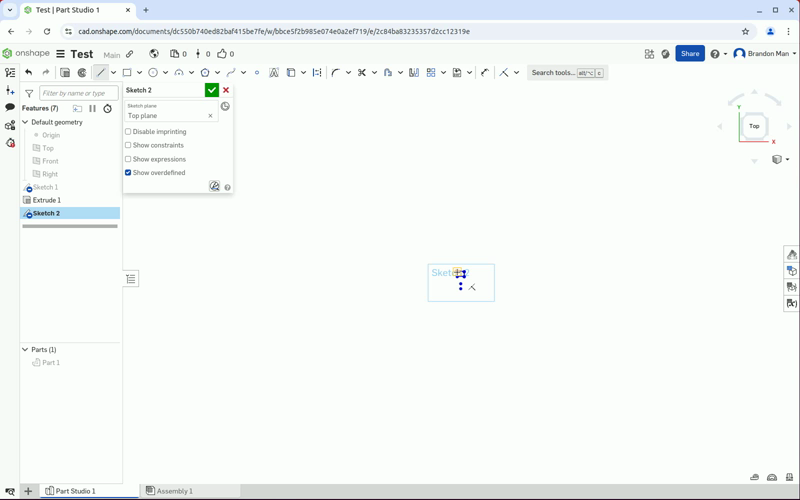
scroll(6)
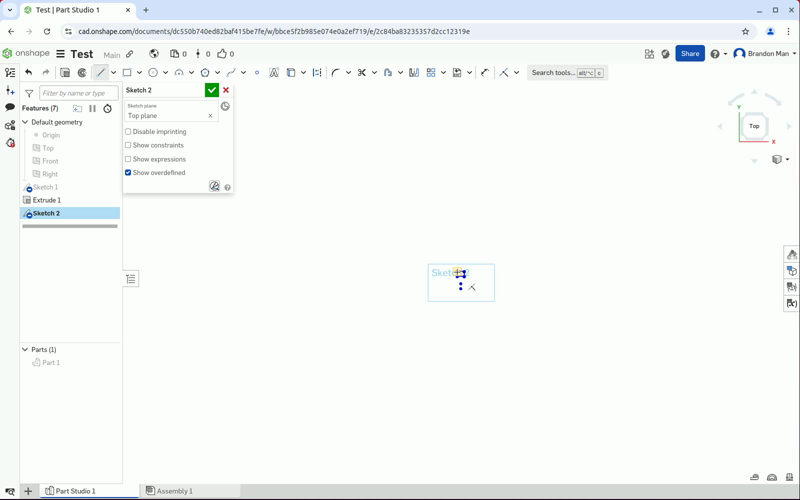
scroll(6)
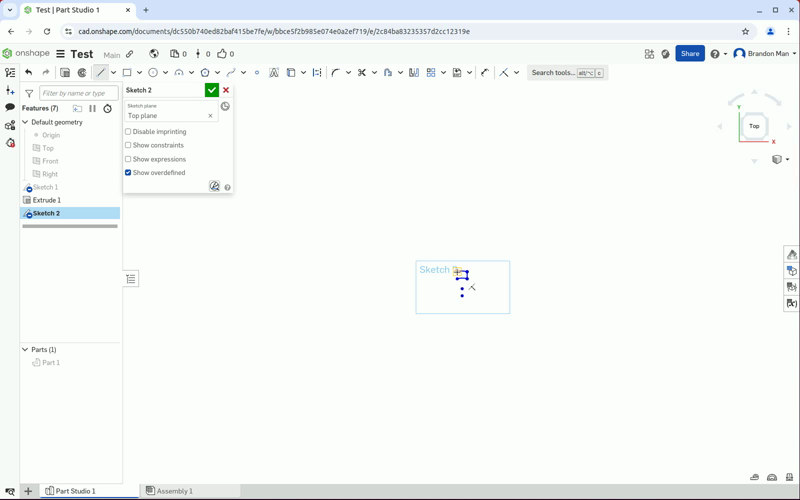
scroll(6)
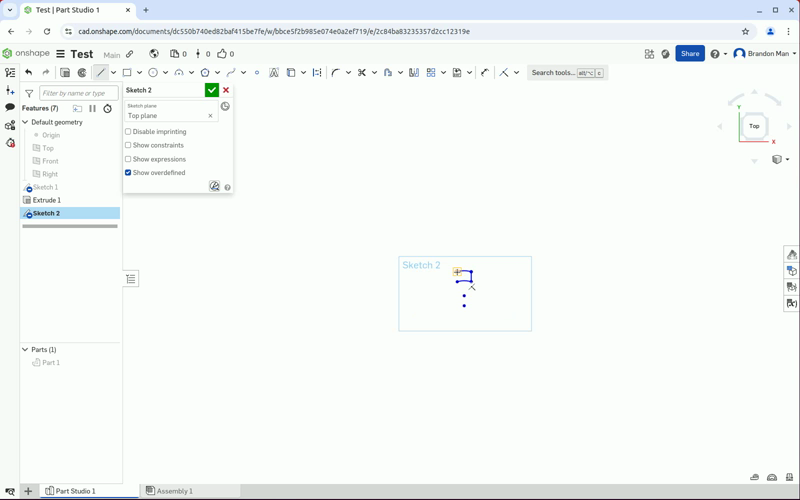
scroll(6)
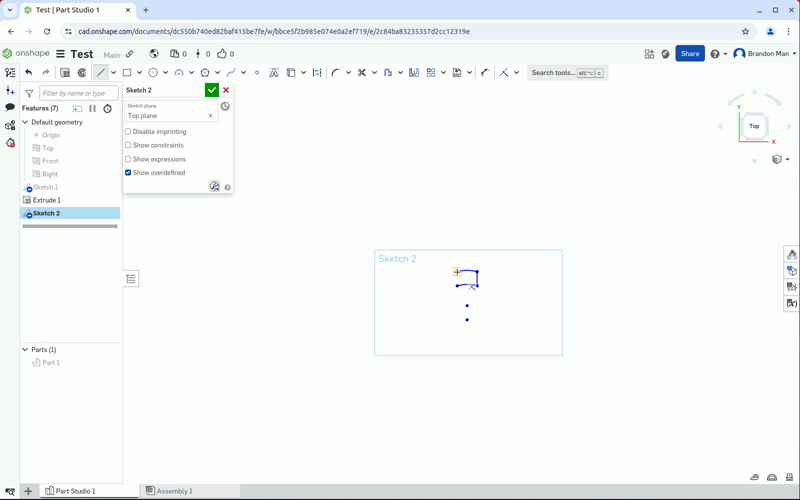
scroll(6)
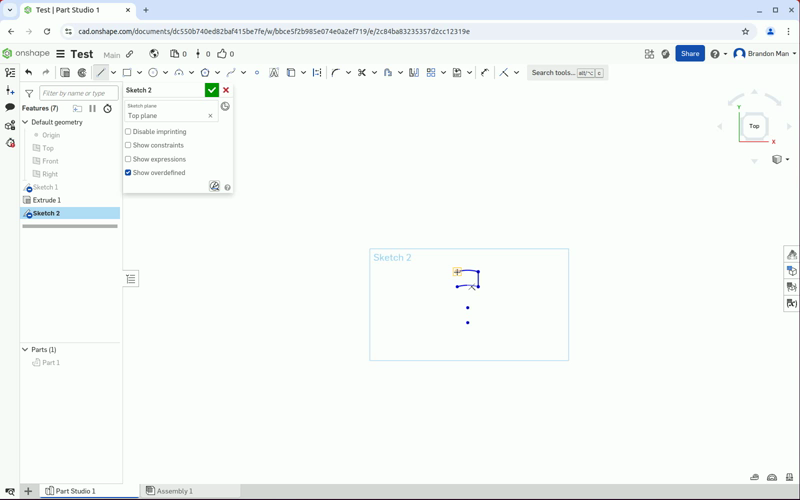
scroll(6)
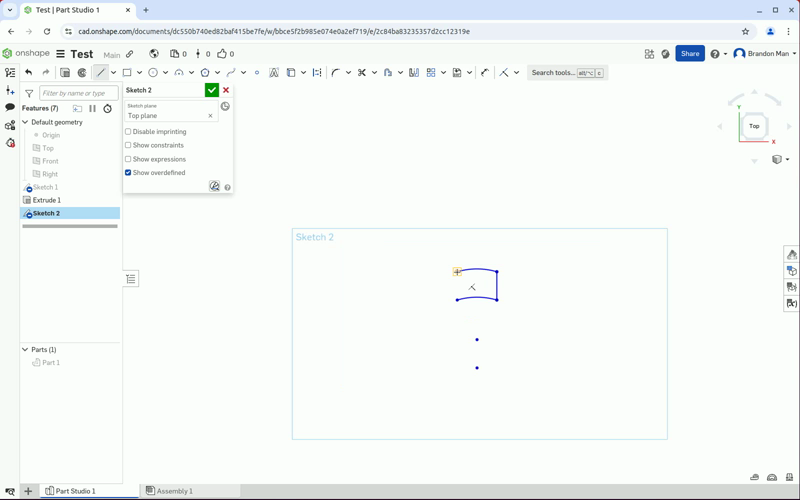
scroll(6)
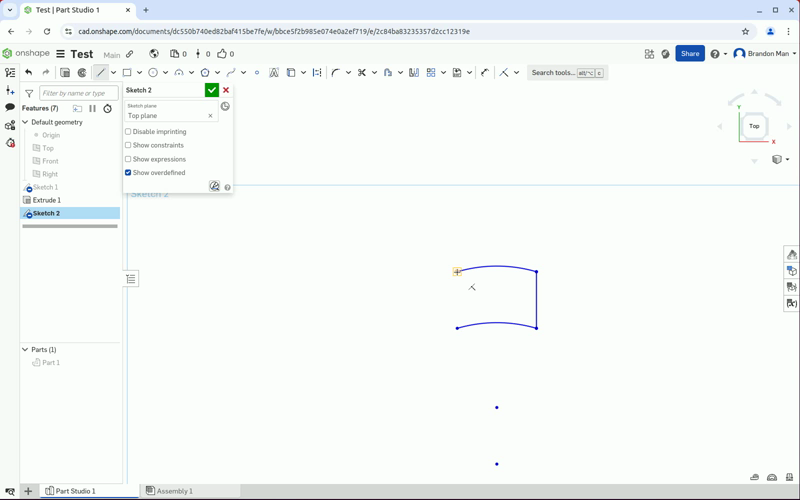
click(457, 271)
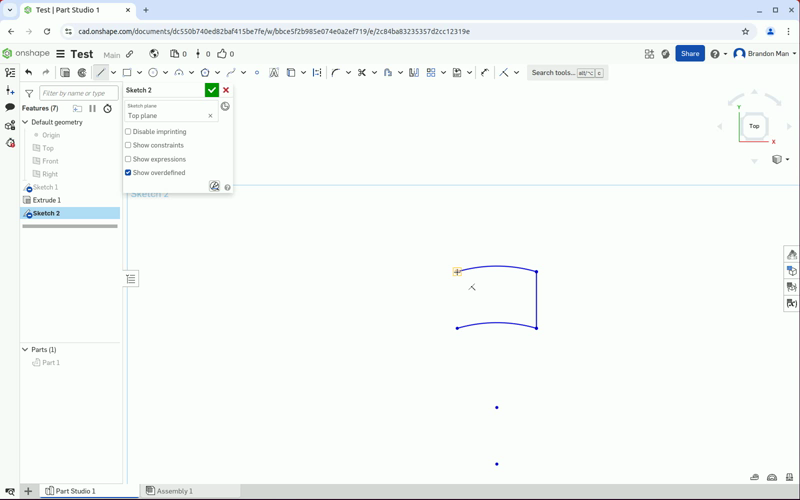
scroll(-6)
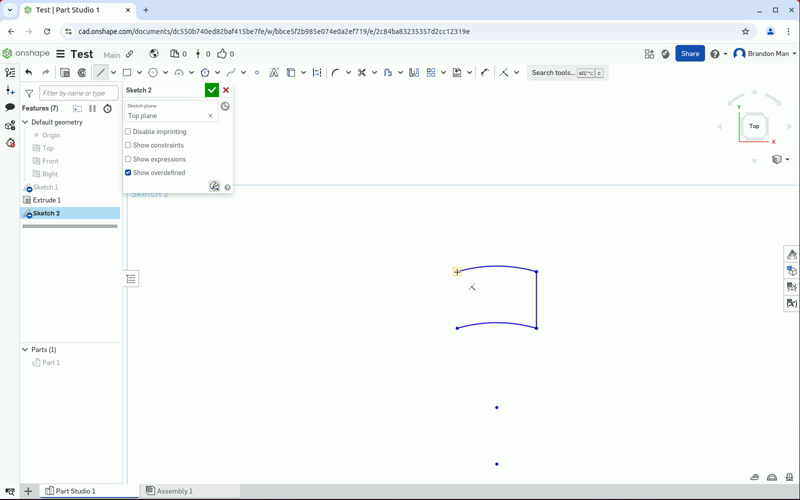
scroll(-6)
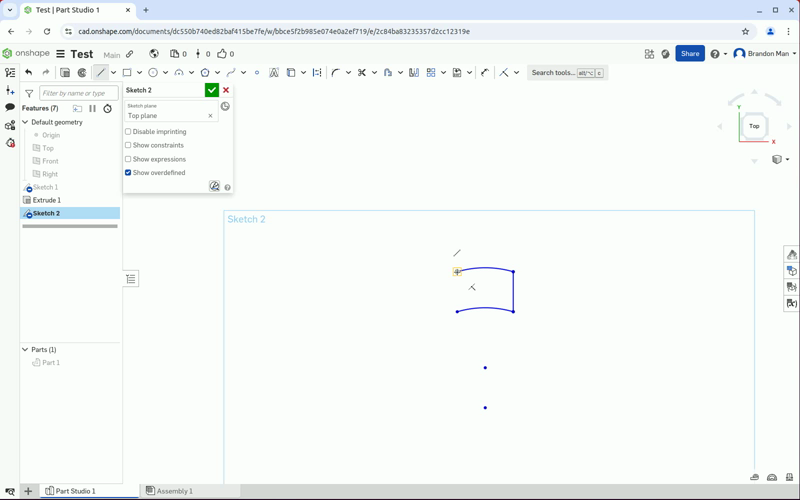
scroll(-6)
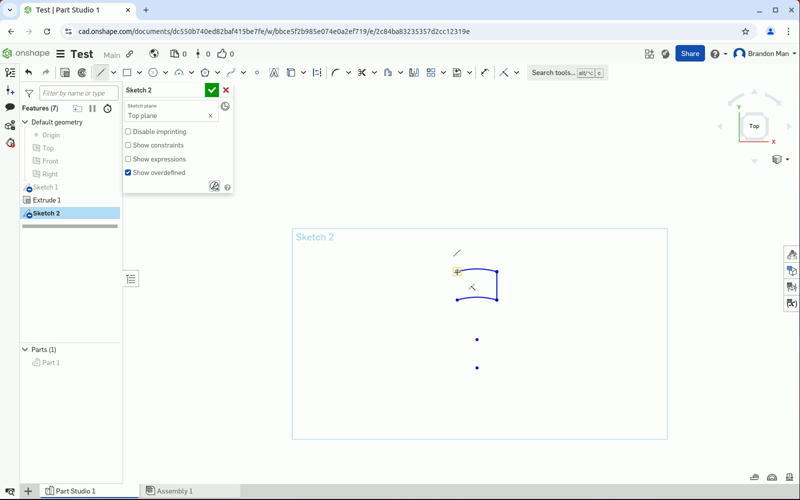
scroll(-6)
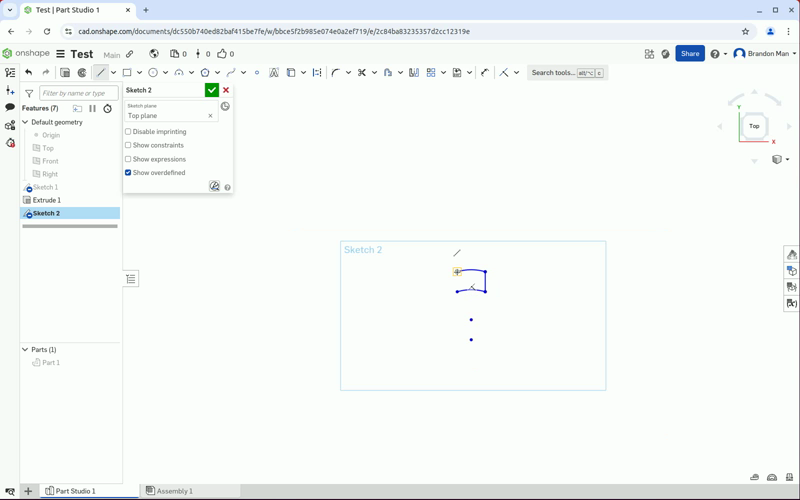
scroll(-6)
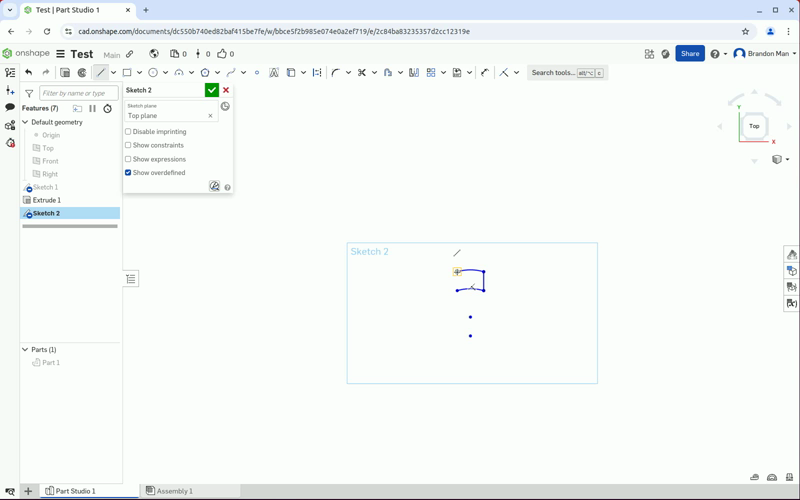
scroll(-6)
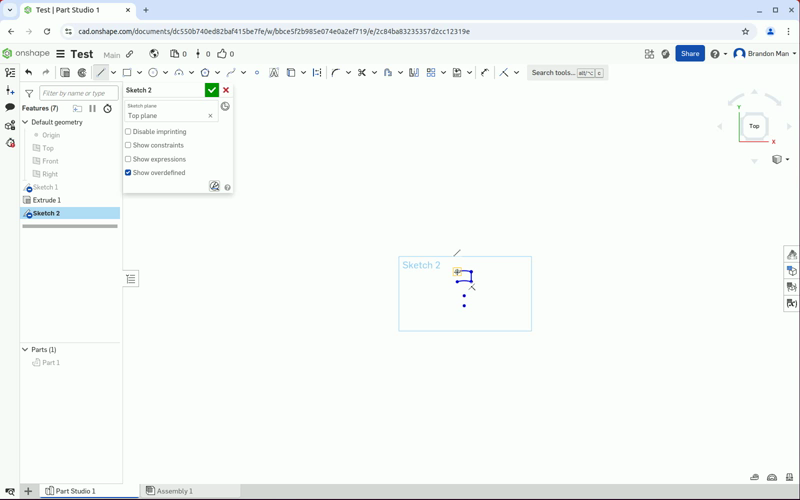
scroll(-6)
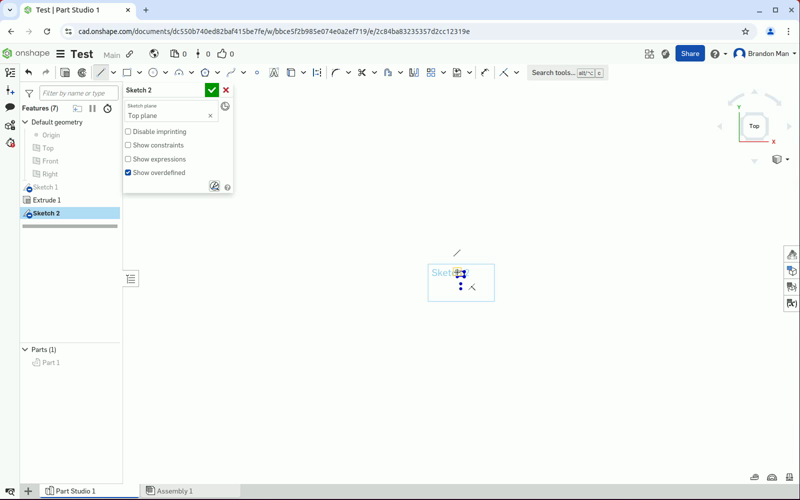
mouse_move(487, 271)
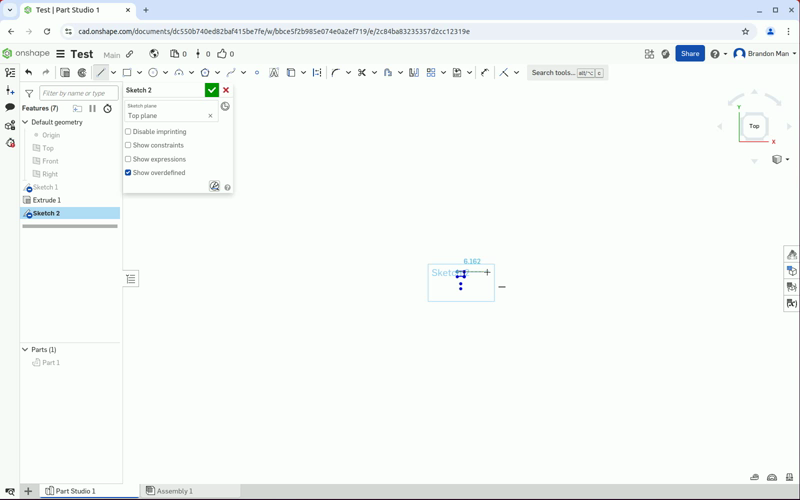
key_down(shift)
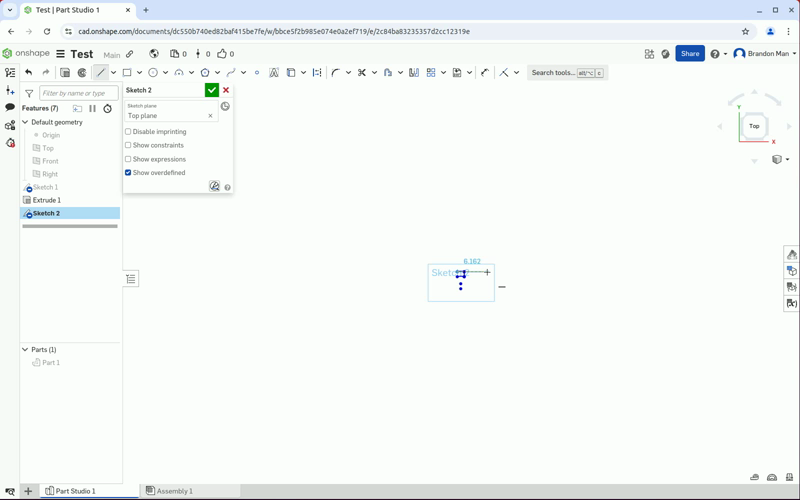
mouse_move(457, 276)
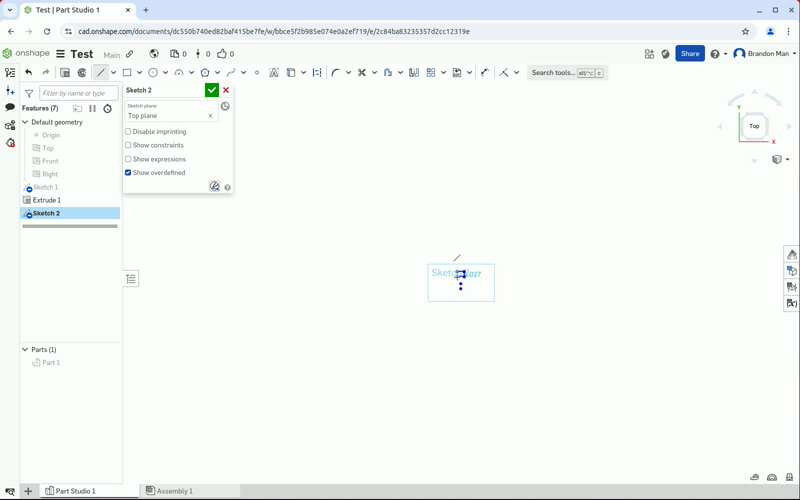
scroll(6)
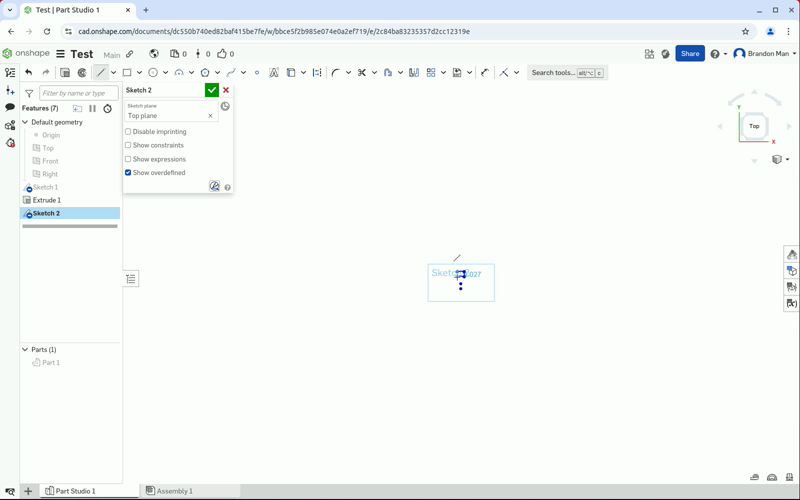
scroll(6)
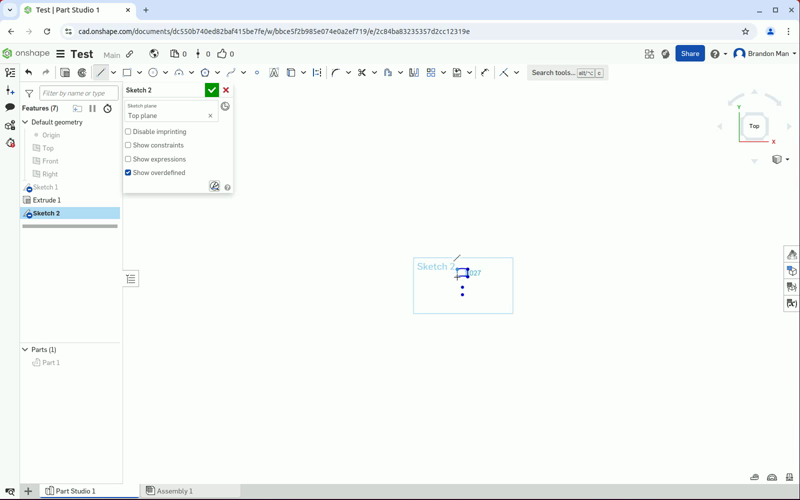
scroll(6)
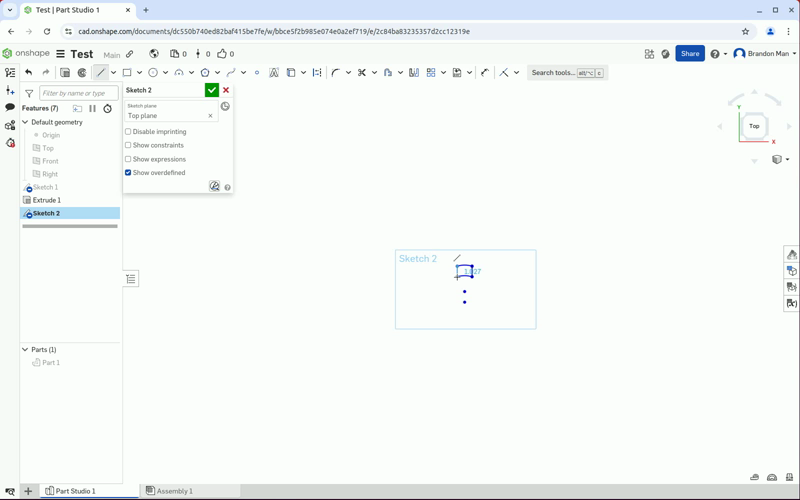
scroll(6)
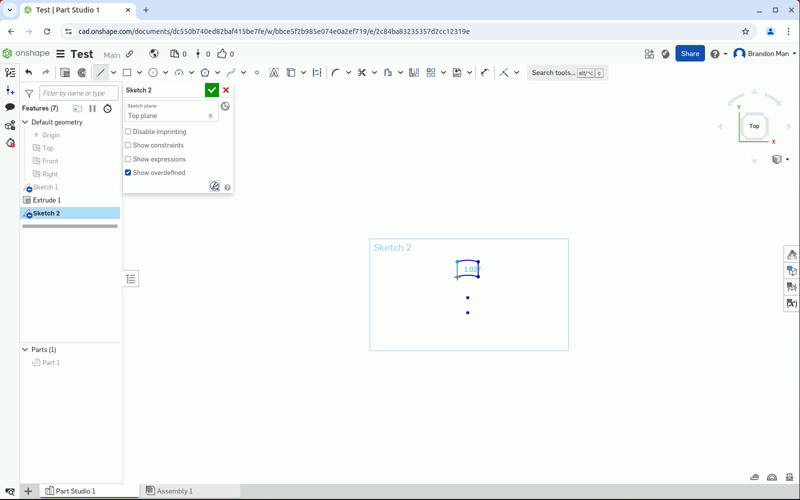
scroll(6)
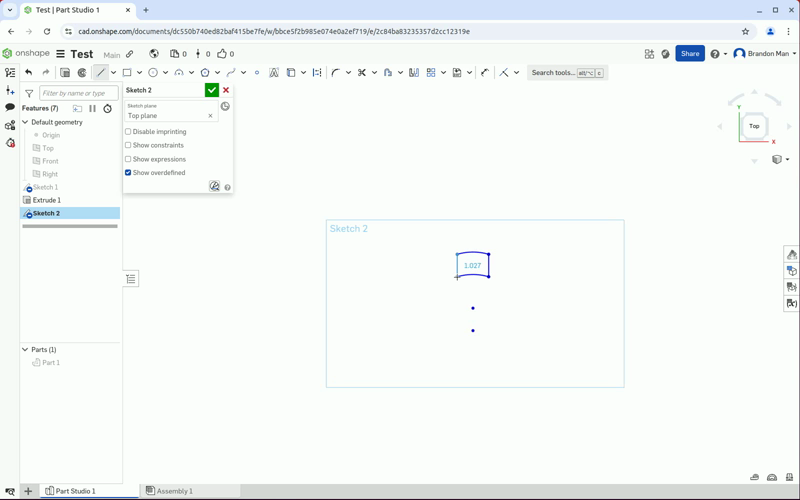
scroll(6)
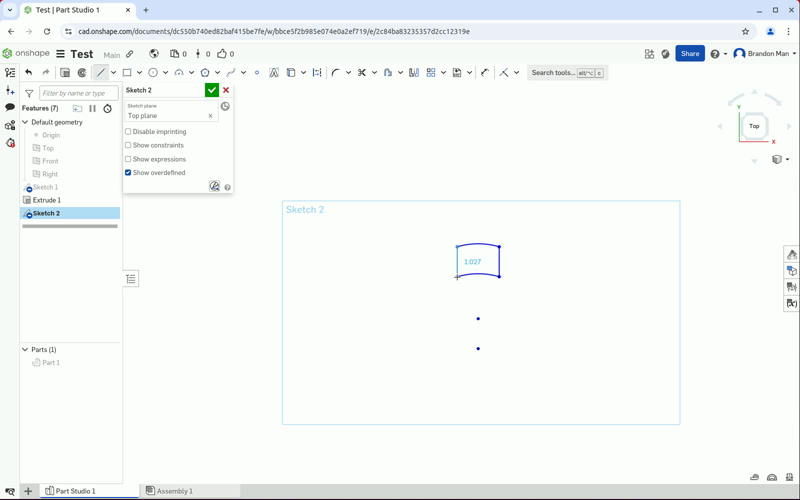
scroll(6)
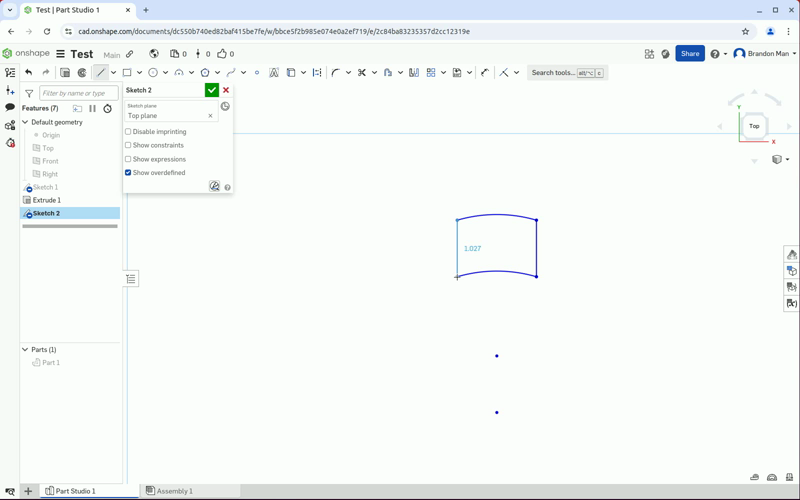
key_up(shift)
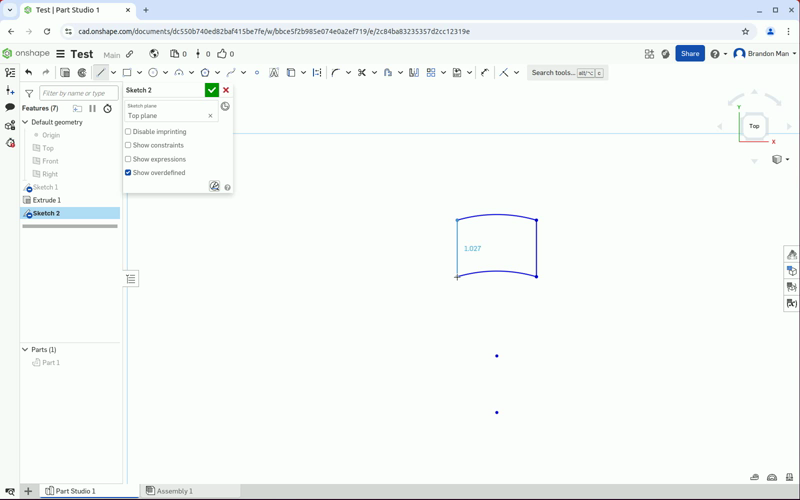
click(457, 276)
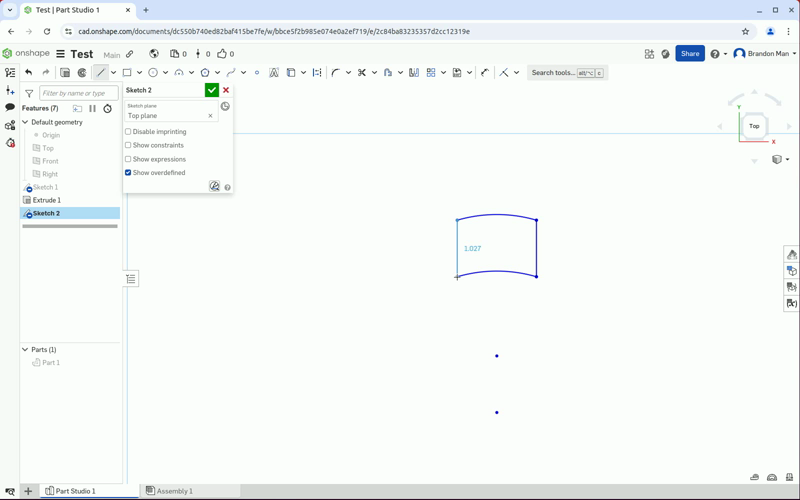
scroll(-6)
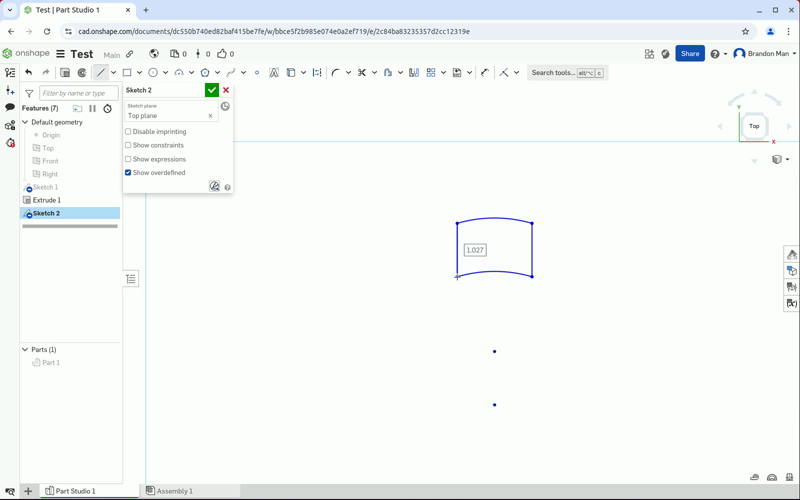
scroll(-6)
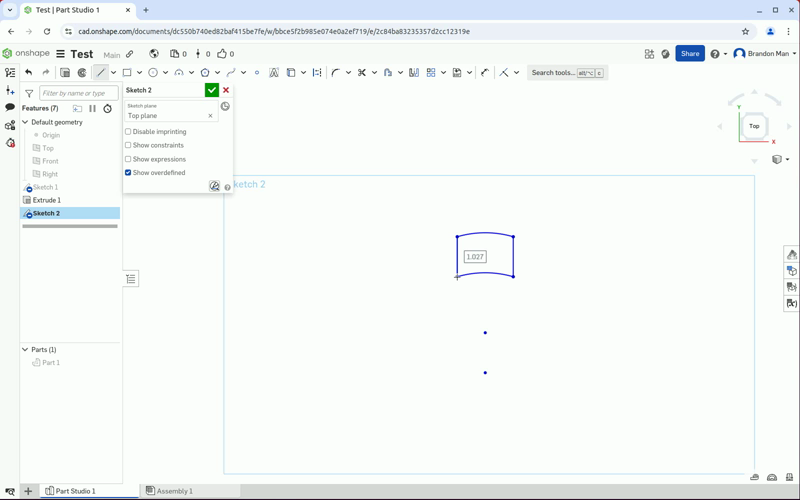
scroll(-6)
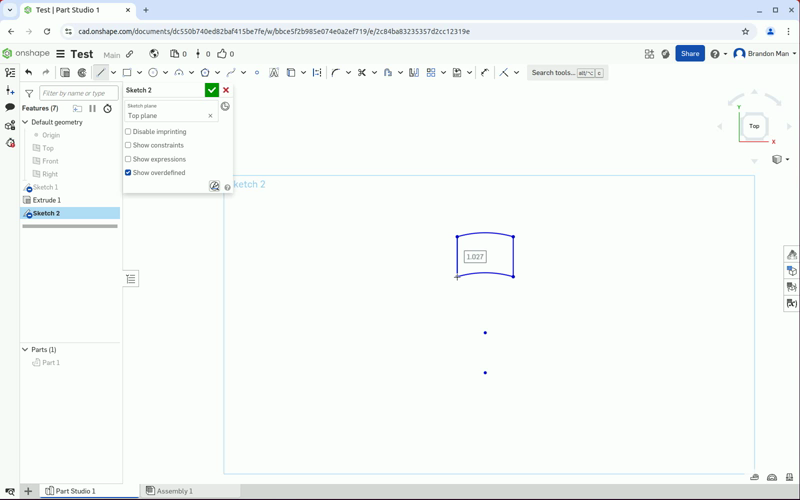
scroll(-6)
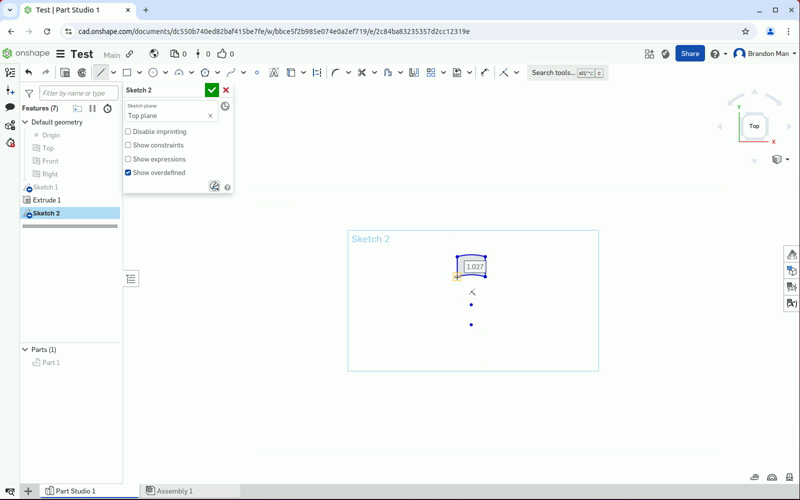
scroll(-6)
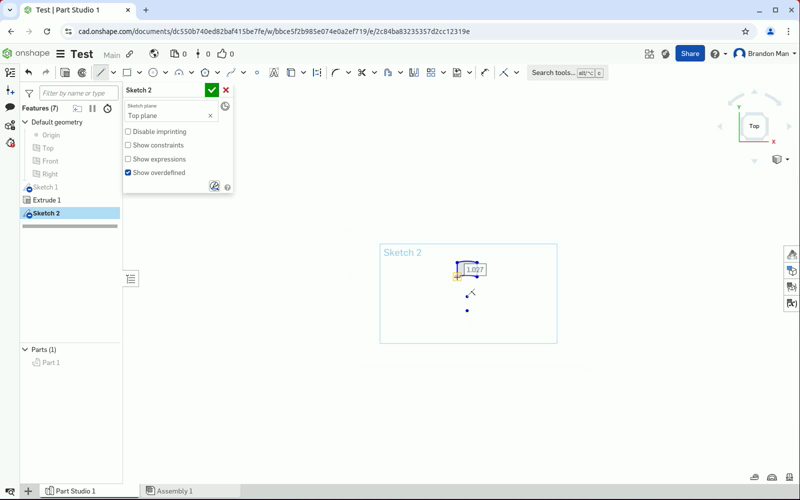
scroll(-6)
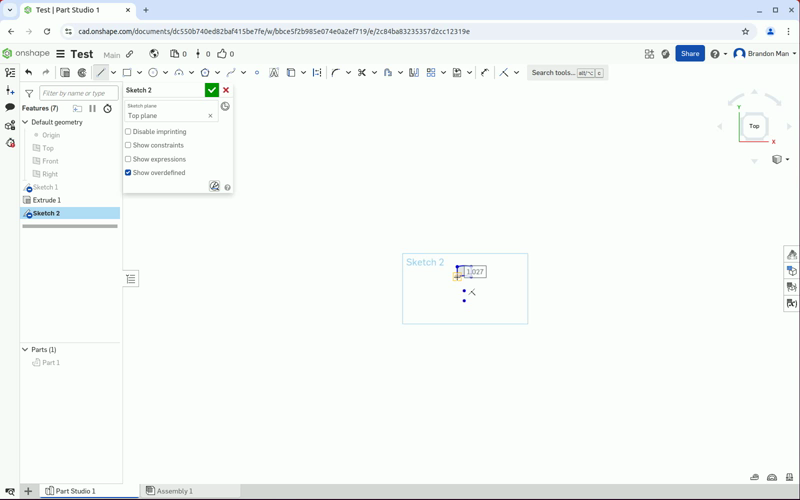
scroll(-6)
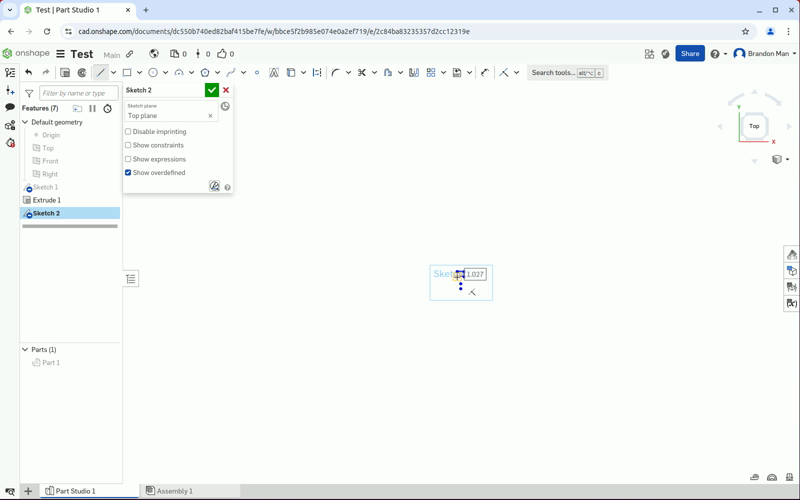
key(esc)
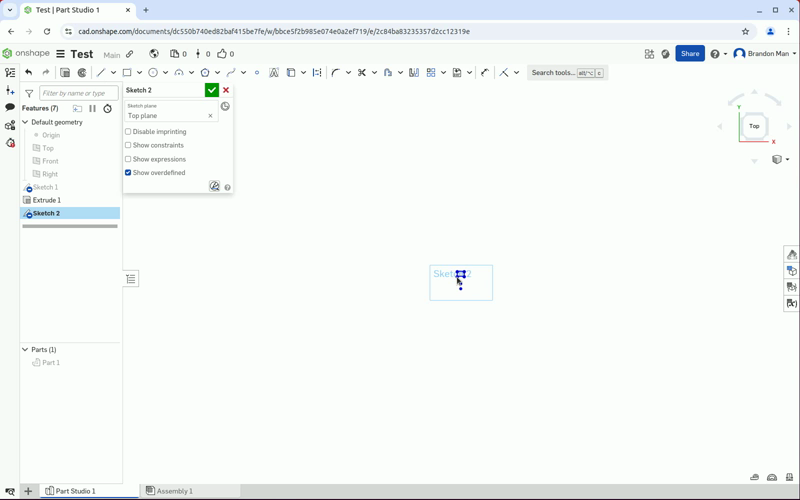
mouse_move(459, 275)
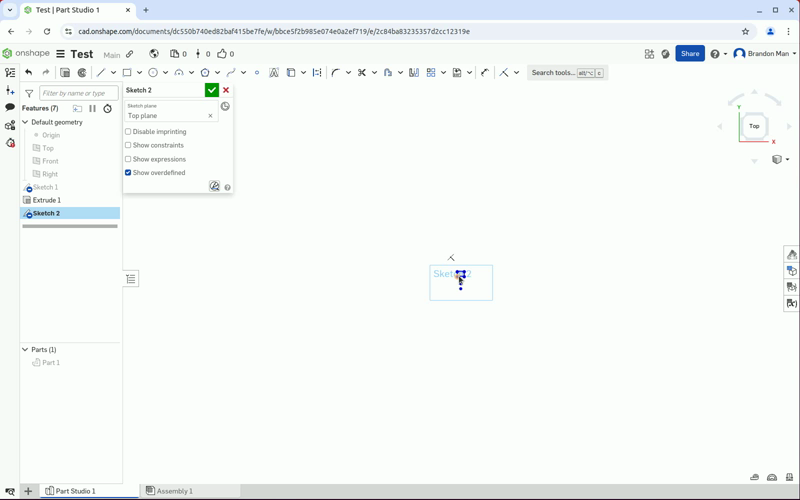
scroll(6)
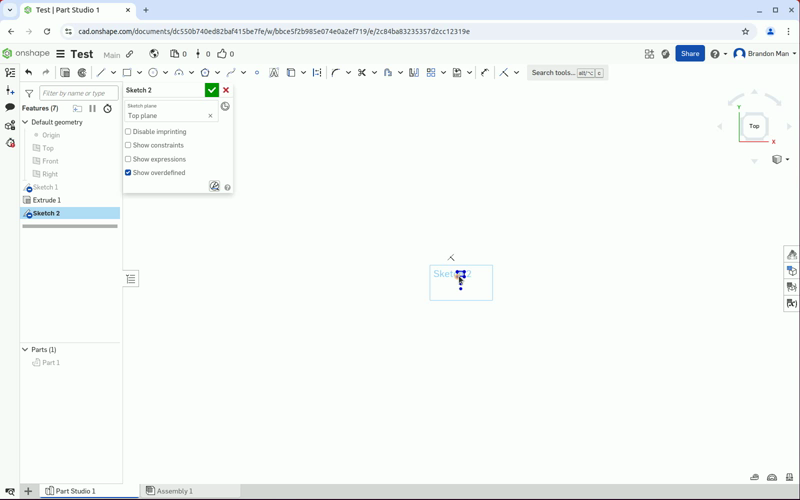
scroll(6)
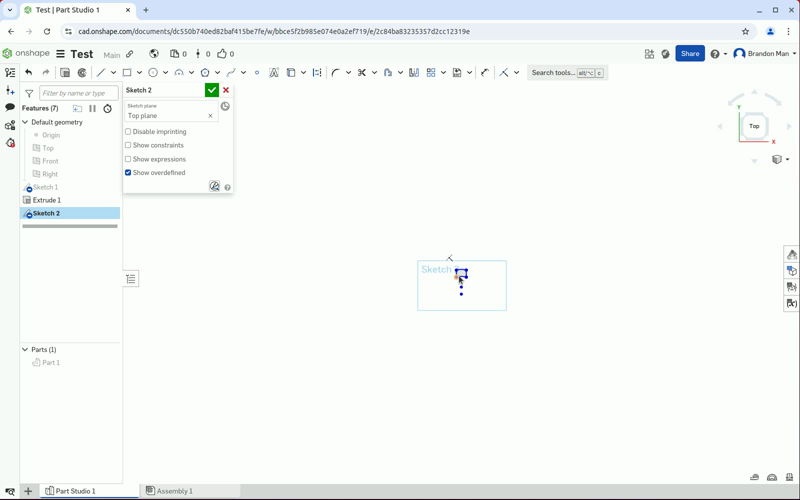
scroll(6)
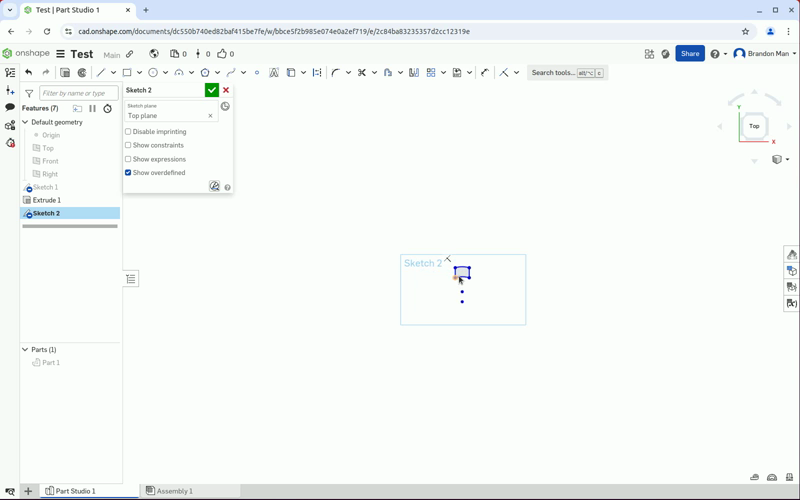
scroll(6)
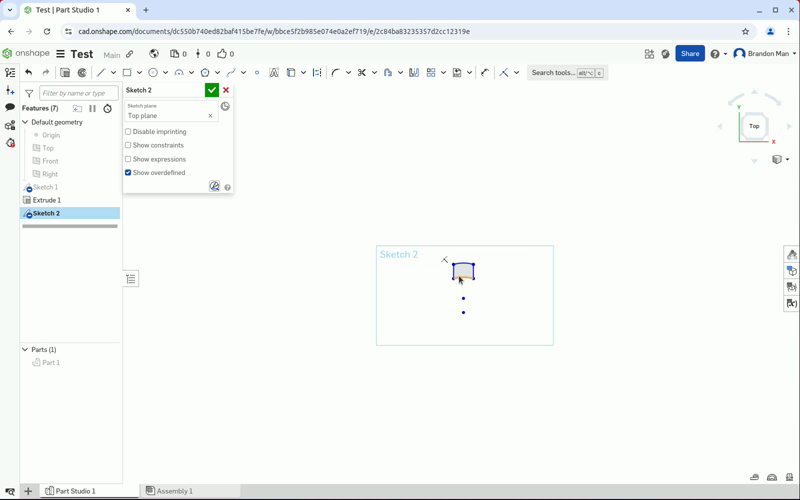
scroll(6)
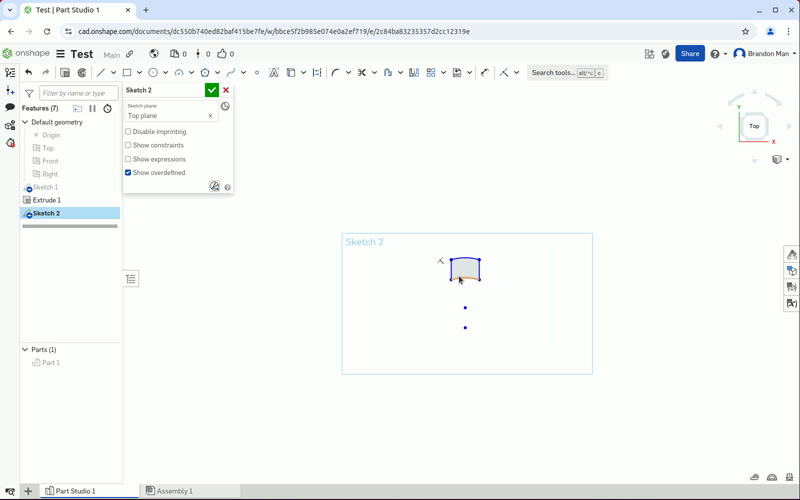
scroll(6)
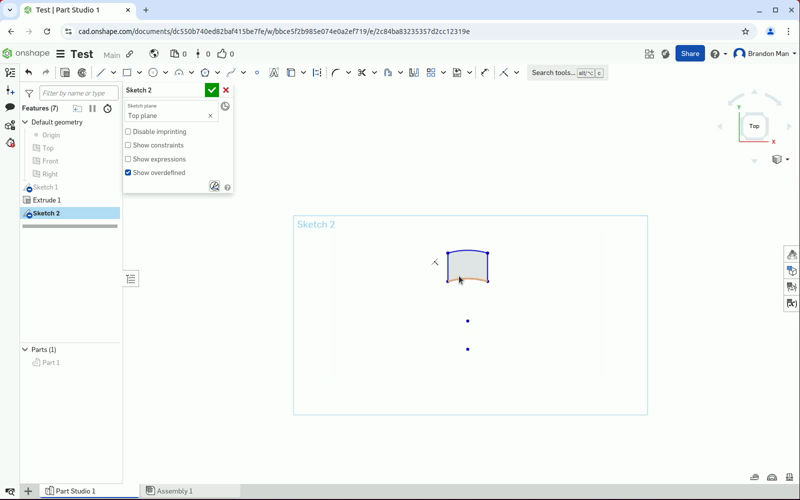
scroll(6)
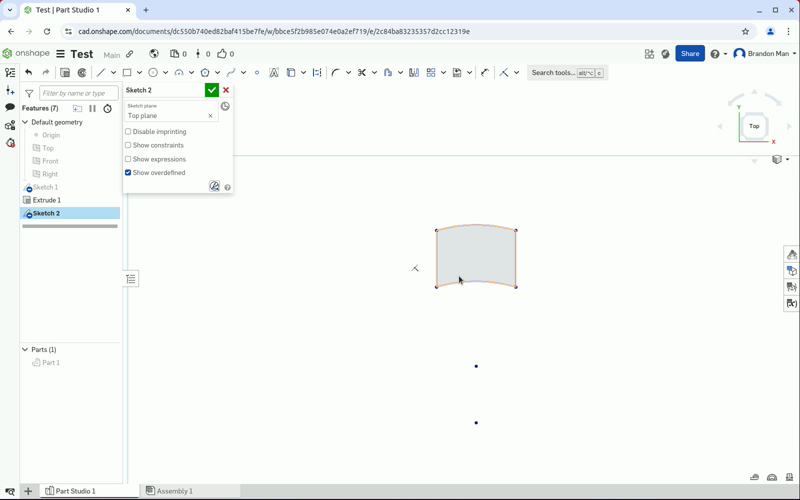
click(459, 275)
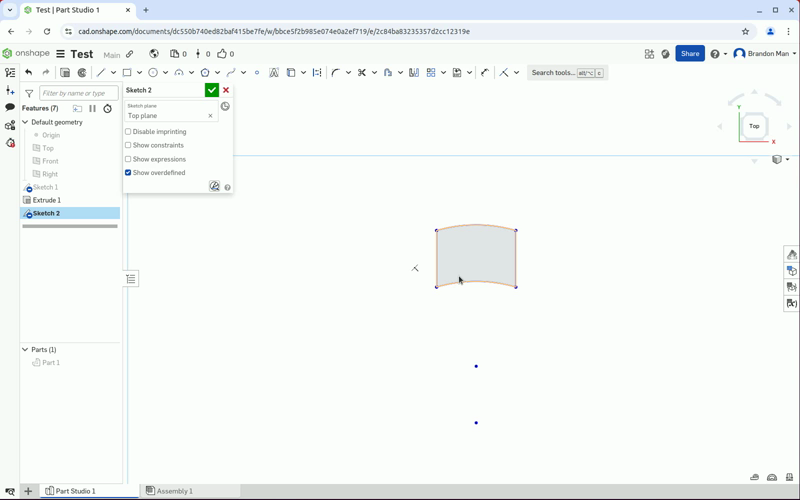
scroll(-6)
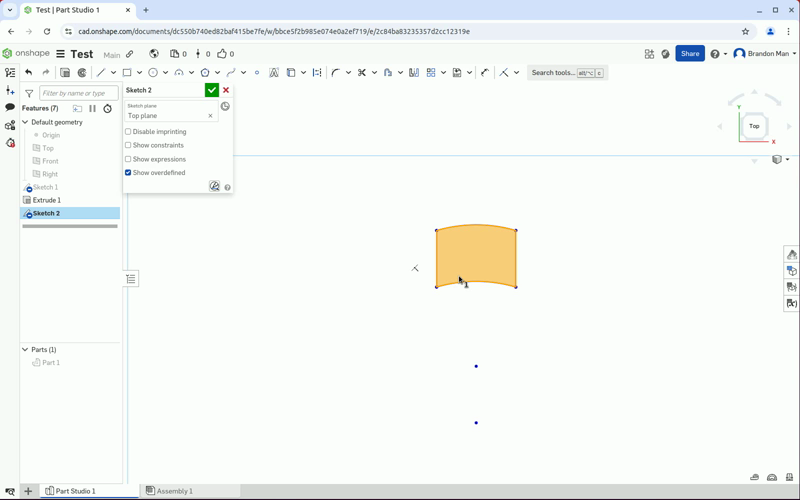
scroll(-6)
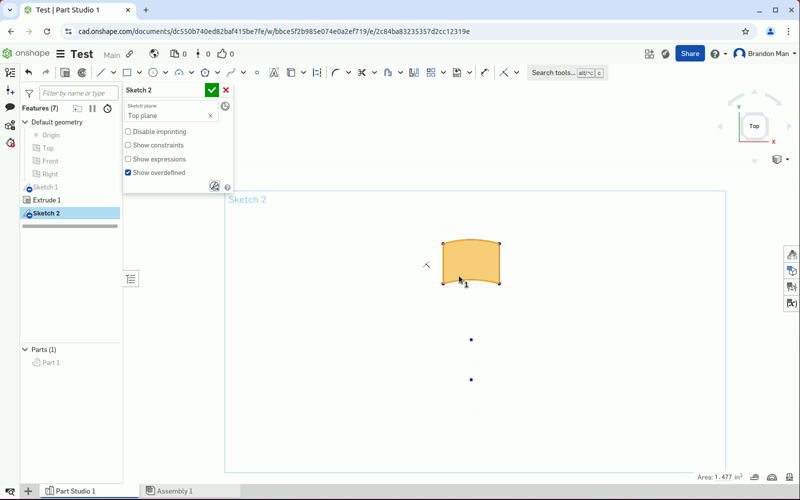
scroll(-6)
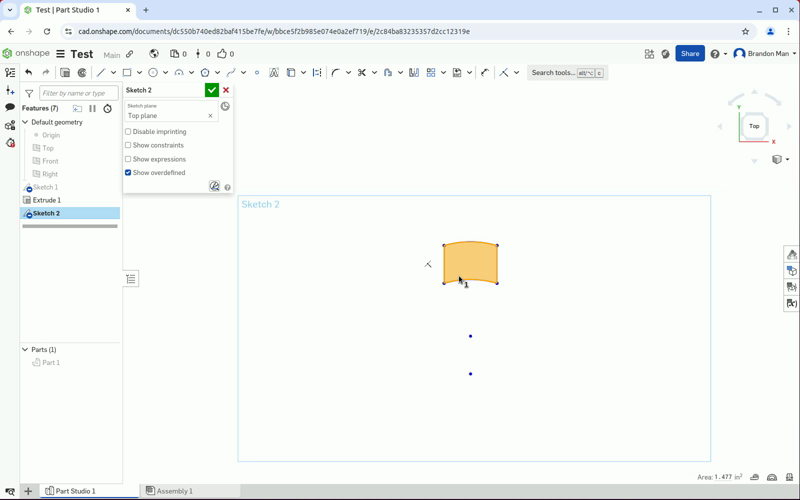
scroll(-6)
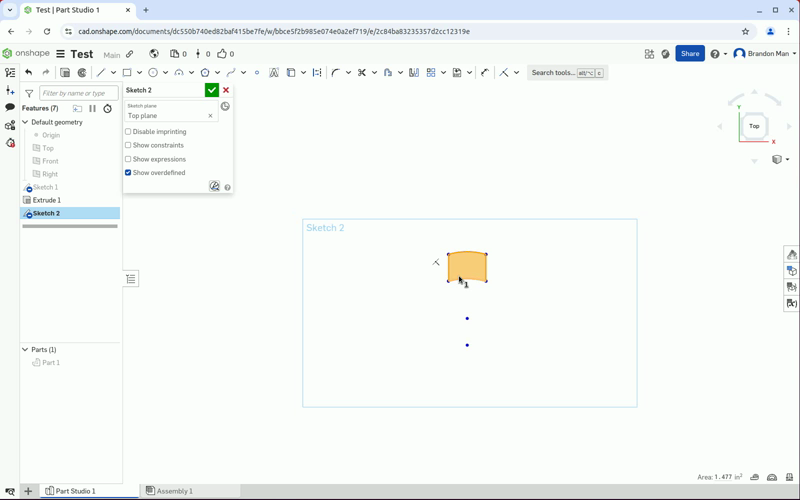
scroll(-6)
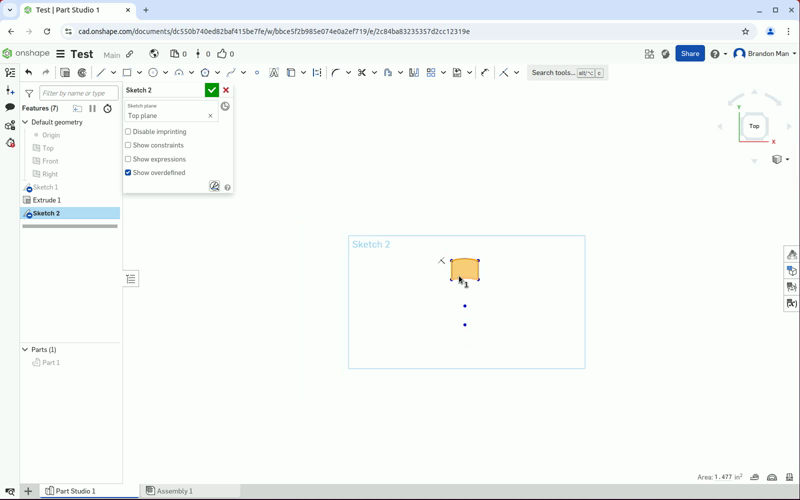
scroll(-6)
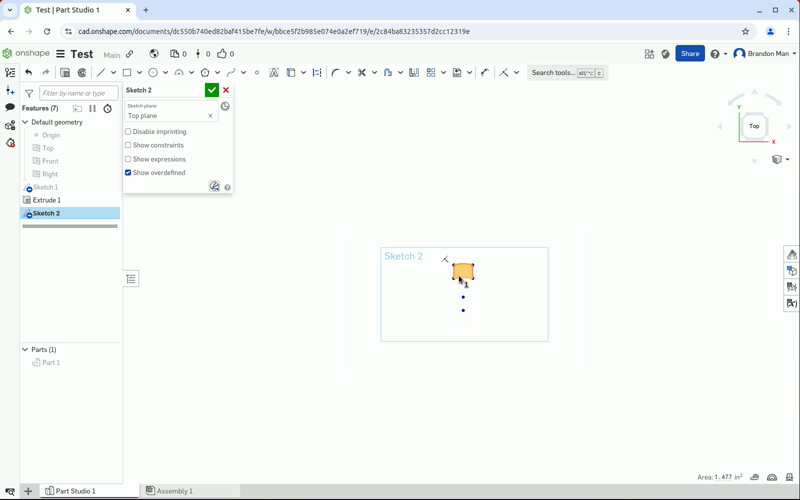
scroll(-6)
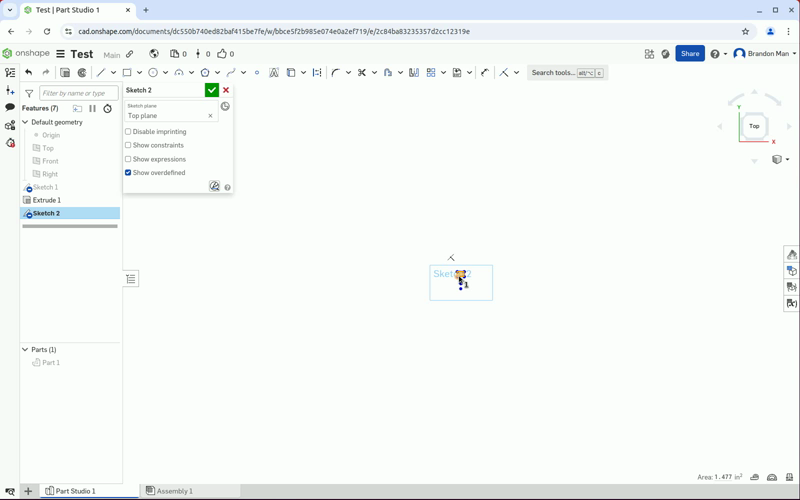
mouse_move(73, 352)
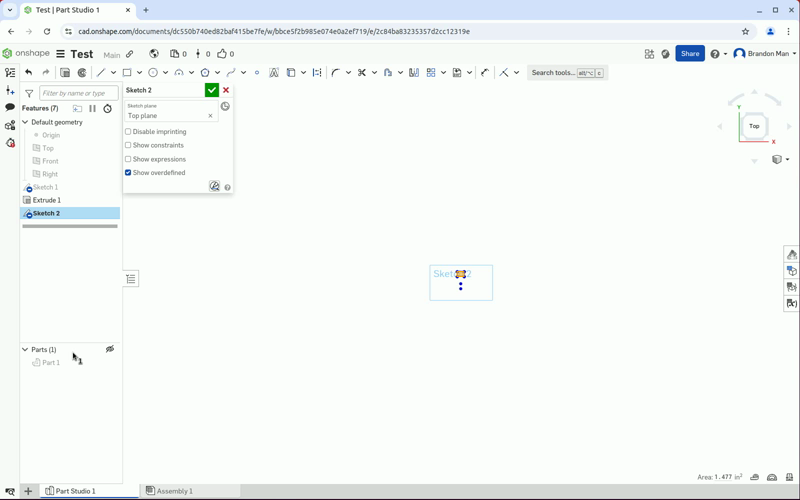
key(shift+y)
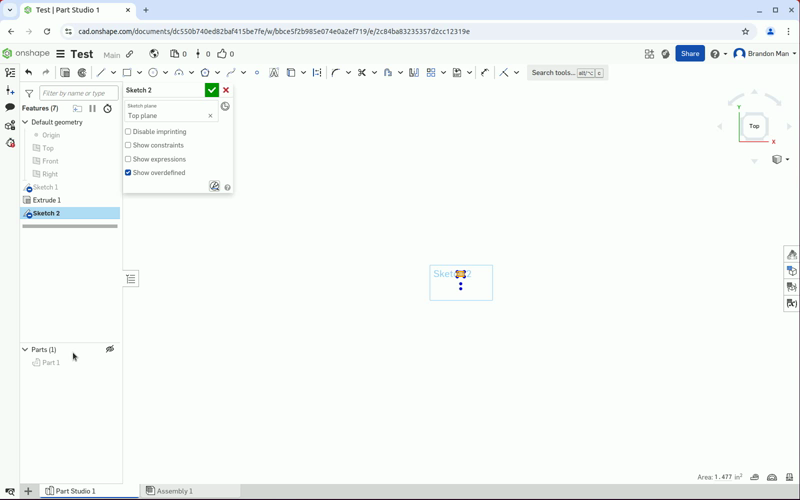
key(shift+e)
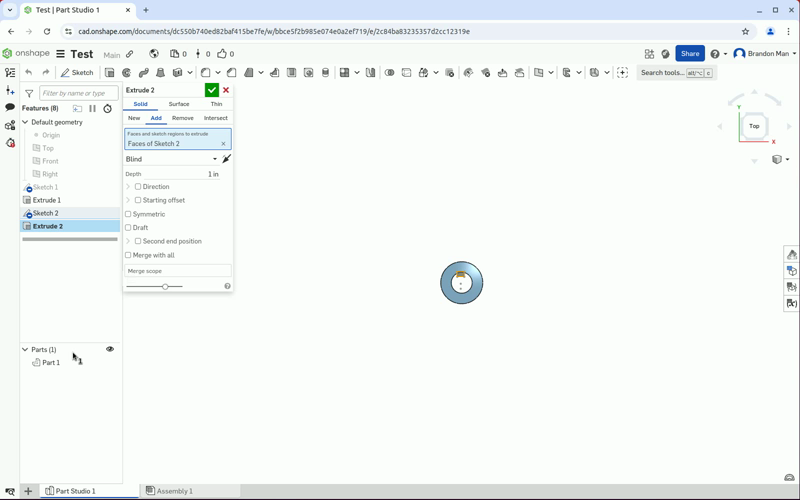
mouse_move(143, 106)
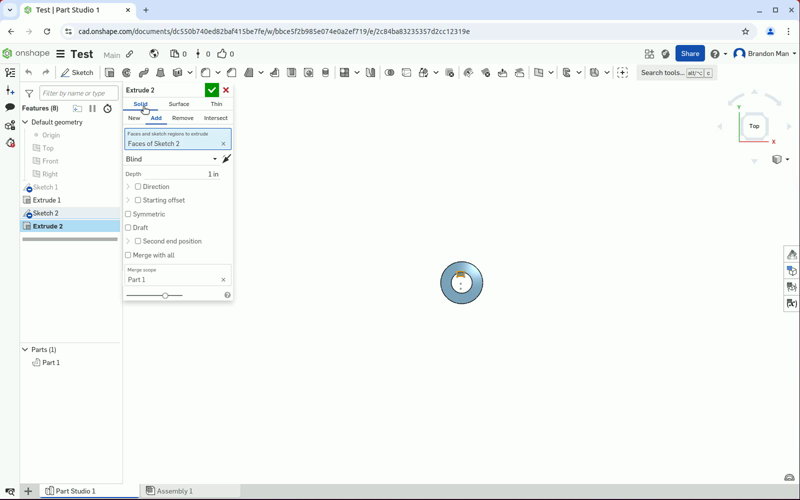
click(143, 106)
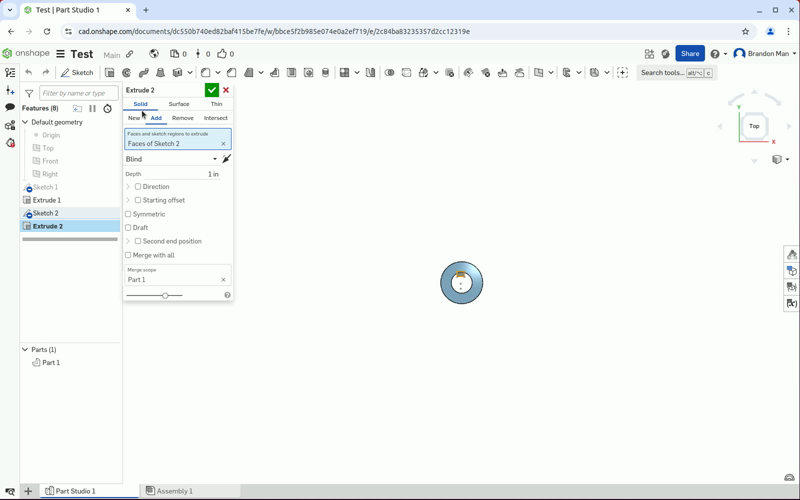
mouse_move(137, 120)
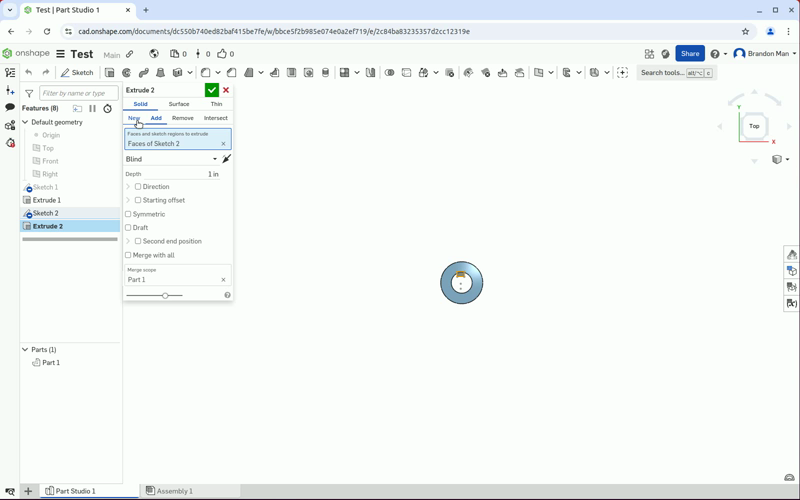
click(137, 120)
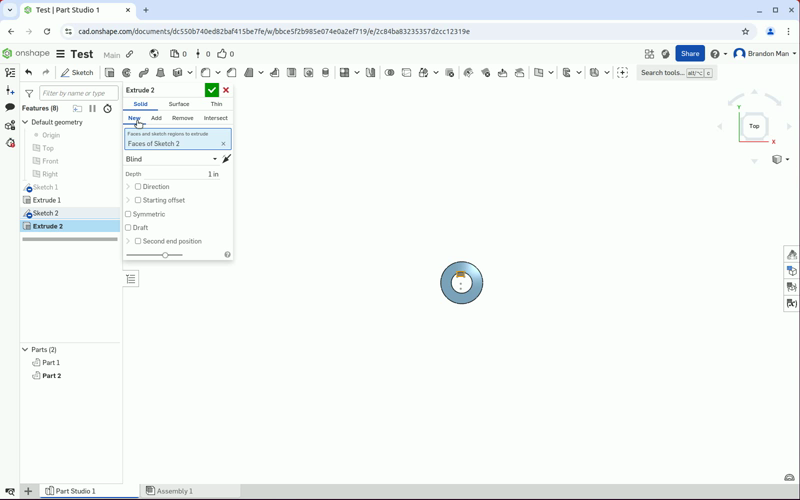
key(tab, 4)
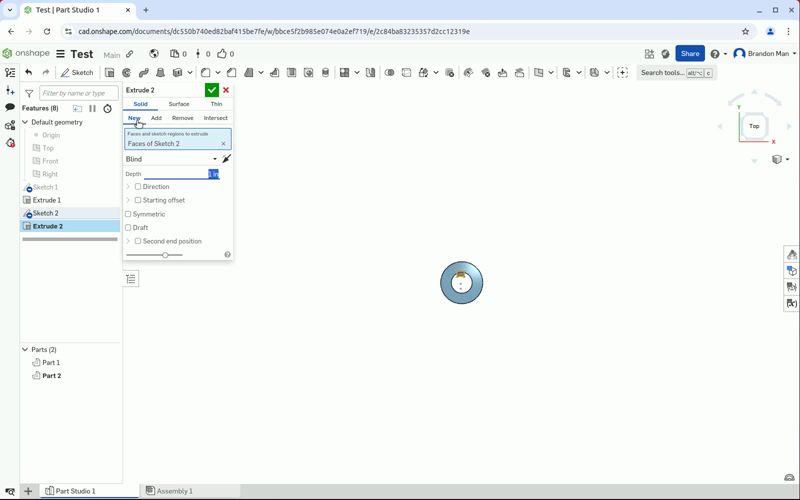
text(4.092)
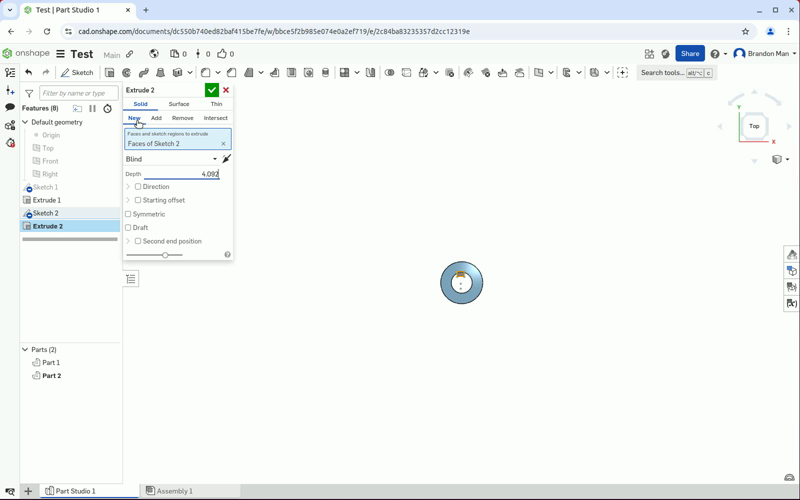
key(enter)
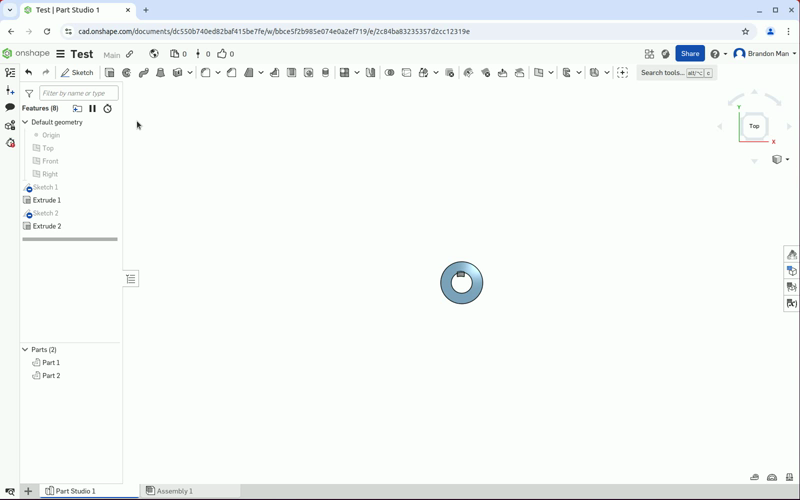
key(shift+h)
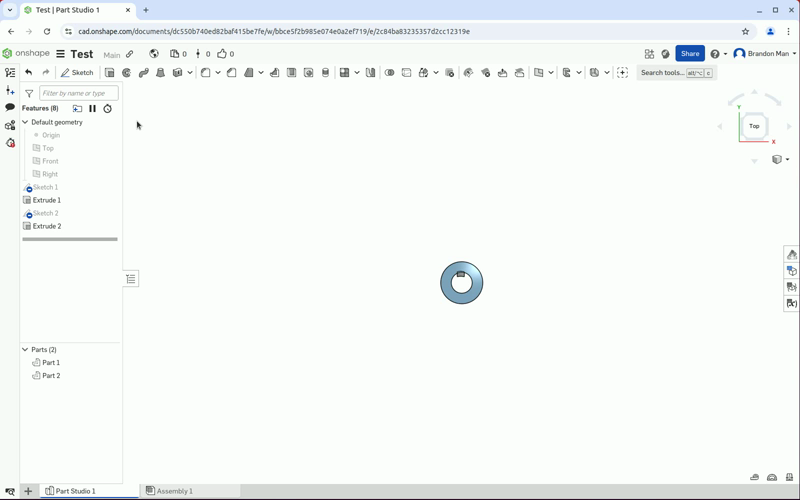
key(shift+h)
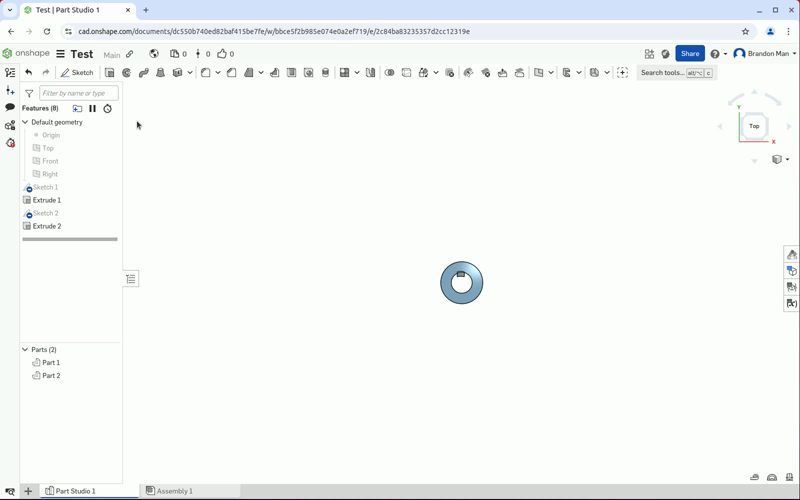
mouse_move(73, 189)
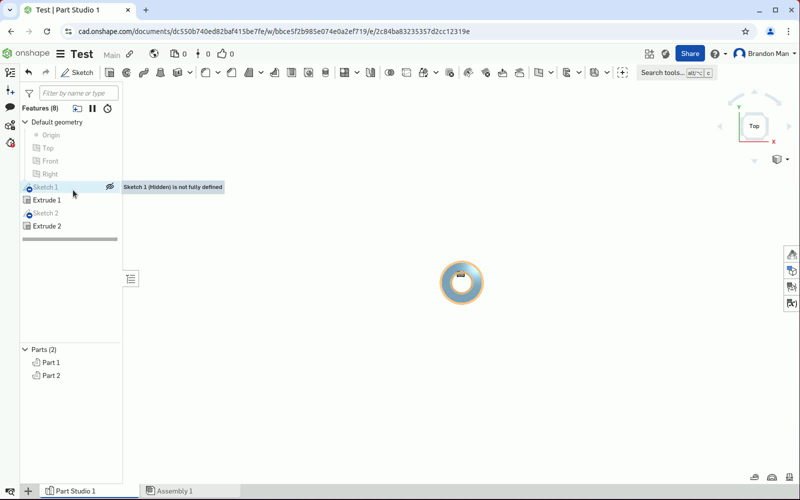
click(73, 189)
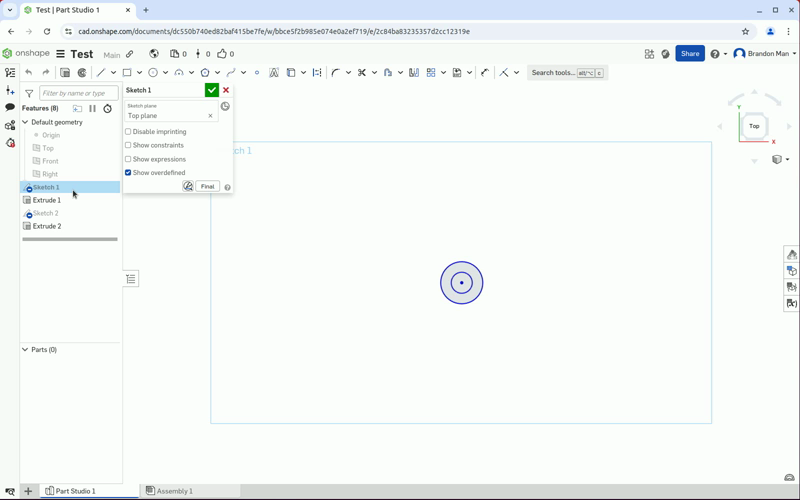
mouse_move(229, 92)
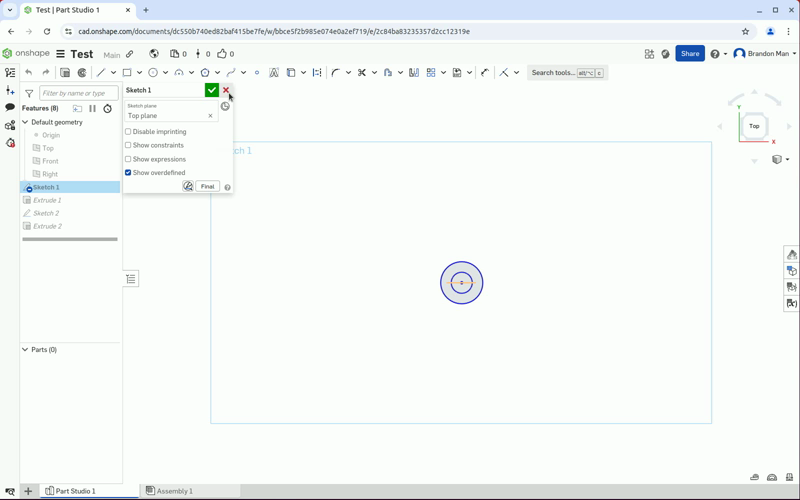
click(229, 92)
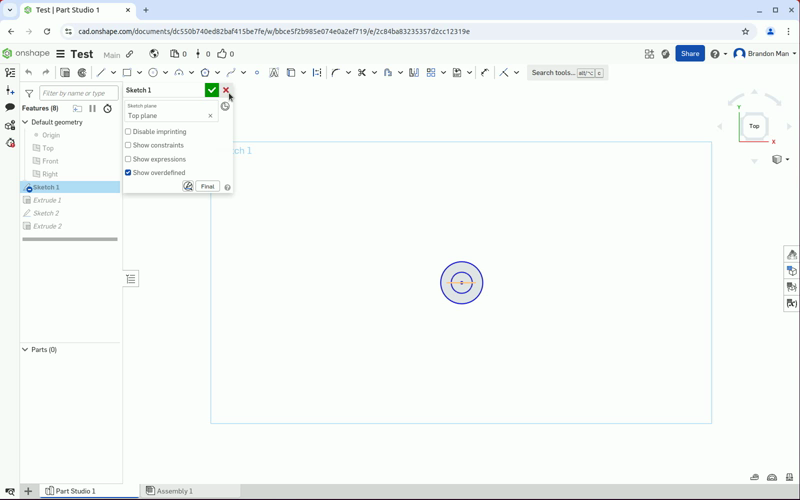
key(shift+s)
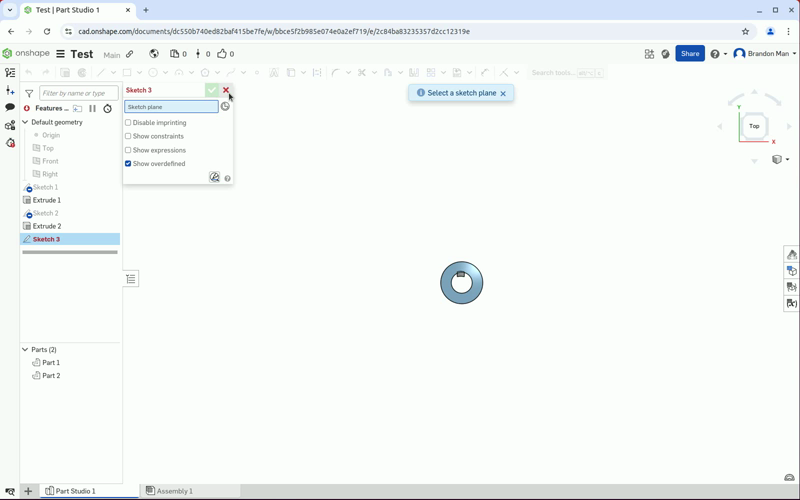
mouse_move(73, 150)
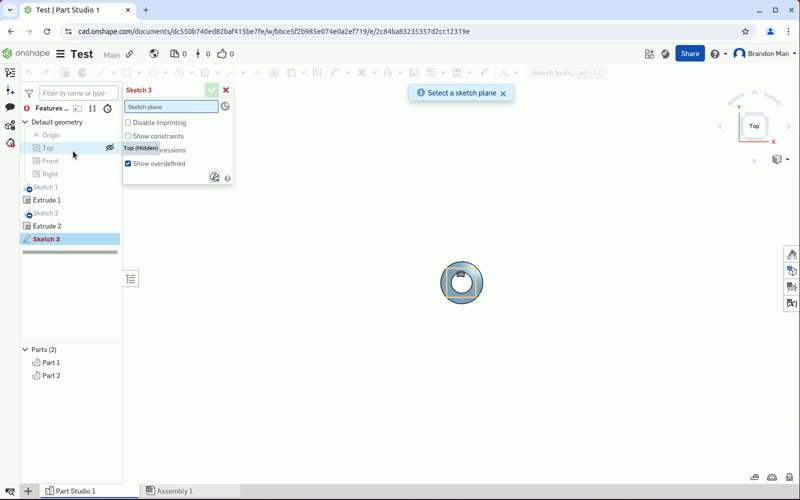
click(73, 150)
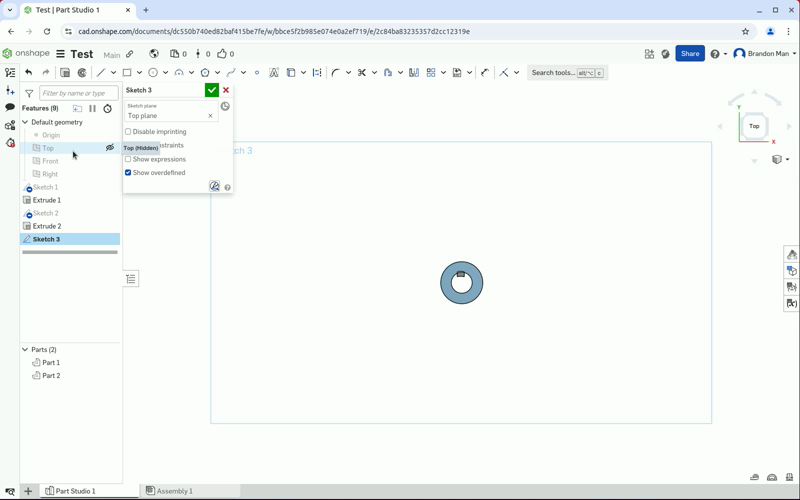
mouse_move(73, 352)
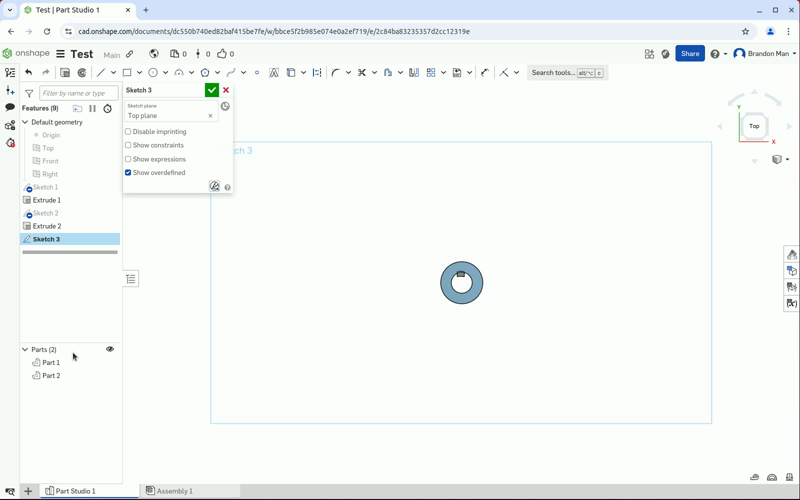
key(y)
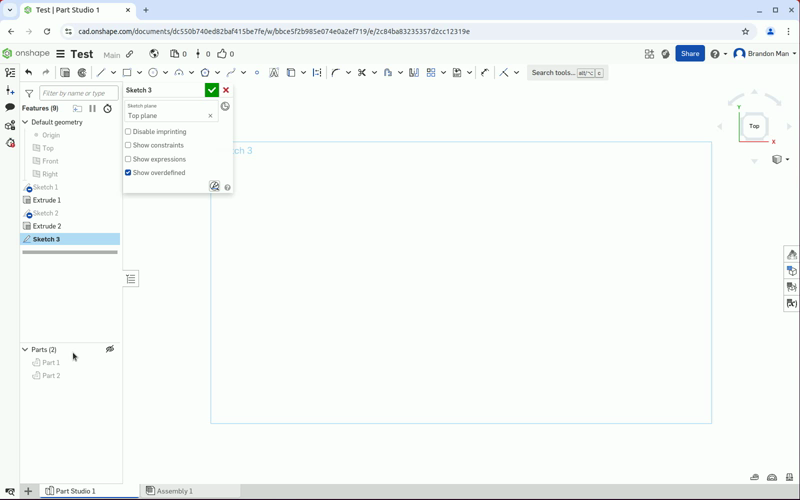
key(a)
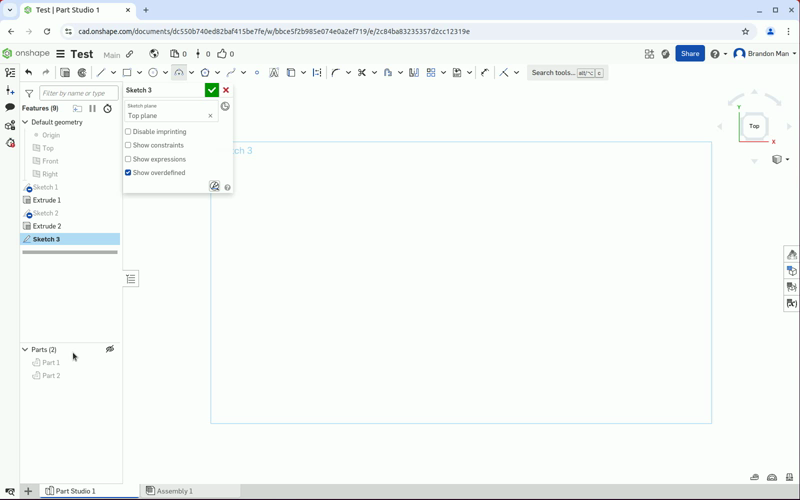
key_down(shift)
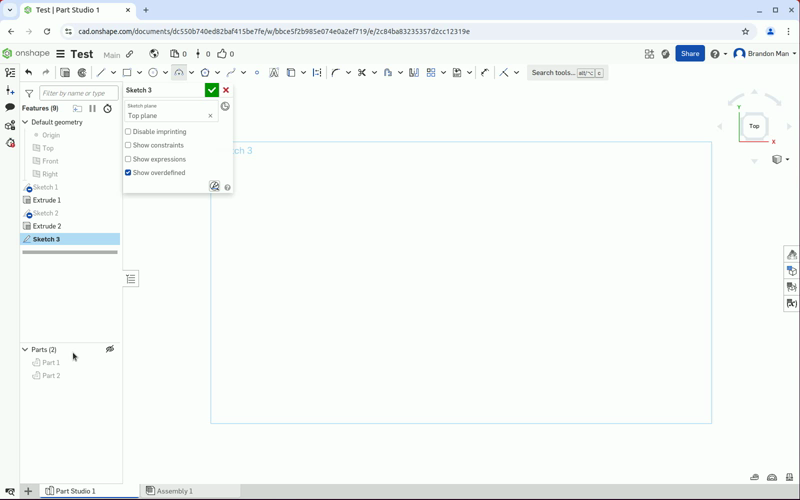
mouse_move(457, 292)
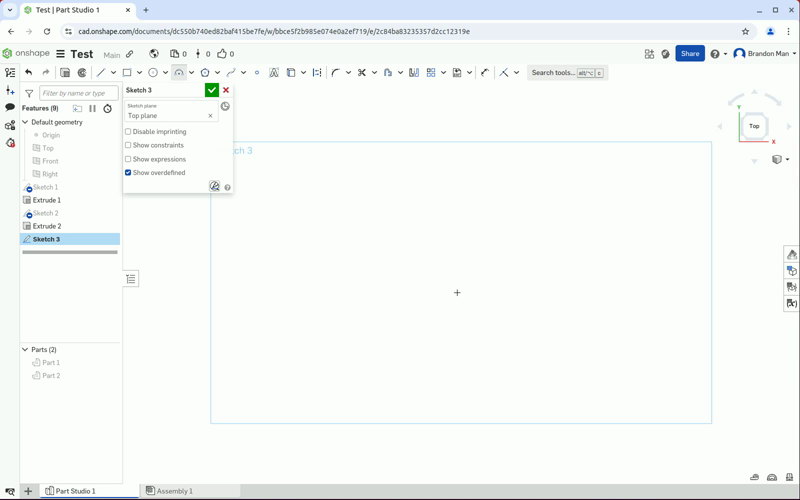
click(457, 292)
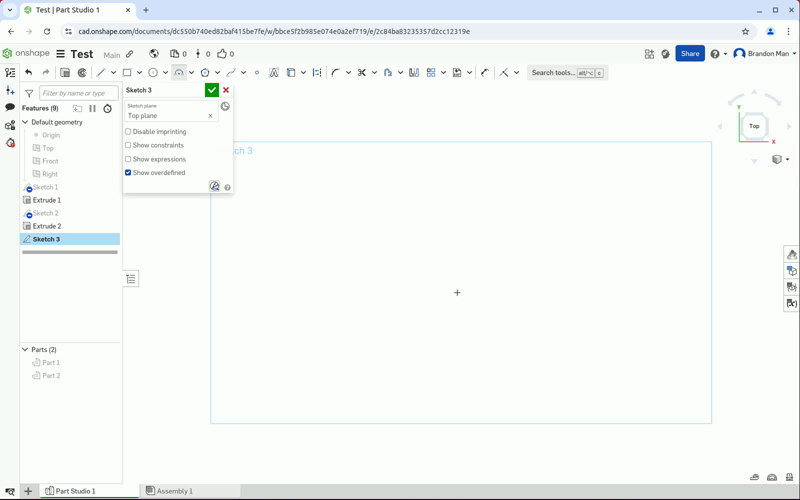
key_up(shift)
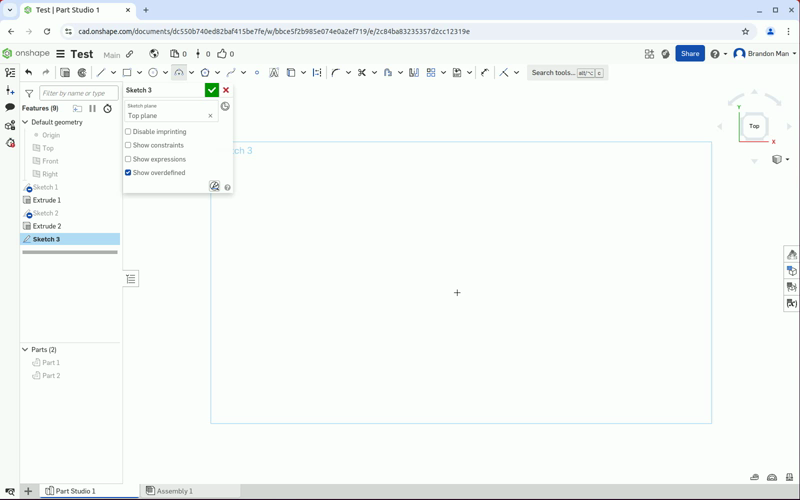
key_down(shift)
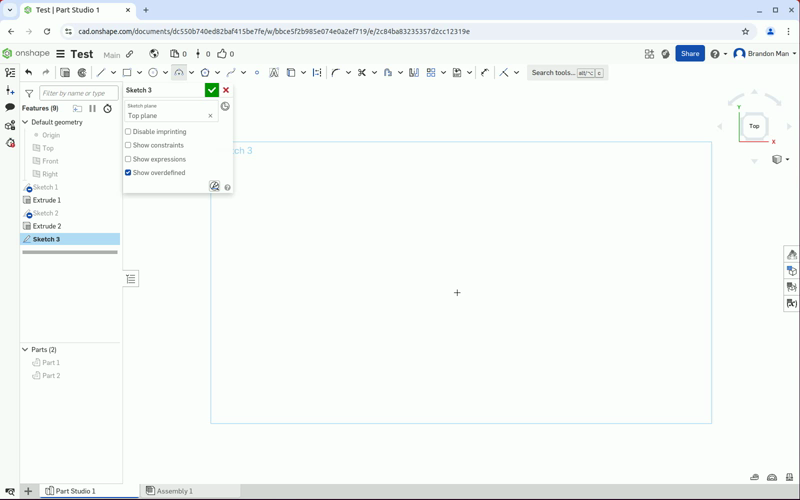
mouse_move(464, 292)
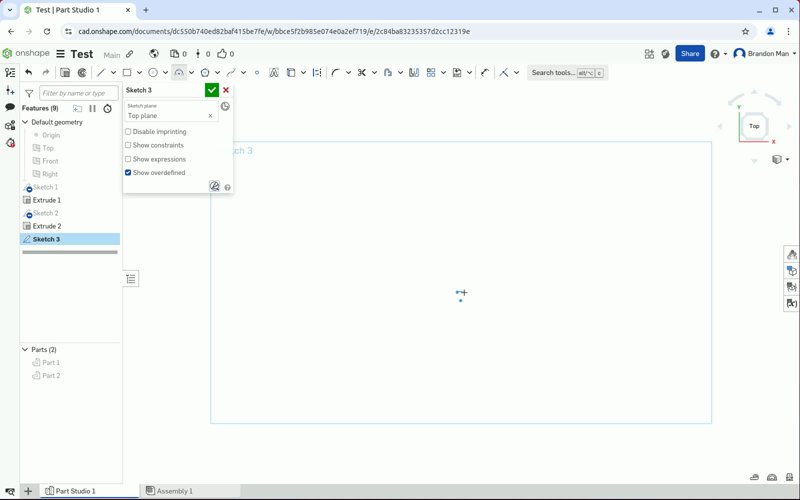
scroll(6)
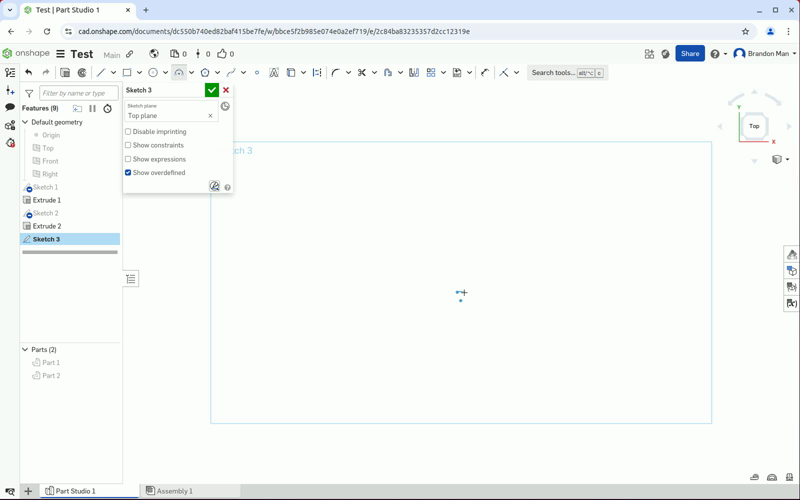
scroll(6)
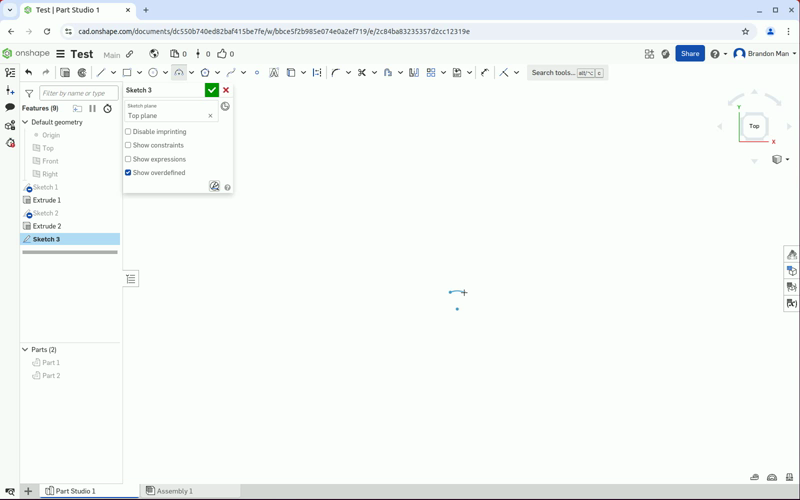
scroll(6)
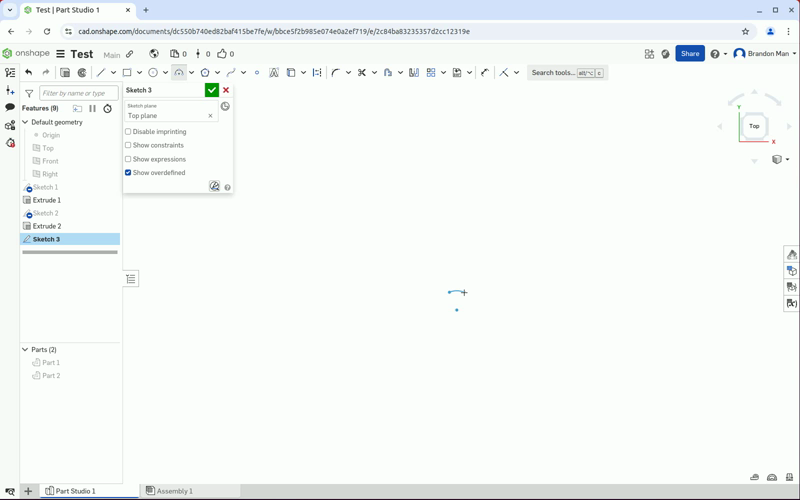
scroll(6)
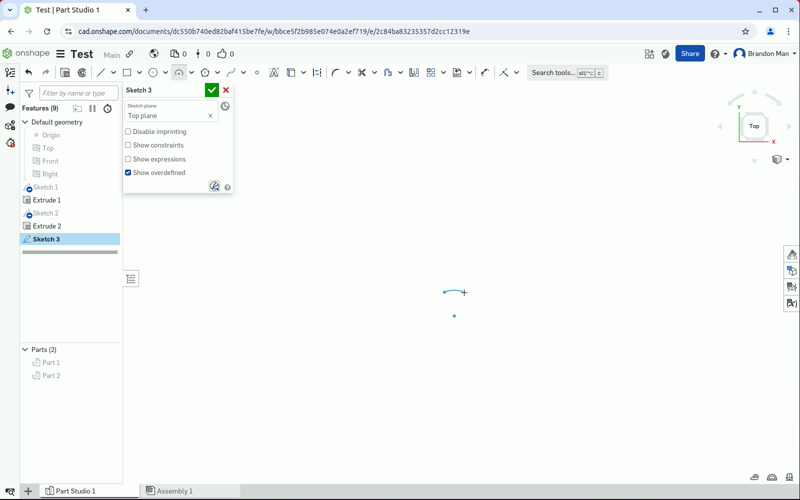
scroll(6)
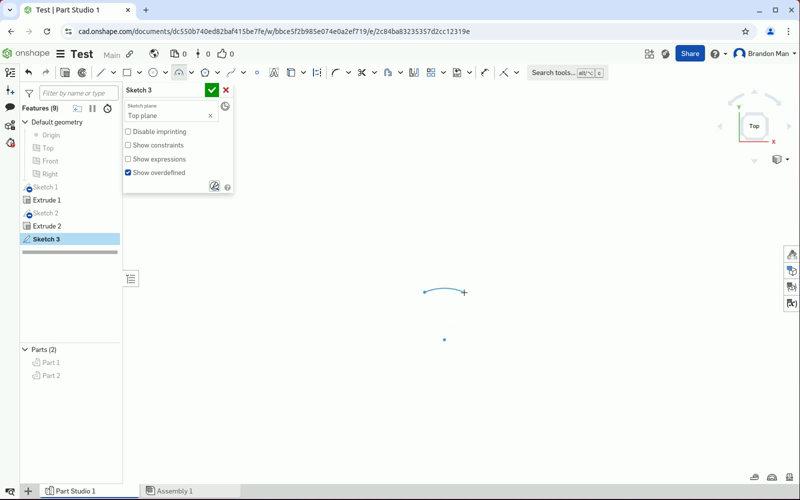
scroll(6)
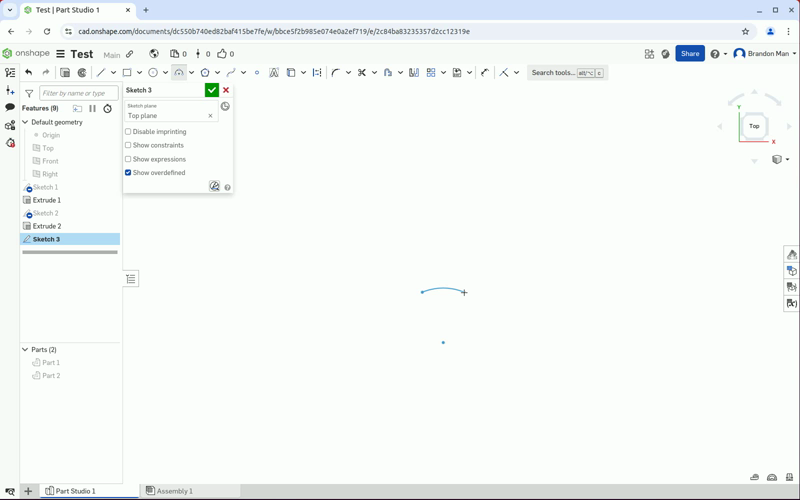
scroll(6)
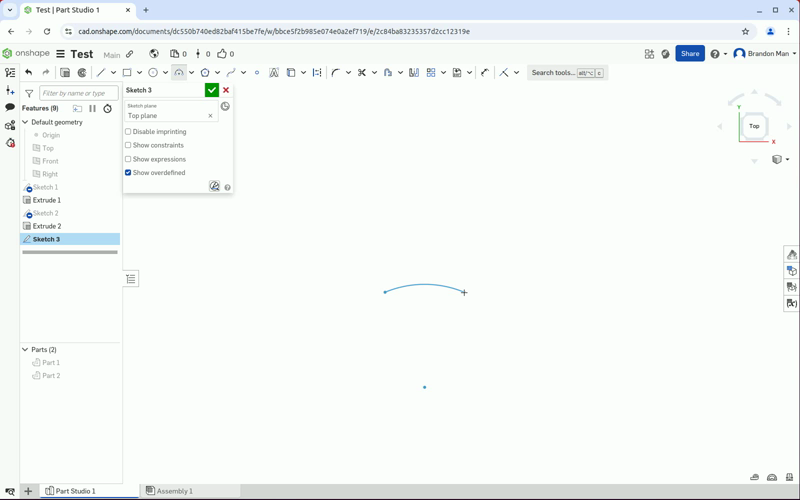
click(464, 292)
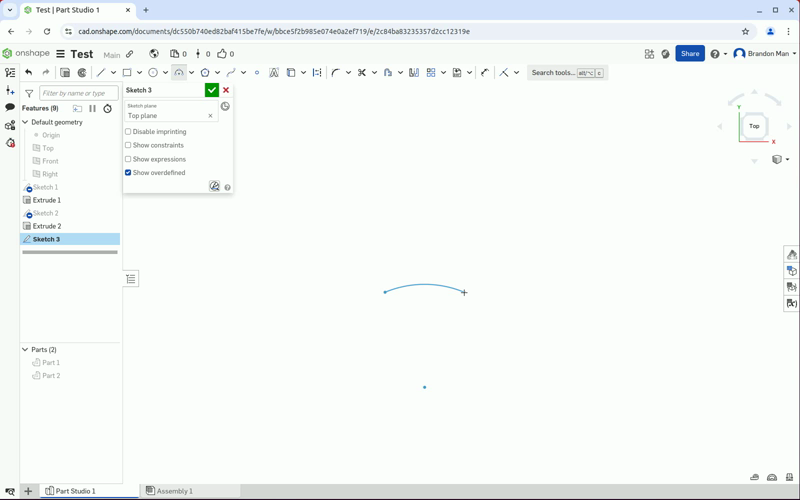
scroll(-6)
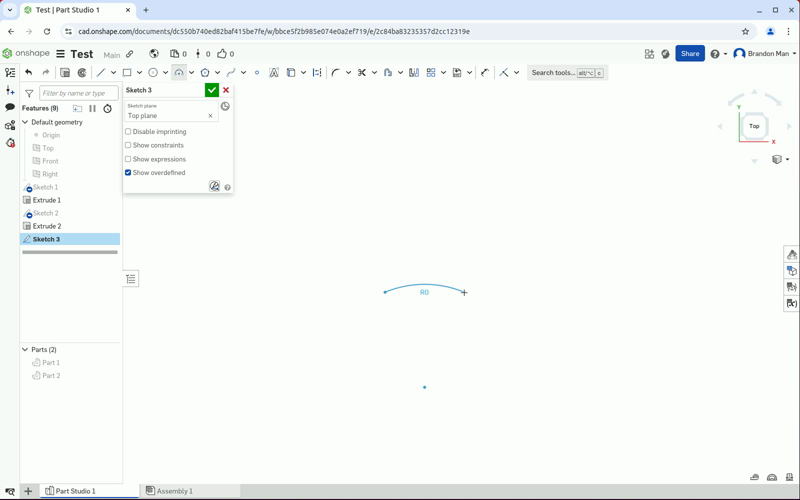
scroll(-6)
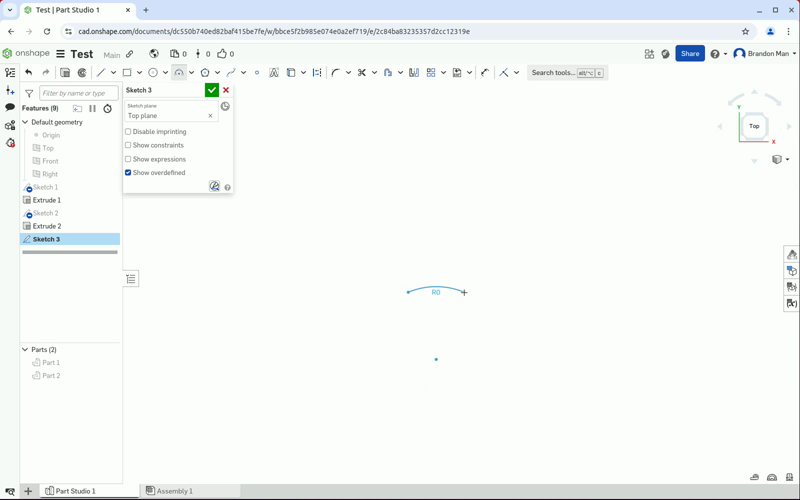
scroll(-6)
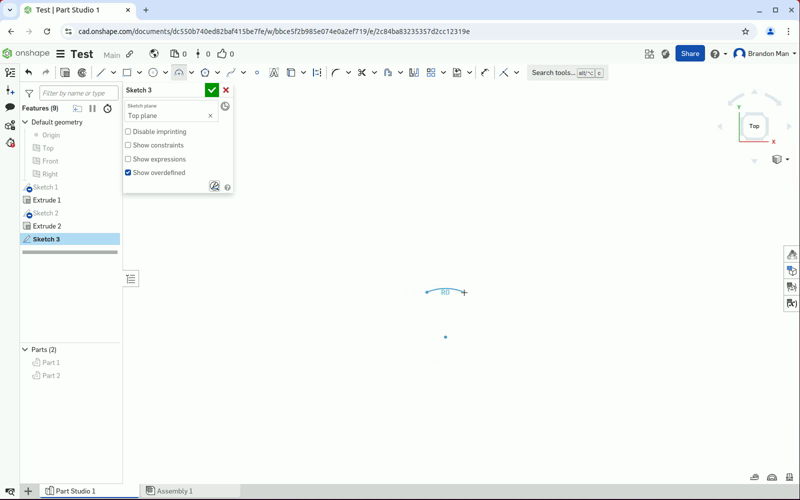
scroll(-6)
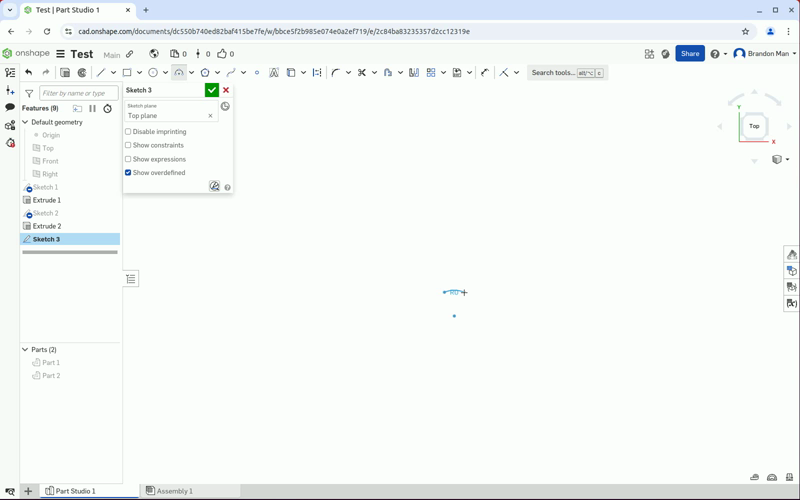
scroll(-6)
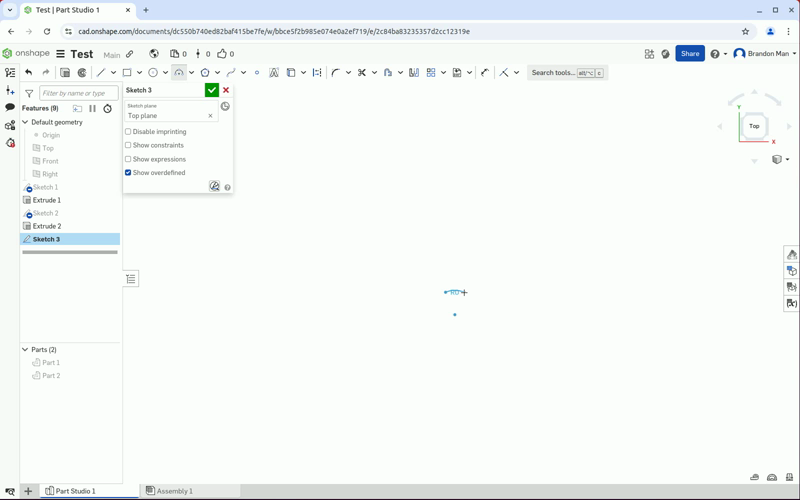
scroll(-6)
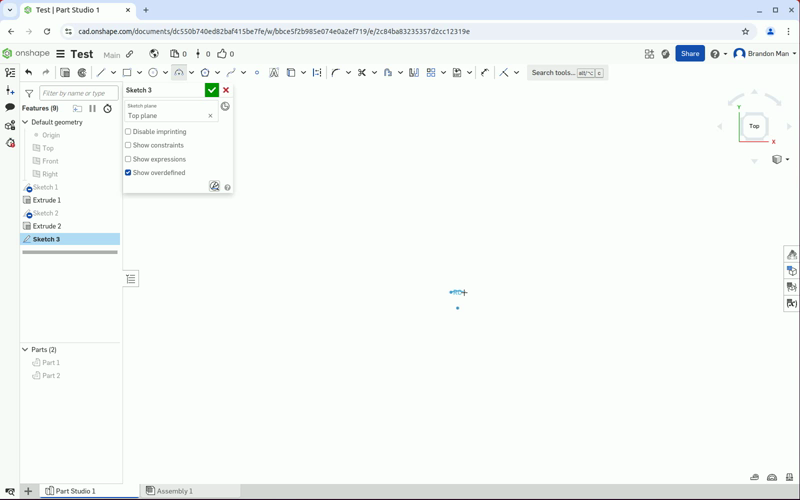
scroll(-6)
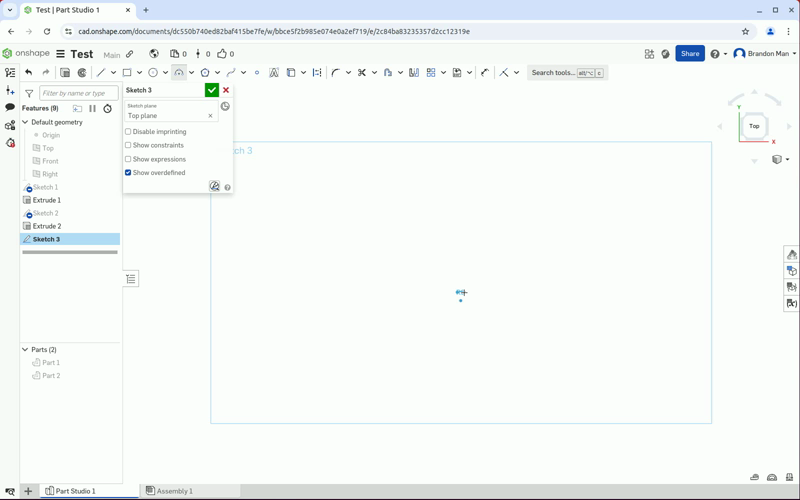
mouse_move(460, 292)
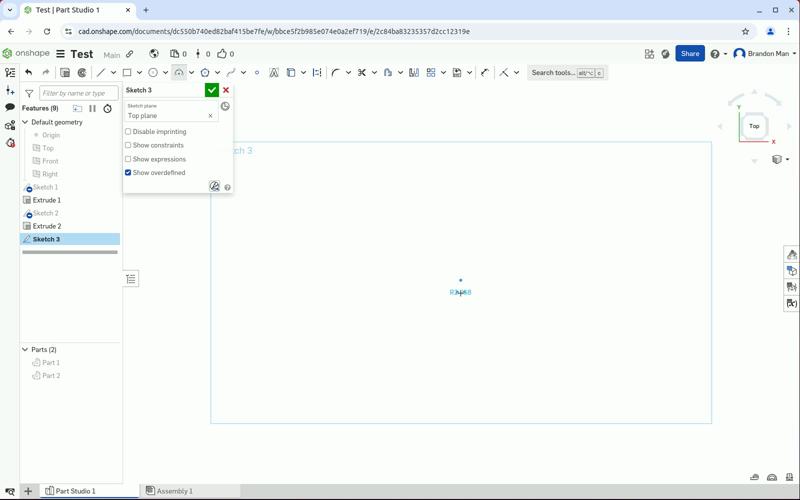
scroll(6)
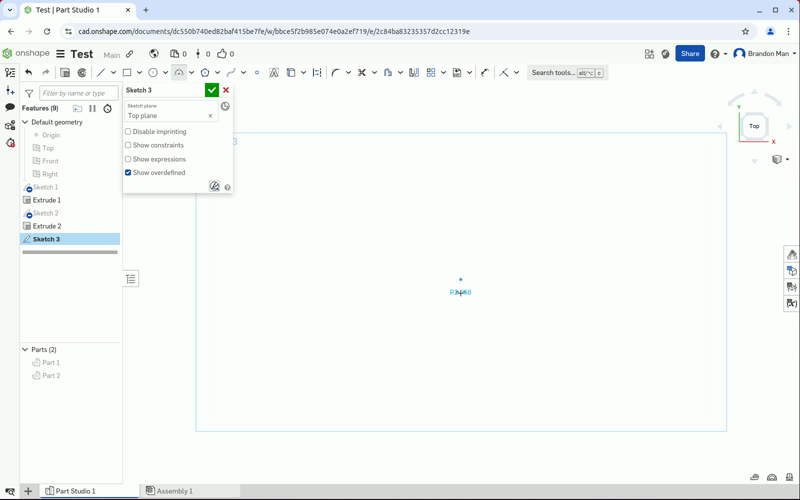
scroll(6)
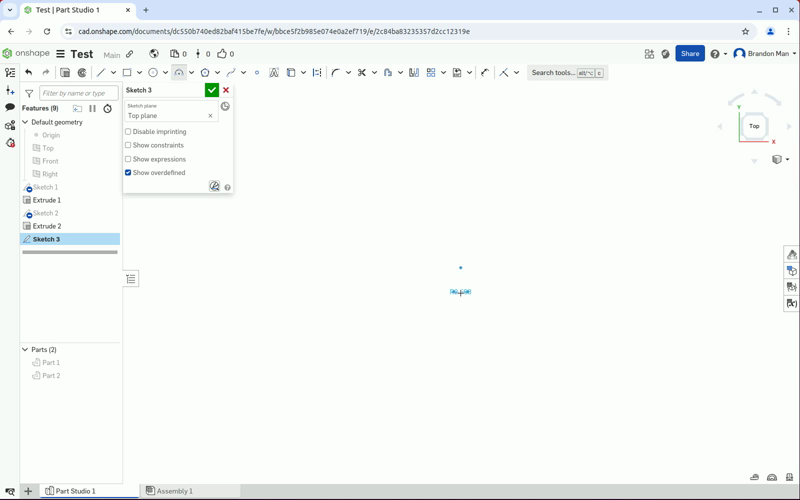
scroll(6)
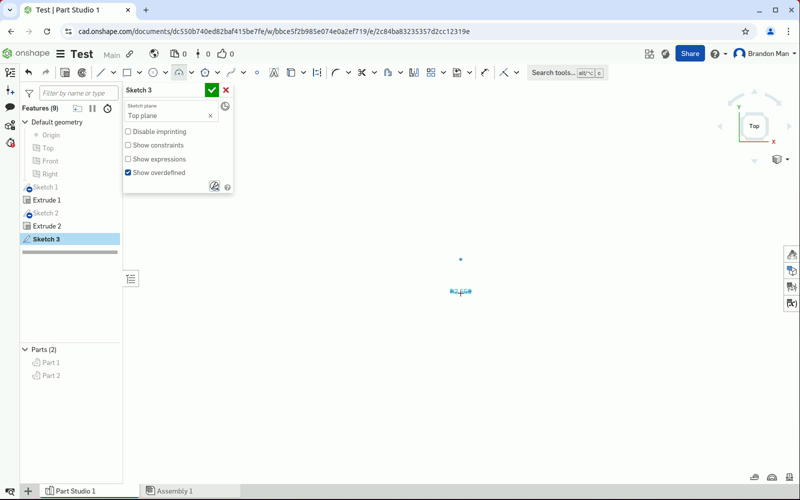
scroll(6)
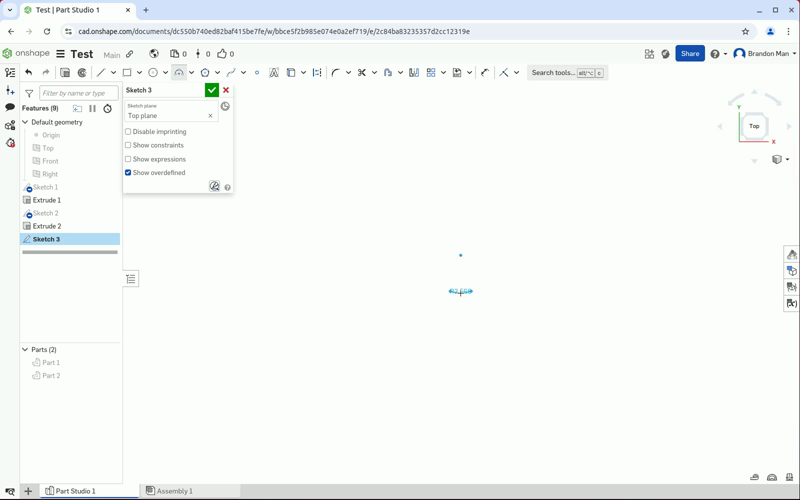
scroll(6)
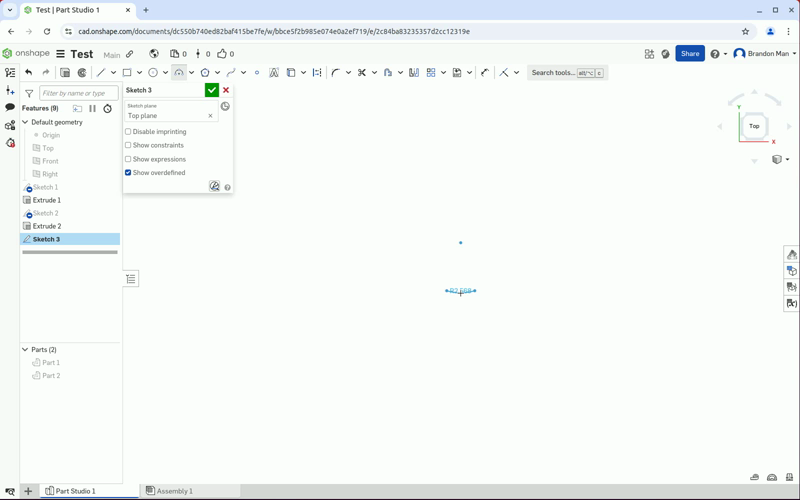
scroll(6)
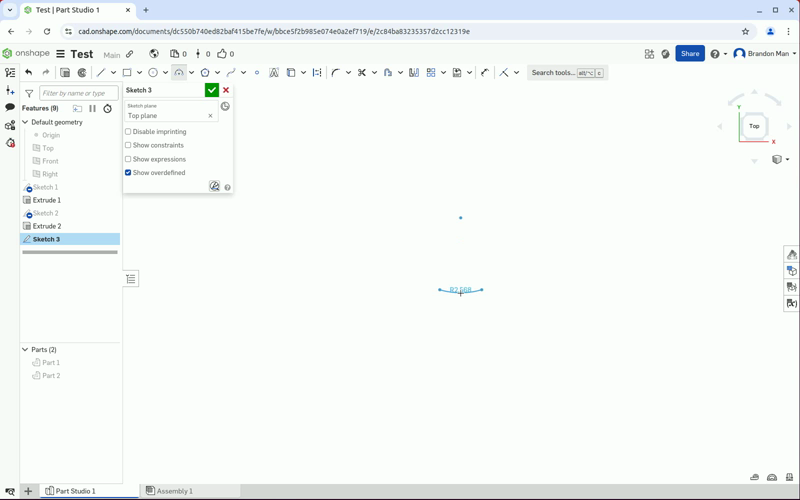
scroll(6)
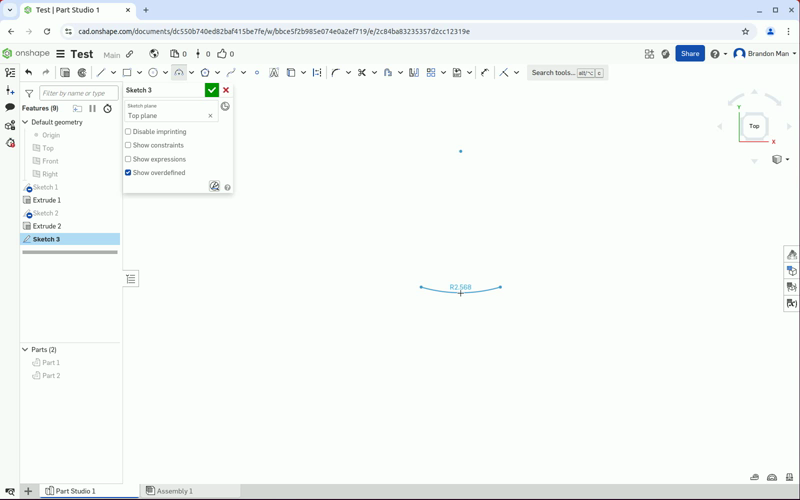
click(460, 292)
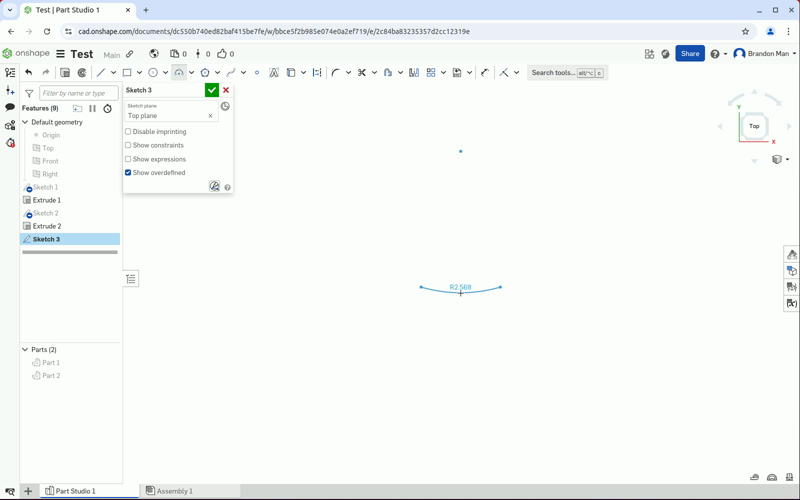
scroll(-6)
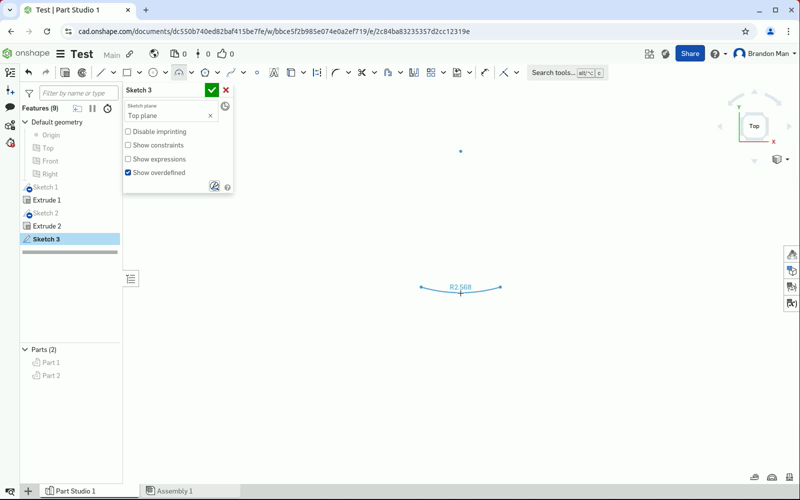
scroll(-6)
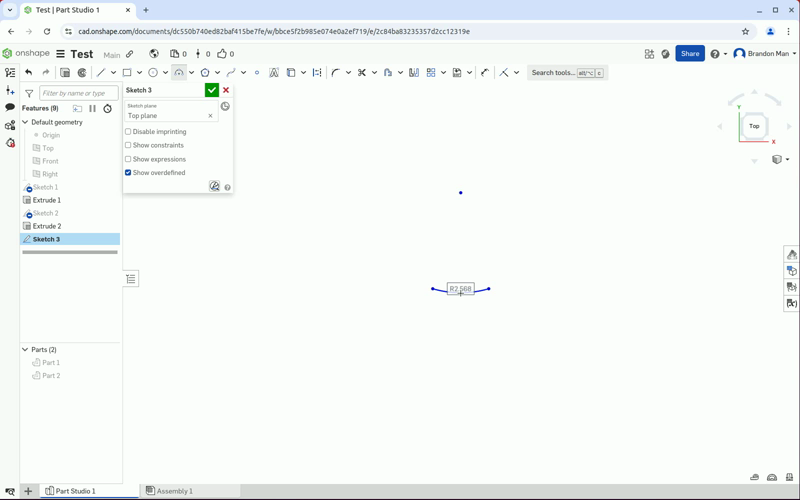
scroll(-6)
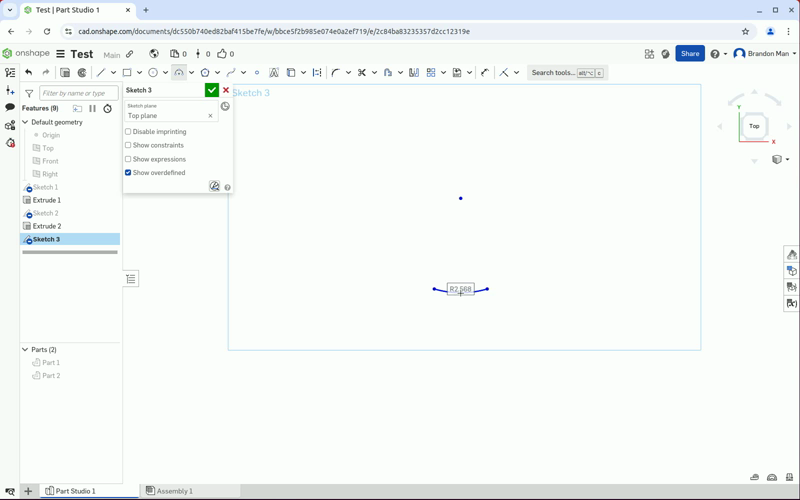
scroll(-6)
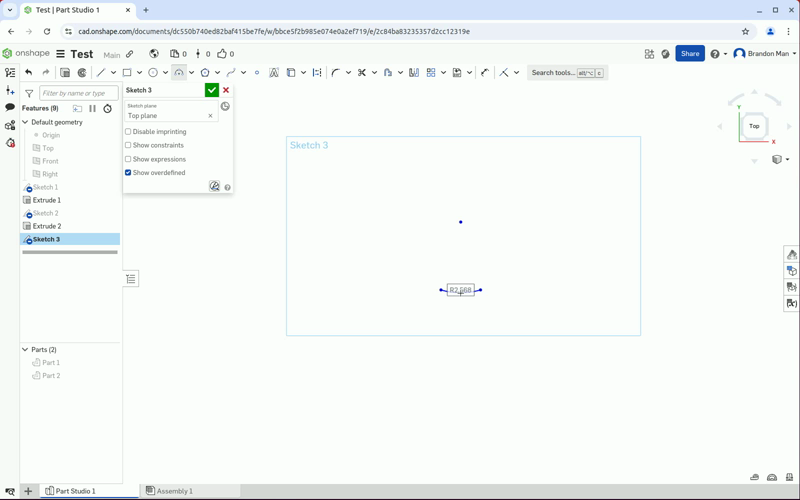
scroll(-6)
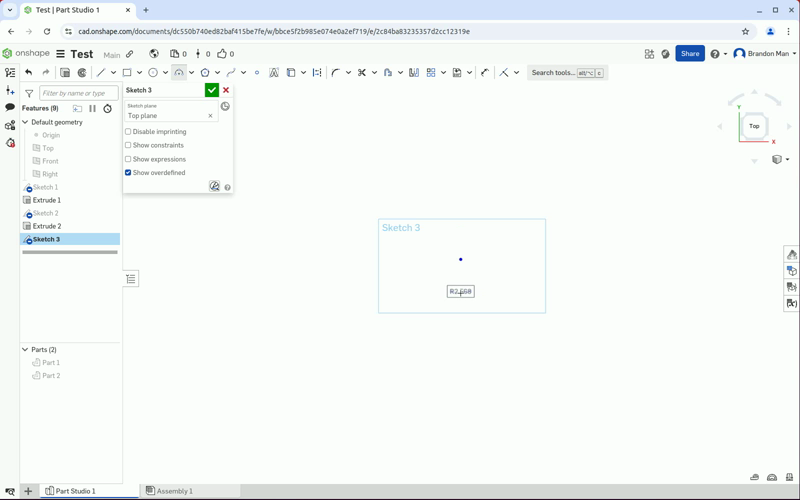
scroll(-6)
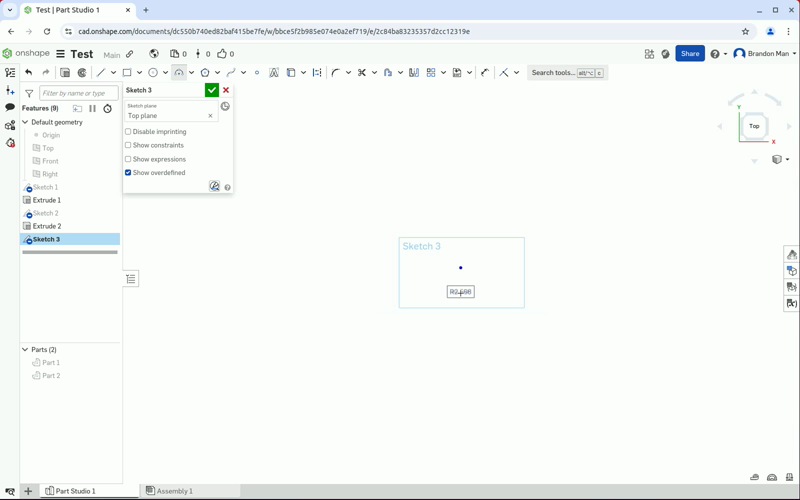
scroll(-6)
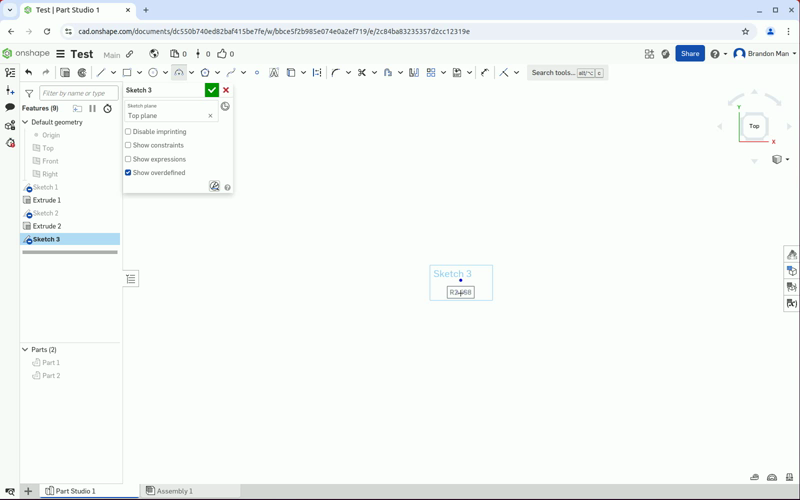
key_up(shift)
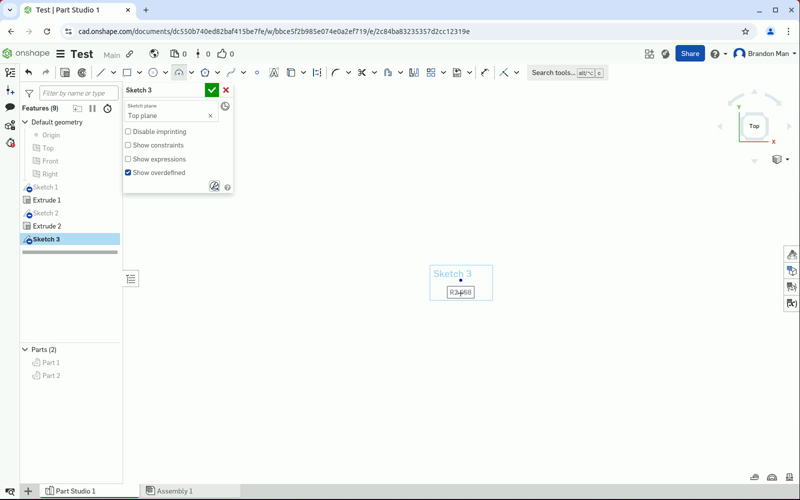
key(esc)
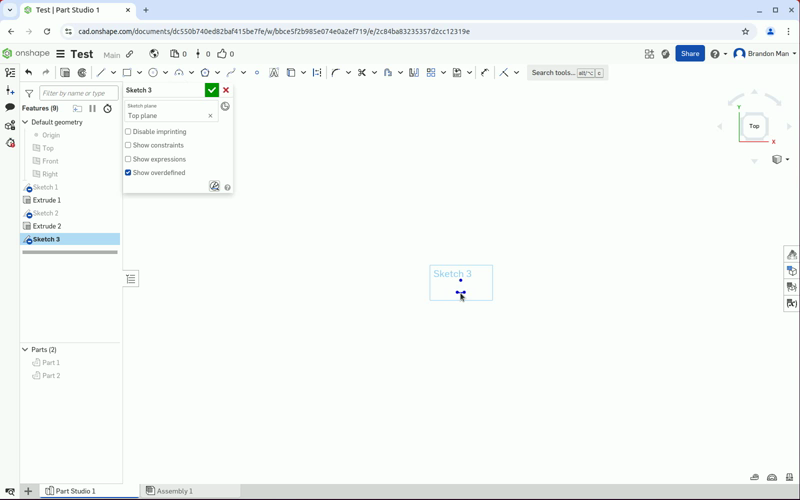
key(l)
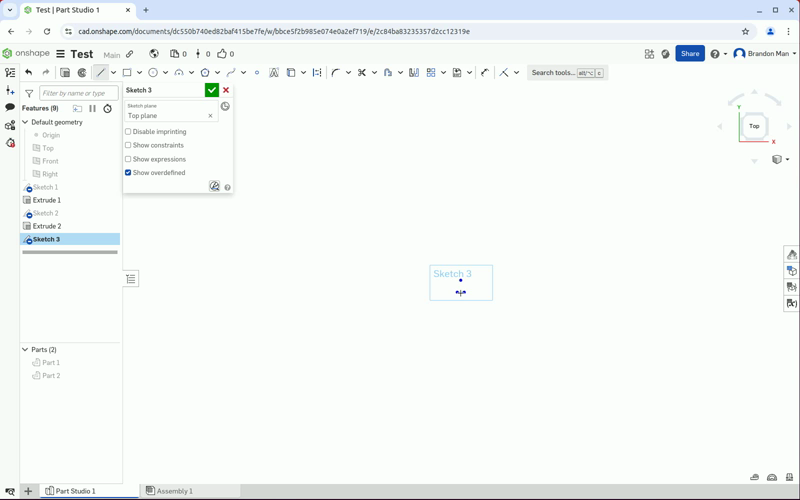
mouse_move(464, 292)
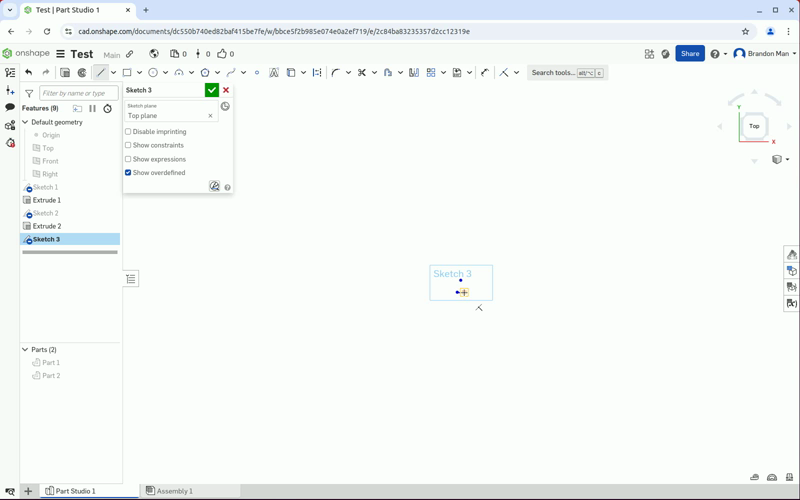
scroll(6)
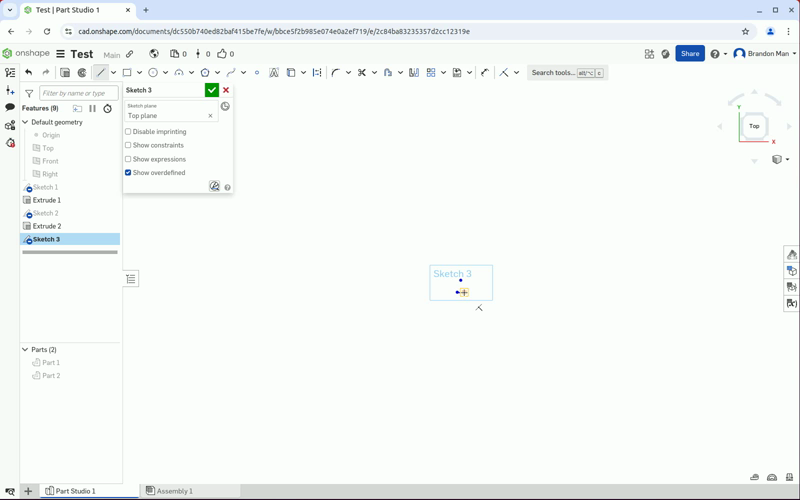
scroll(6)
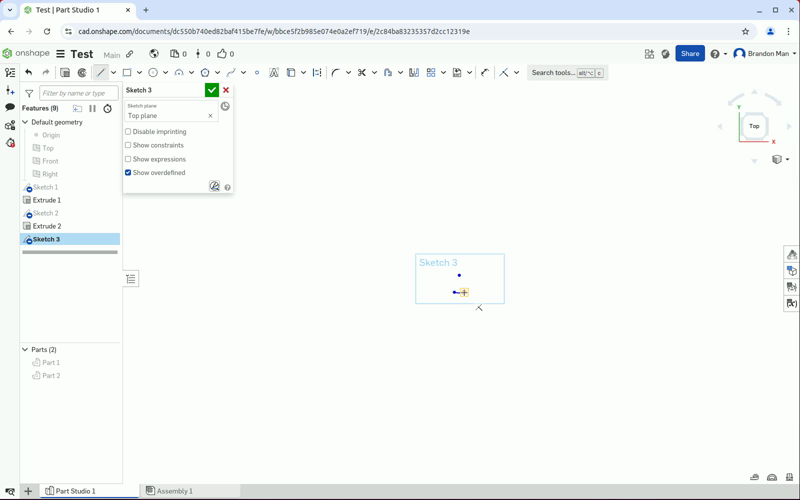
scroll(6)
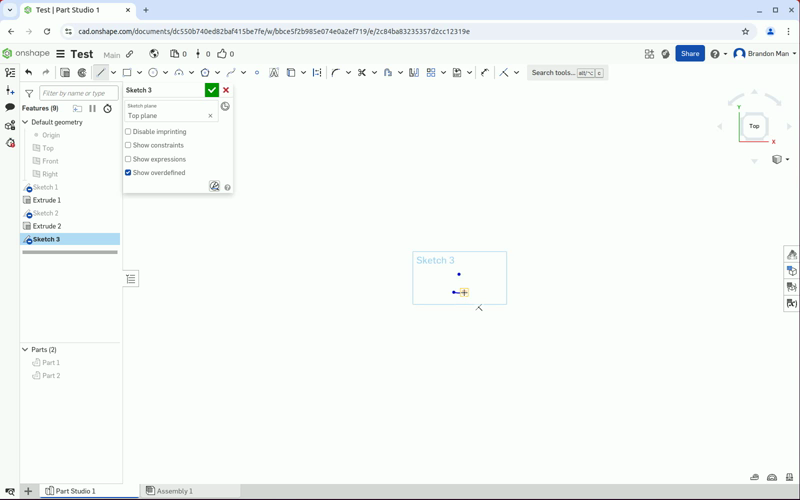
scroll(6)
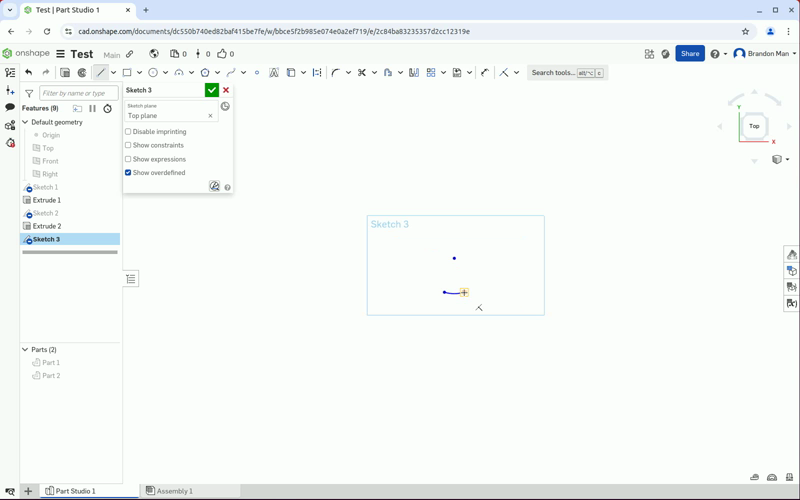
scroll(6)
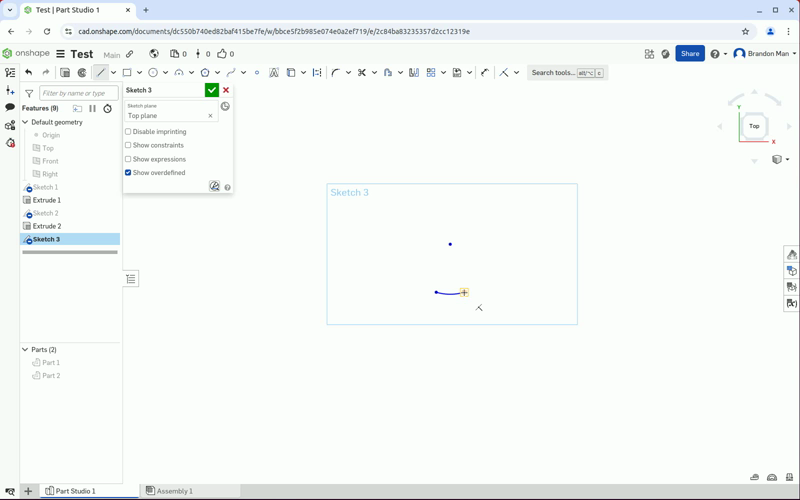
scroll(6)
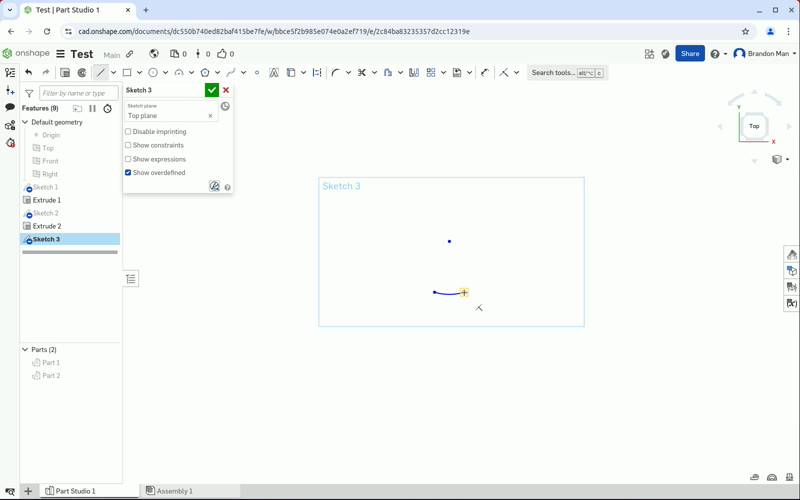
scroll(6)
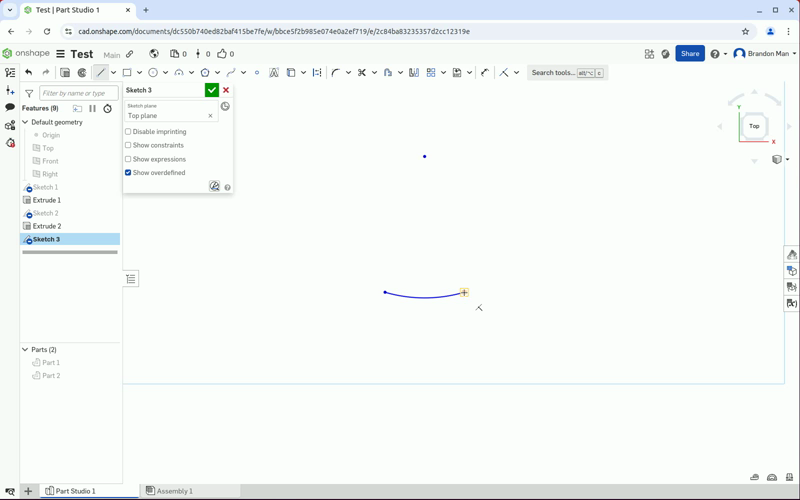
click(464, 292)
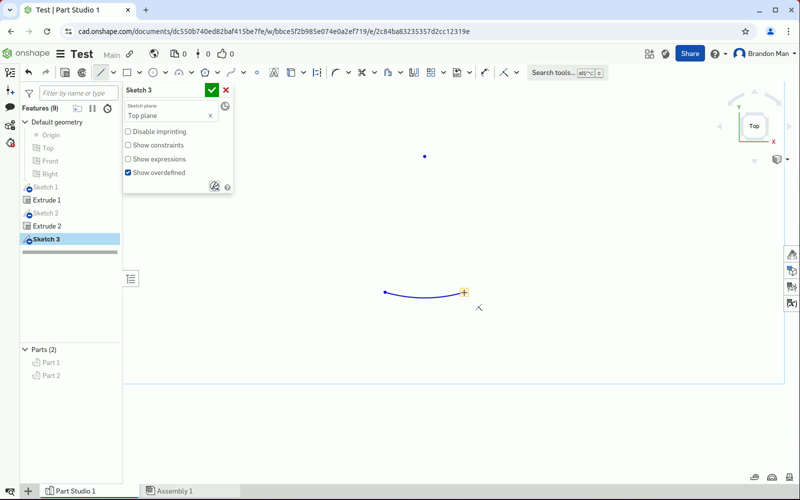
scroll(-6)
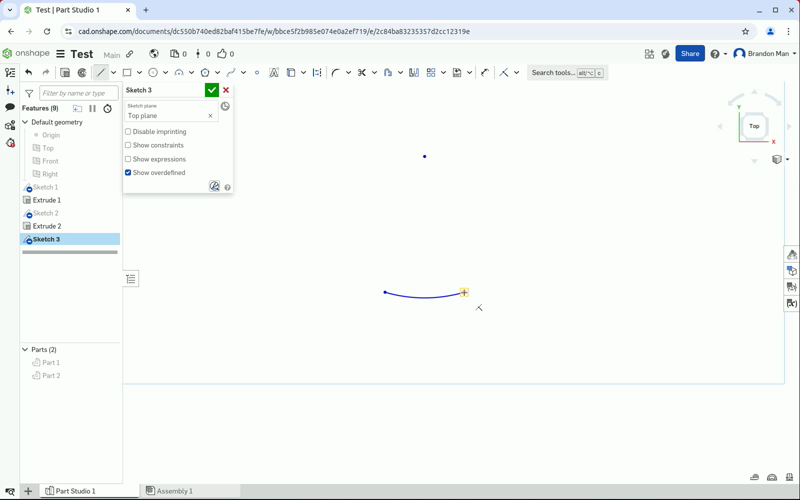
scroll(-6)
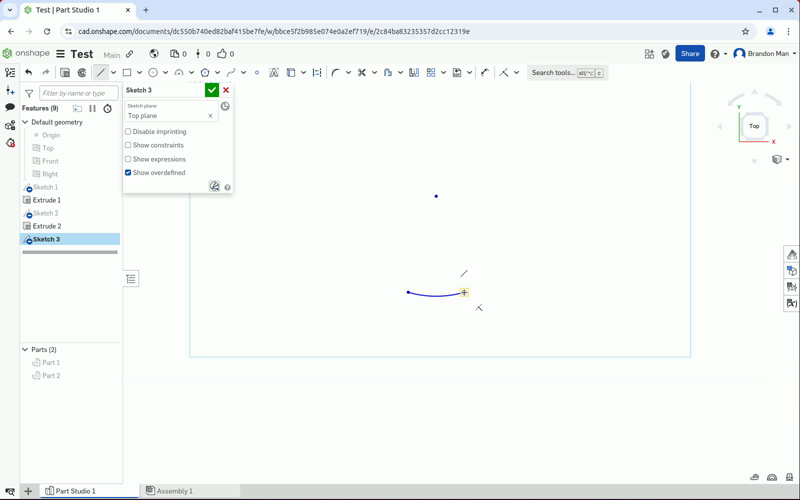
scroll(-6)
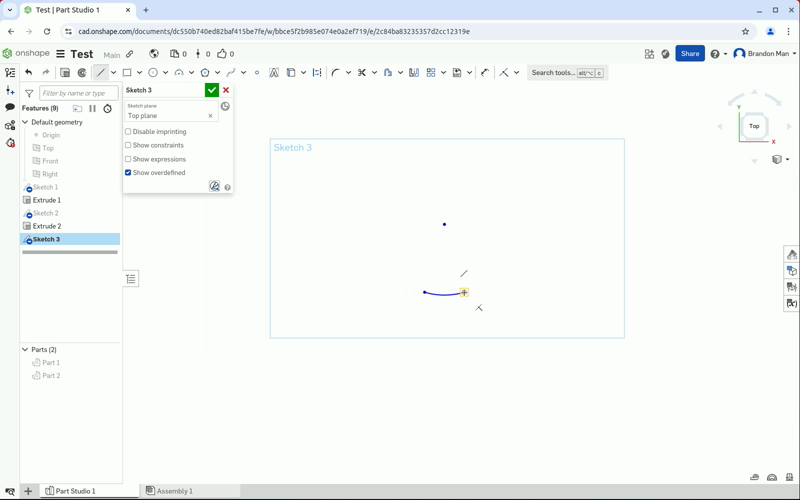
scroll(-6)
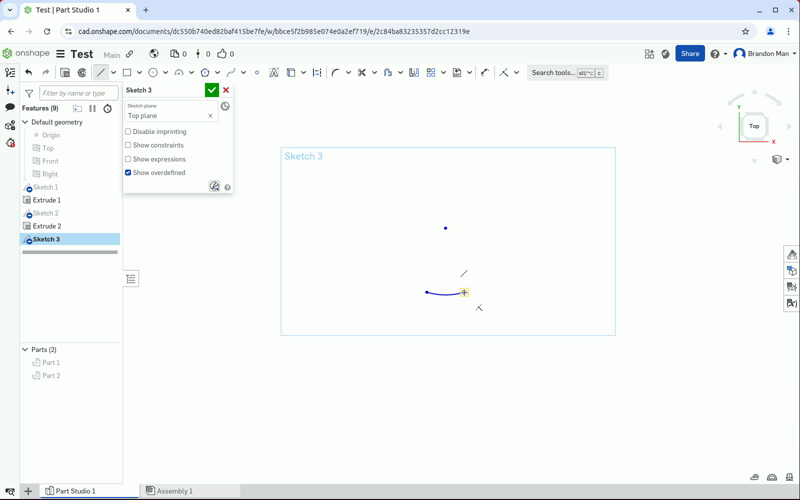
scroll(-6)
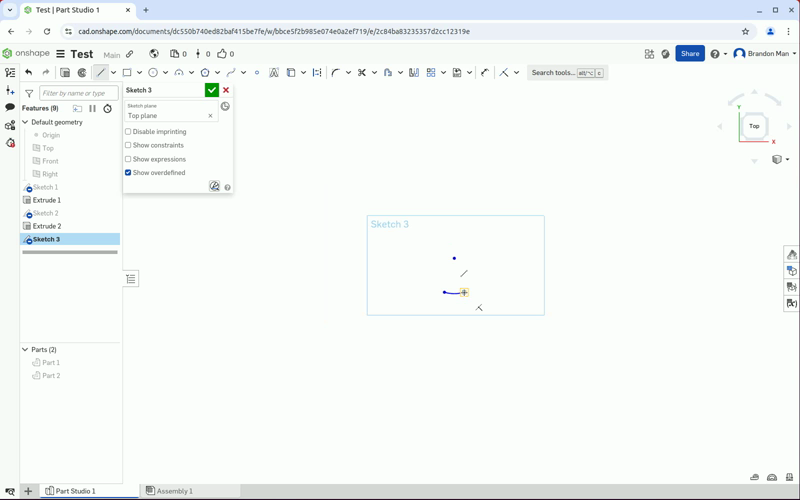
scroll(-6)
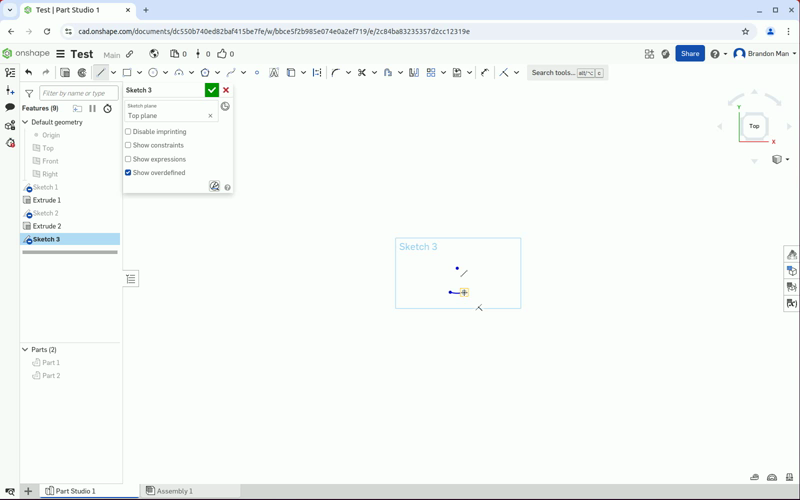
scroll(-6)
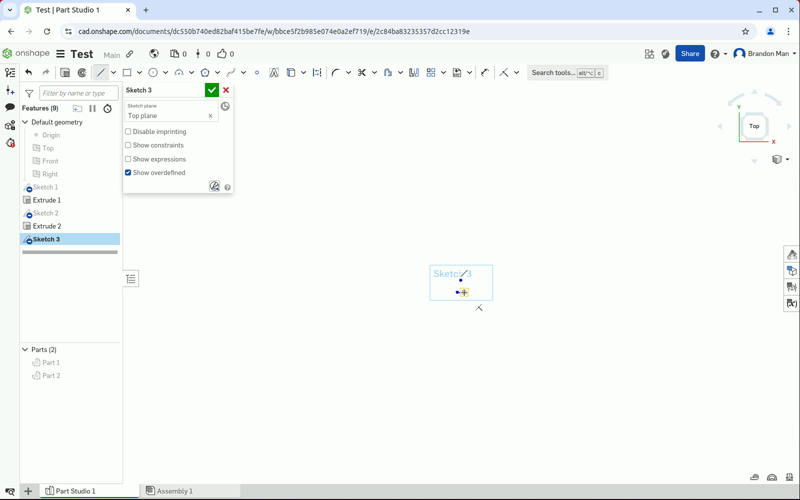
key_down(shift)
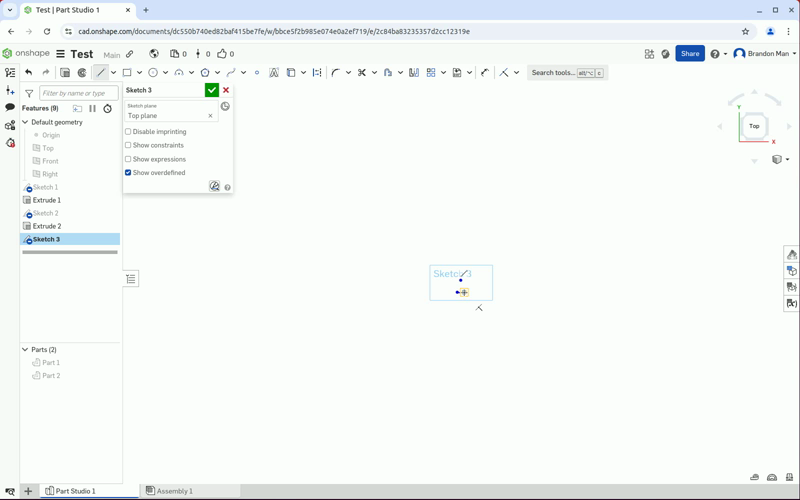
mouse_move(494, 292)
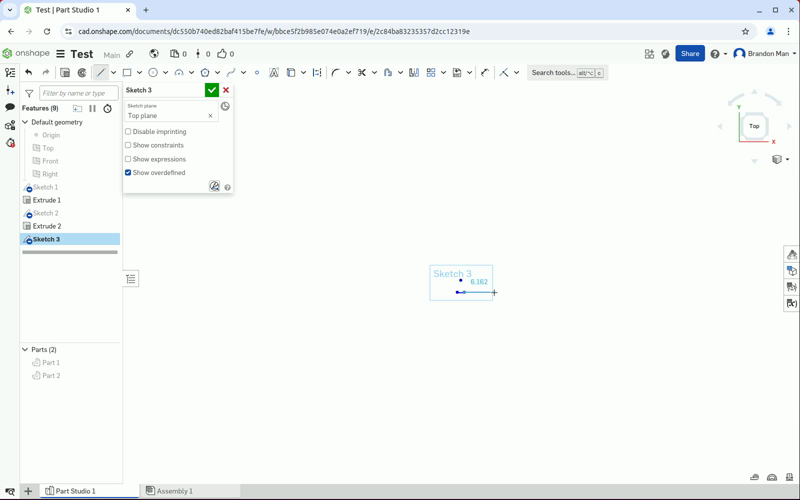
mouse_move(464, 286)
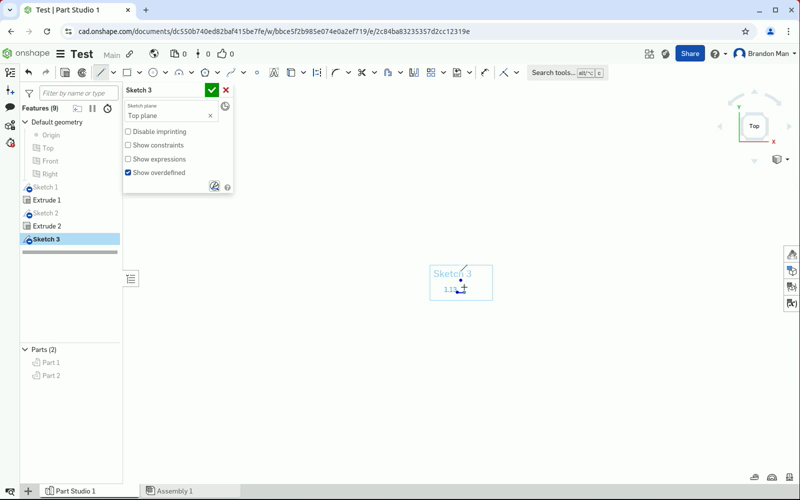
scroll(6)
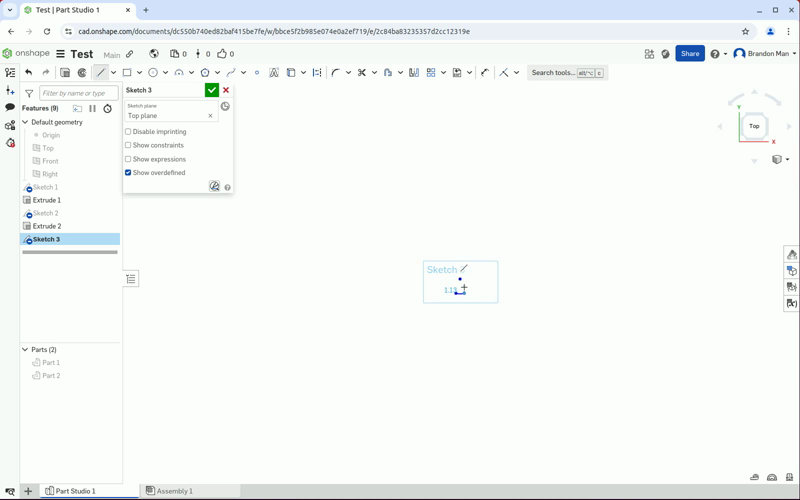
scroll(6)
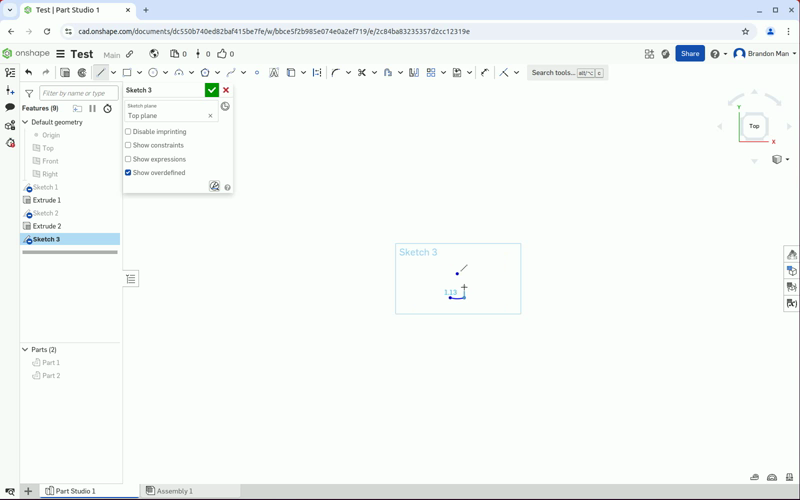
scroll(6)
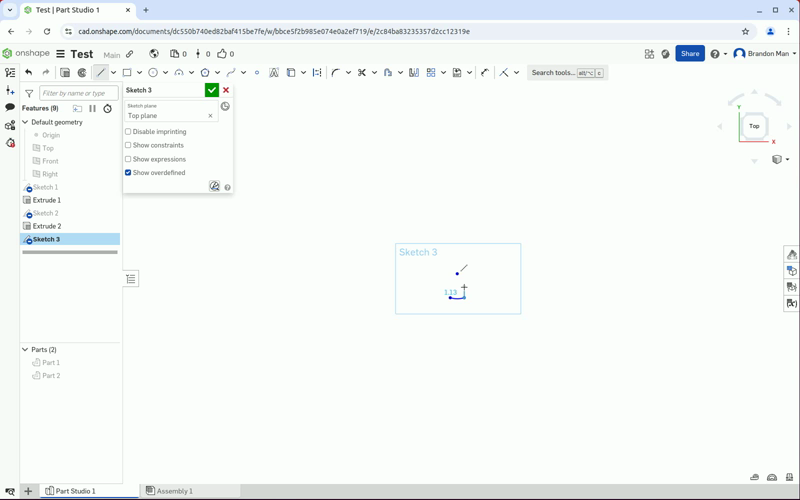
scroll(6)
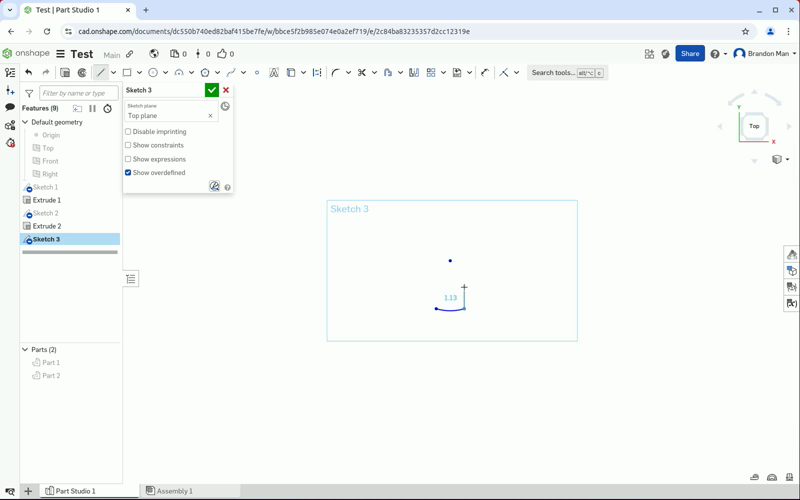
scroll(6)
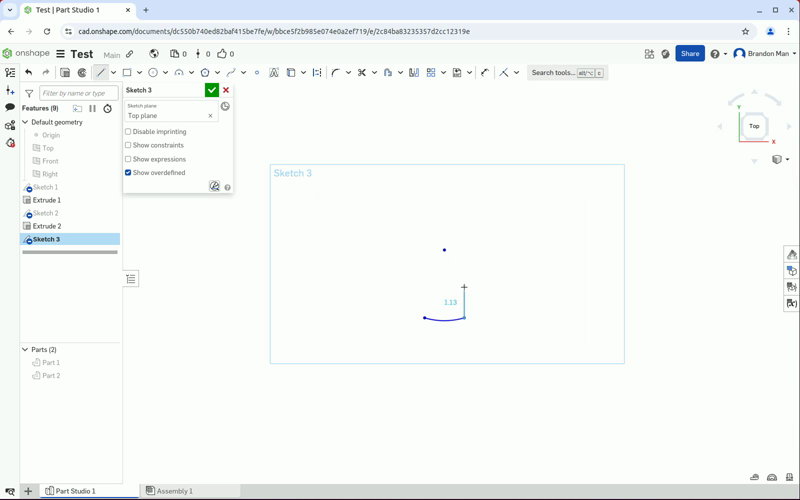
scroll(6)
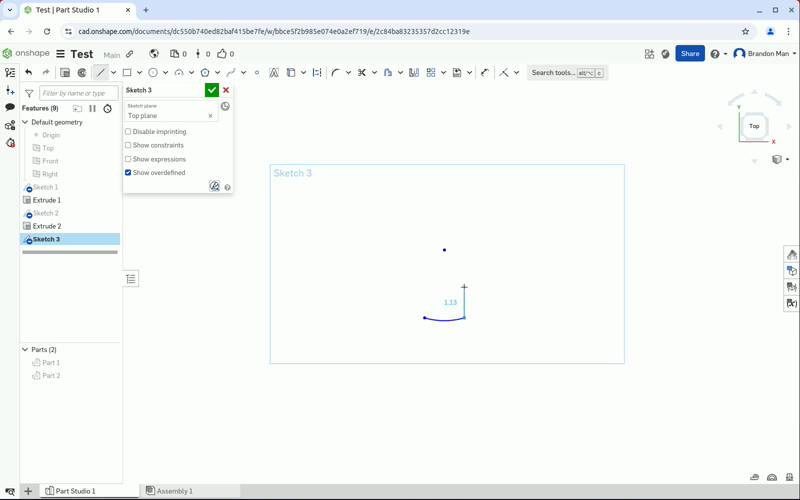
scroll(6)
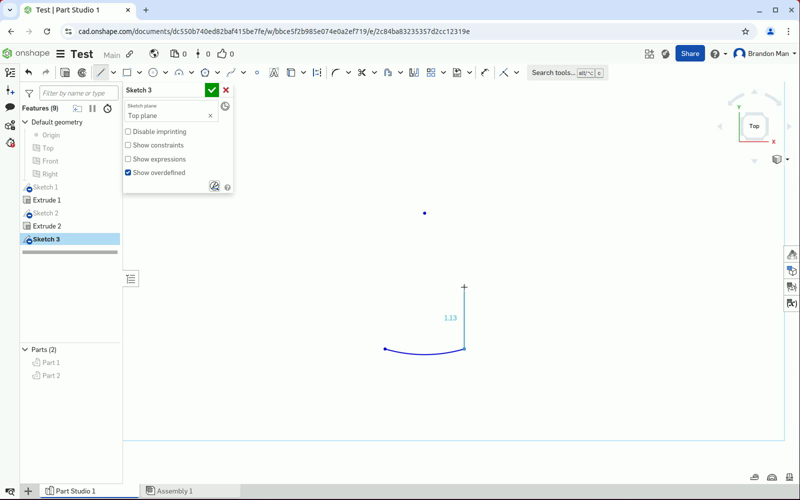
click(464, 286)
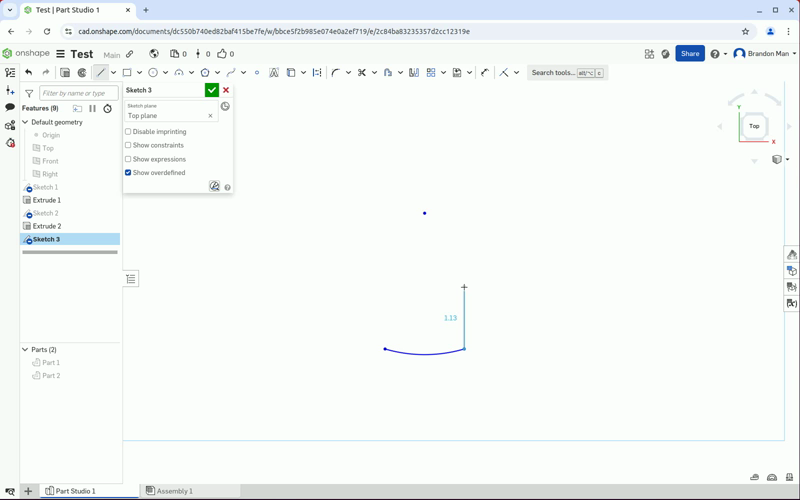
scroll(-6)
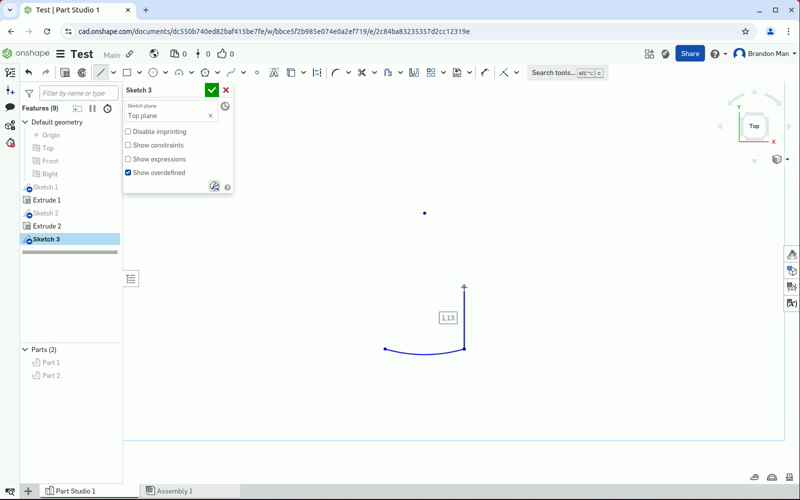
scroll(-6)
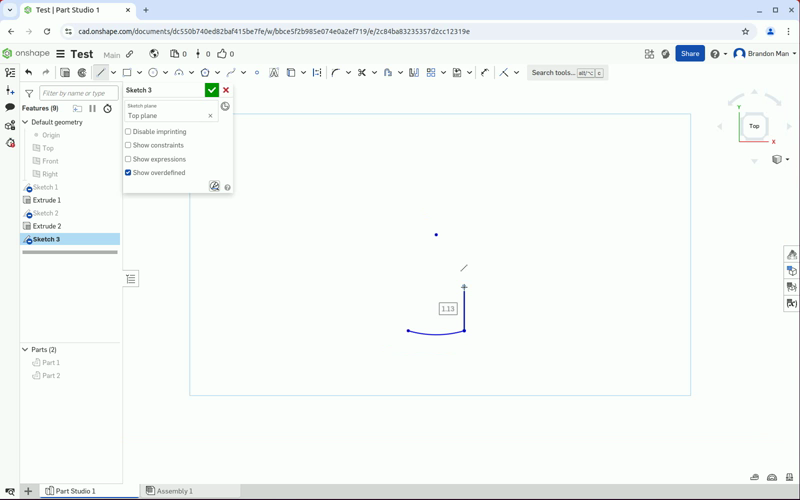
scroll(-6)
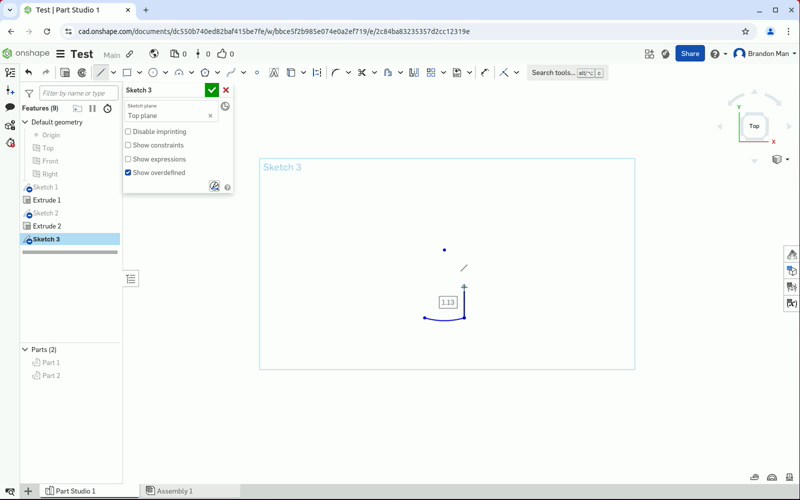
scroll(-6)
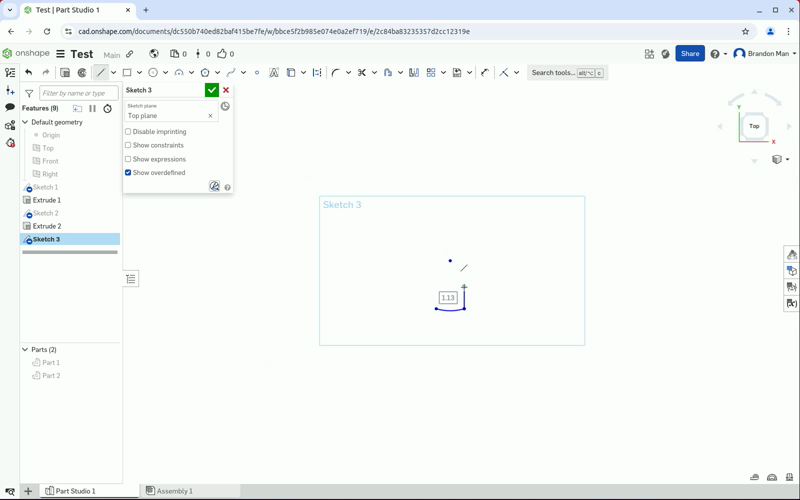
scroll(-6)
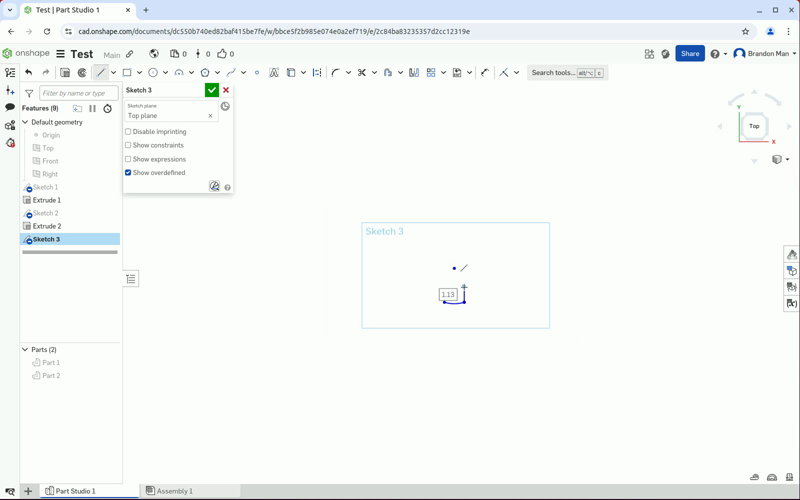
scroll(-6)
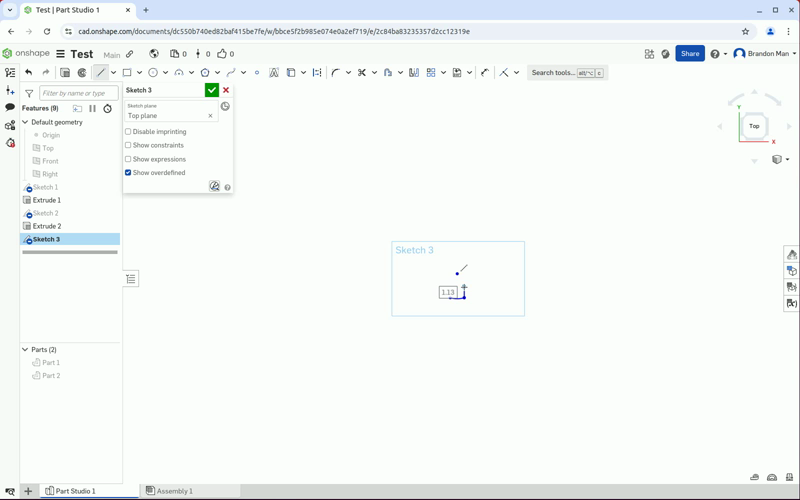
scroll(-6)
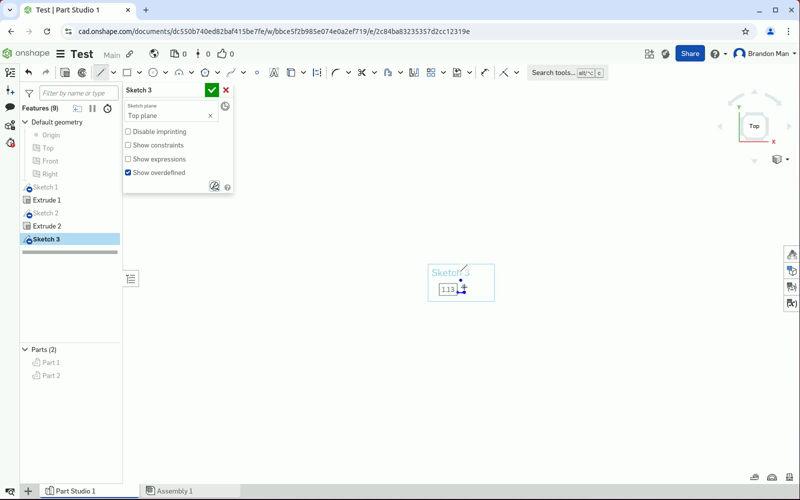
key_up(shift)
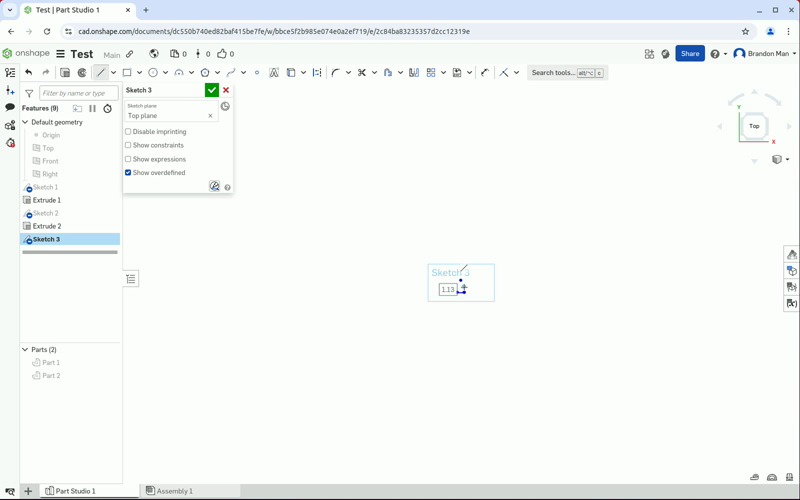
key(esc)
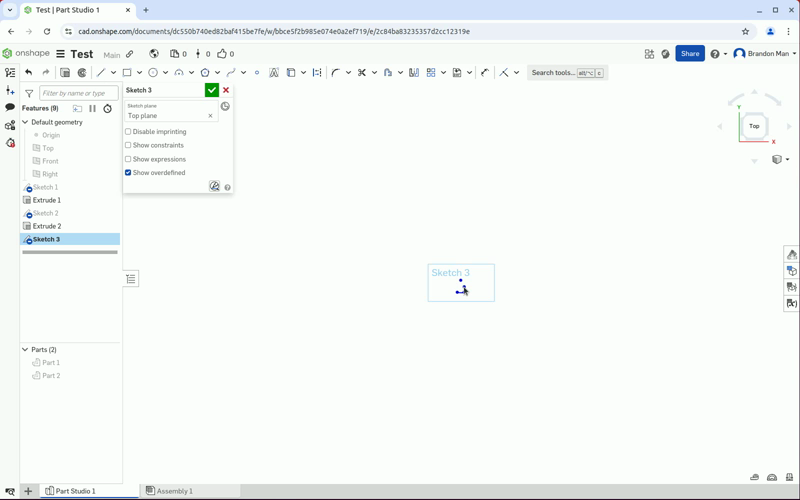
key(a)
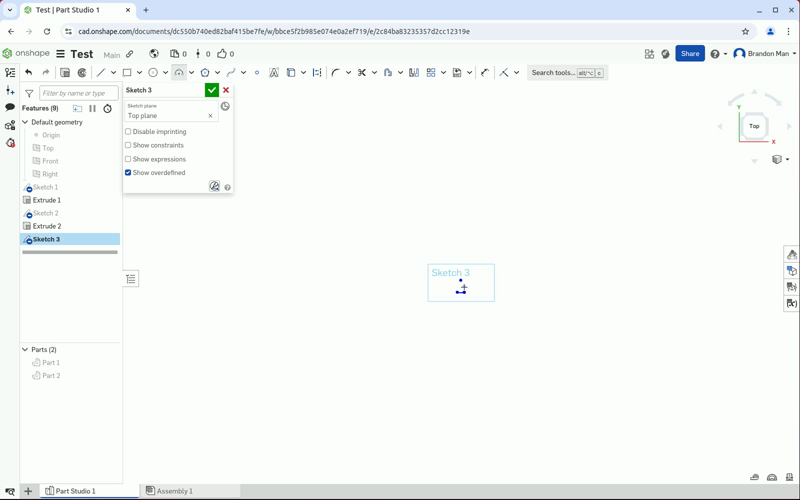
mouse_move(464, 286)
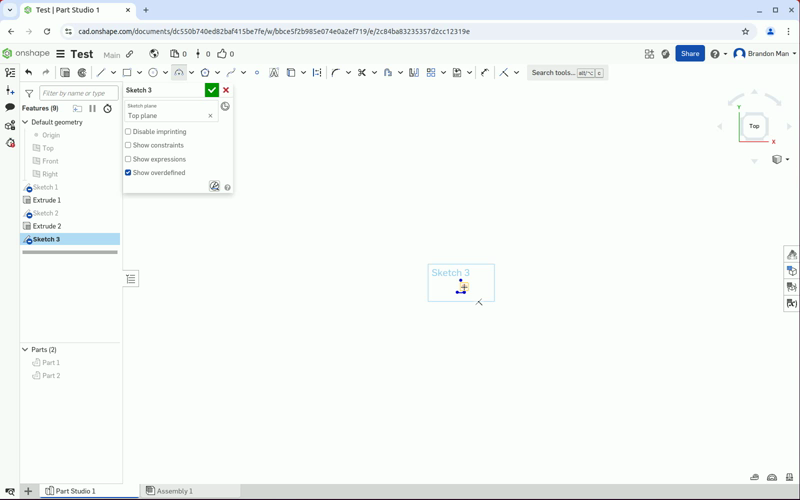
click(464, 286)
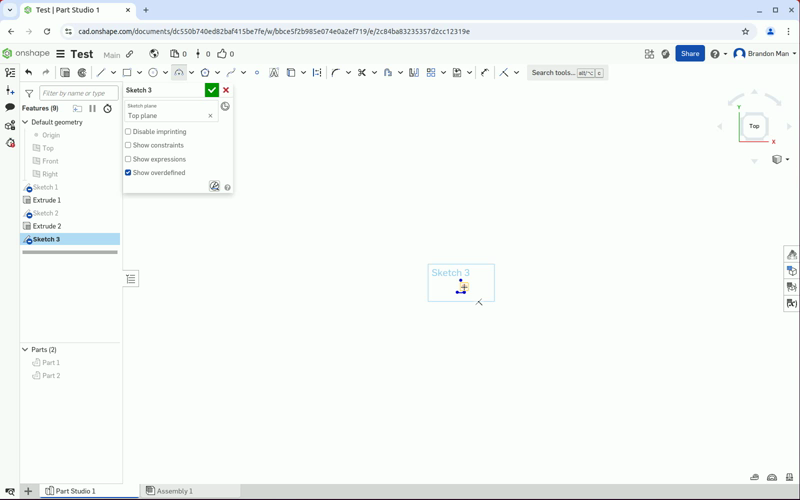
key_down(shift)
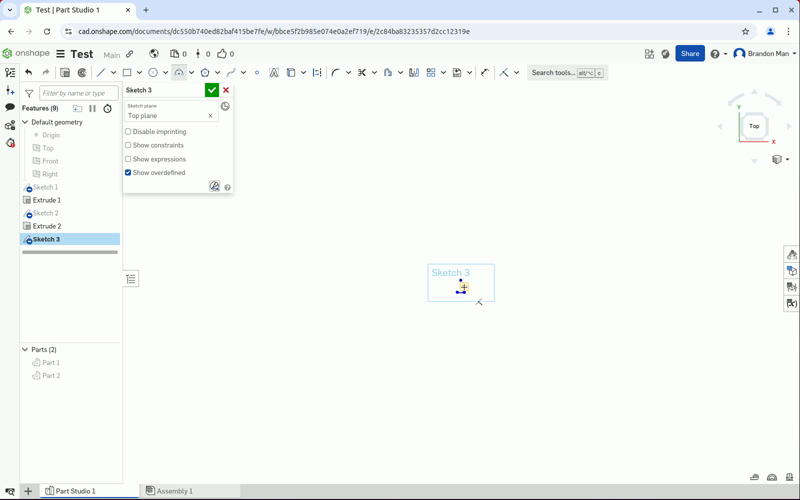
mouse_move(457, 286)
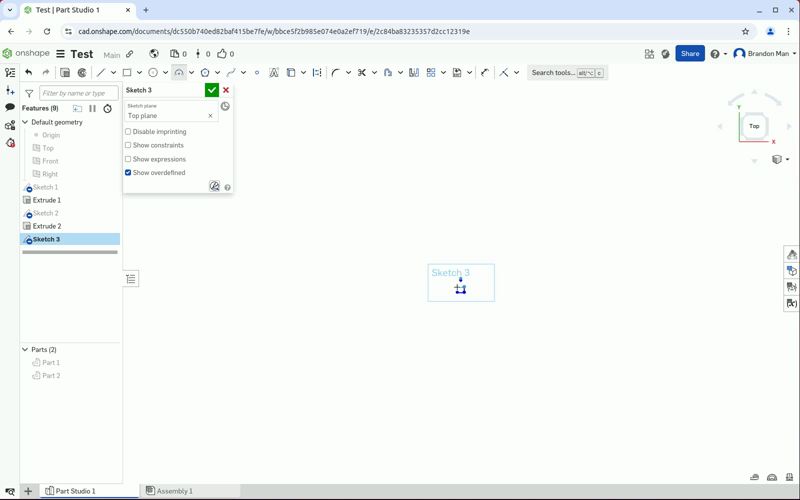
scroll(6)
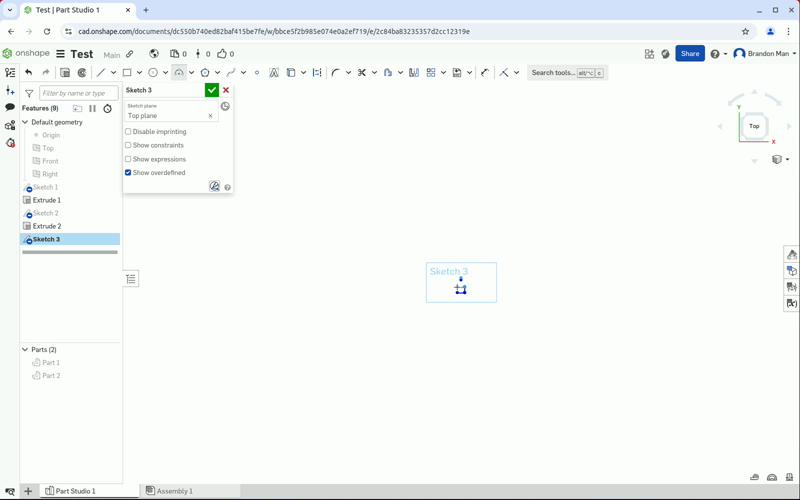
scroll(6)
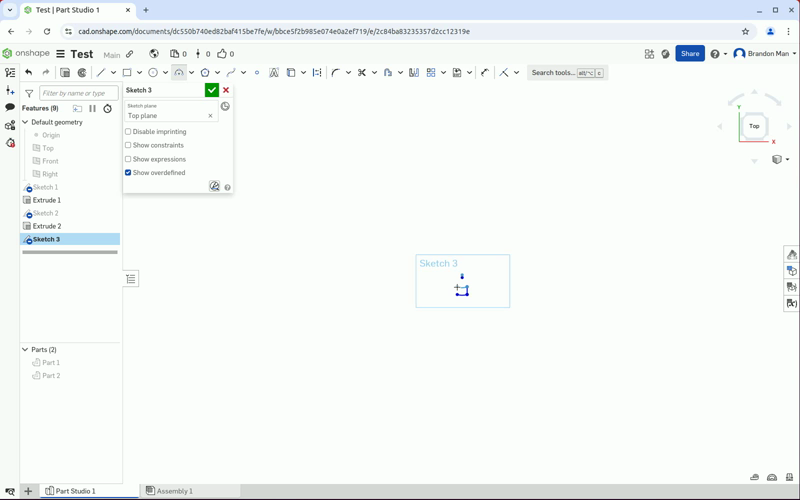
scroll(6)
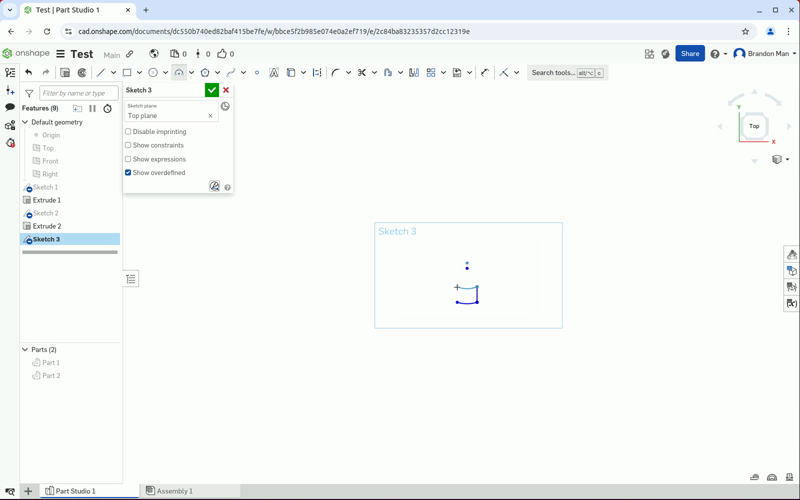
scroll(6)
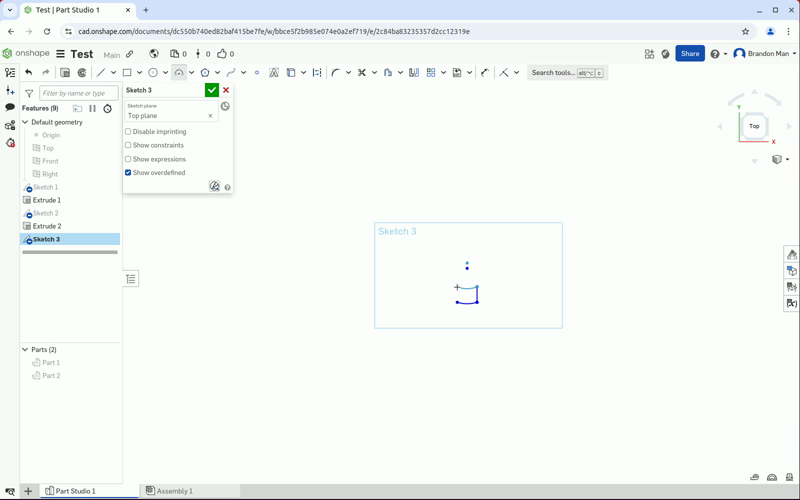
scroll(6)
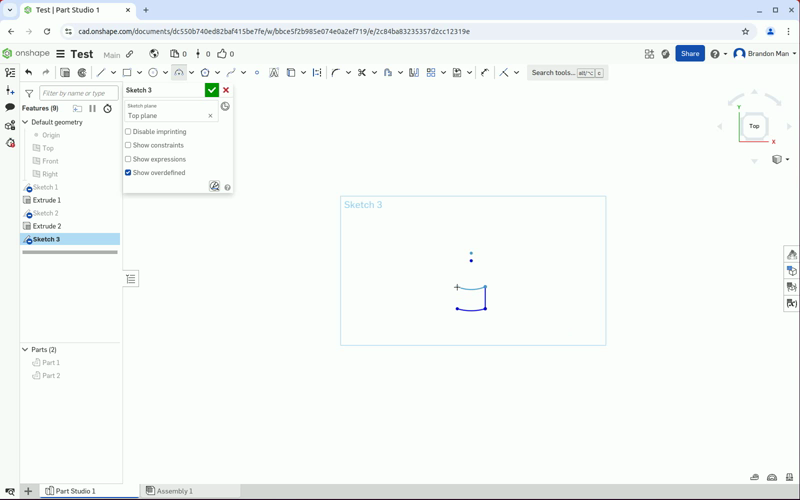
scroll(6)
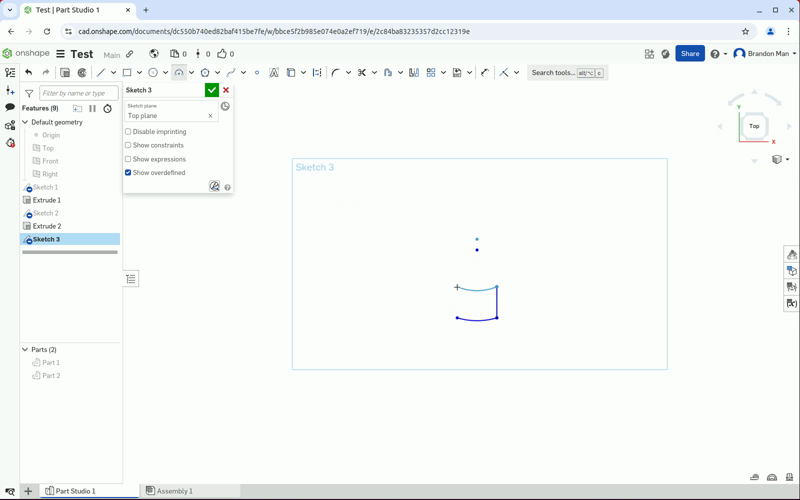
scroll(6)
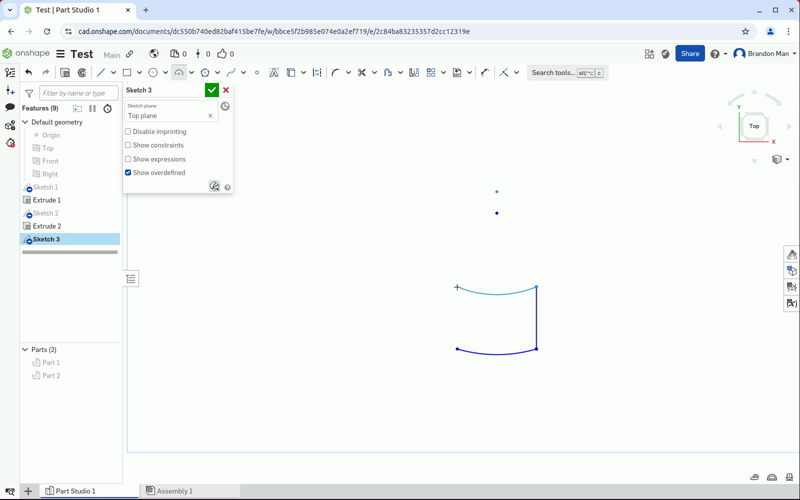
click(457, 286)
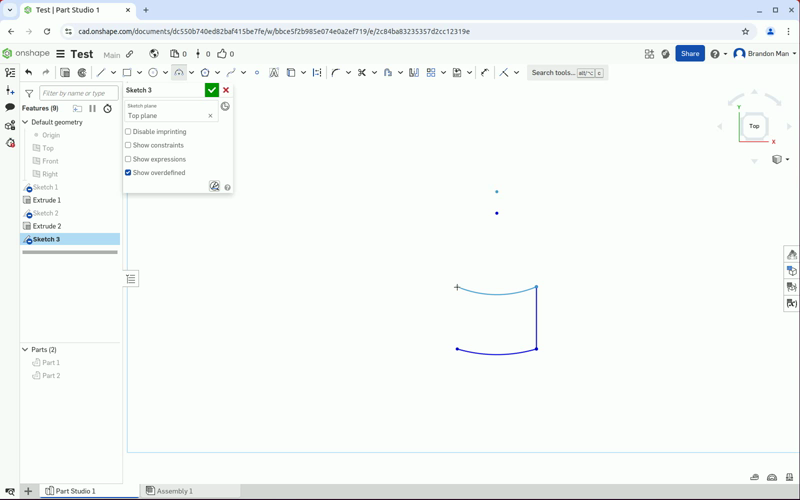
scroll(-6)
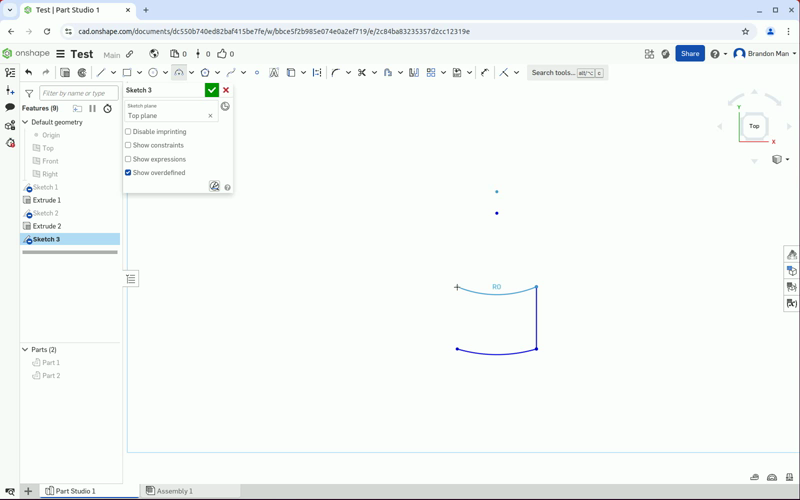
scroll(-6)
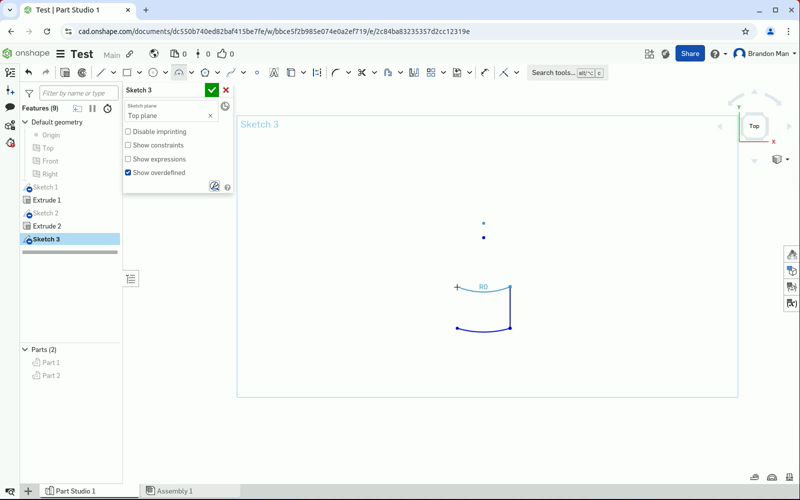
scroll(-6)
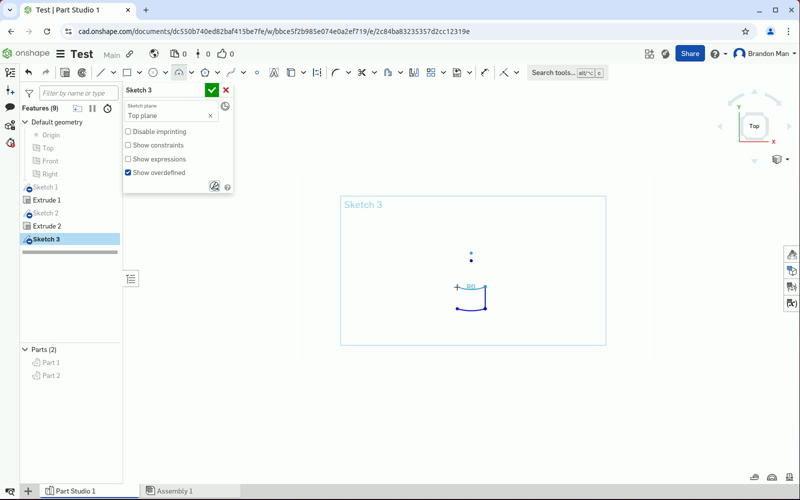
scroll(-6)
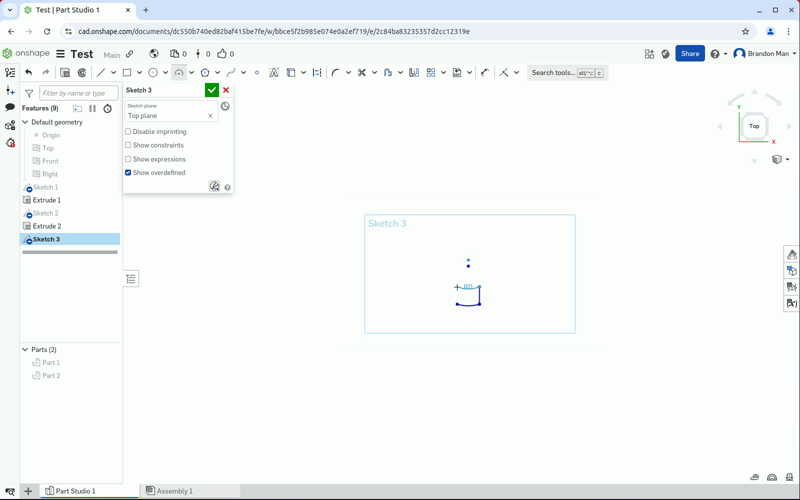
scroll(-6)
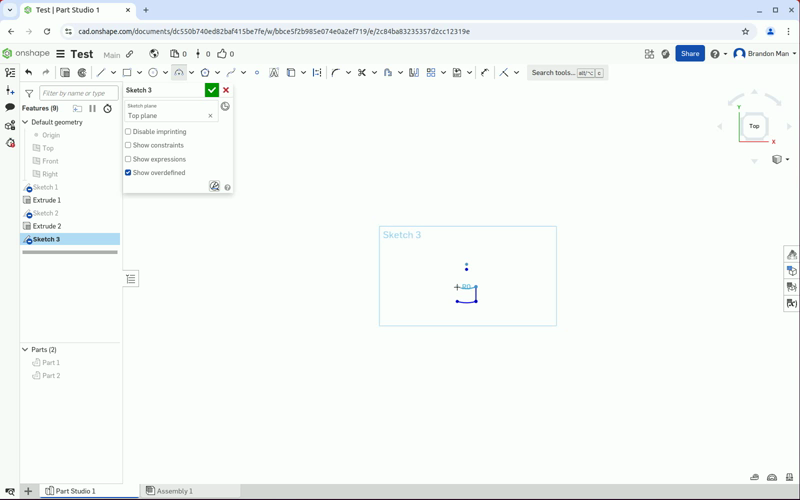
scroll(-6)
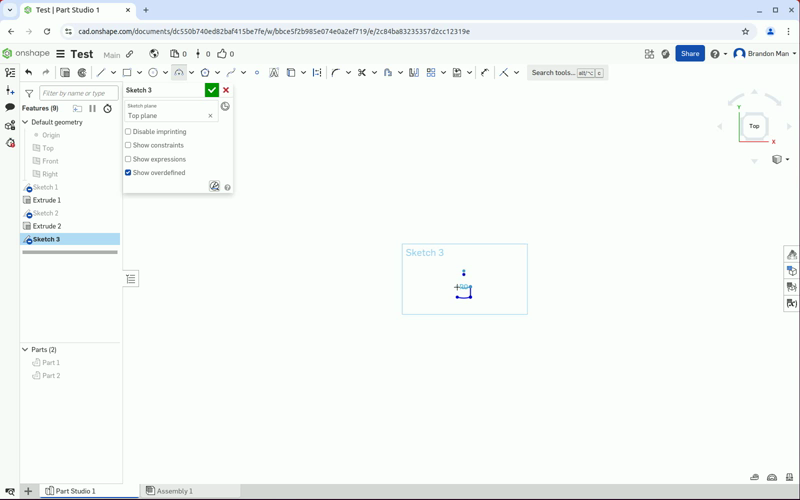
scroll(-6)
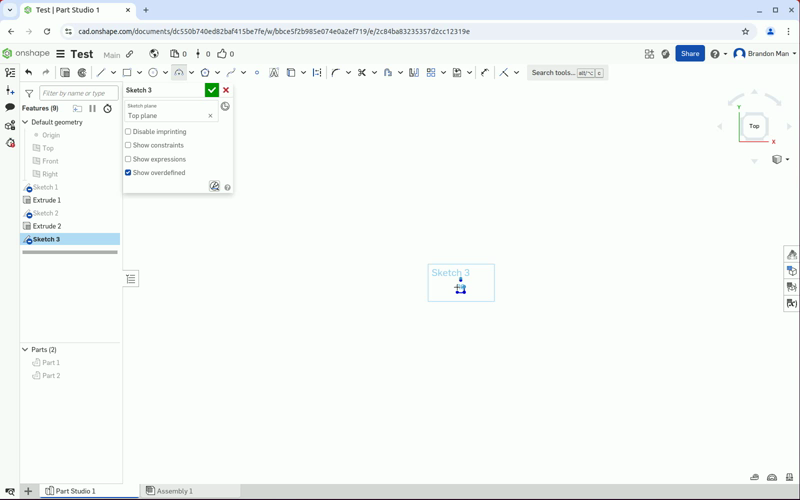
mouse_move(460, 288)
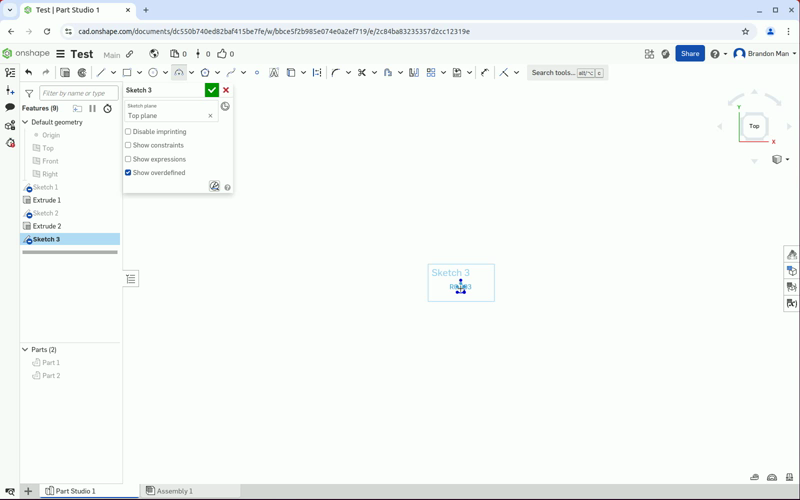
scroll(6)
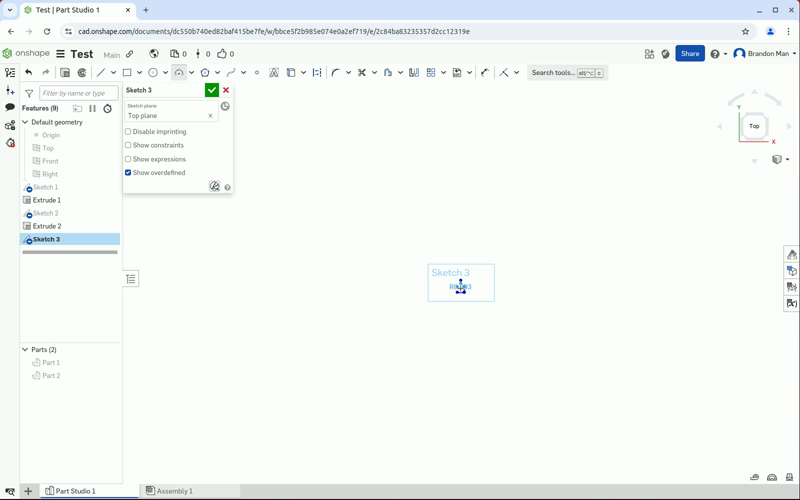
scroll(6)
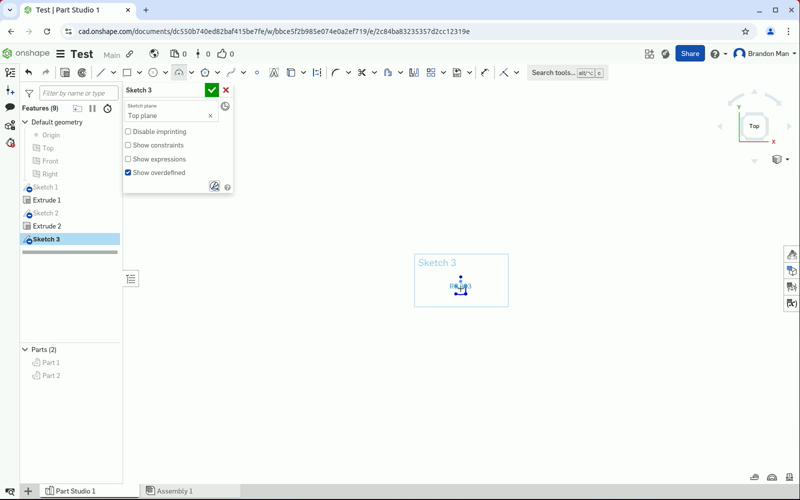
scroll(6)
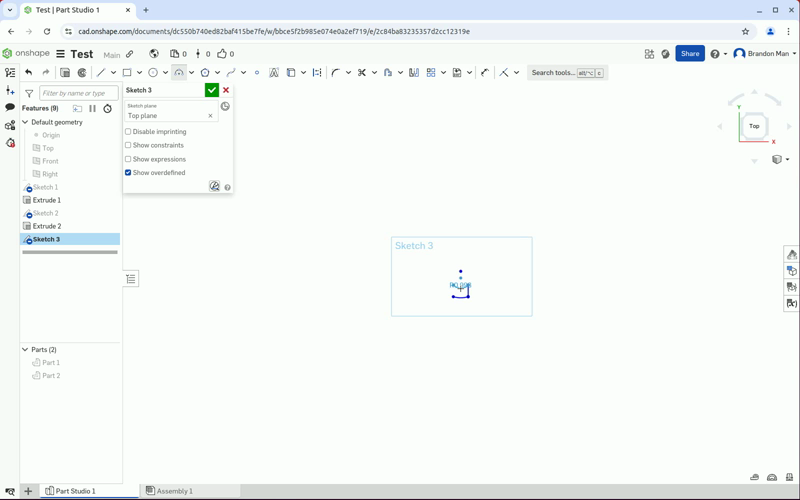
scroll(6)
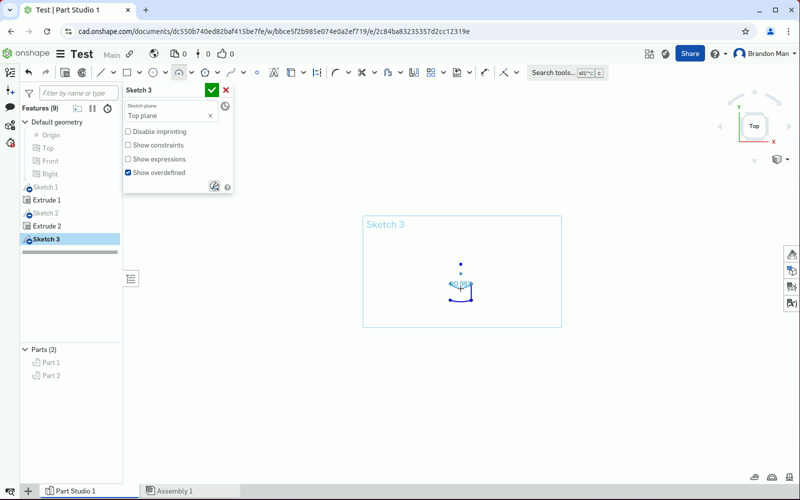
scroll(6)
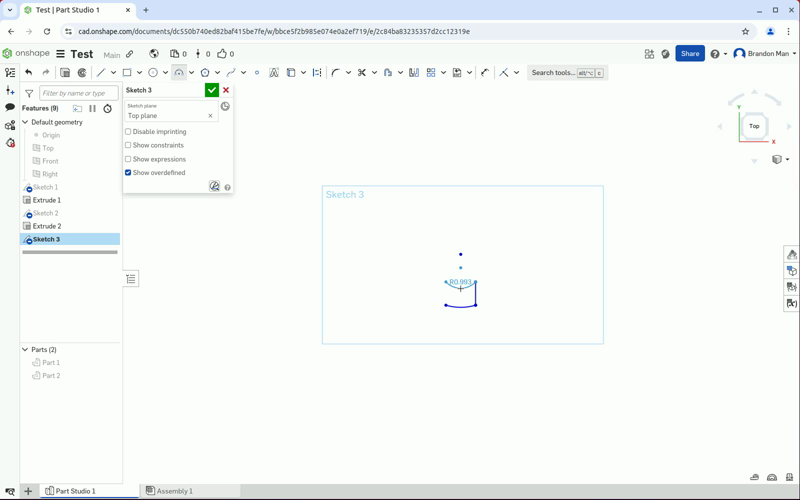
scroll(6)
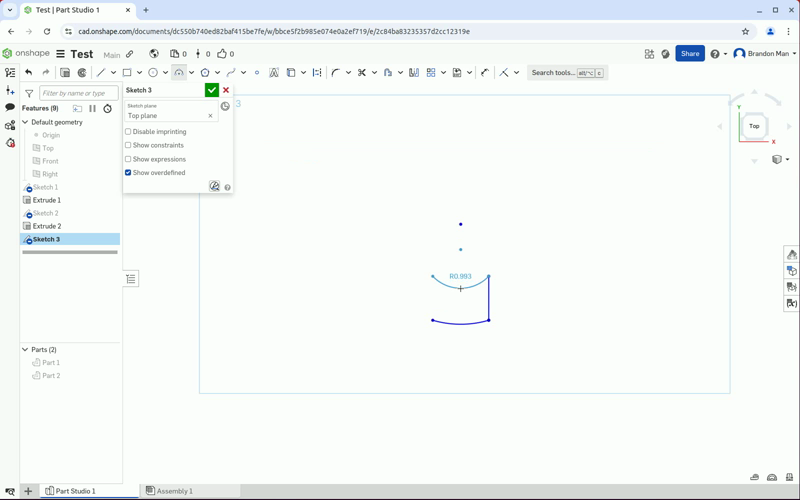
scroll(6)
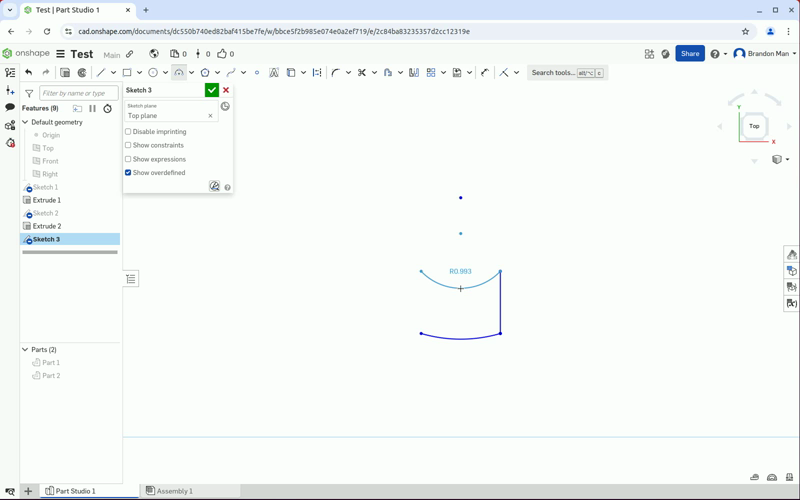
click(460, 288)
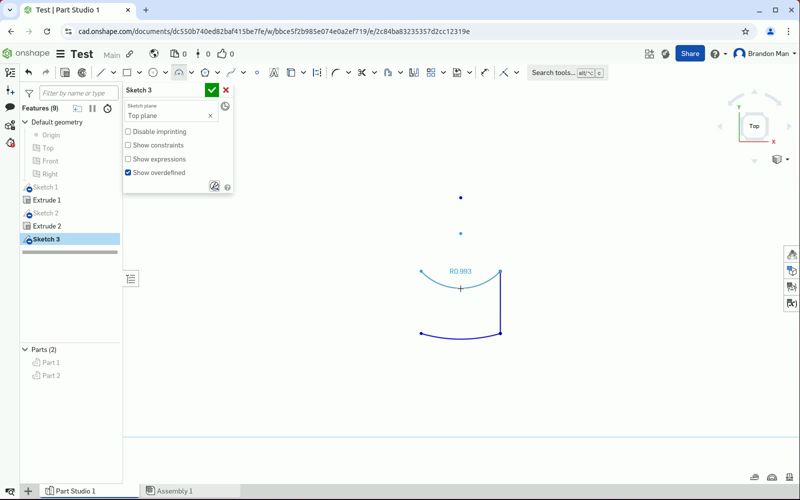
scroll(-6)
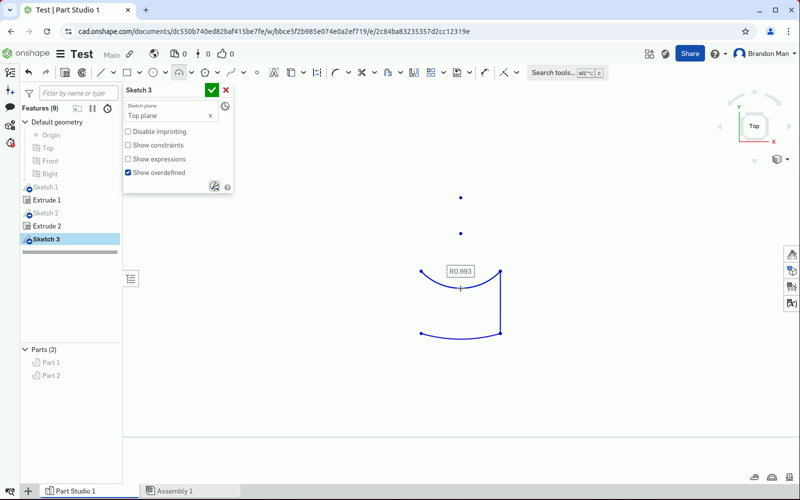
scroll(-6)
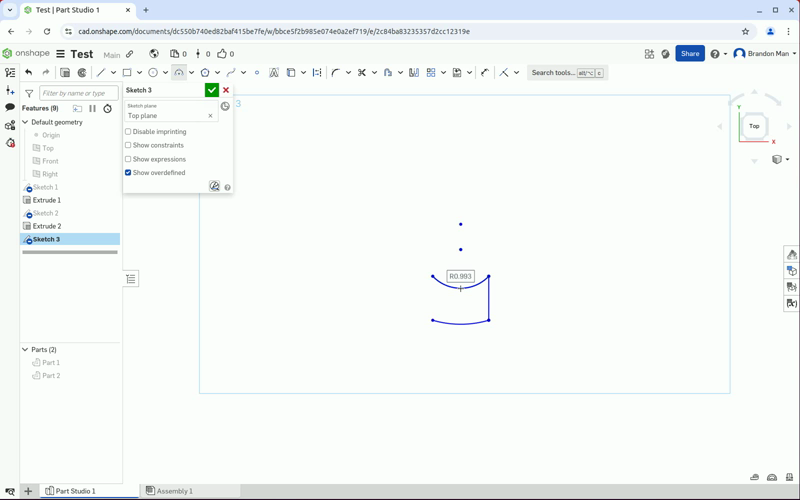
scroll(-6)
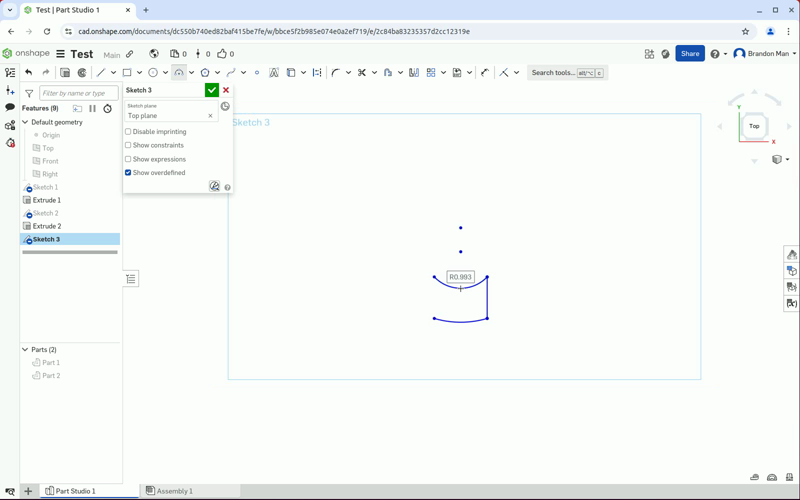
scroll(-6)
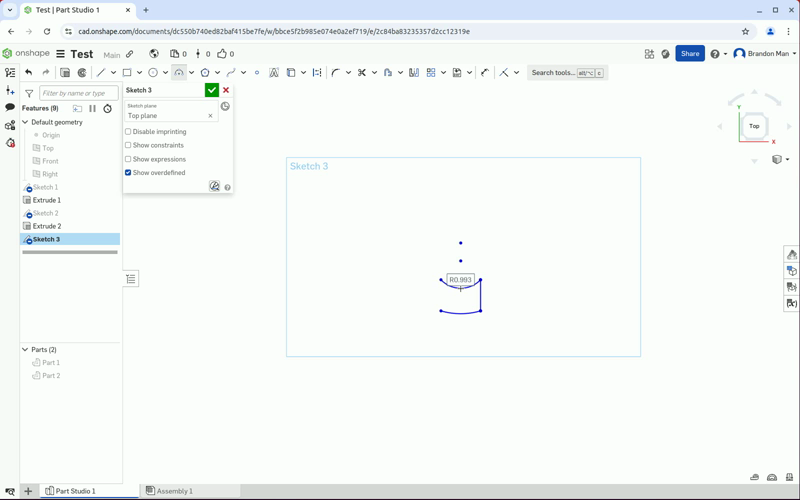
scroll(-6)
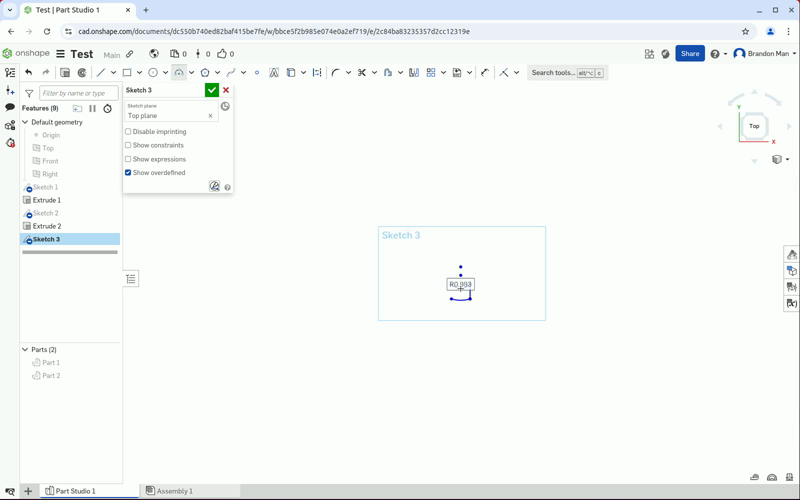
scroll(-6)
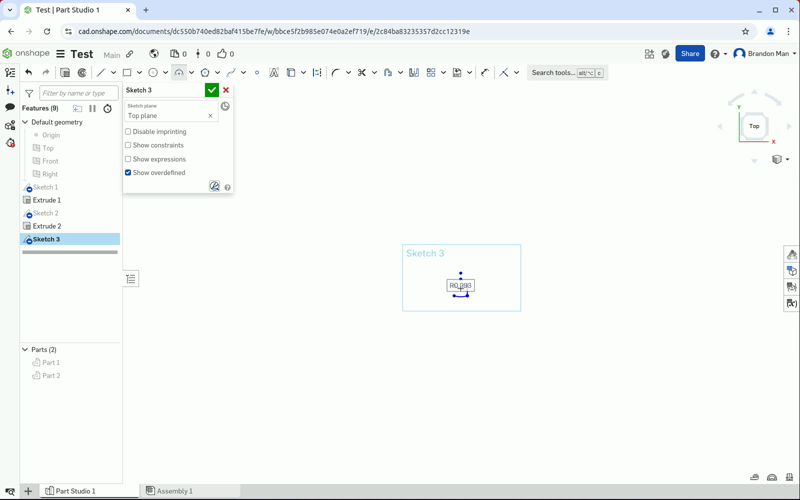
scroll(-6)
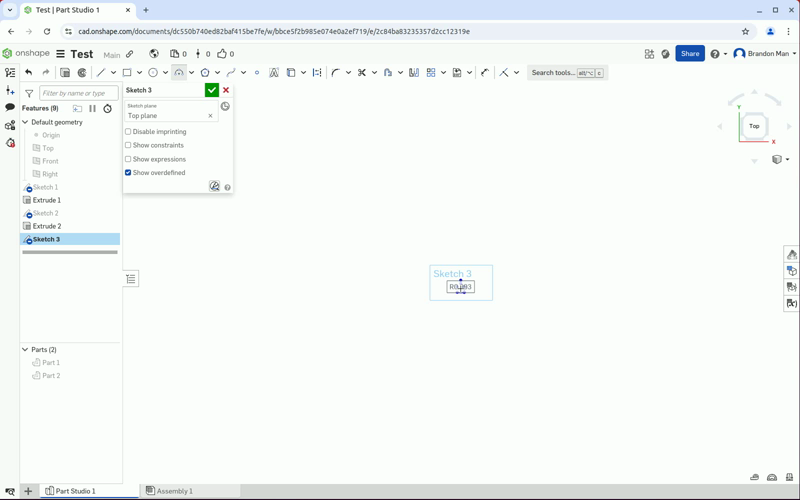
key_up(shift)
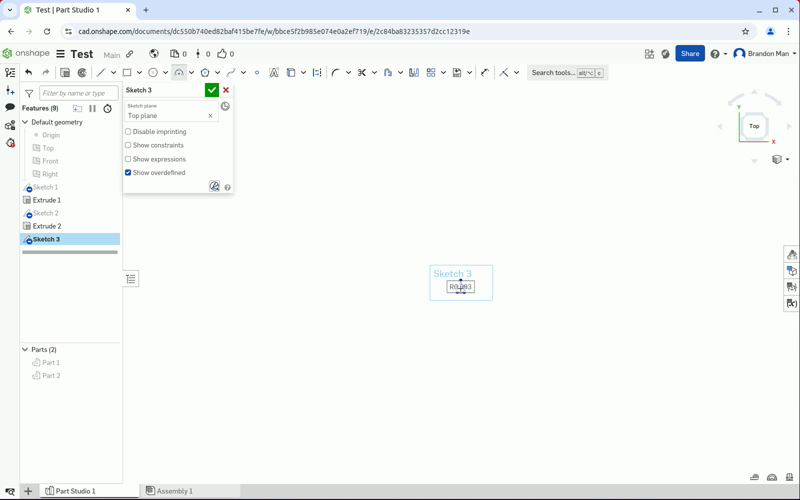
key(esc)
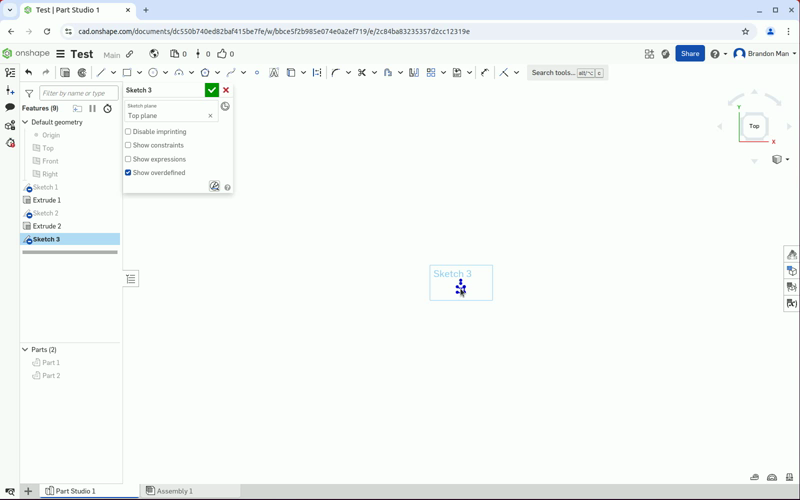
key(l)
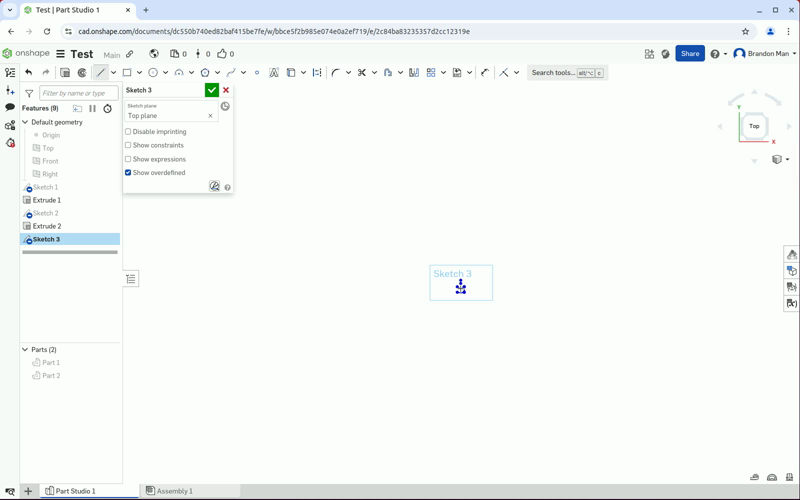
mouse_move(457, 286)
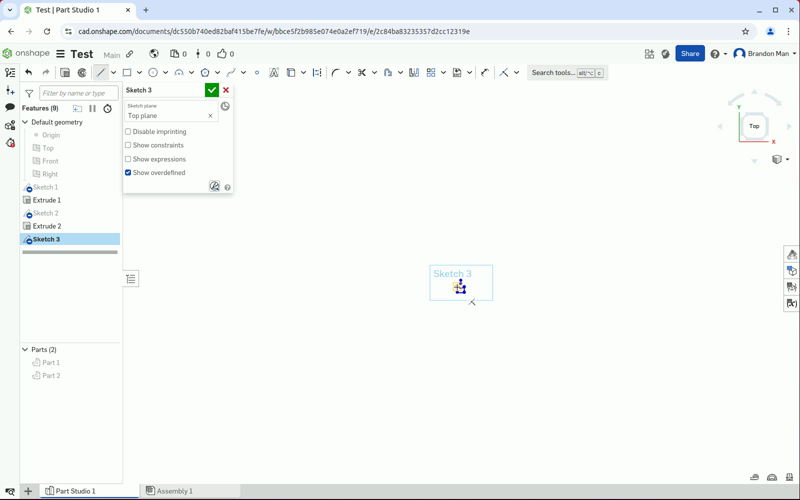
scroll(6)
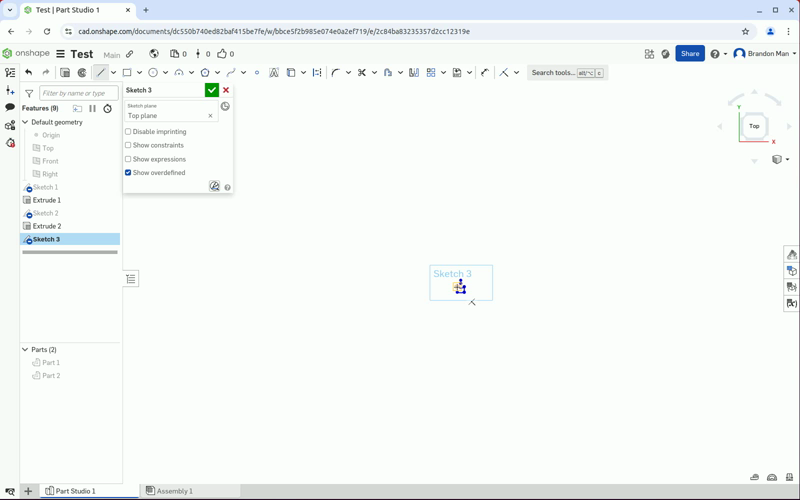
scroll(6)
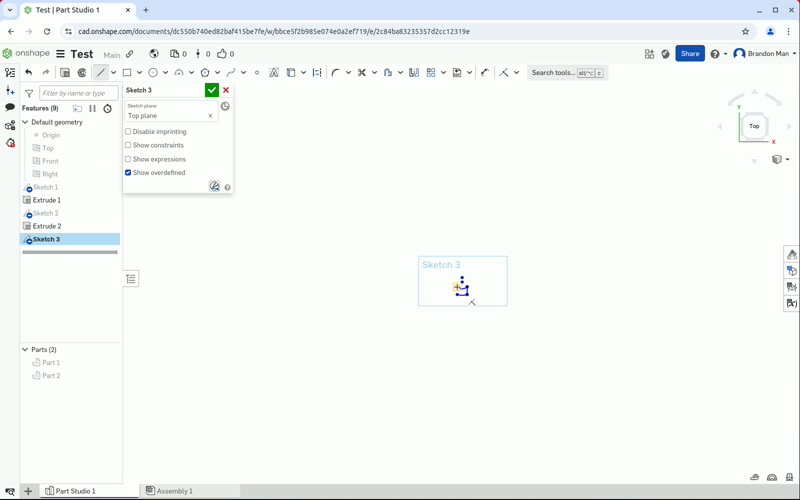
scroll(6)
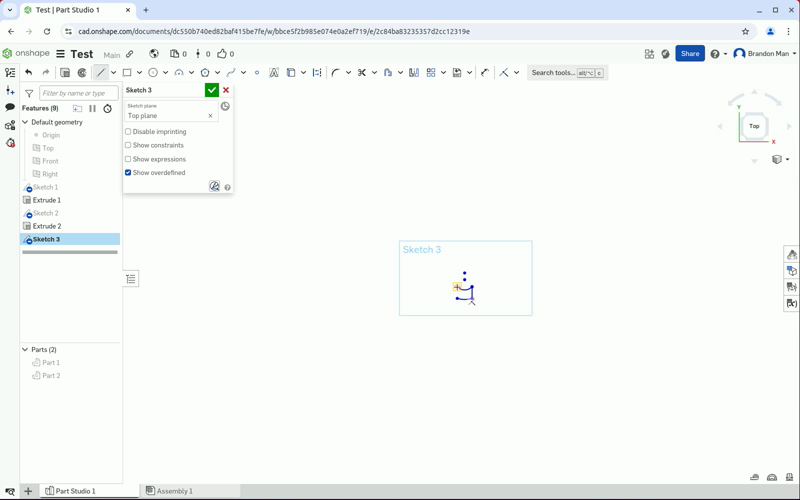
scroll(6)
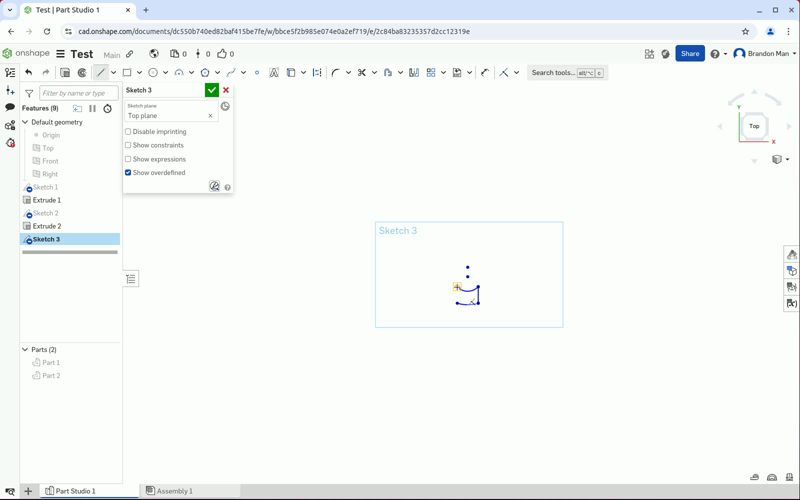
scroll(6)
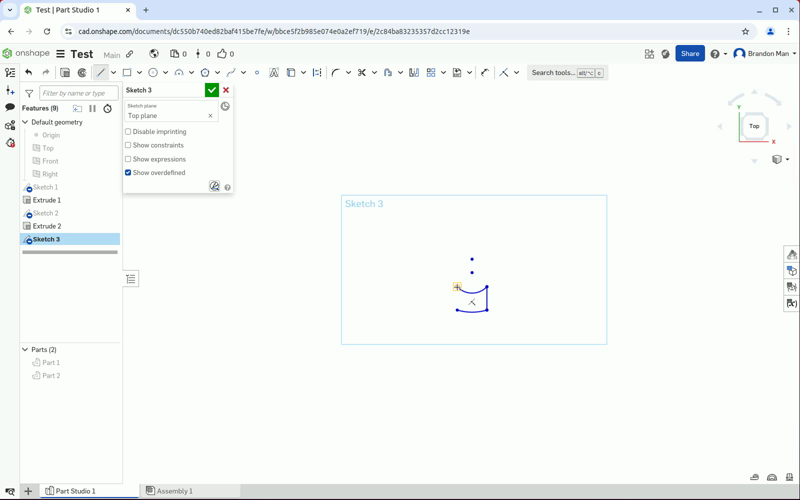
scroll(6)
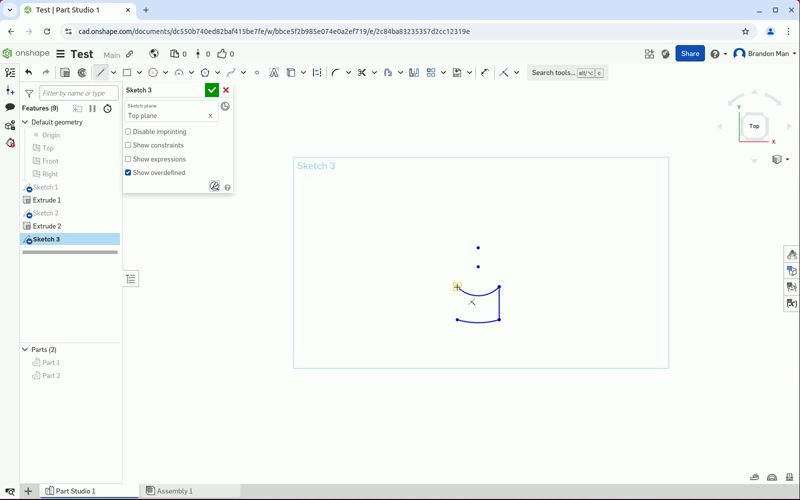
scroll(6)
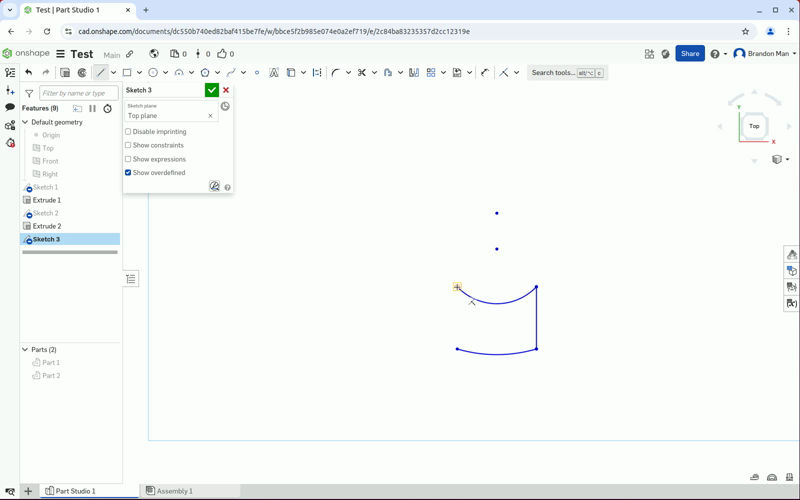
click(457, 286)
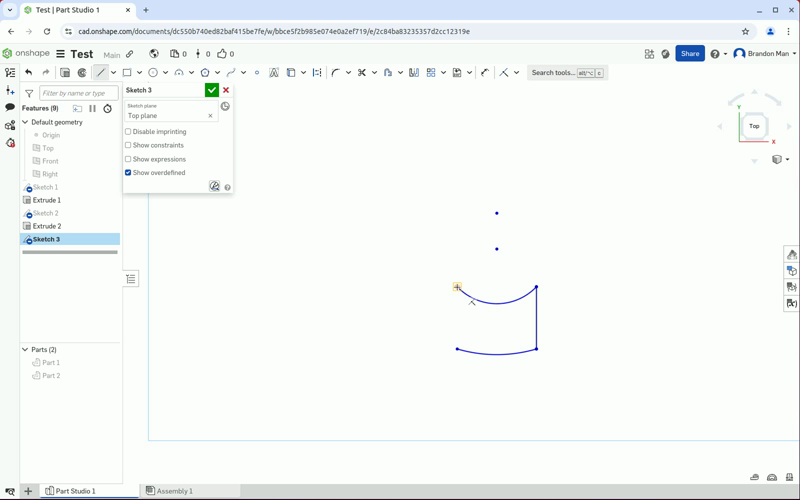
scroll(-6)
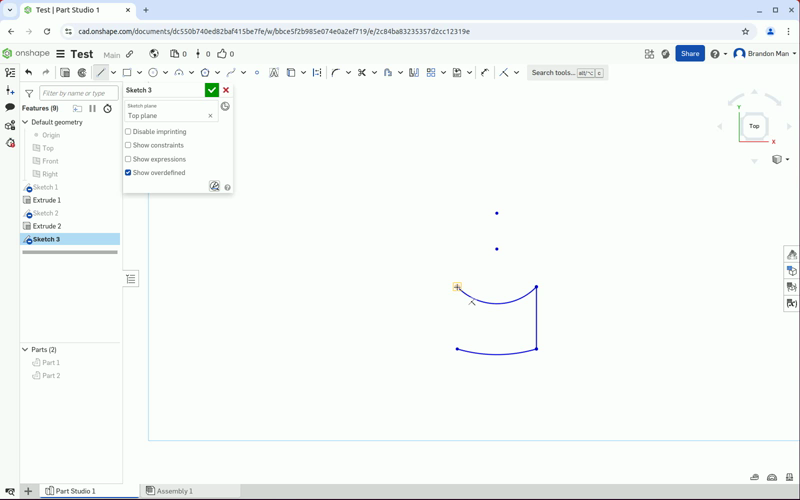
scroll(-6)
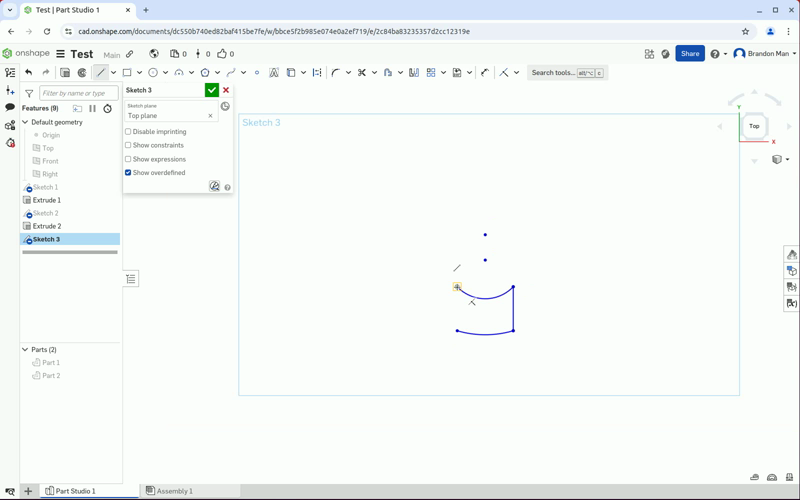
scroll(-6)
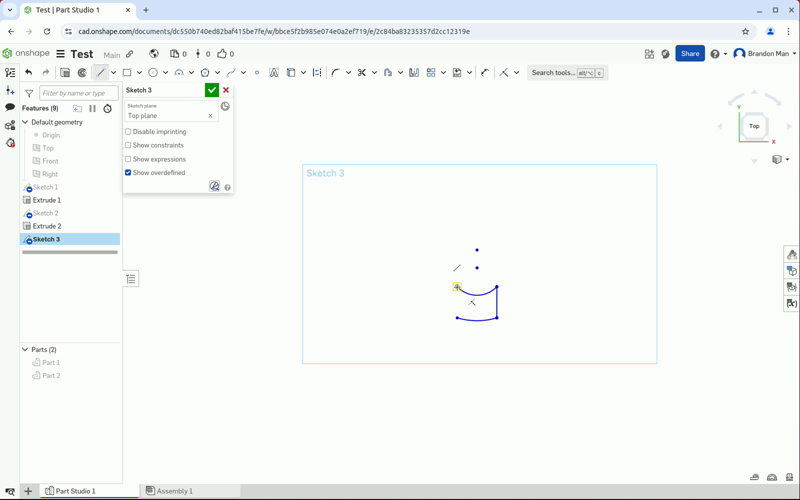
scroll(-6)
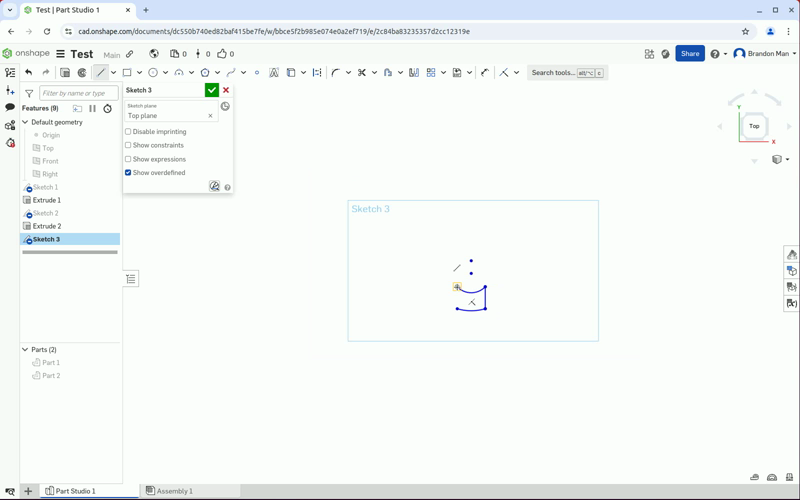
scroll(-6)
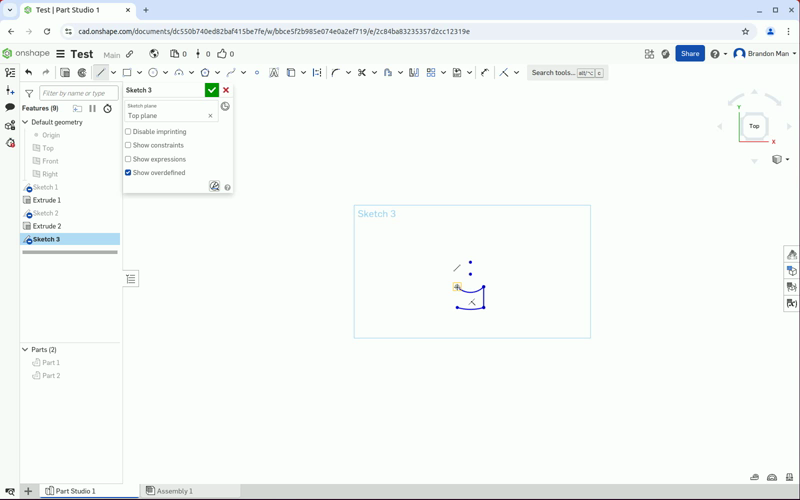
scroll(-6)
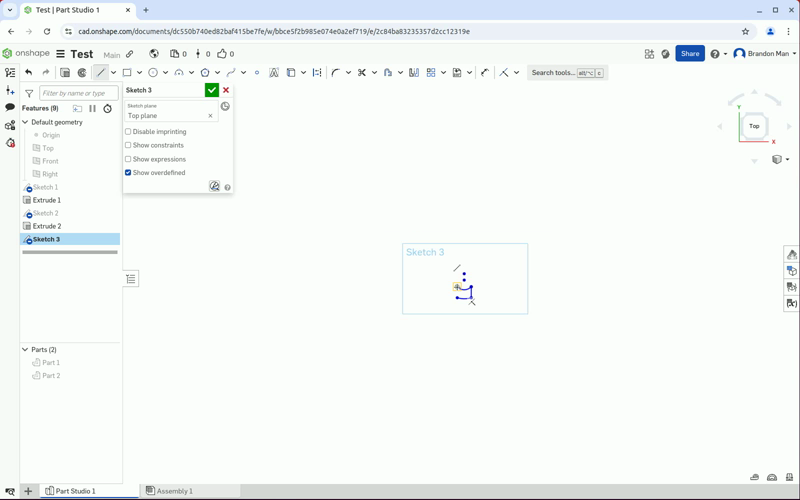
scroll(-6)
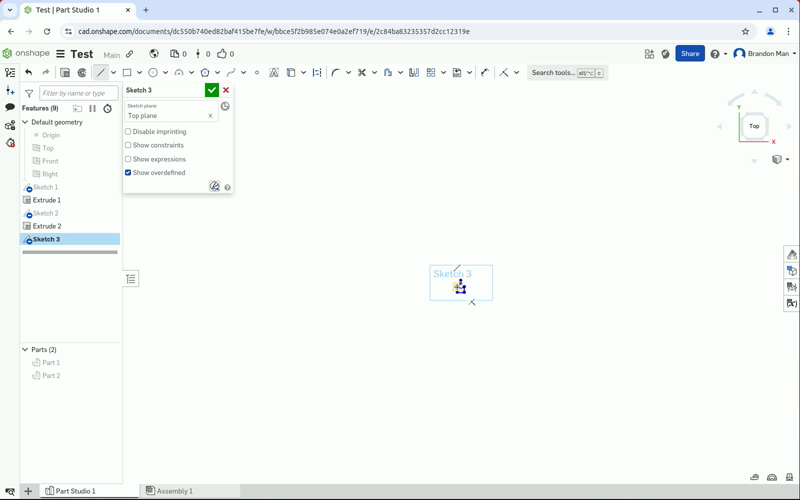
mouse_move(487, 286)
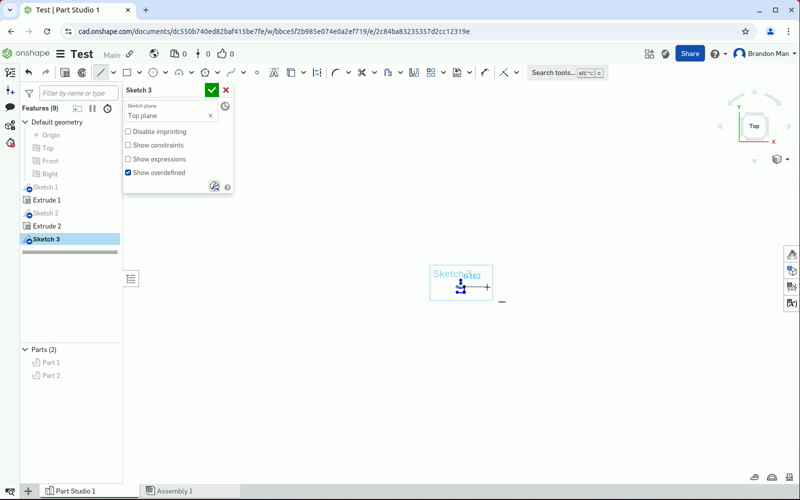
key_down(shift)
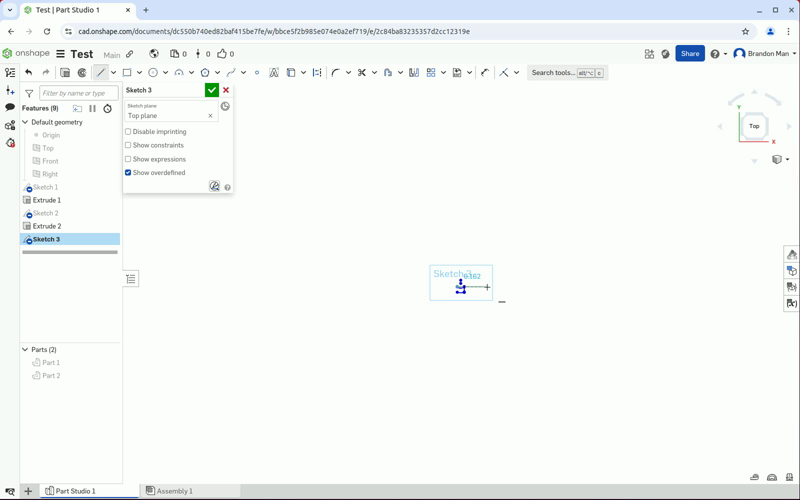
mouse_move(457, 292)
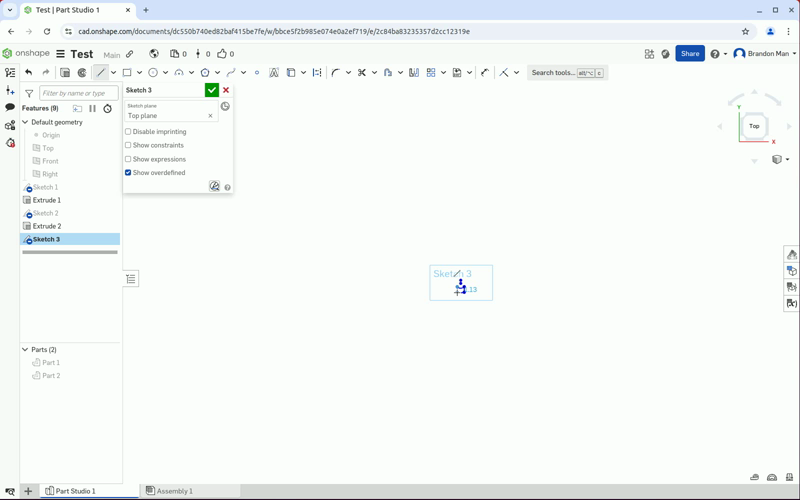
scroll(6)
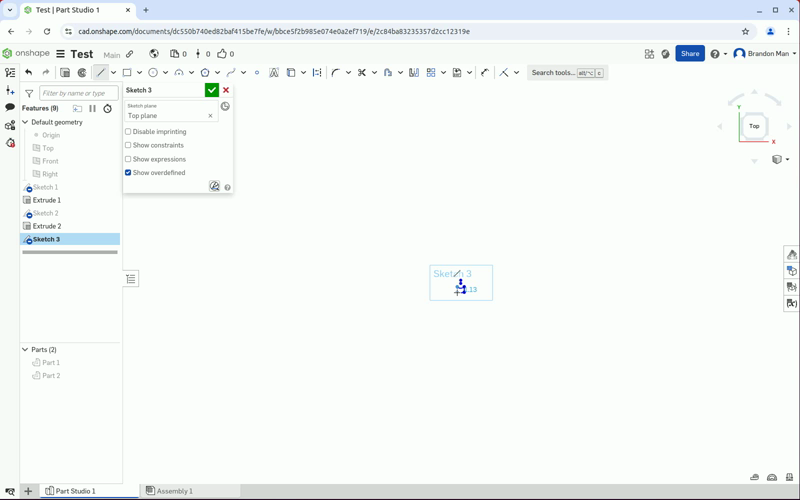
scroll(6)
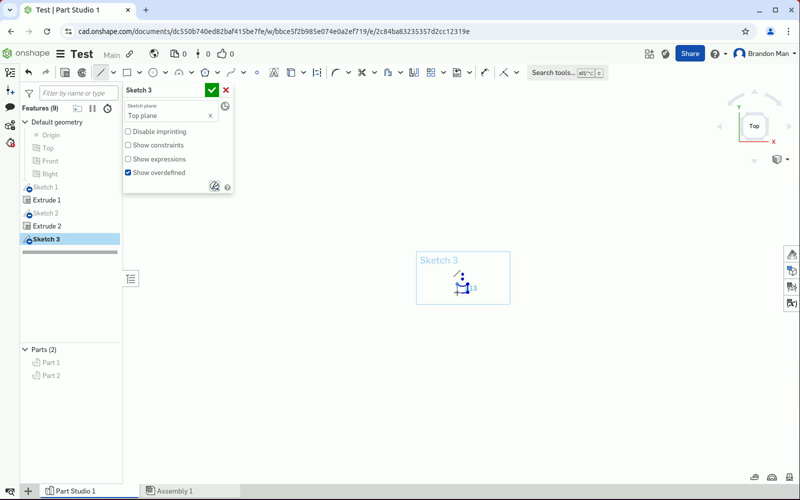
scroll(6)
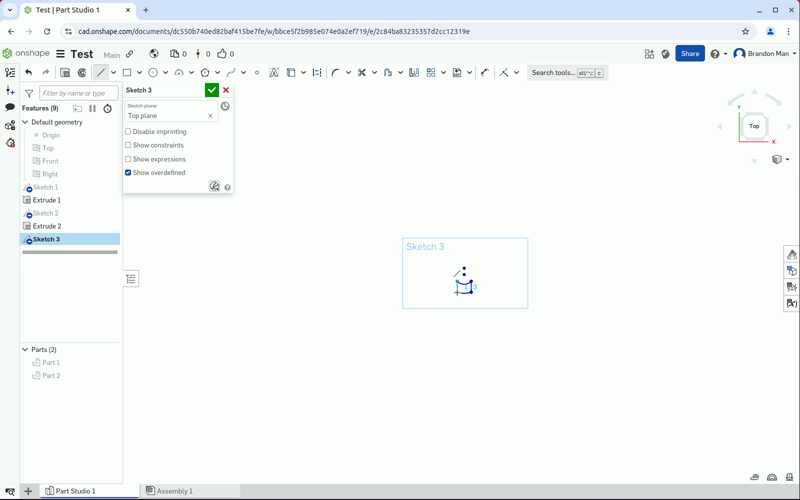
scroll(6)
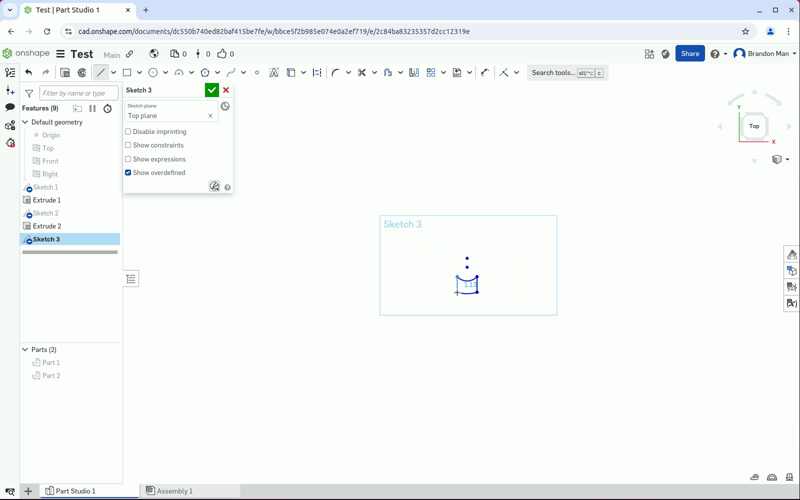
scroll(6)
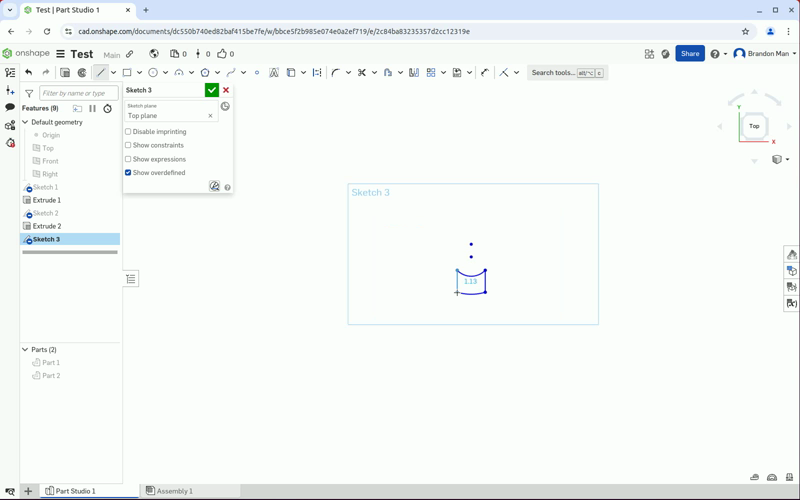
scroll(6)
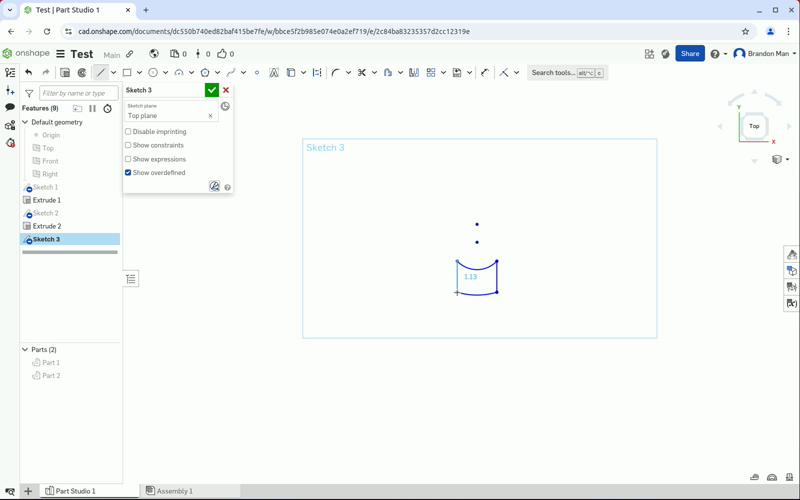
scroll(6)
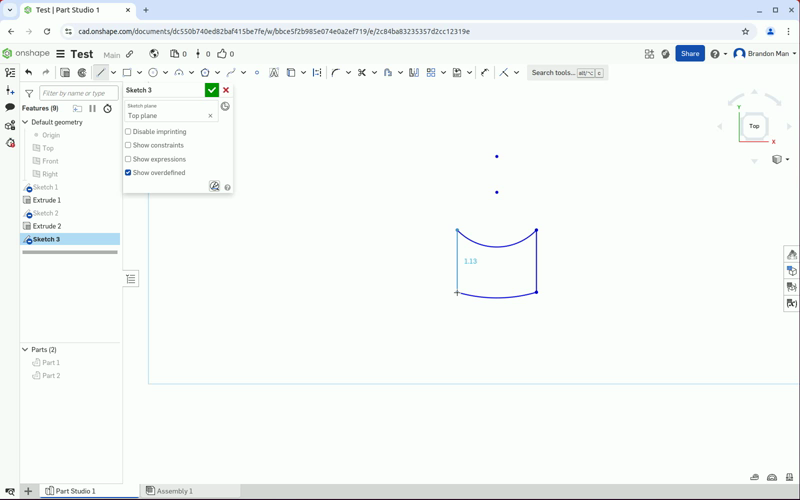
key_up(shift)
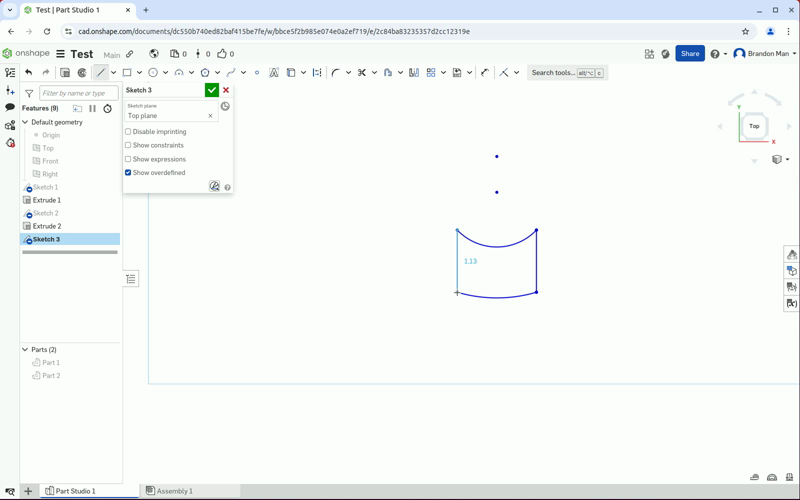
click(457, 292)
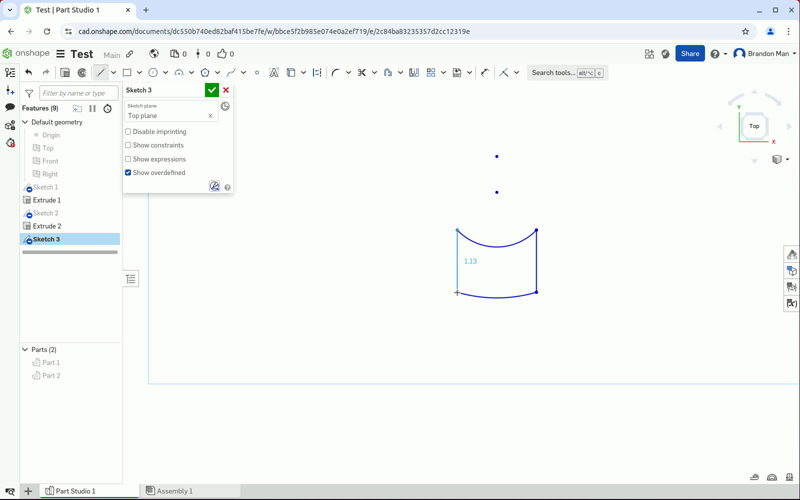
scroll(-6)
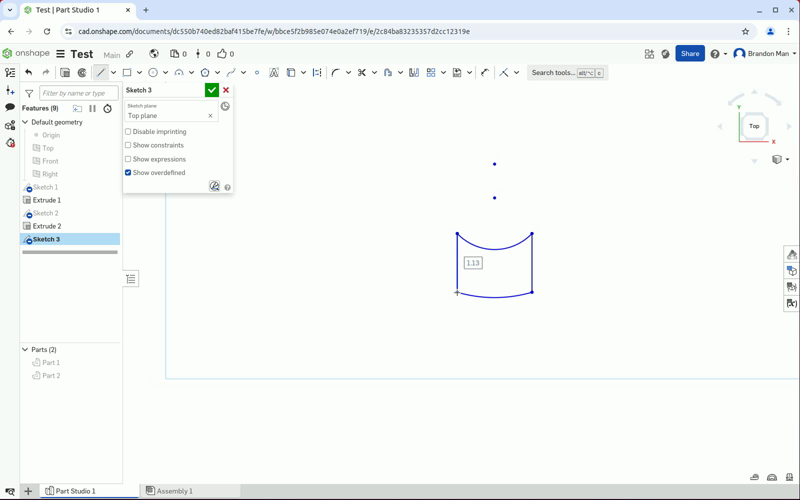
scroll(-6)
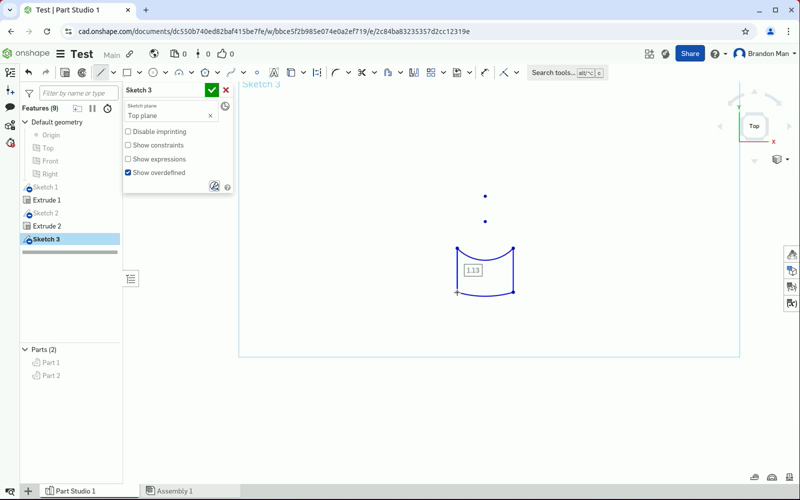
scroll(-6)
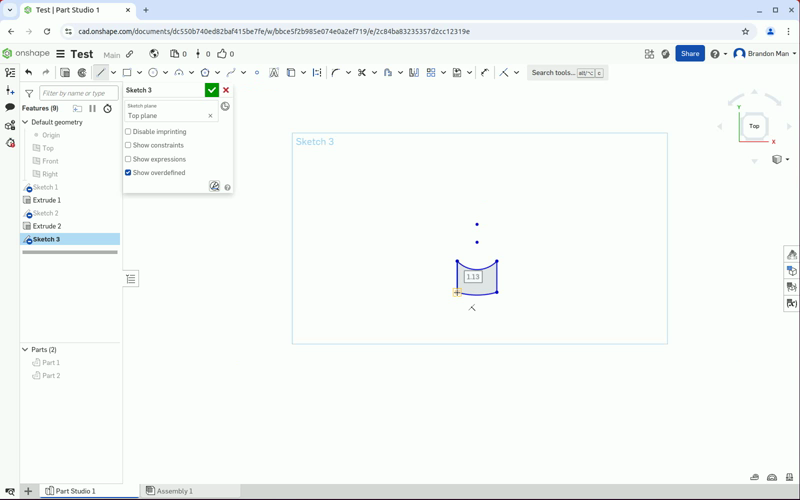
scroll(-6)
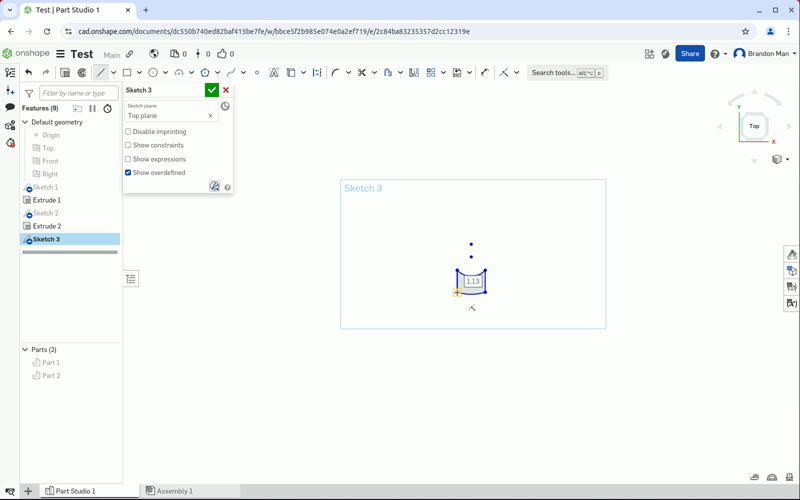
scroll(-6)
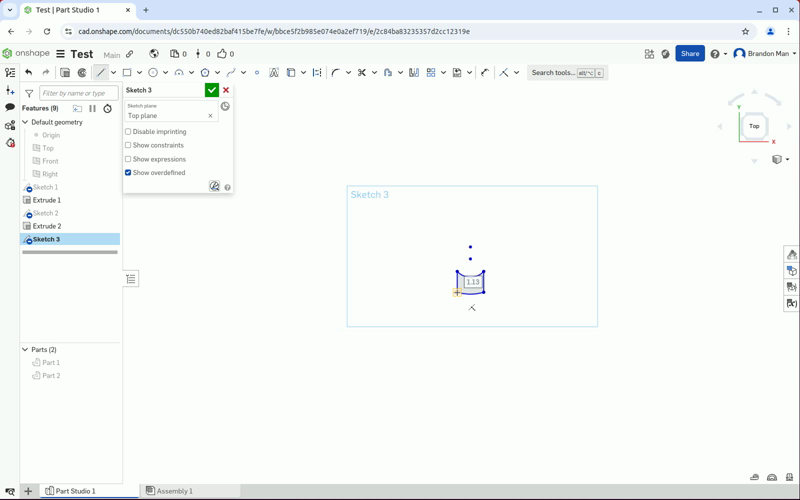
scroll(-6)
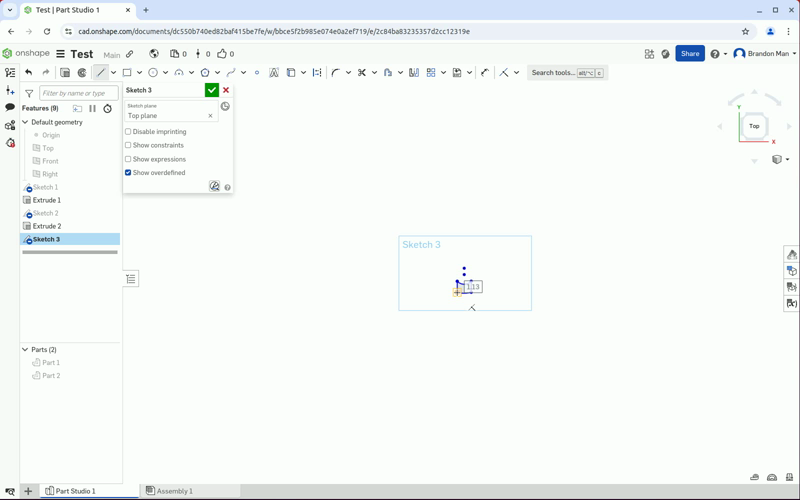
scroll(-6)
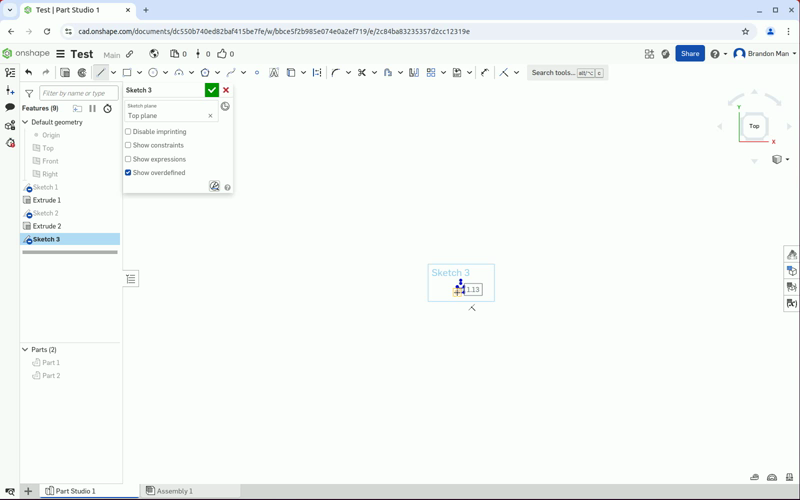
key(esc)
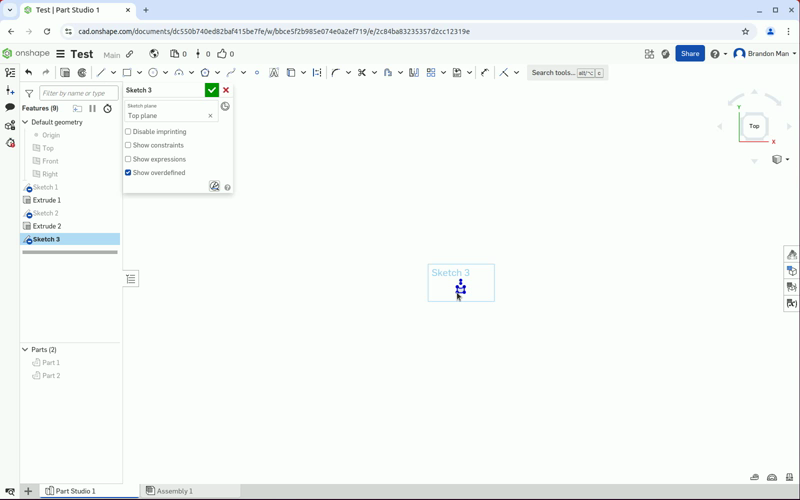
mouse_move(460, 290)
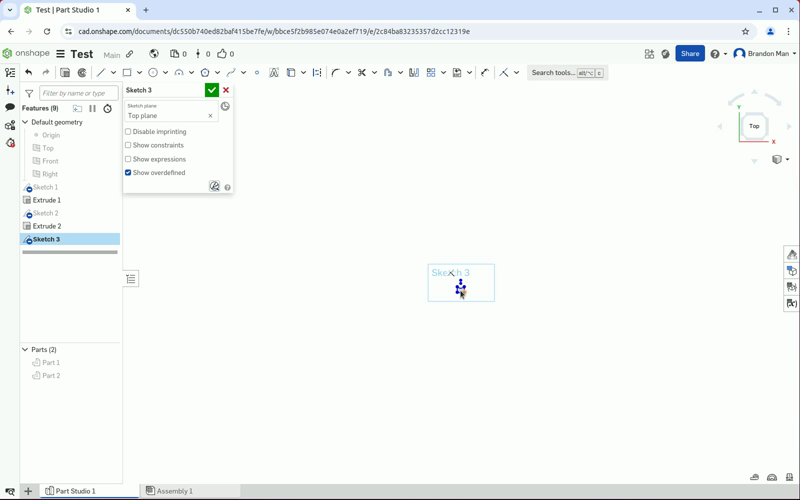
scroll(6)
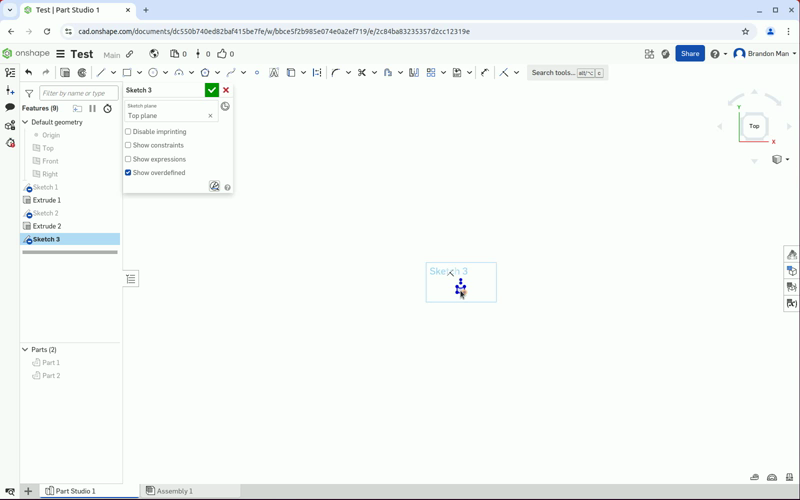
scroll(6)
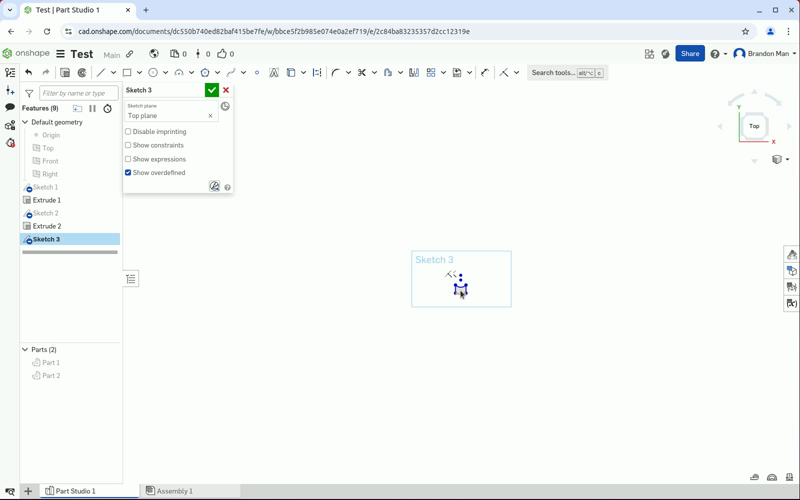
scroll(6)
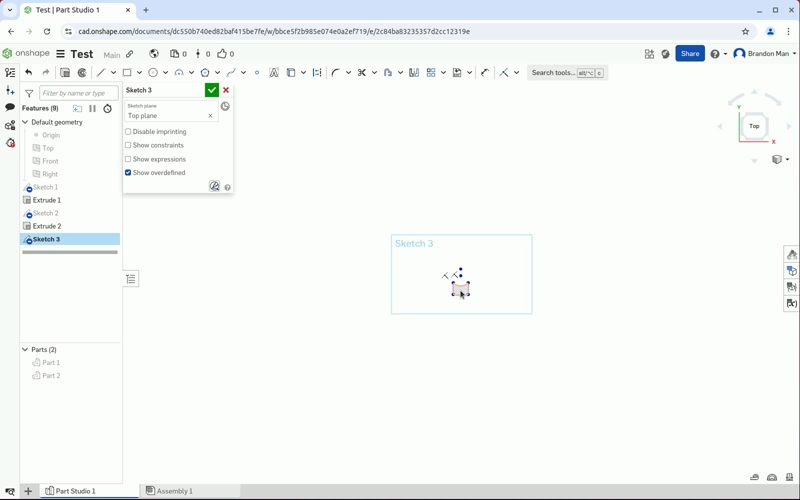
scroll(6)
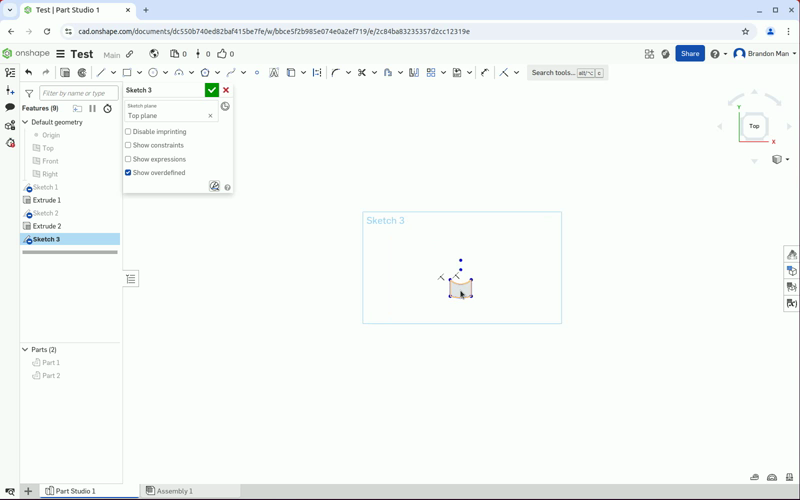
scroll(6)
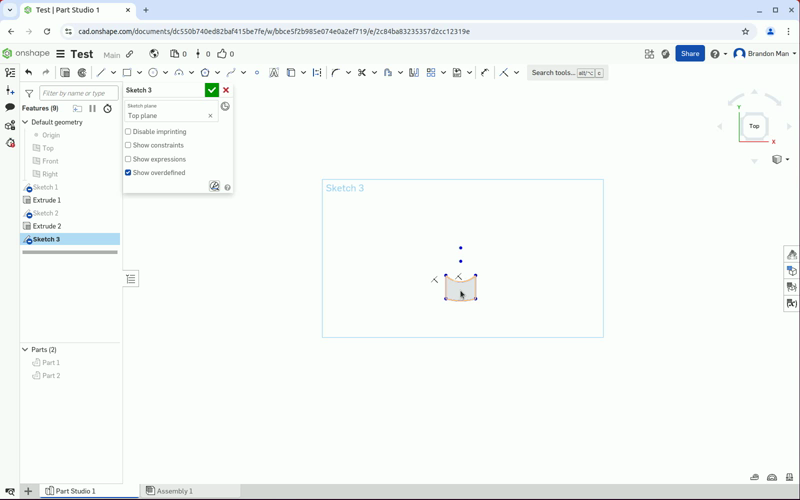
scroll(6)
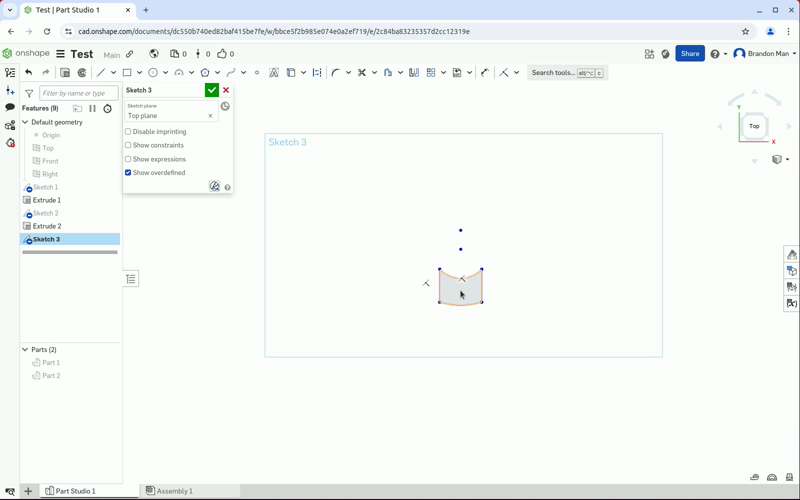
scroll(6)
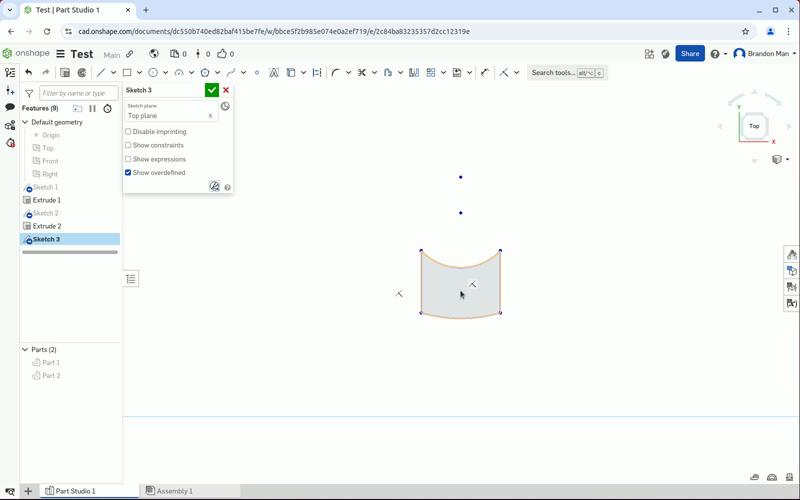
click(460, 290)
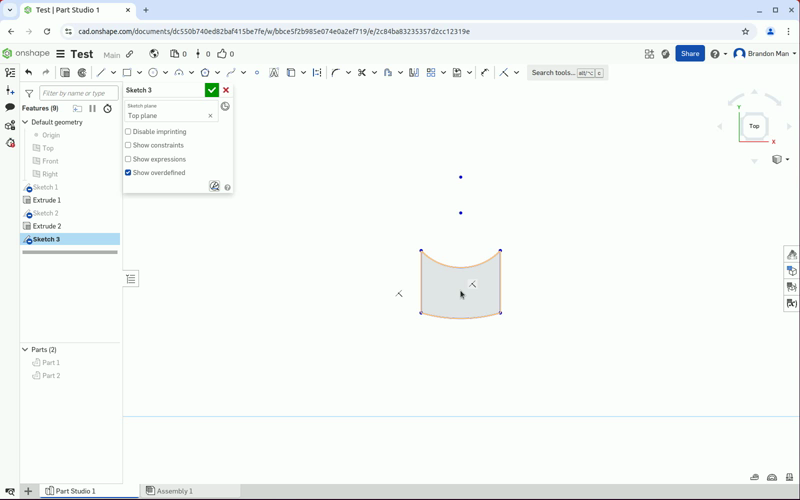
scroll(-6)
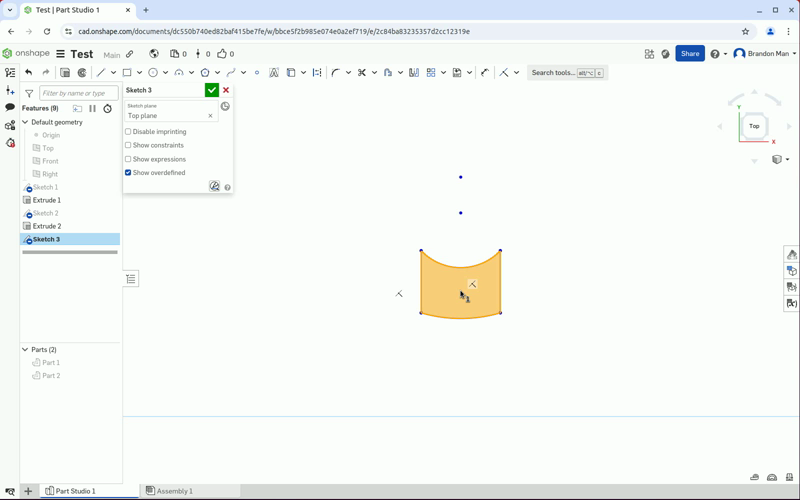
scroll(-6)
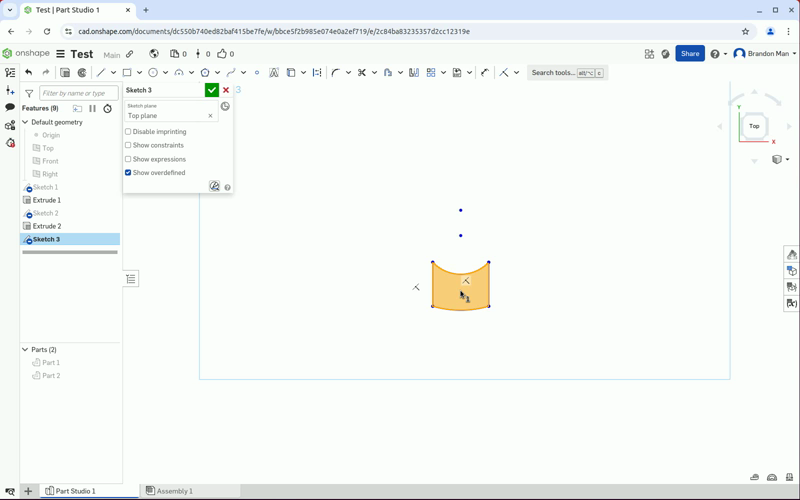
scroll(-6)
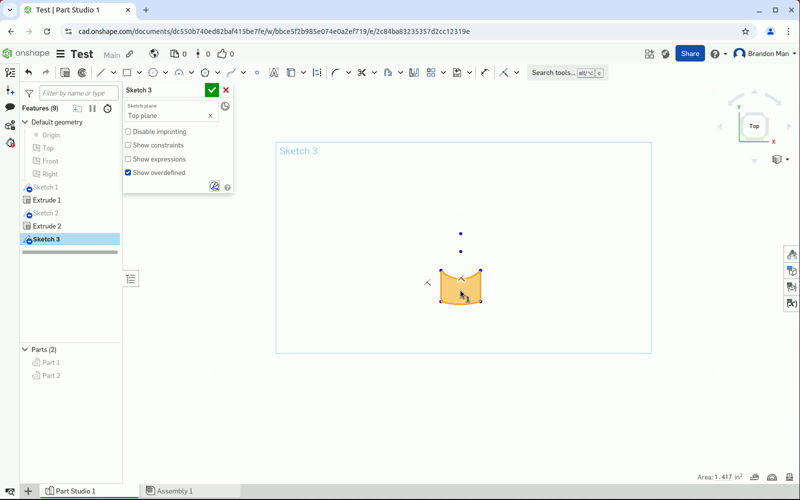
scroll(-6)
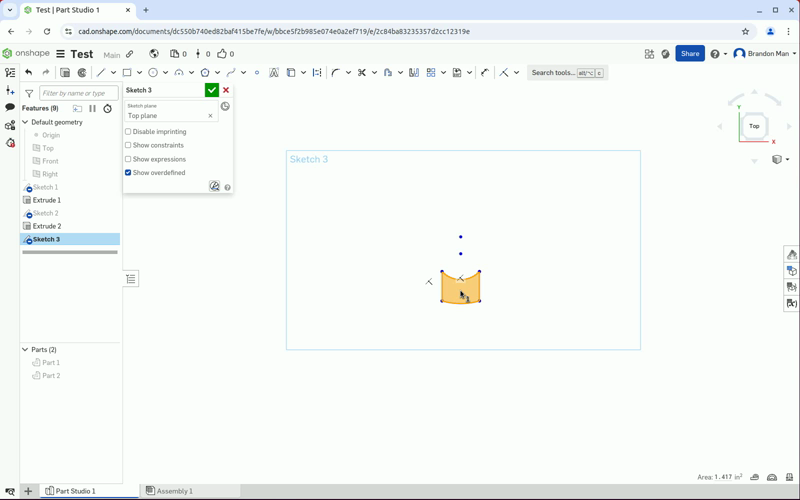
scroll(-6)
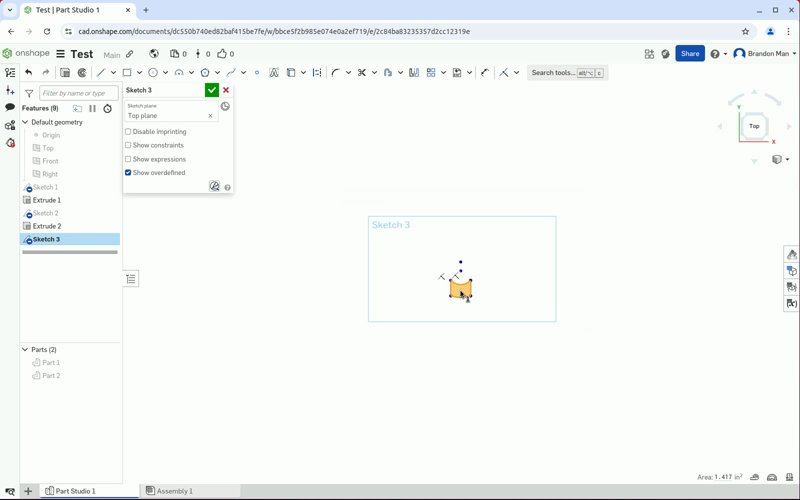
scroll(-6)
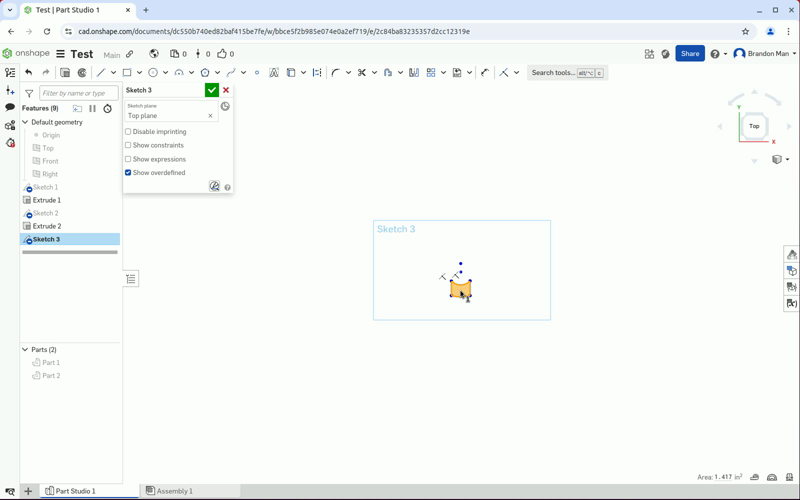
scroll(-6)
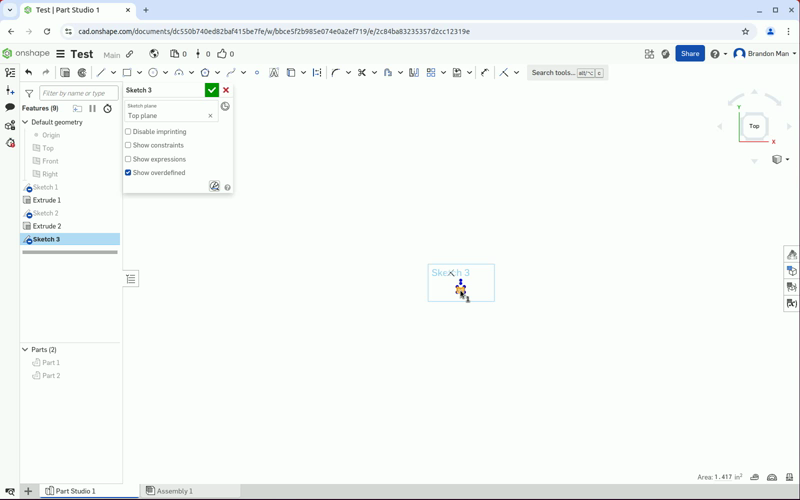
mouse_move(73, 352)
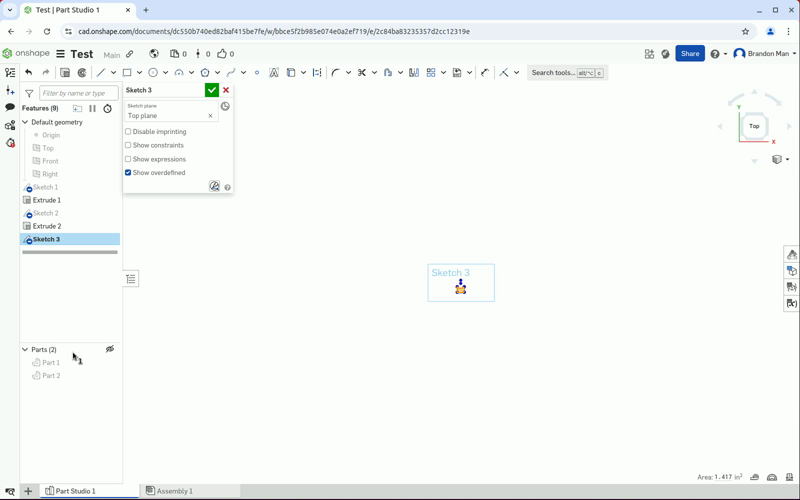
key(shift+y)
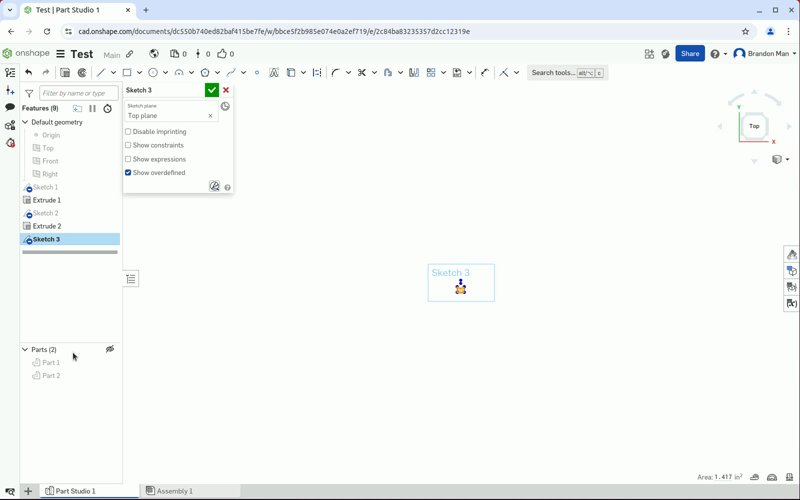
key(shift+e)
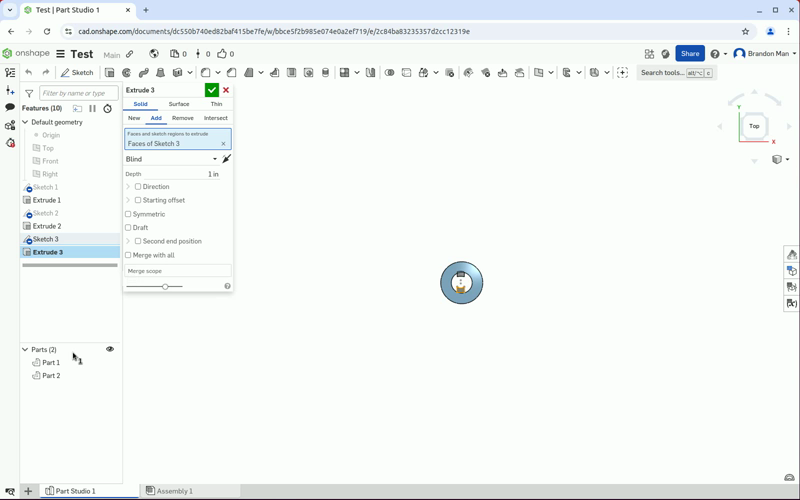
mouse_move(143, 106)
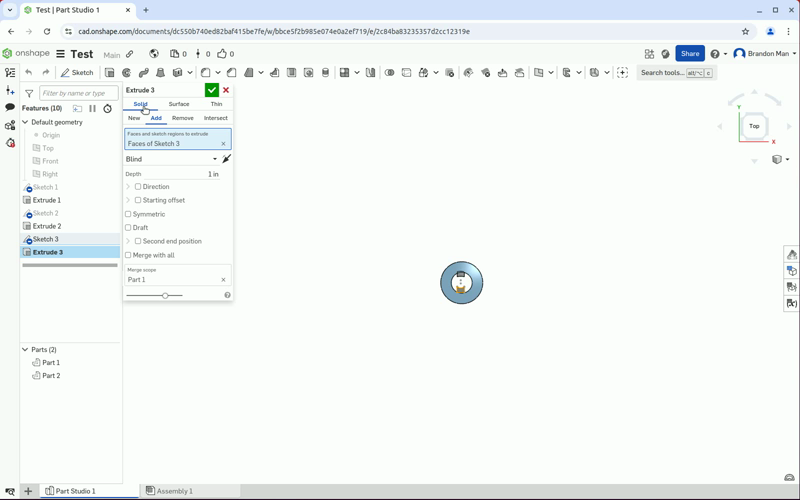
click(143, 106)
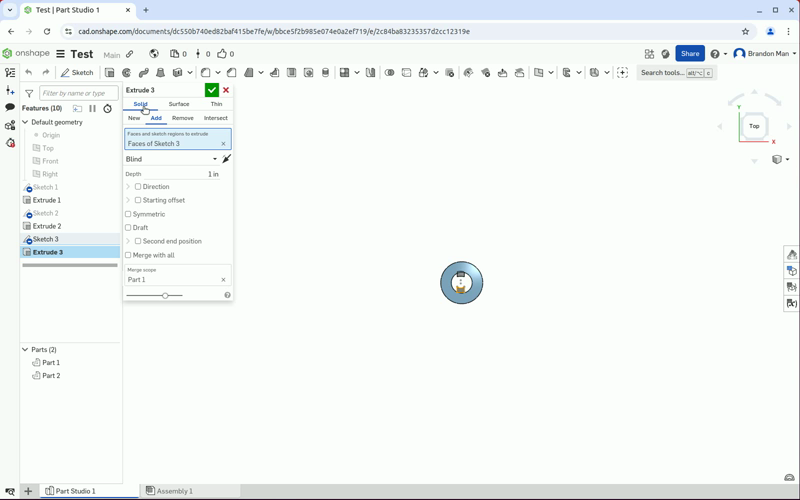
mouse_move(137, 120)
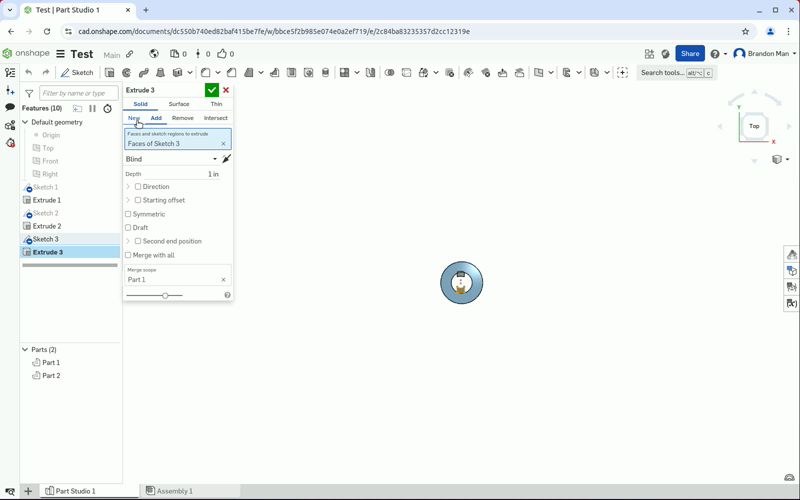
click(137, 120)
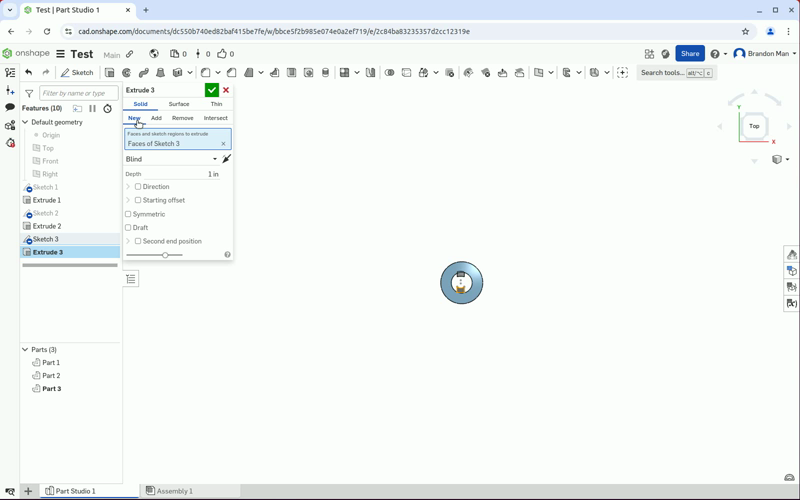
key(tab, 4)
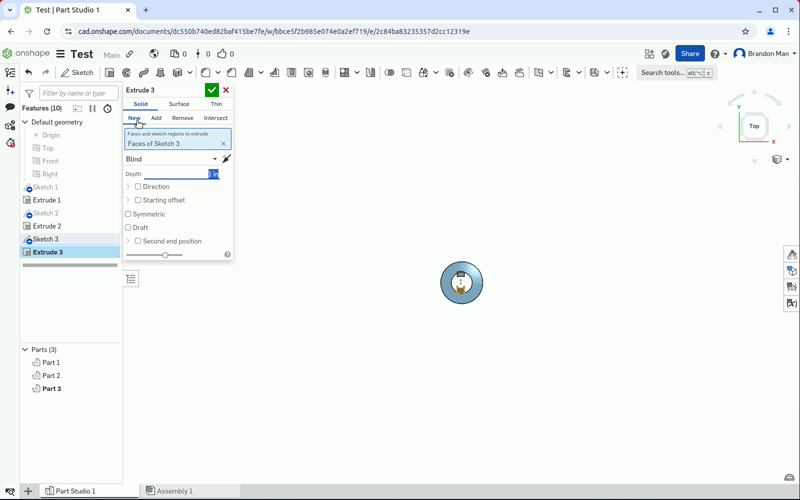
text(4.092)
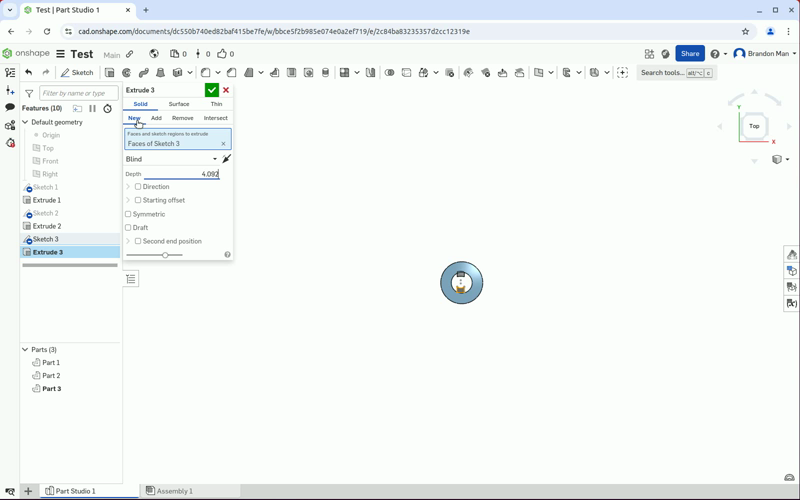
key(enter)
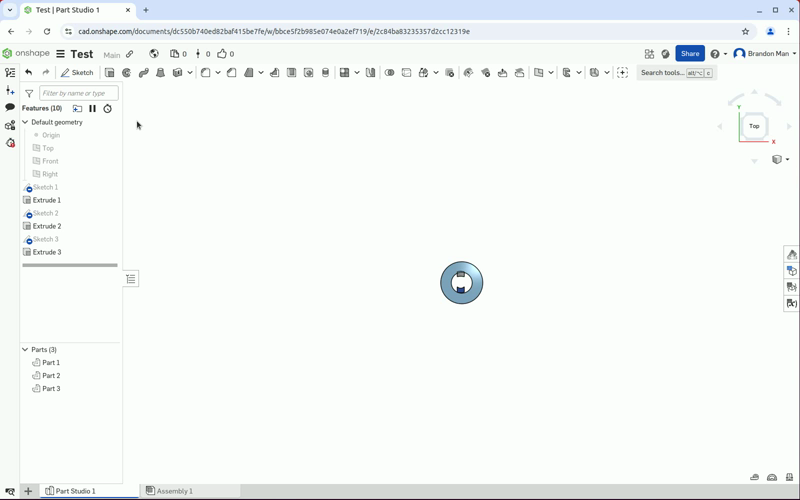
key(shift+h)
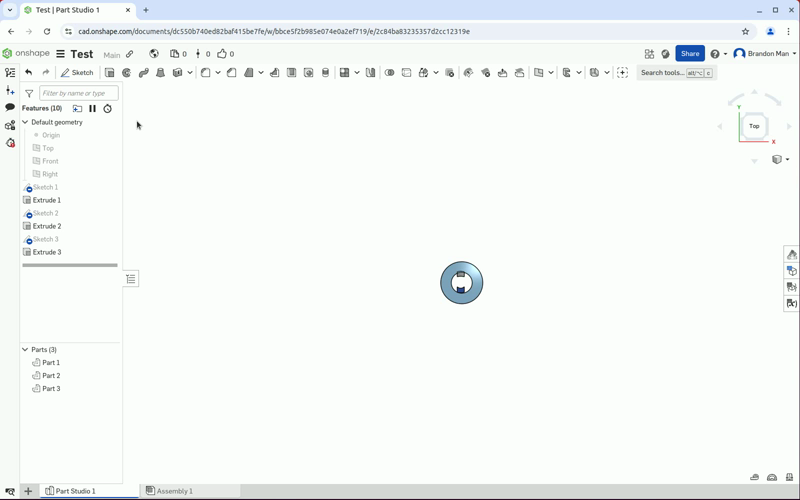
key(shift+h)
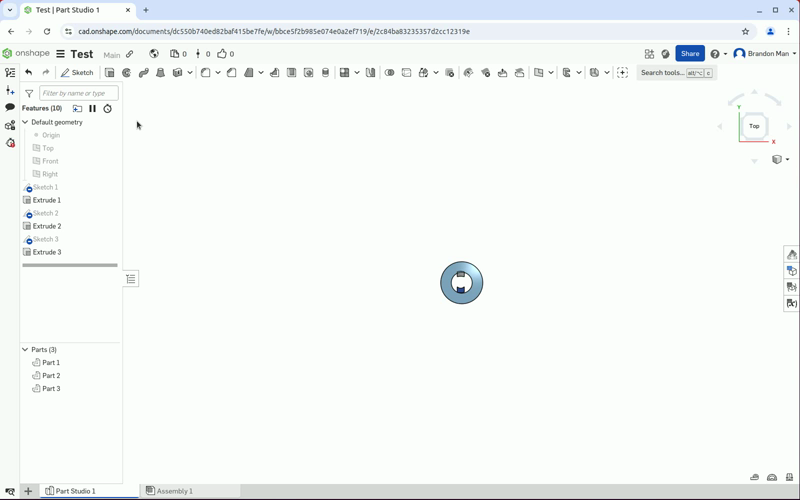
mouse_move(73, 189)
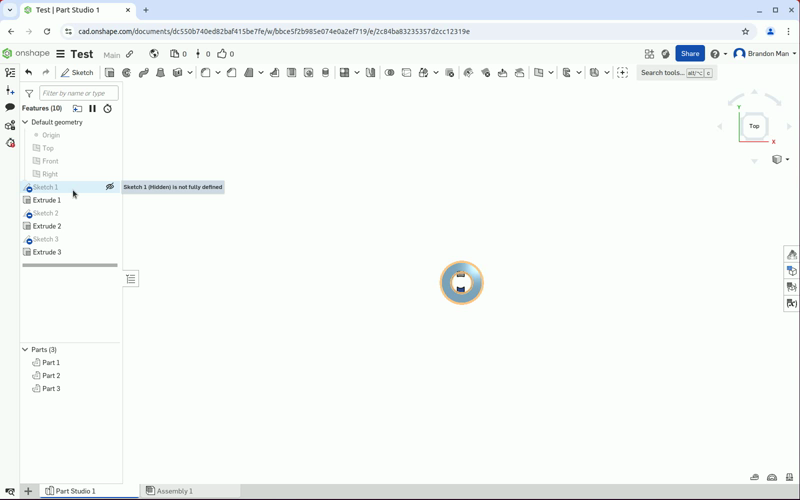
click(73, 189)
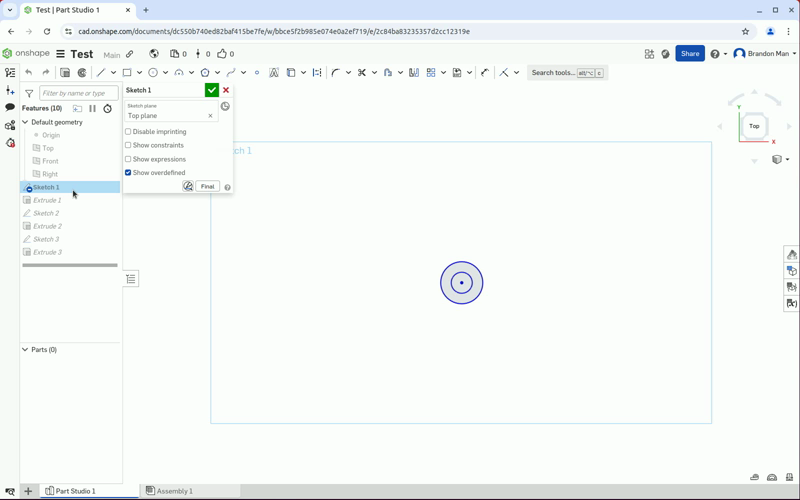
mouse_move(229, 92)
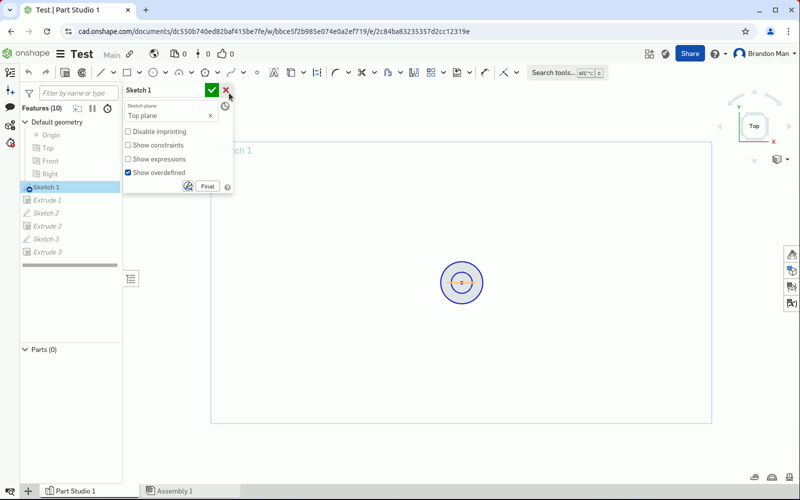
click(229, 92)
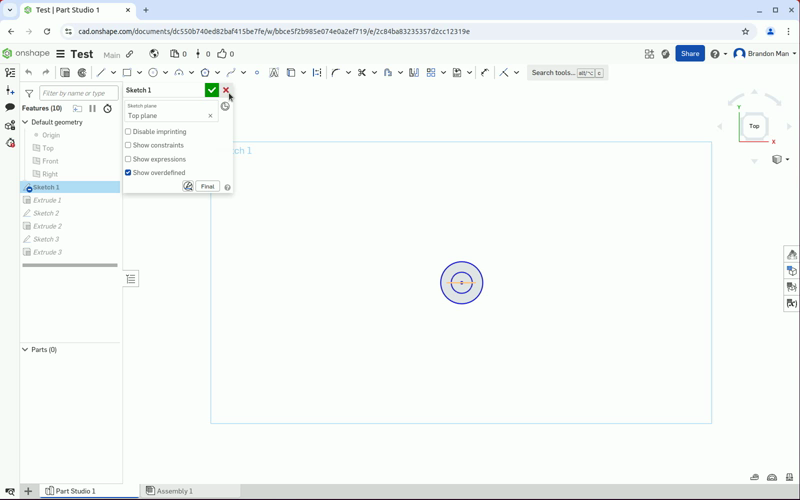
key(shift+s)
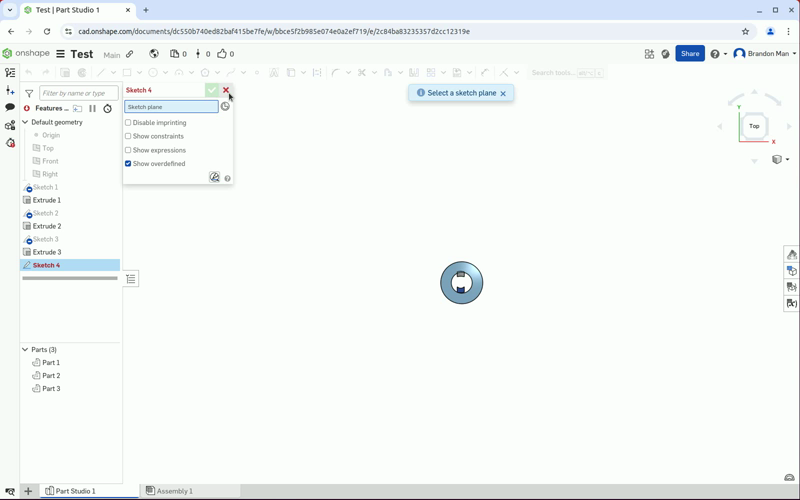
mouse_move(73, 150)
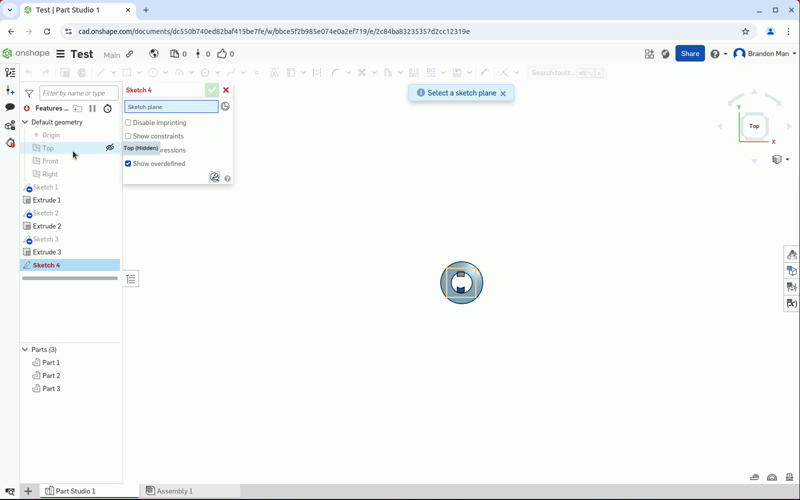
click(73, 150)
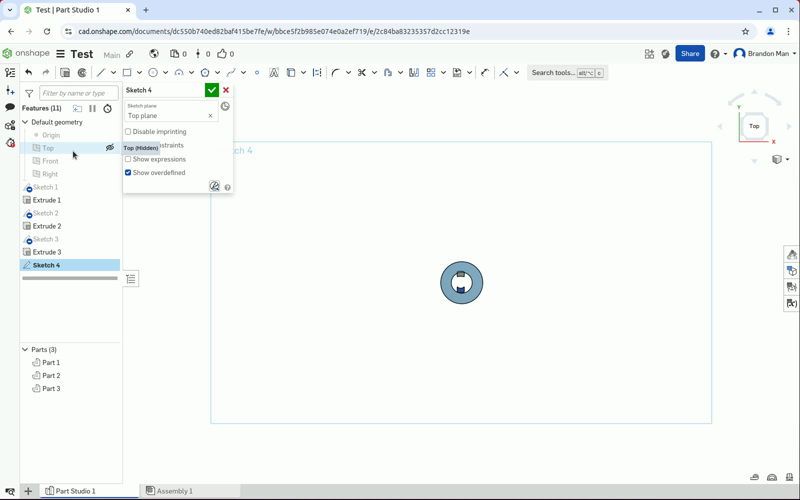
mouse_move(73, 352)
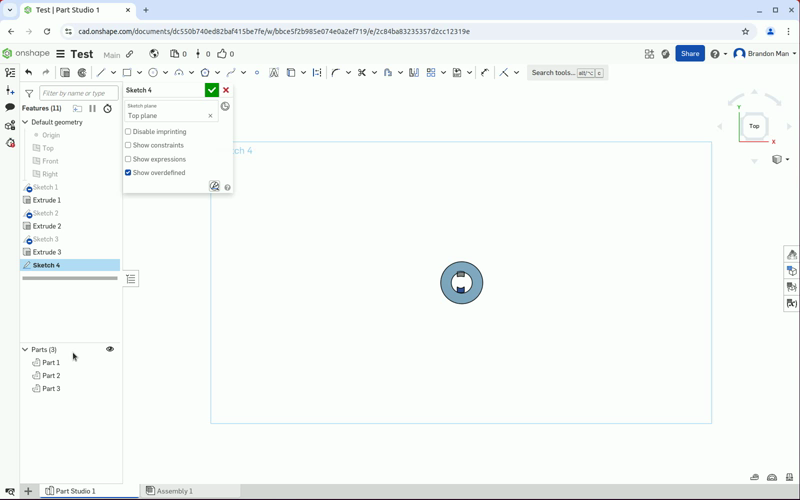
key(y)
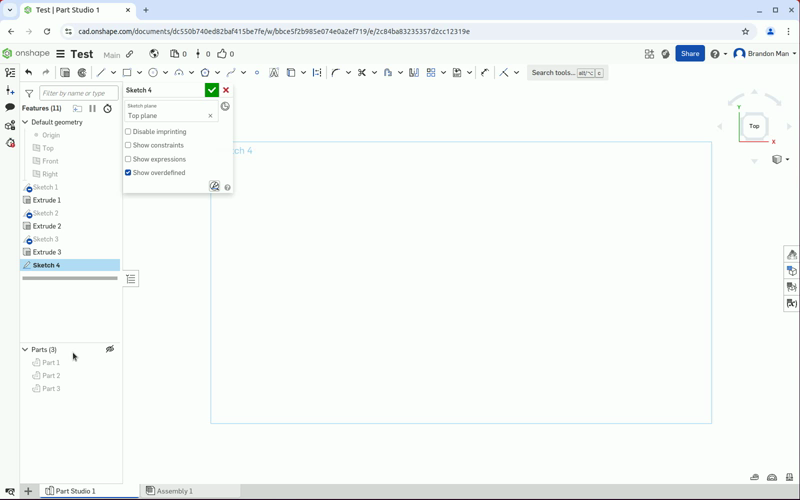
key(l)
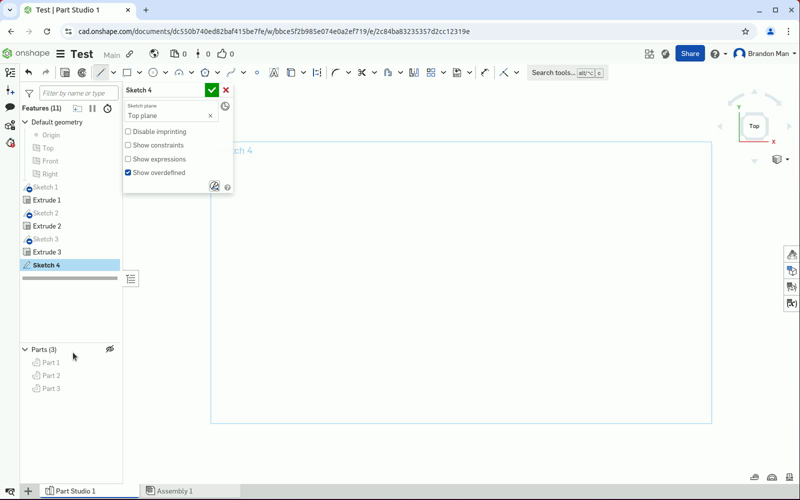
key_down(shift)
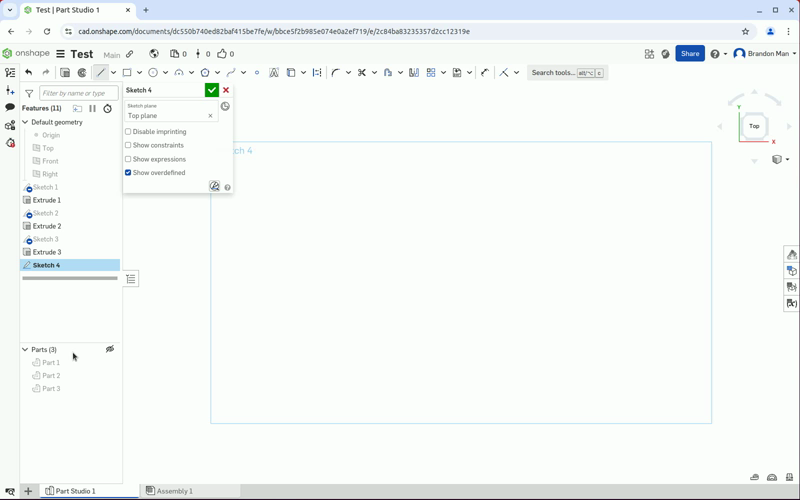
mouse_move(457, 292)
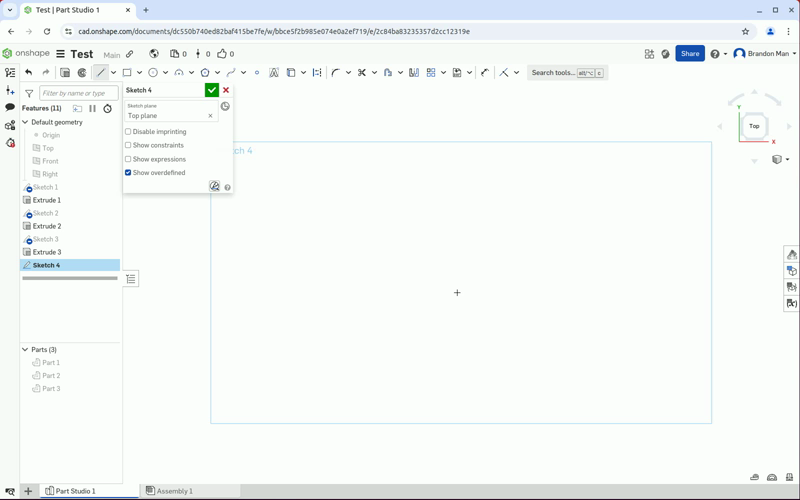
click(457, 292)
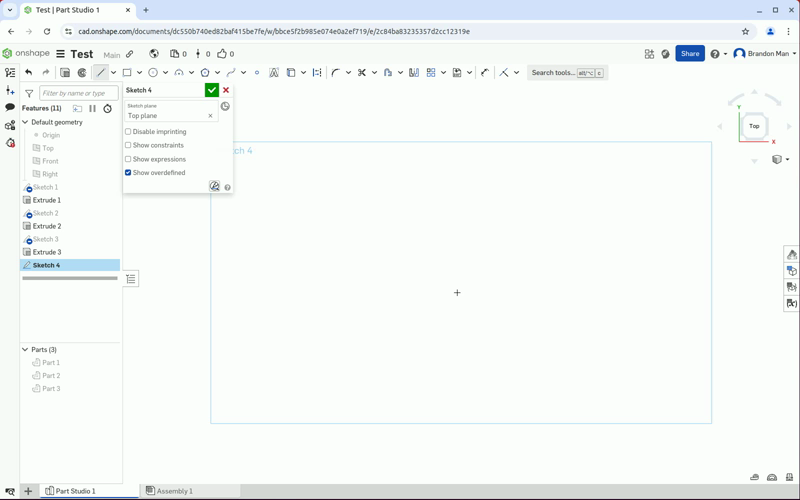
key_up(shift)
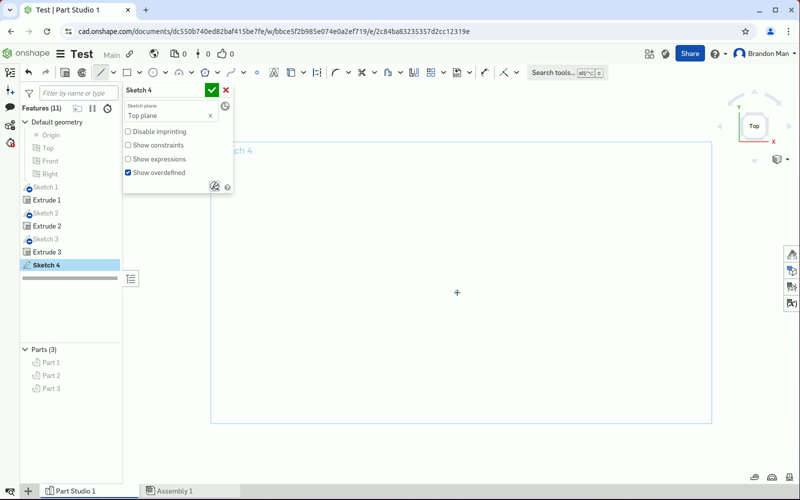
key_down(shift)
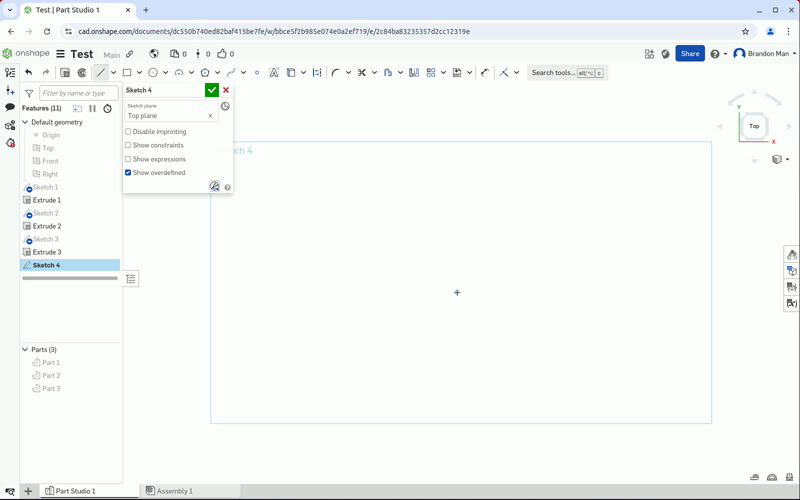
mouse_move(487, 292)
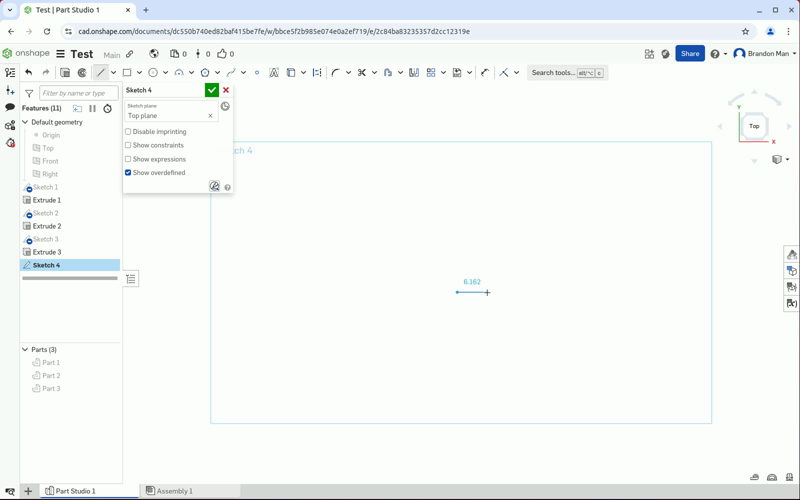
mouse_move(457, 287)
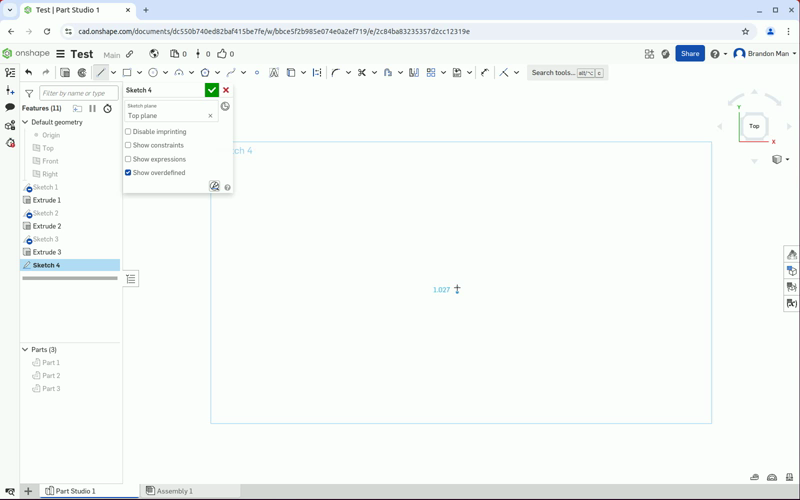
scroll(6)
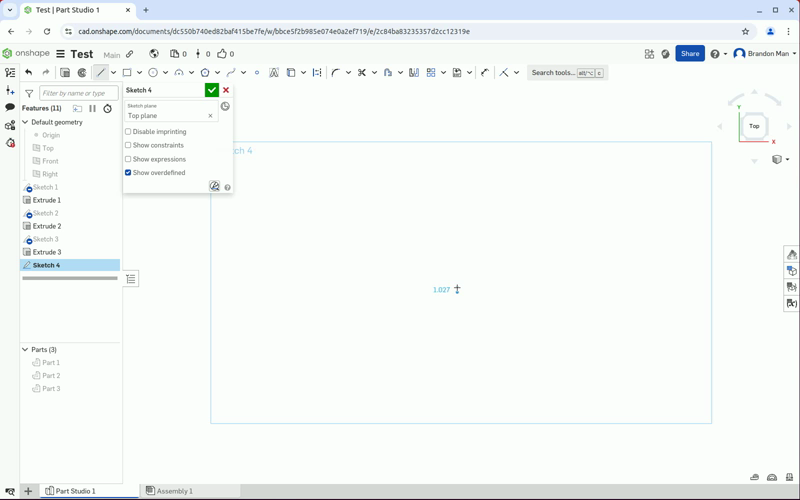
scroll(6)
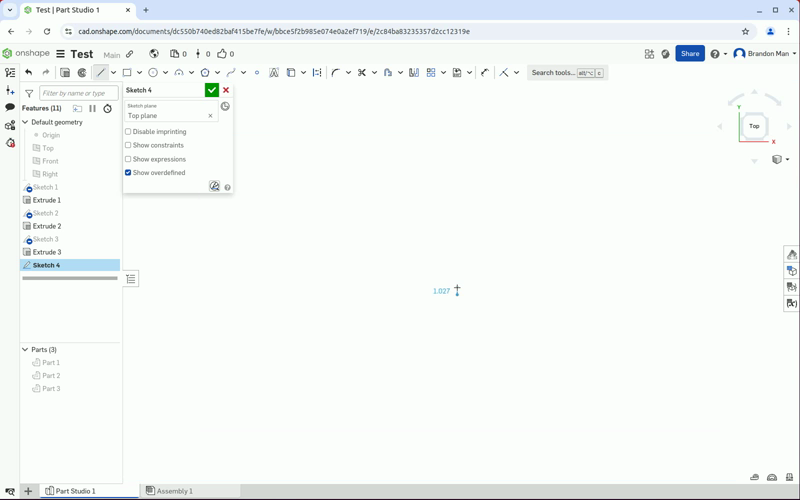
scroll(6)
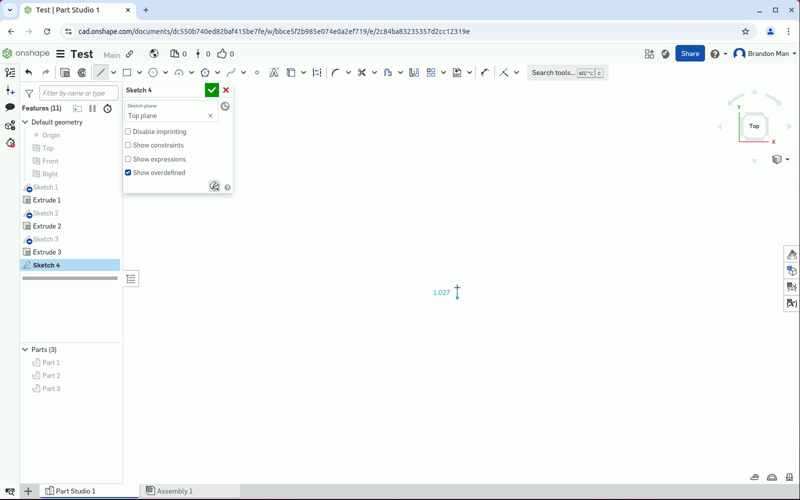
scroll(6)
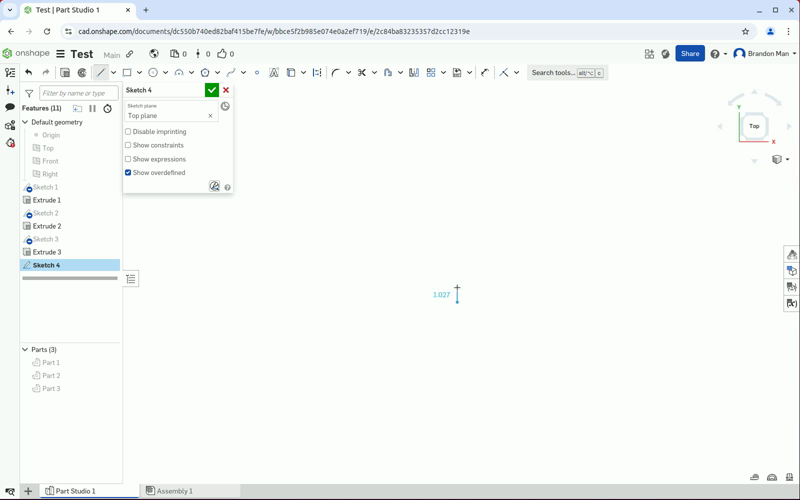
scroll(6)
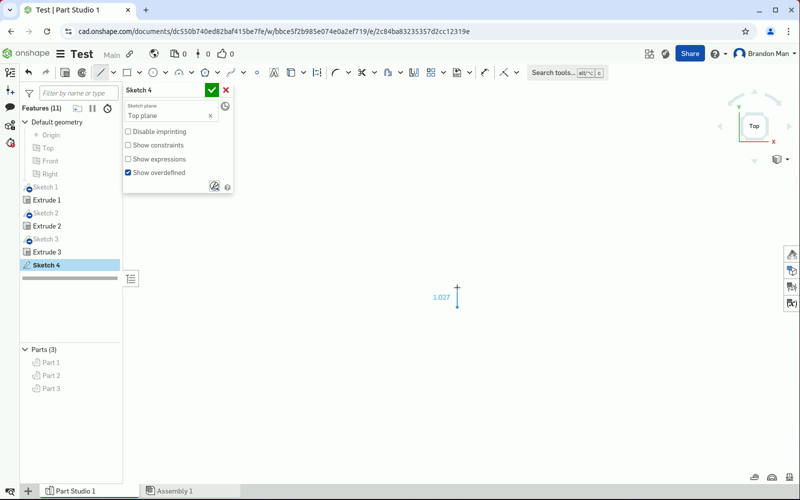
scroll(6)
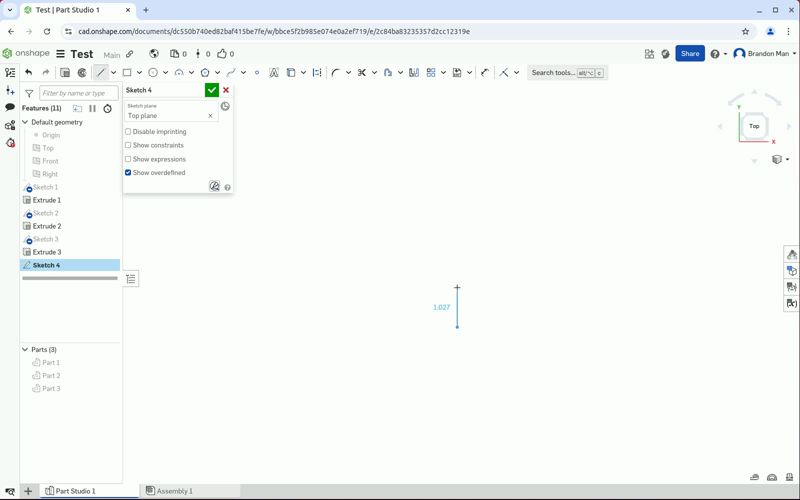
scroll(6)
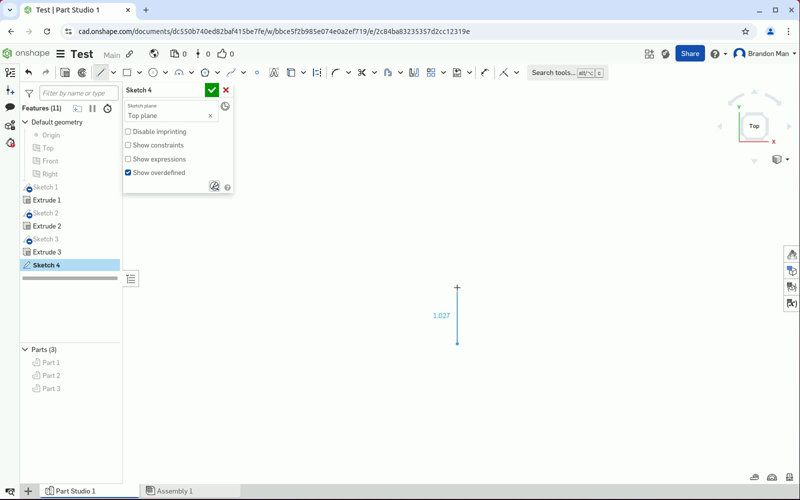
click(457, 287)
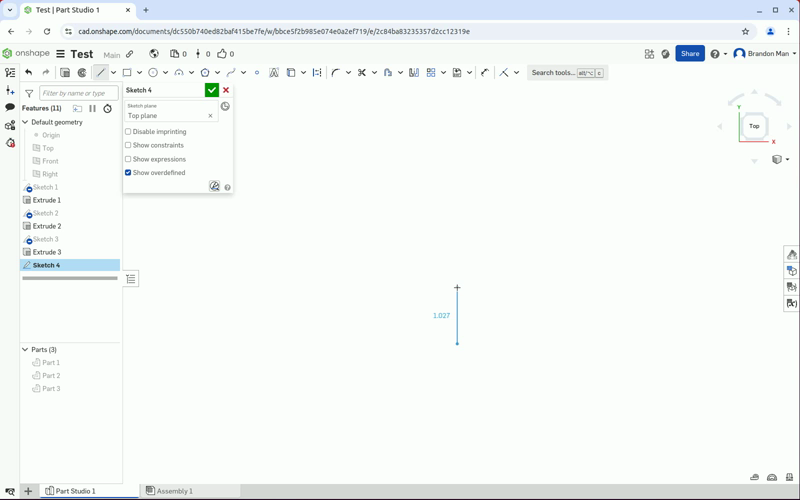
scroll(-6)
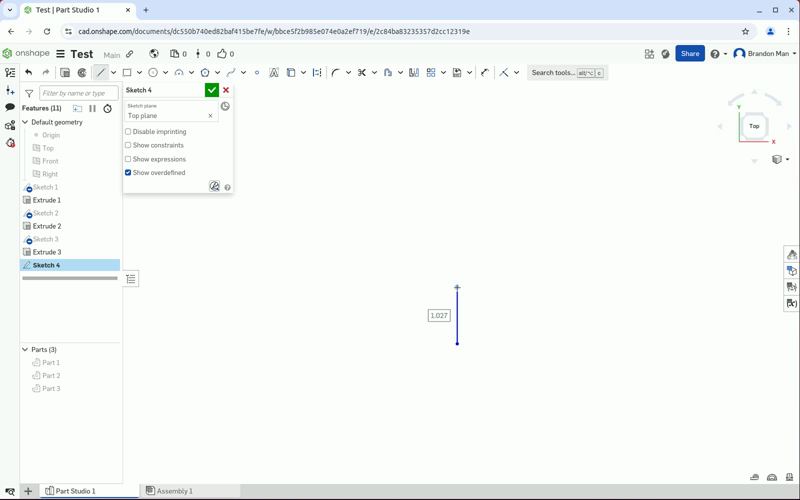
scroll(-6)
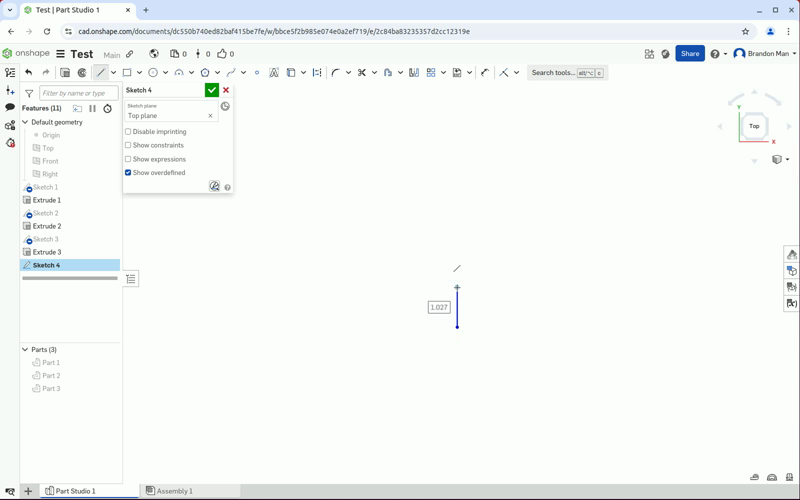
scroll(-6)
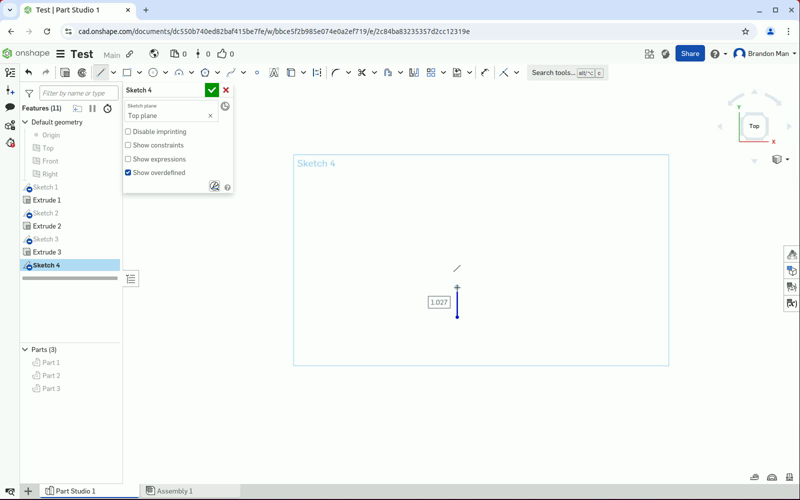
scroll(-6)
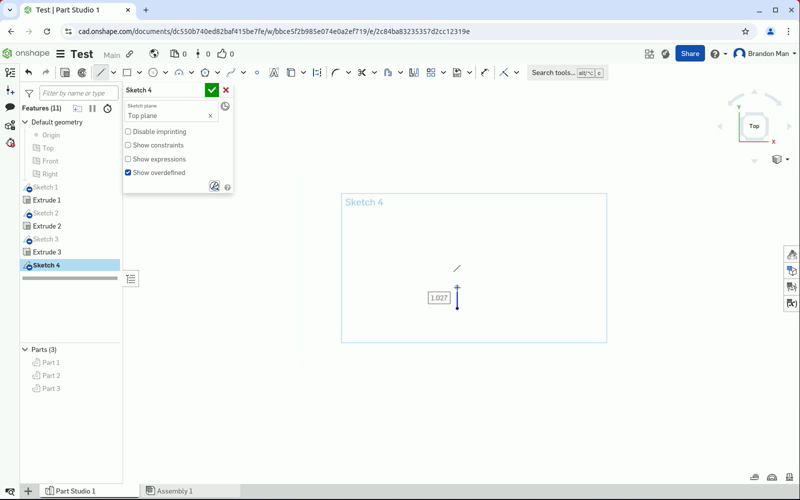
scroll(-6)
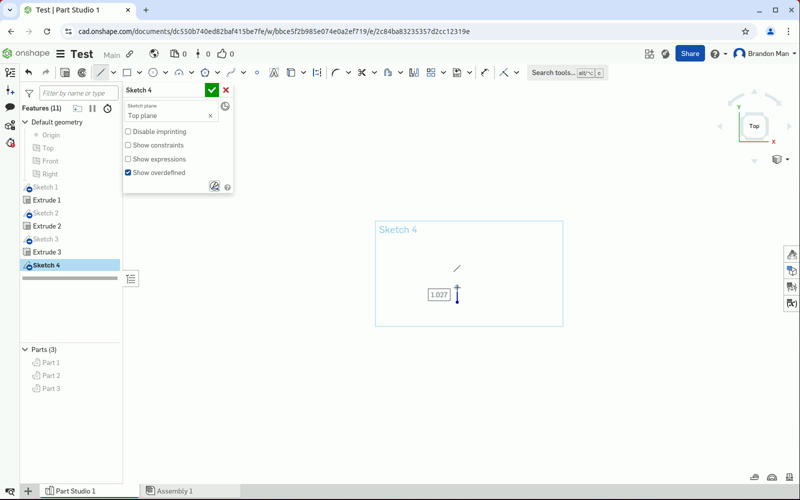
scroll(-6)
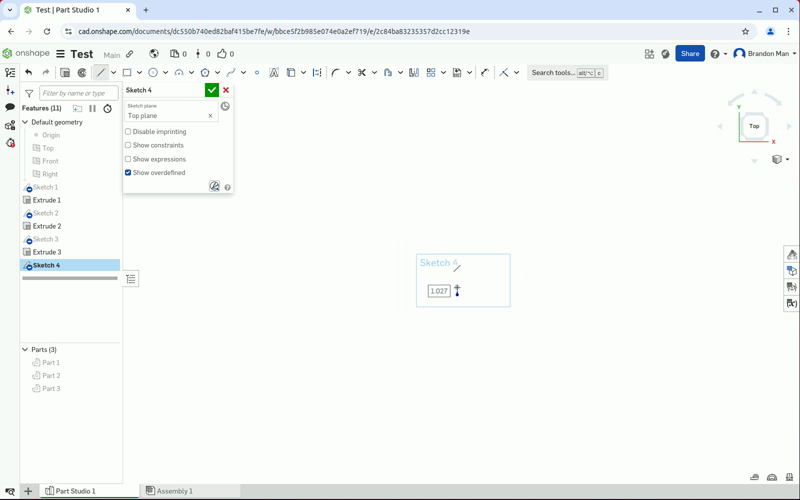
scroll(-6)
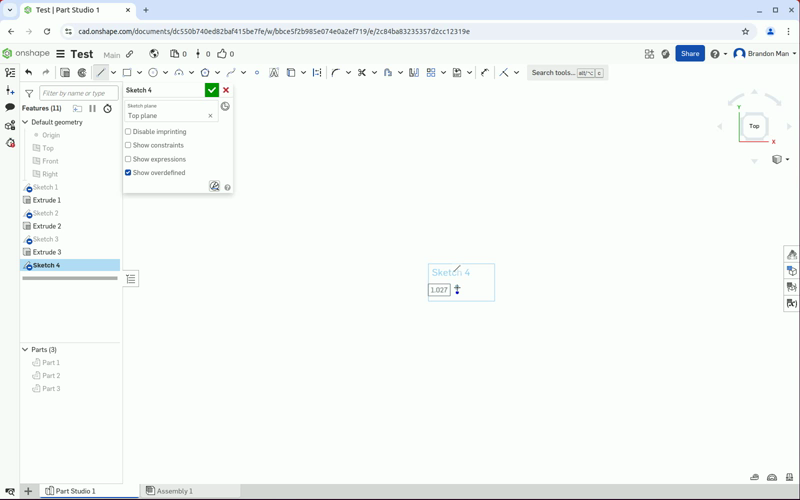
key_up(shift)
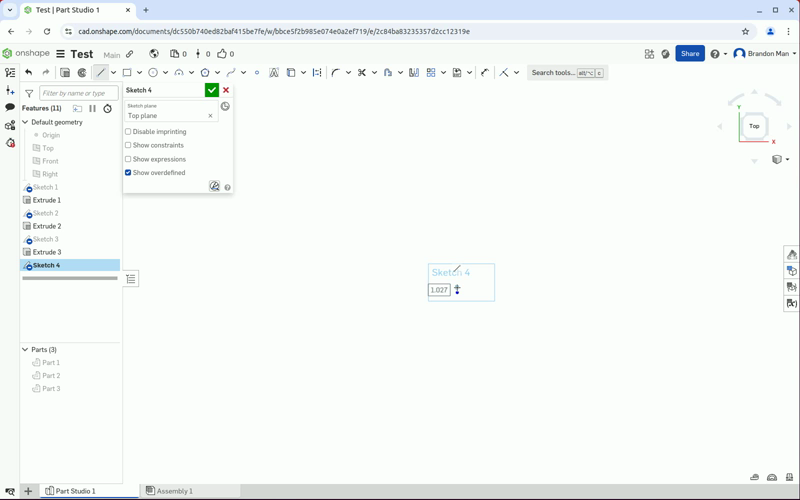
key(esc)
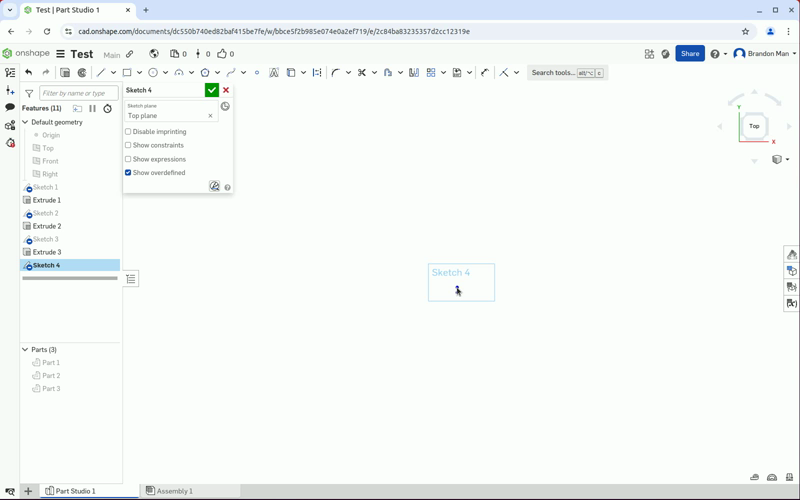
key(a)
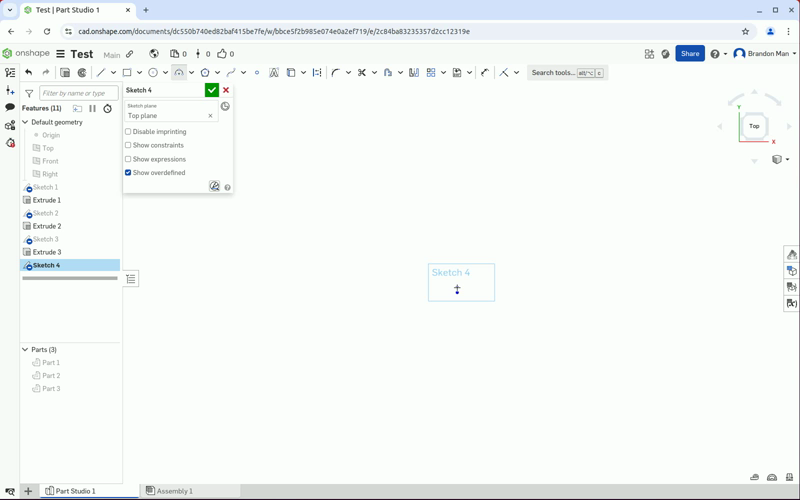
mouse_move(457, 287)
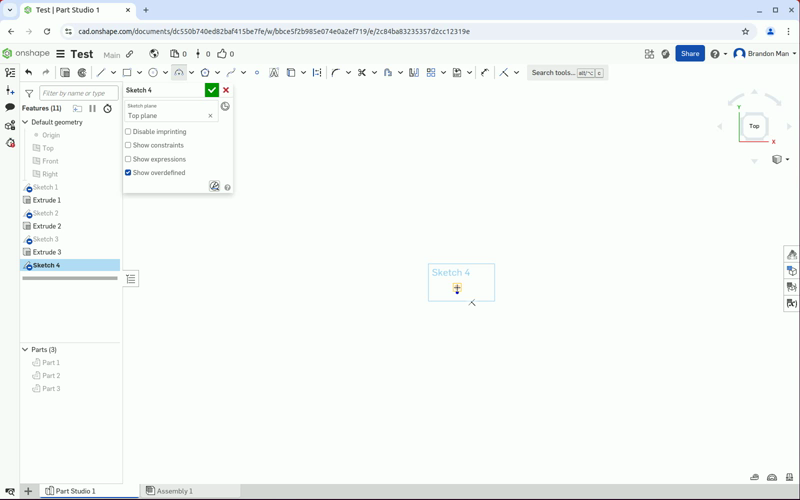
click(457, 287)
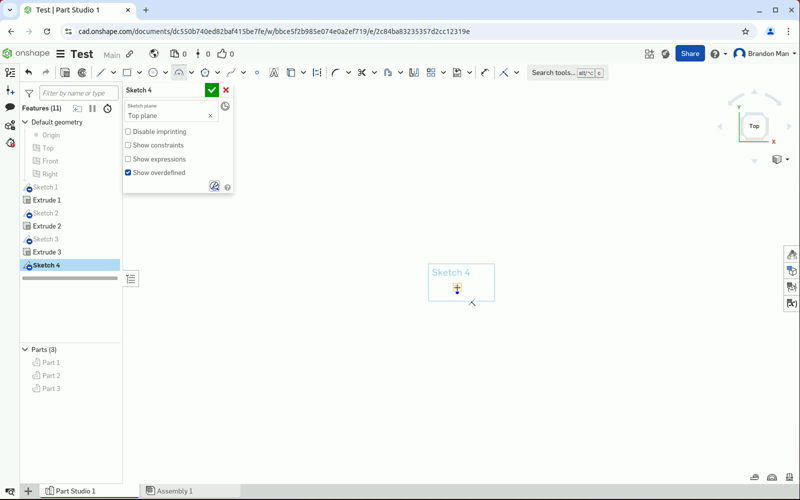
key_down(shift)
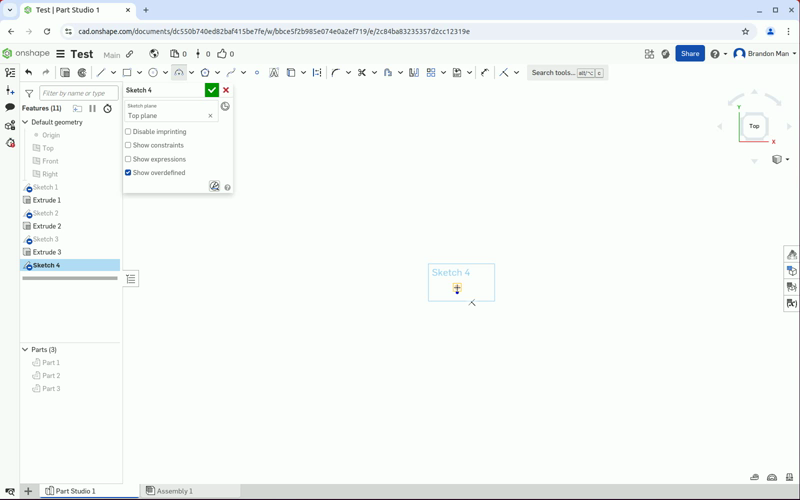
mouse_move(457, 276)
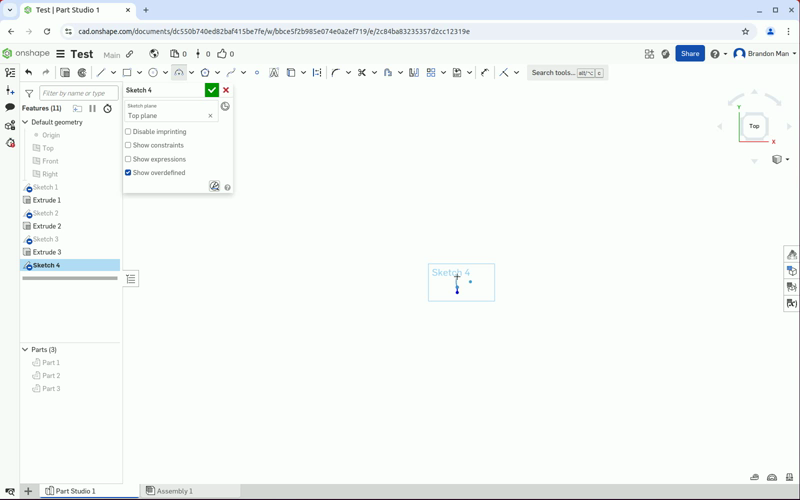
click(457, 276)
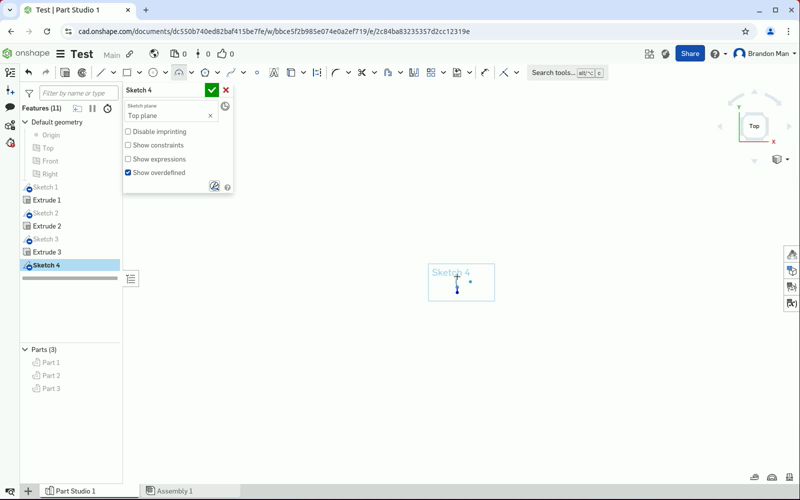
mouse_move(454, 281)
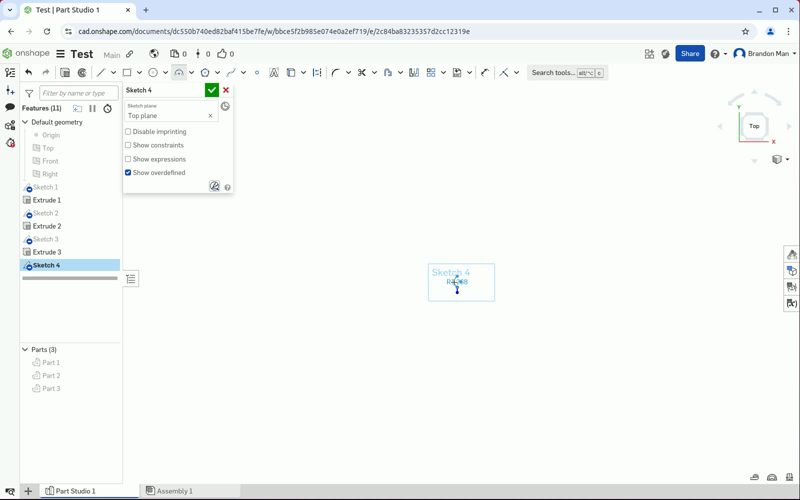
click(454, 281)
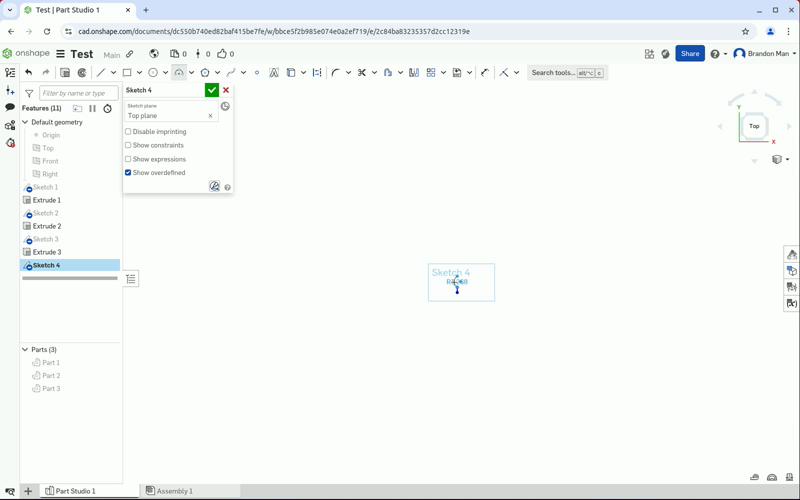
key_up(shift)
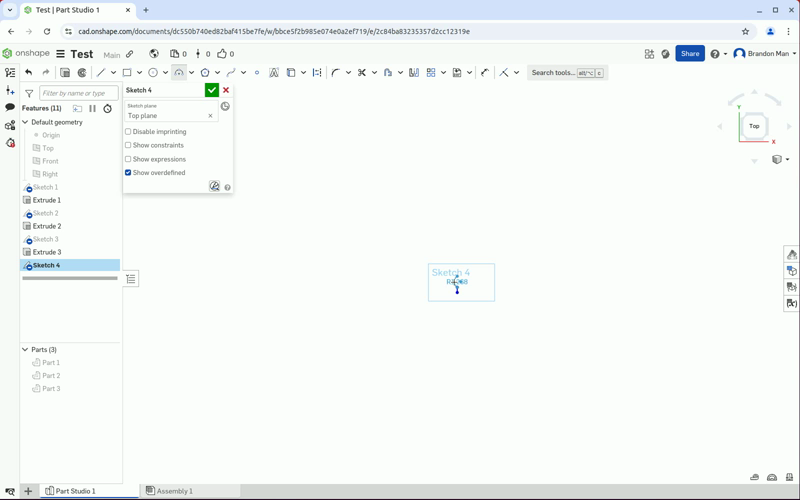
key(esc)
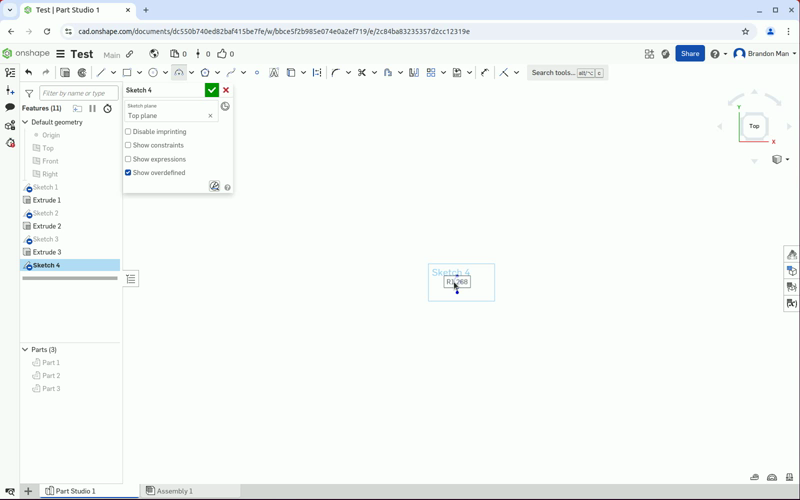
key(l)
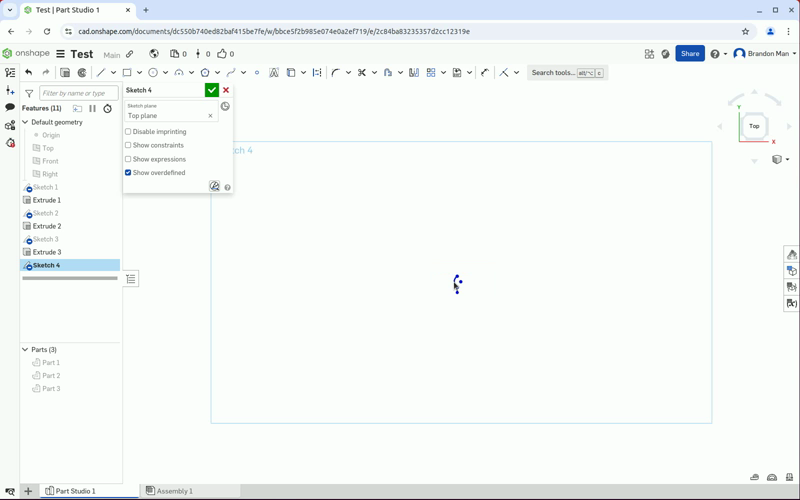
mouse_move(457, 276)
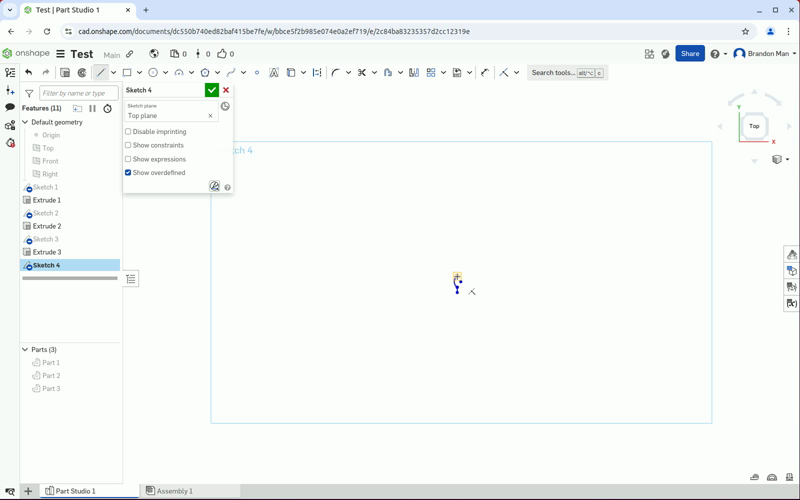
click(457, 276)
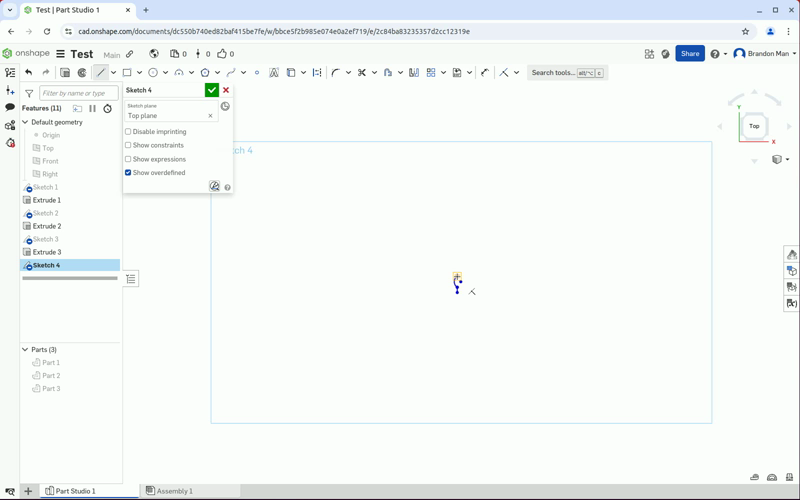
key_down(shift)
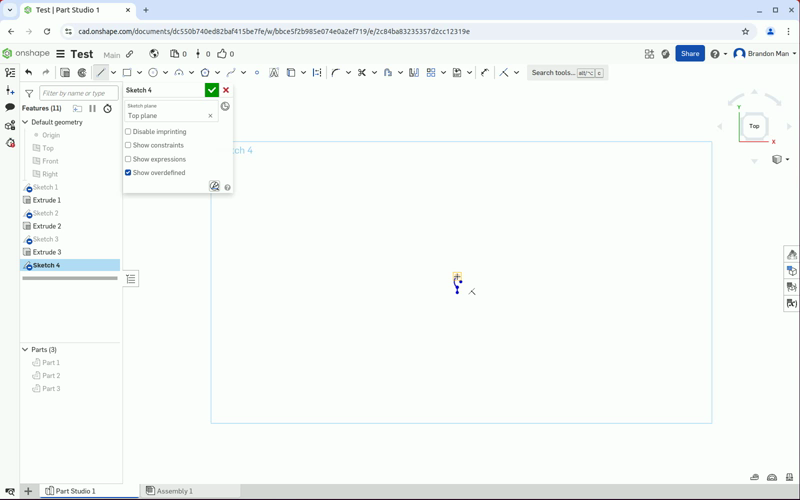
mouse_move(487, 276)
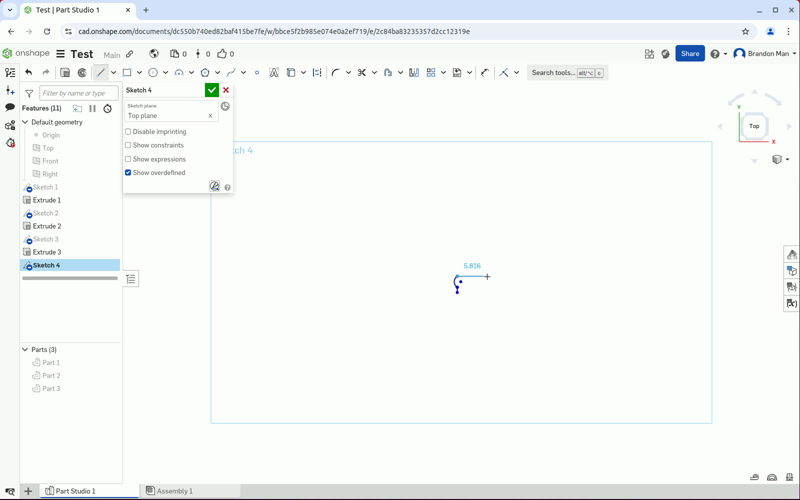
mouse_move(457, 271)
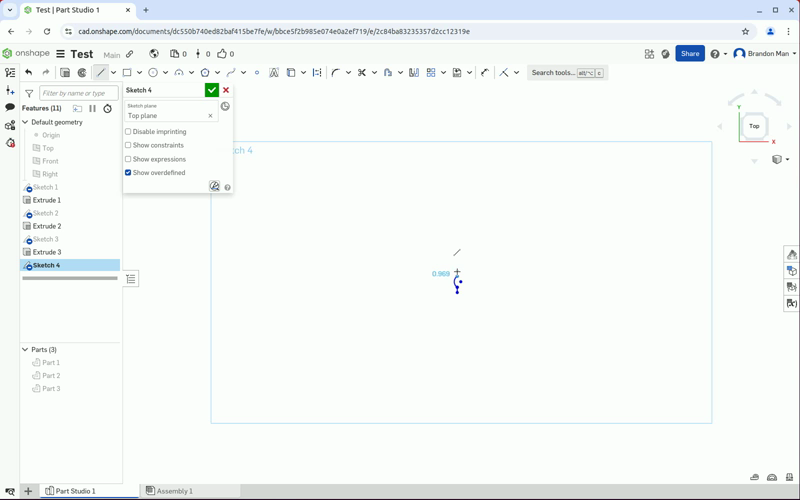
scroll(6)
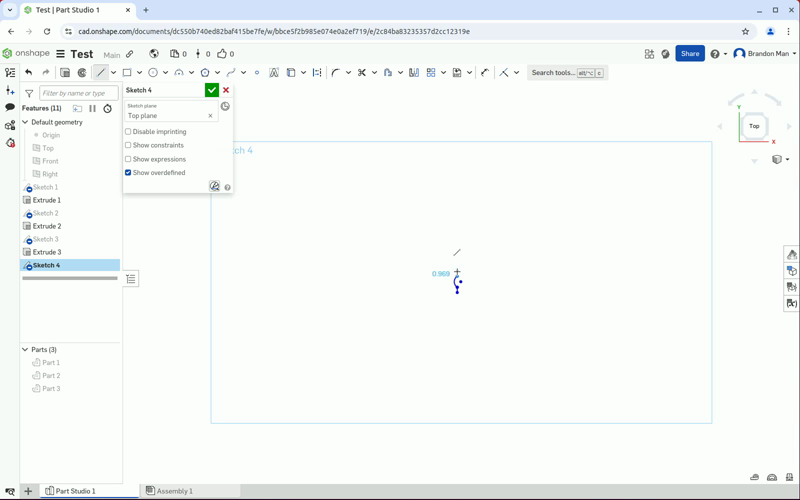
scroll(6)
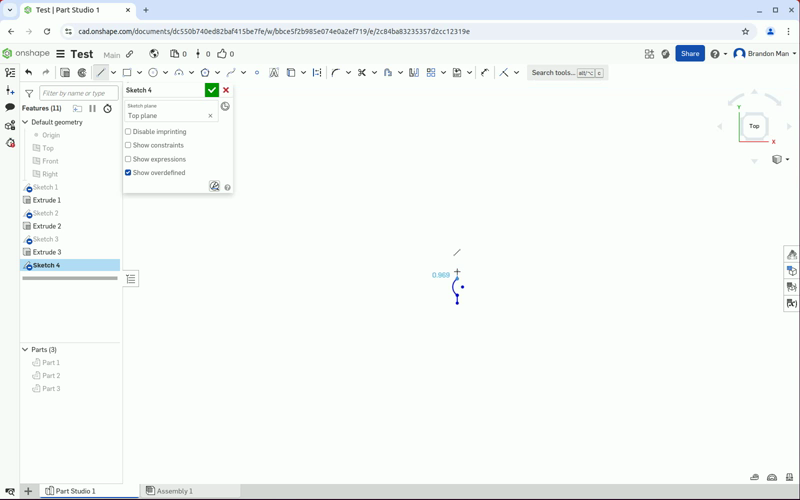
scroll(6)
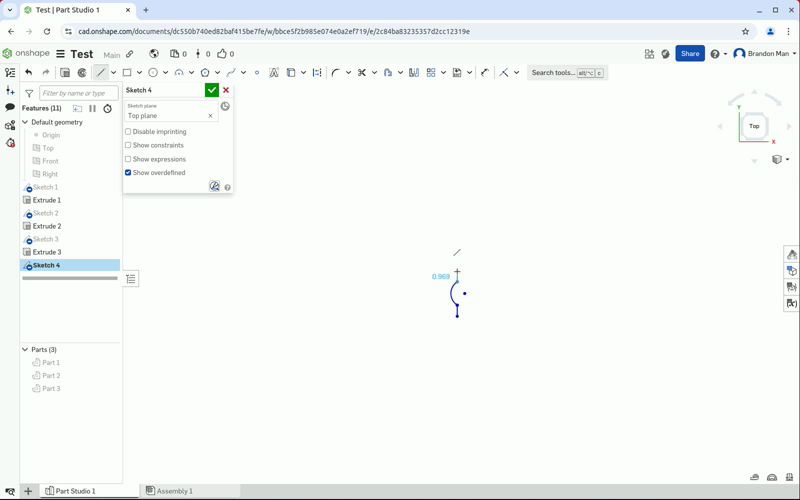
scroll(6)
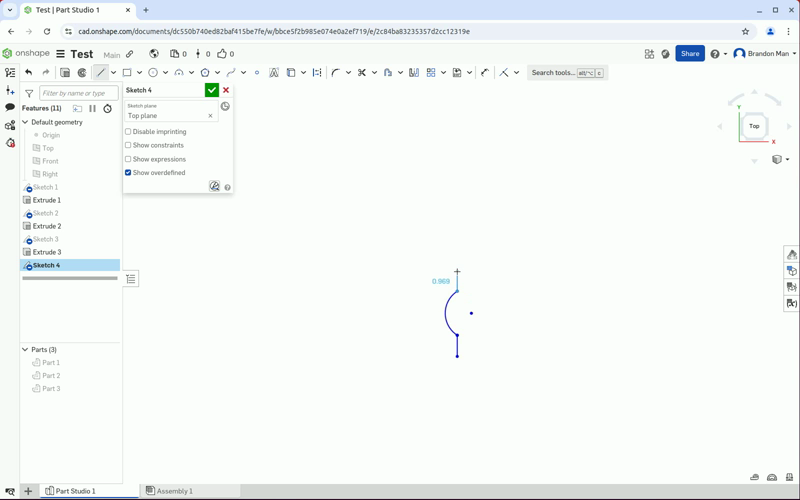
scroll(6)
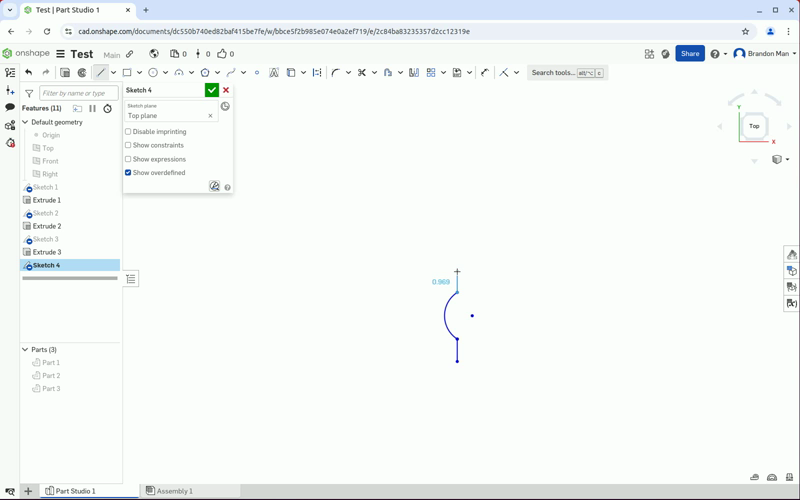
scroll(6)
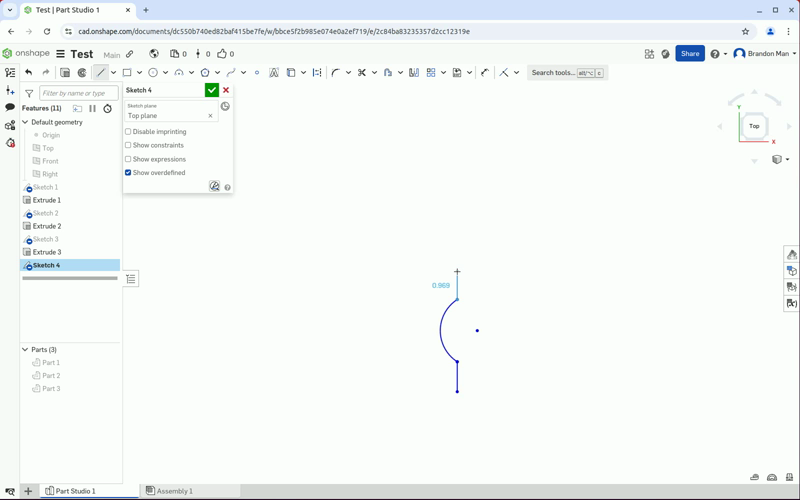
scroll(6)
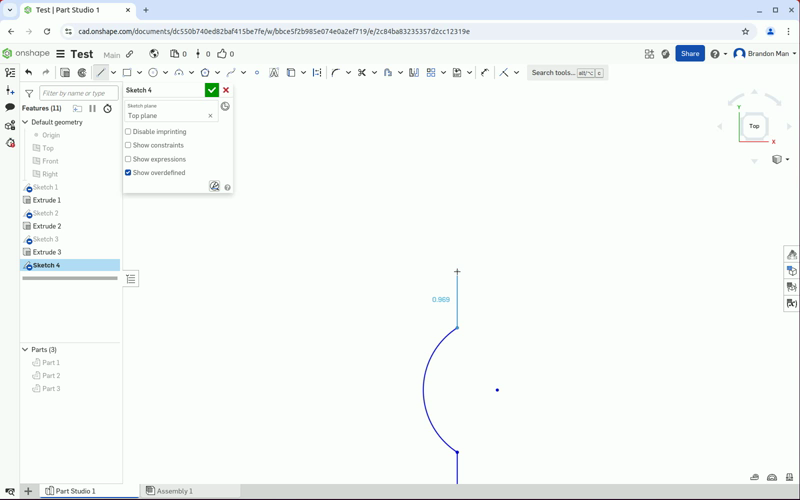
click(457, 271)
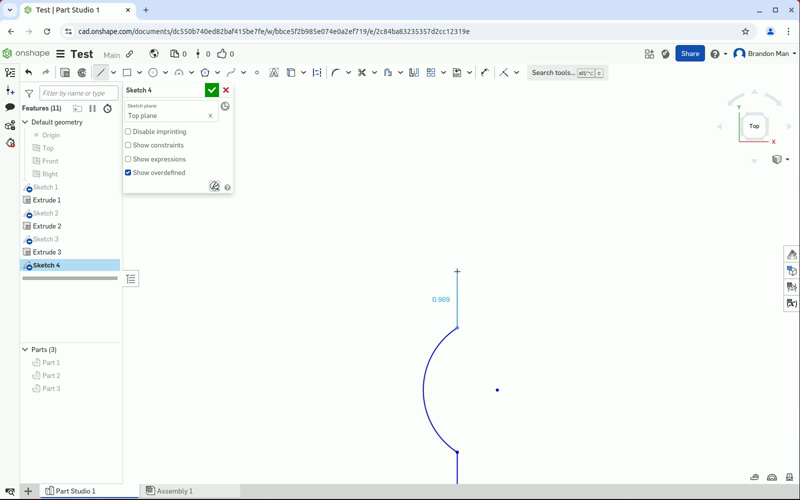
scroll(-6)
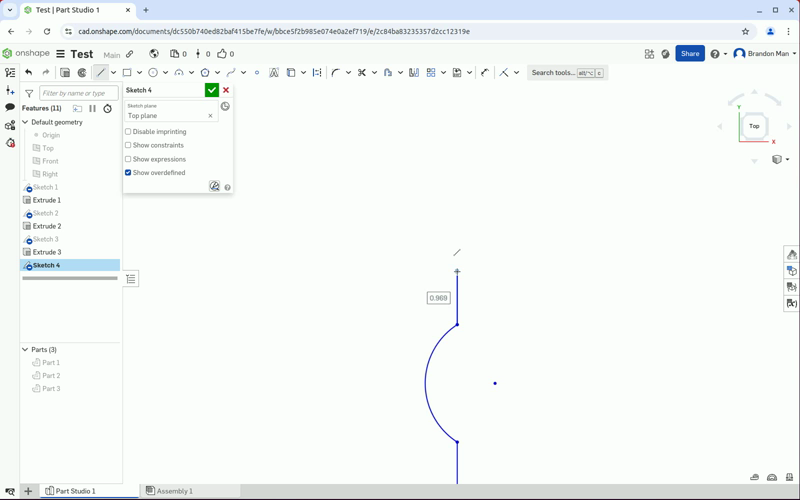
scroll(-6)
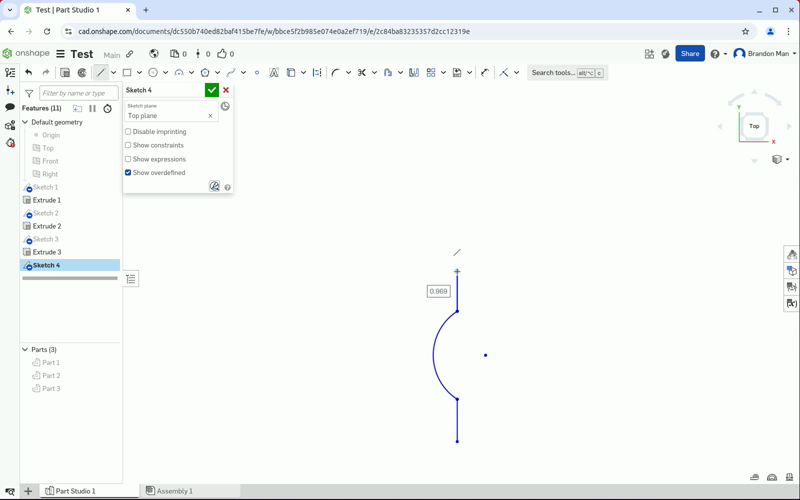
scroll(-6)
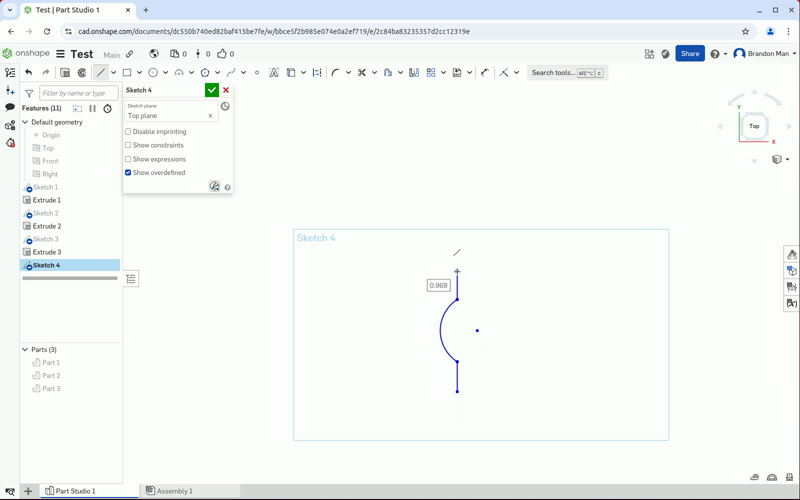
scroll(-6)
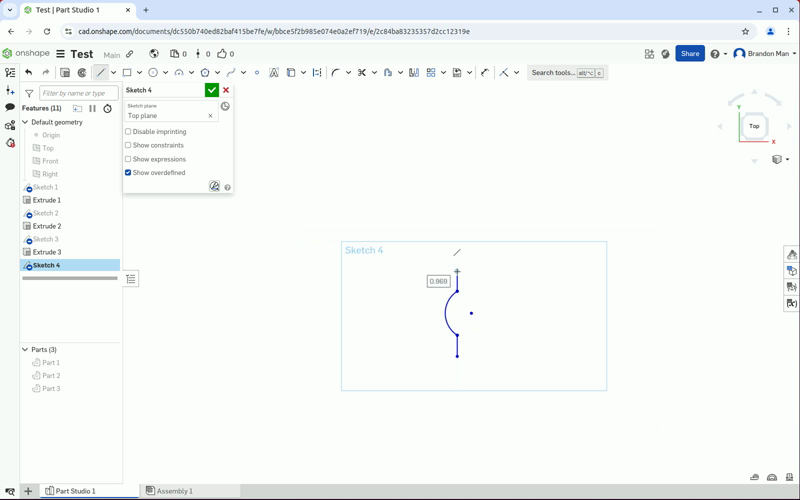
scroll(-6)
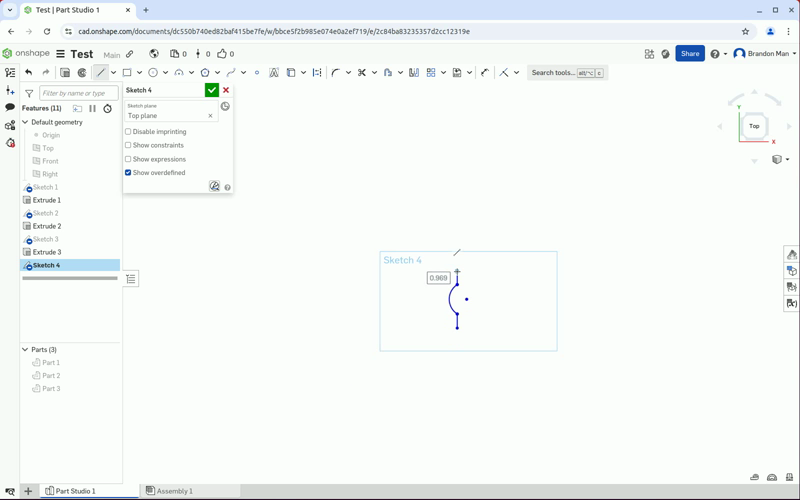
scroll(-6)
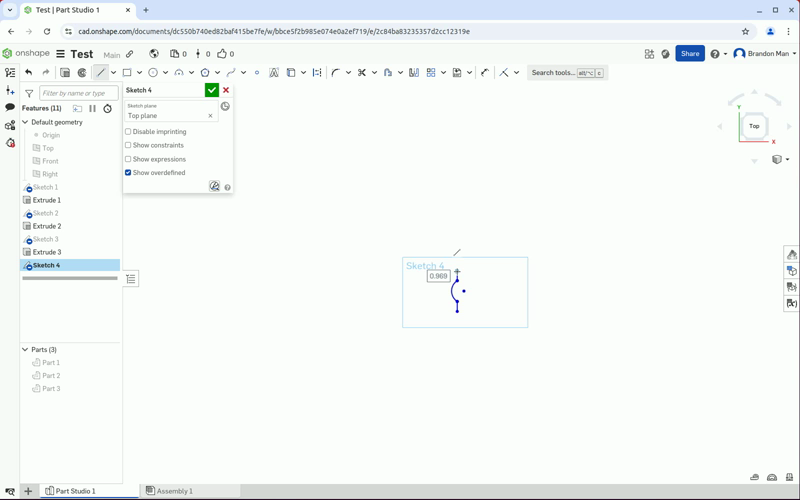
scroll(-6)
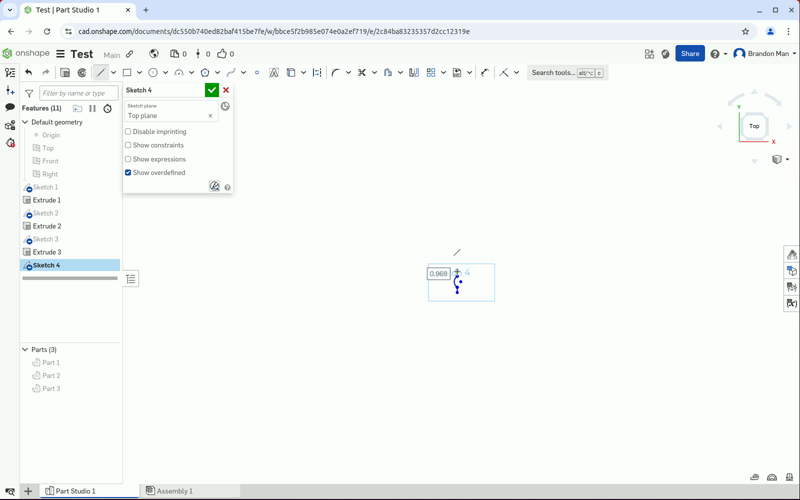
key_up(shift)
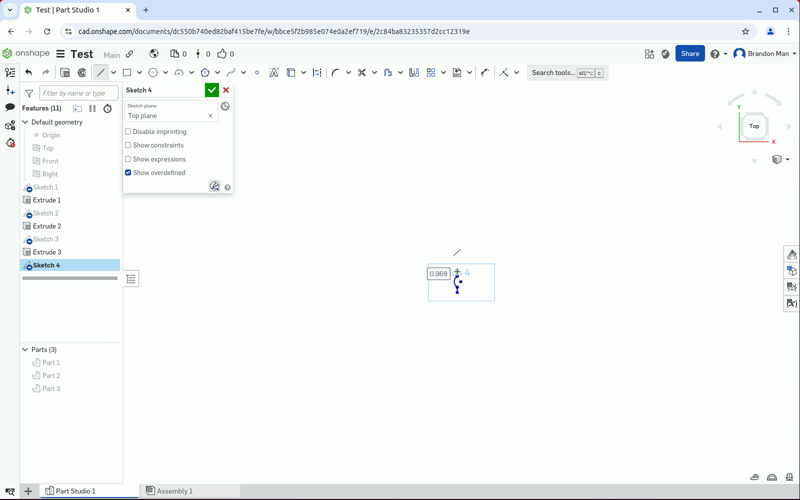
key(esc)
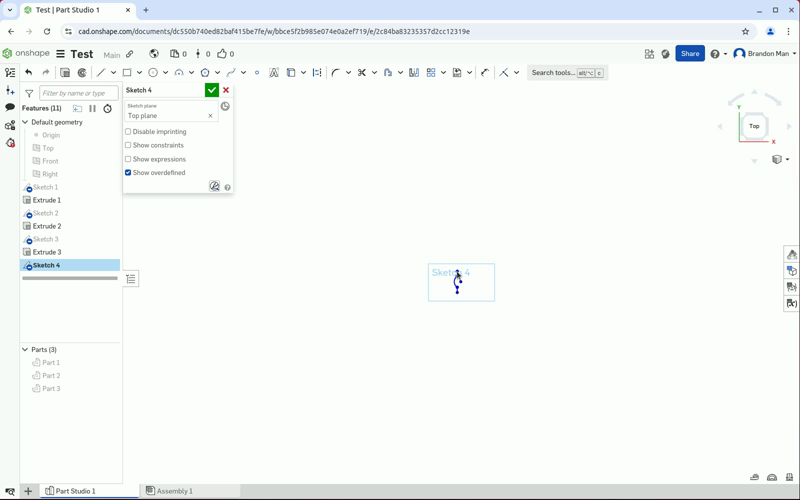
key(a)
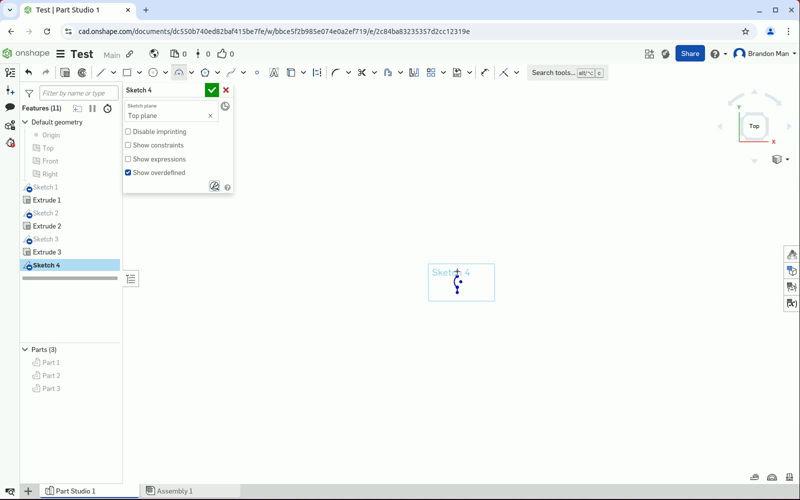
mouse_move(457, 271)
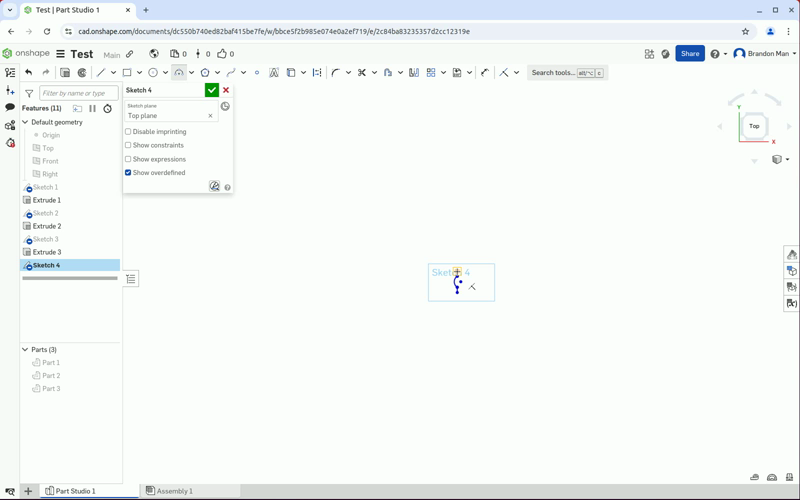
click(457, 271)
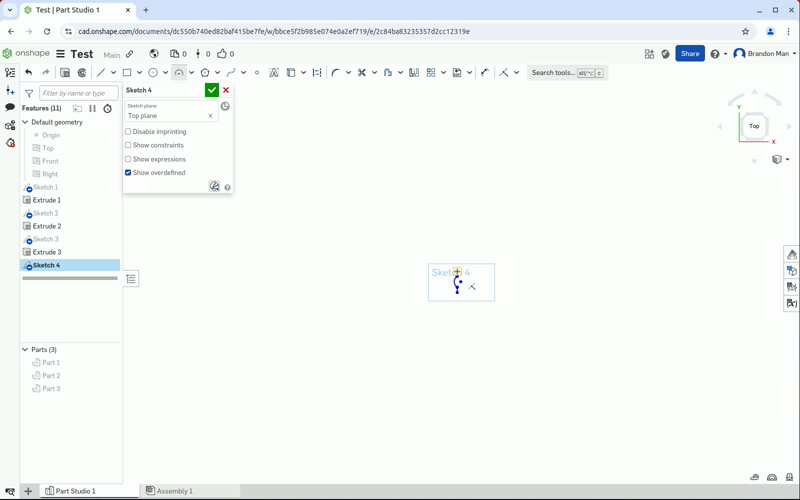
mouse_move(457, 292)
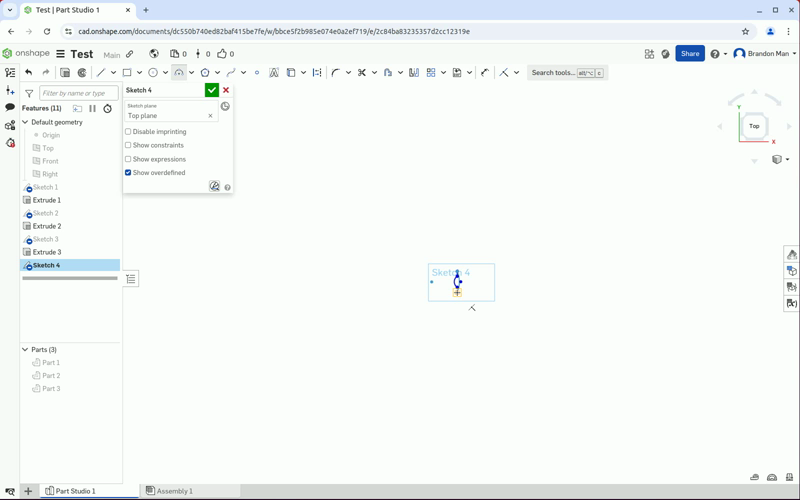
click(457, 292)
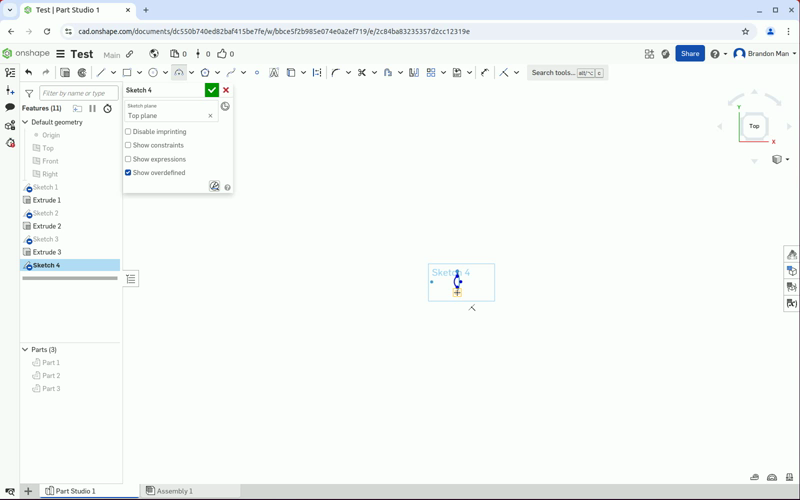
key_down(shift)
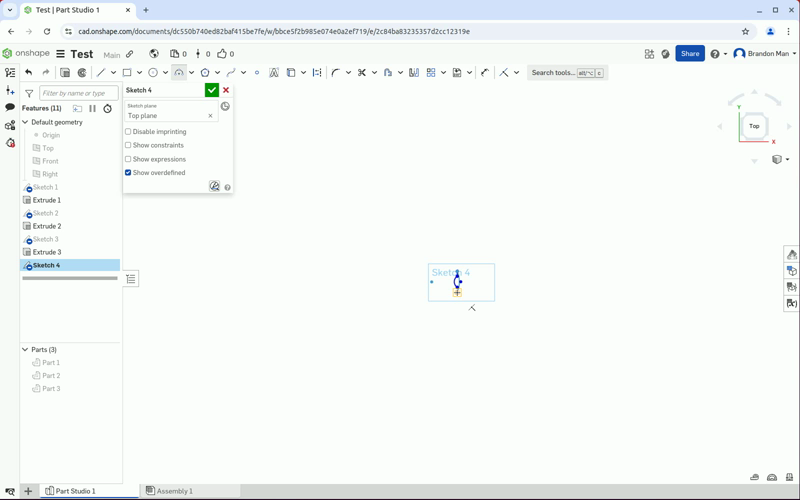
mouse_move(449, 281)
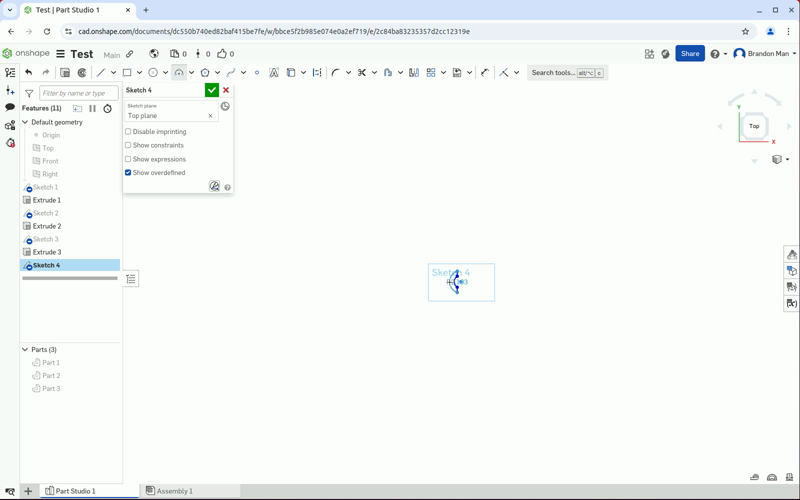
click(449, 281)
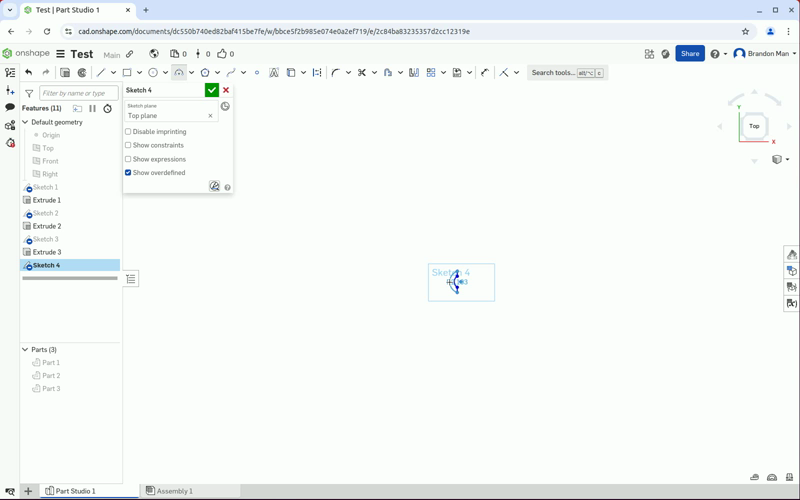
key_up(shift)
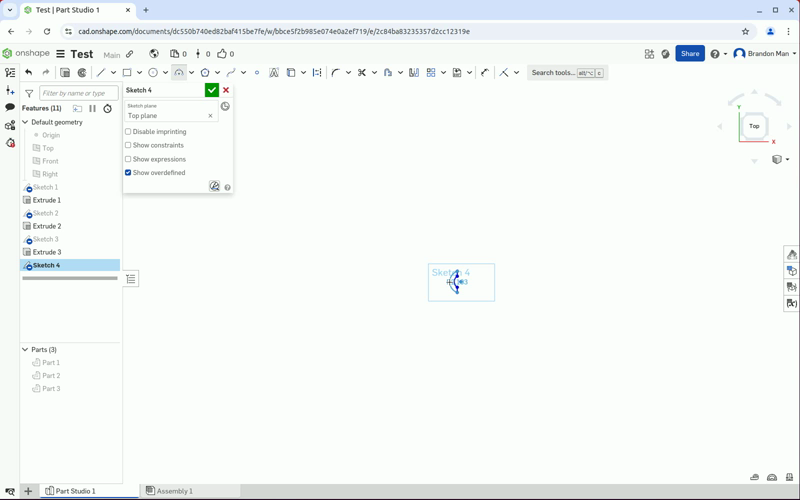
key(esc)
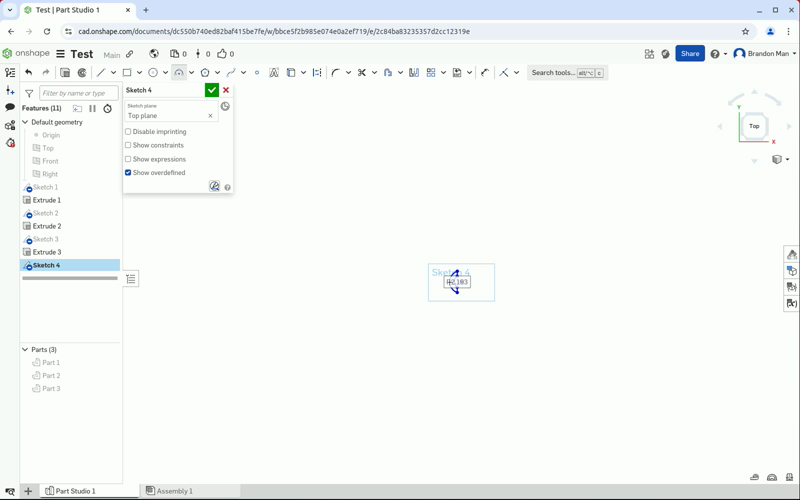
mouse_move(450, 278)
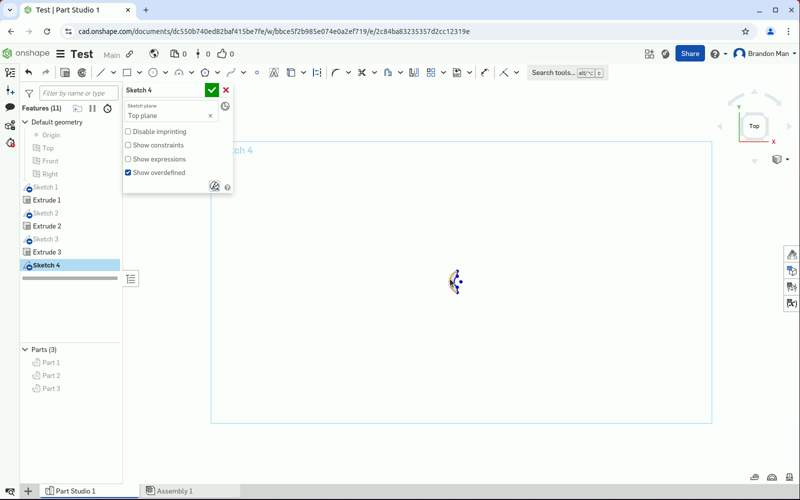
scroll(6)
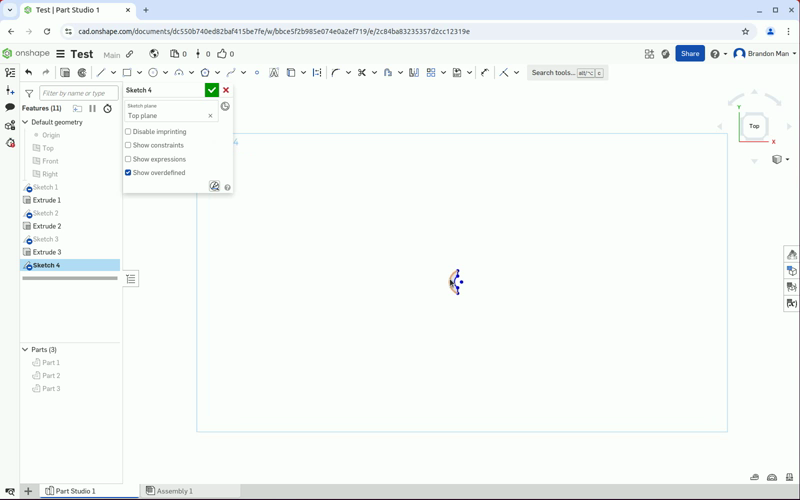
scroll(6)
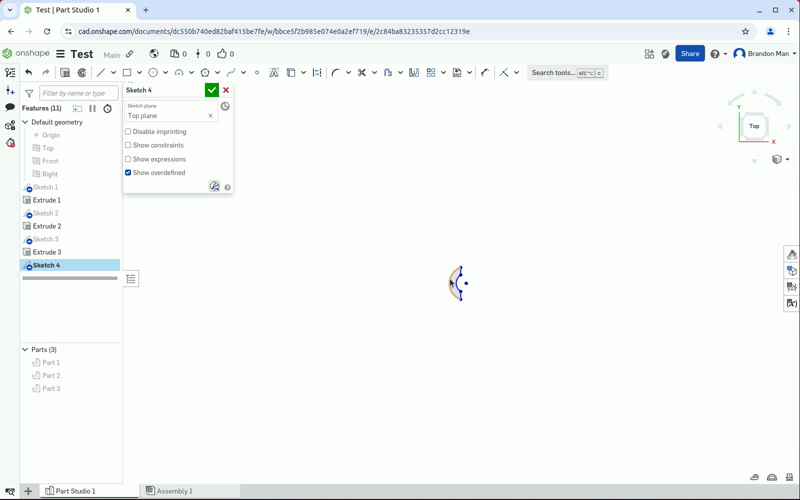
scroll(6)
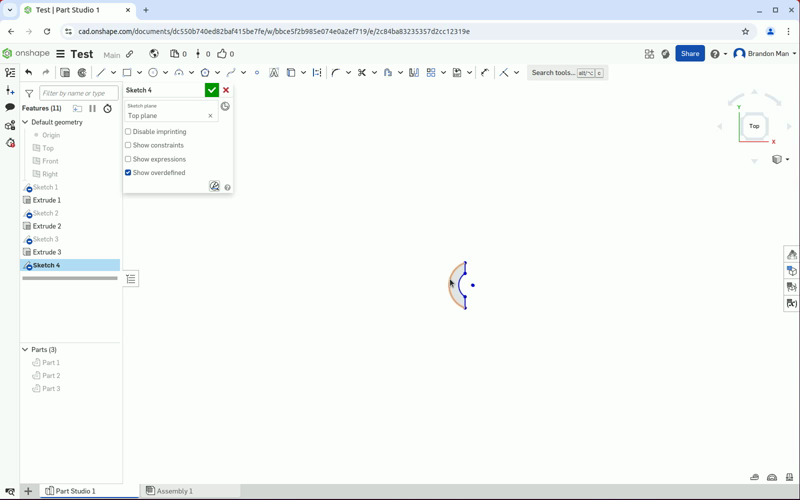
scroll(6)
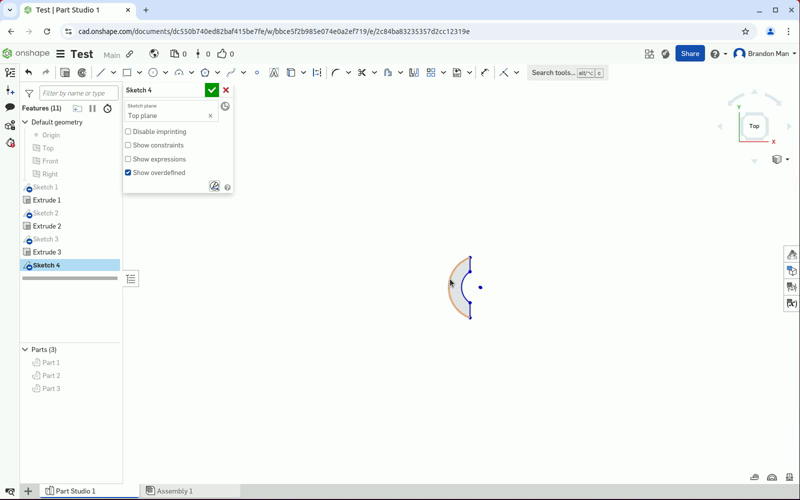
scroll(6)
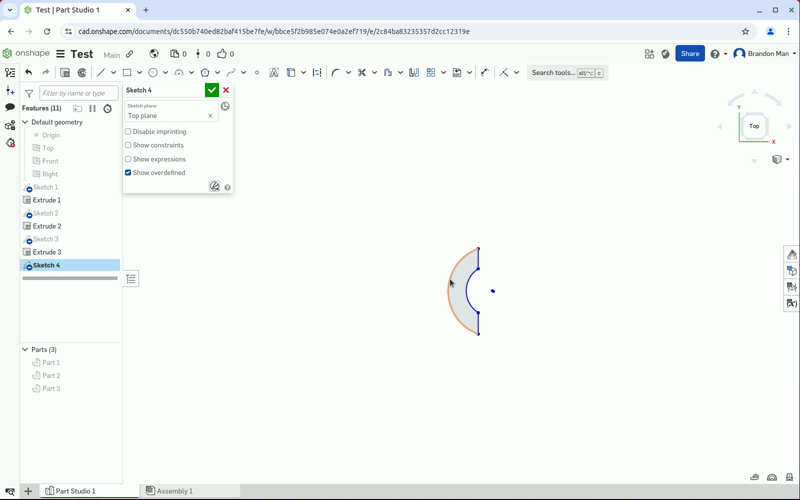
scroll(6)
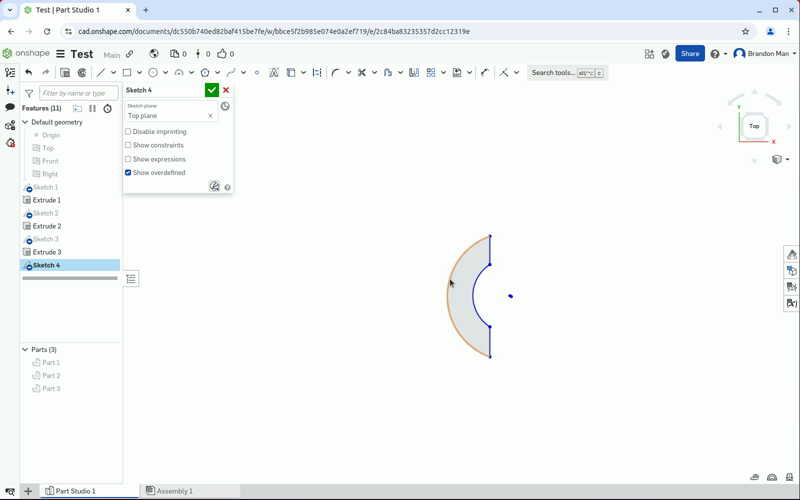
scroll(6)
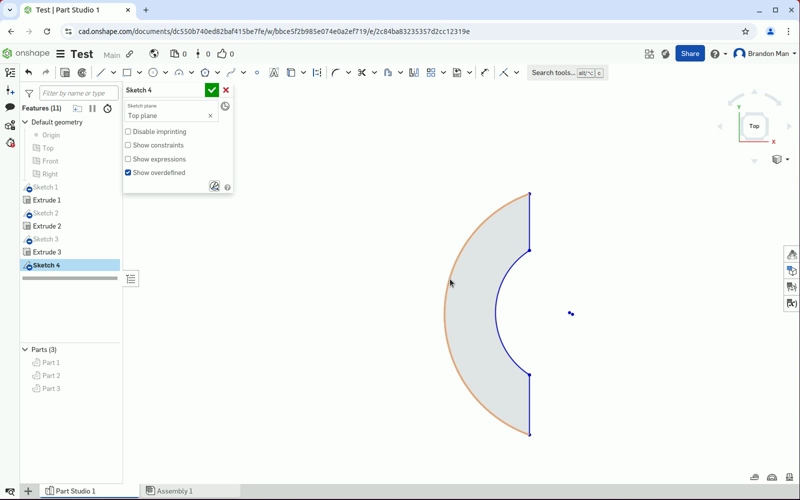
click(450, 278)
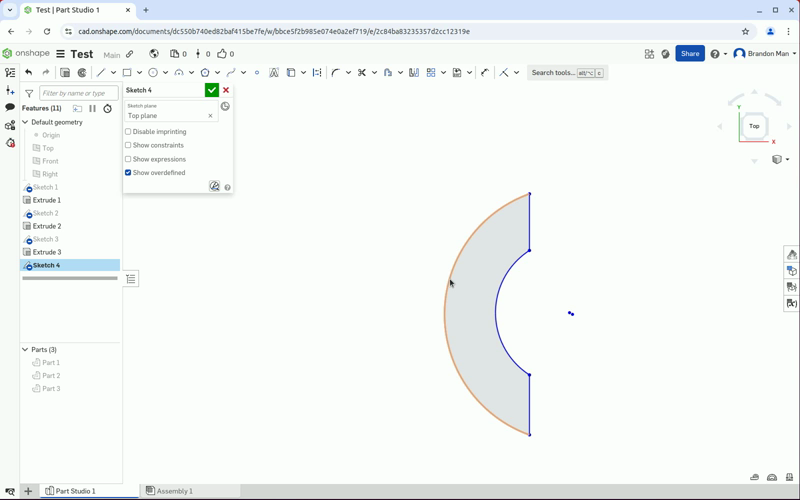
scroll(-6)
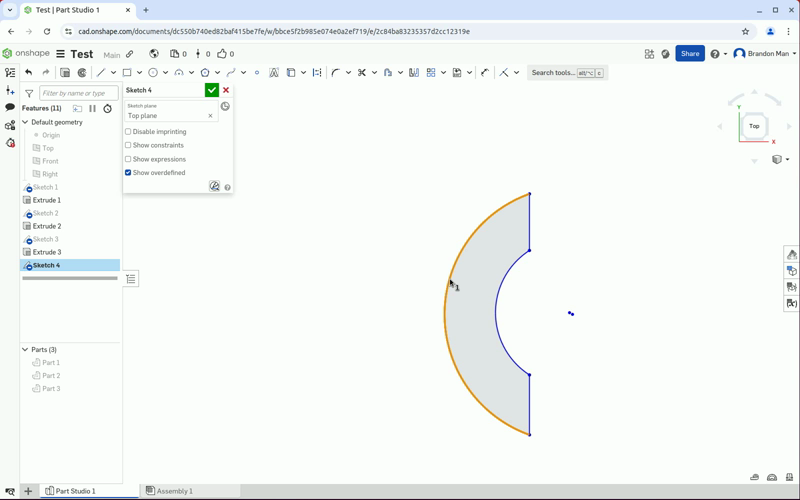
scroll(-6)
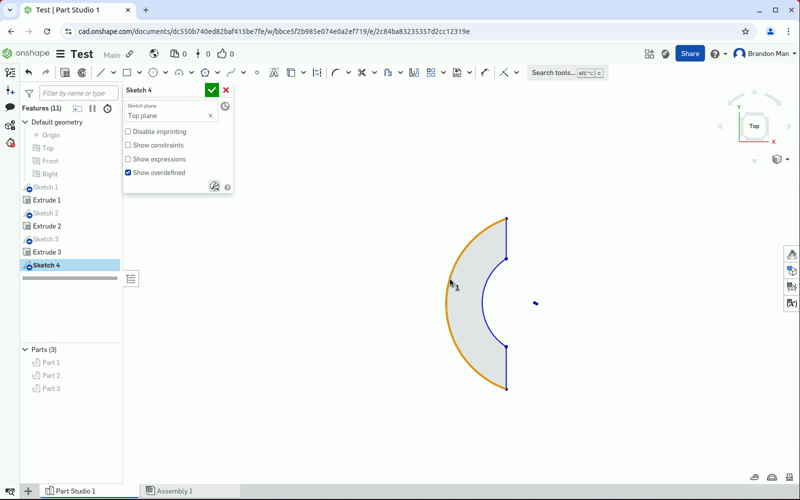
scroll(-6)
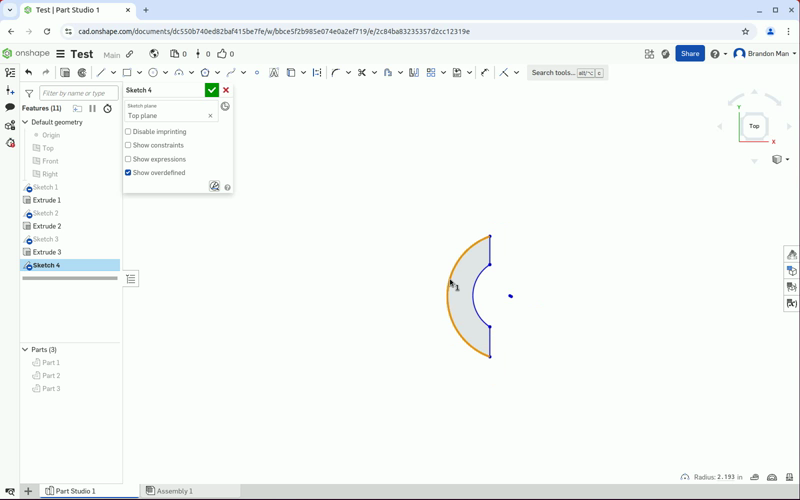
scroll(-6)
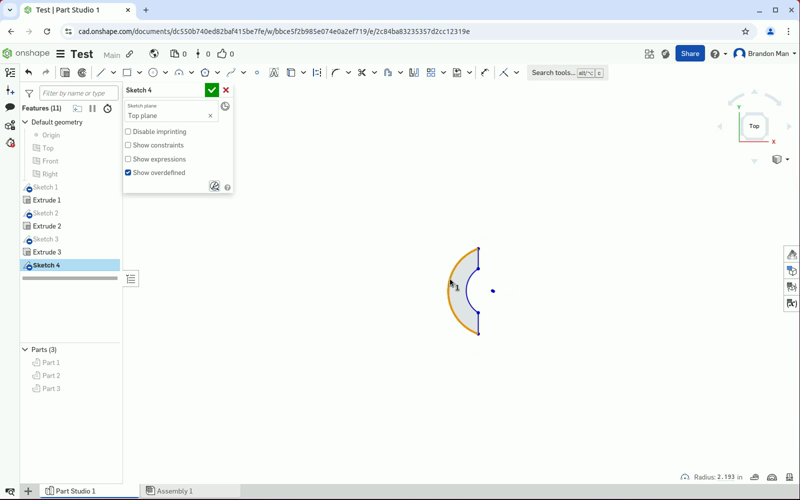
scroll(-6)
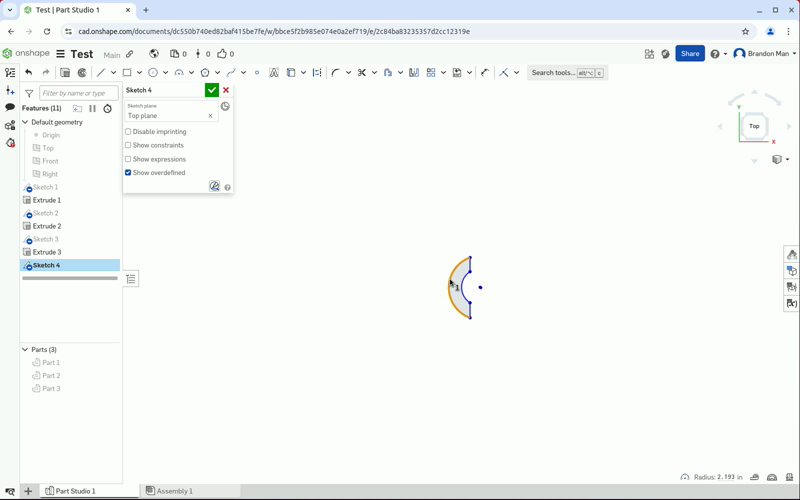
scroll(-6)
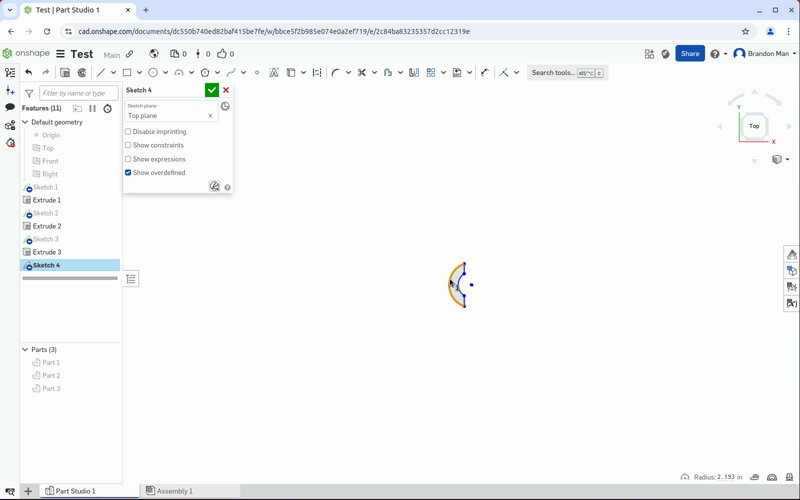
scroll(-6)
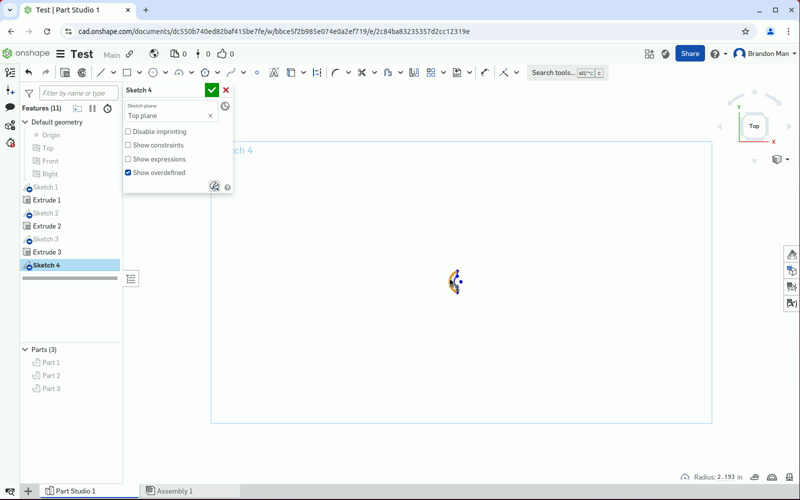
mouse_move(73, 352)
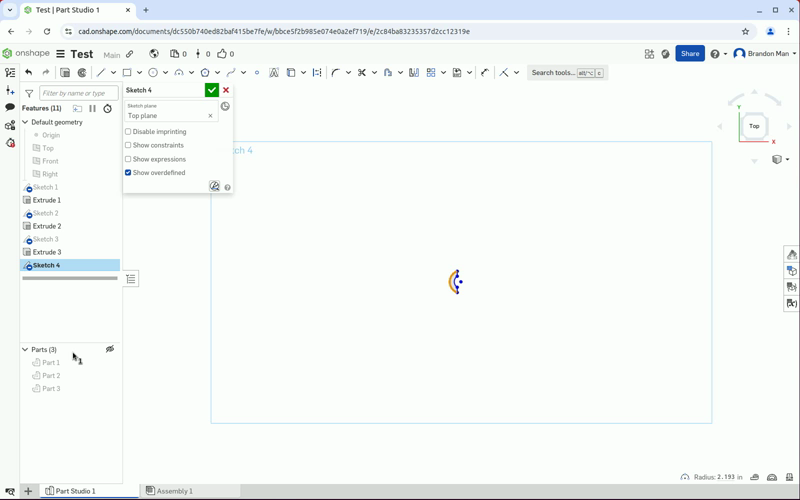
key(shift+y)
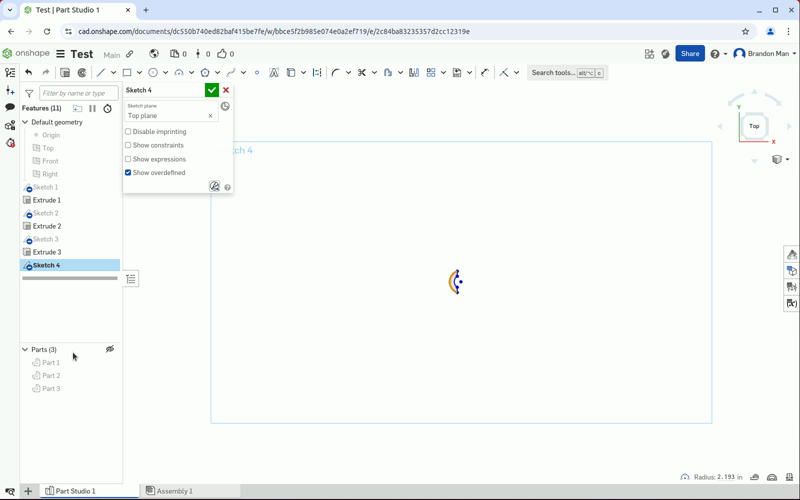
key(shift+e)
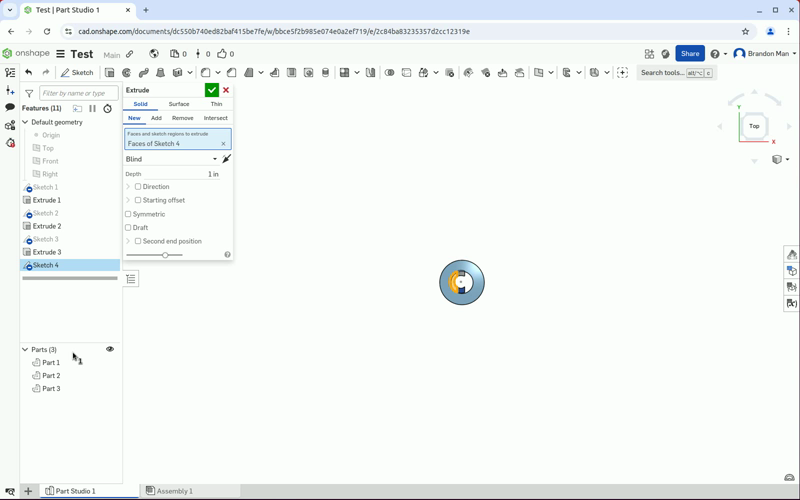
mouse_move(143, 106)
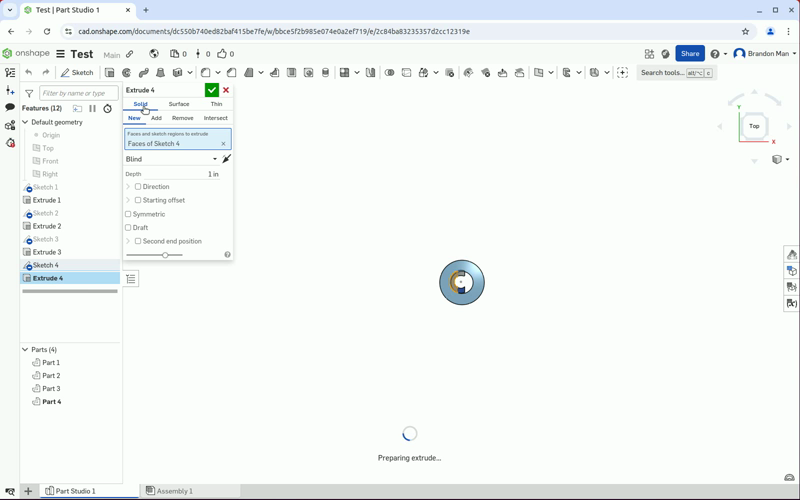
click(143, 106)
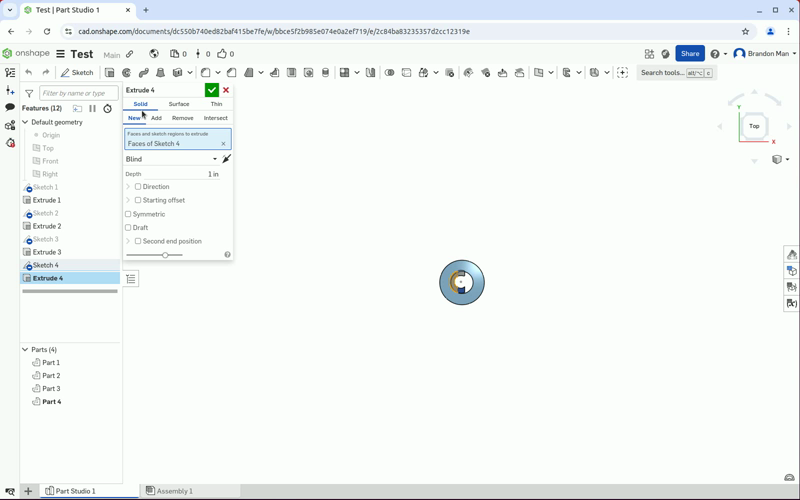
mouse_move(137, 120)
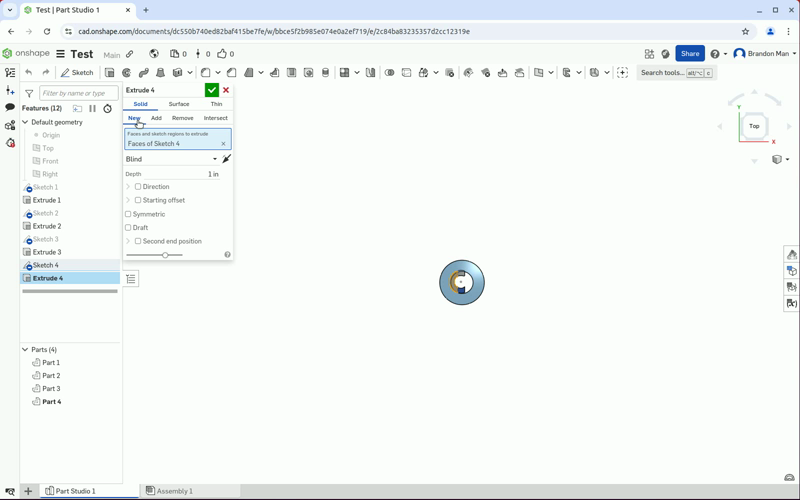
click(137, 120)
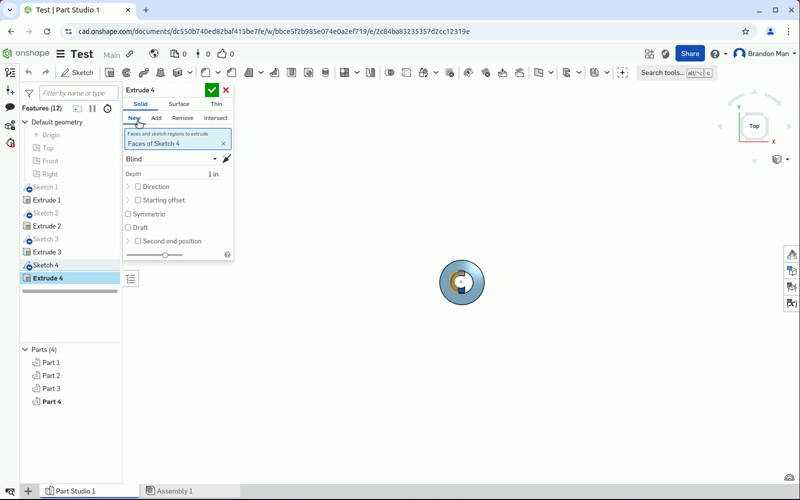
key(tab, 4)
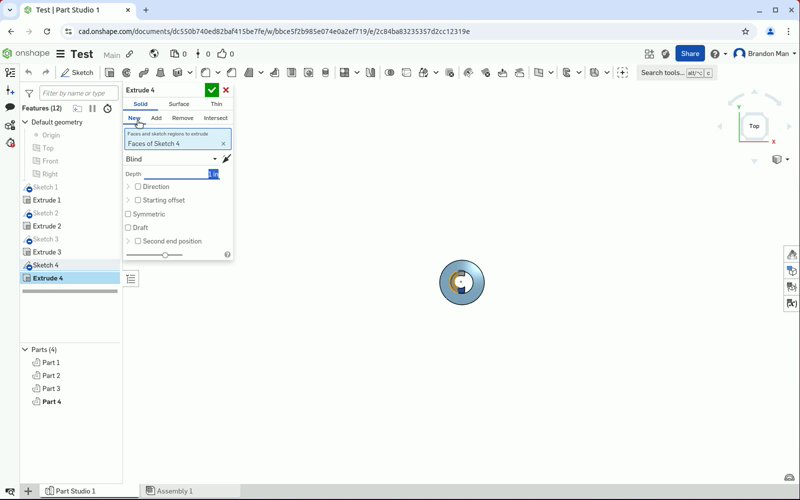
text(2.648)
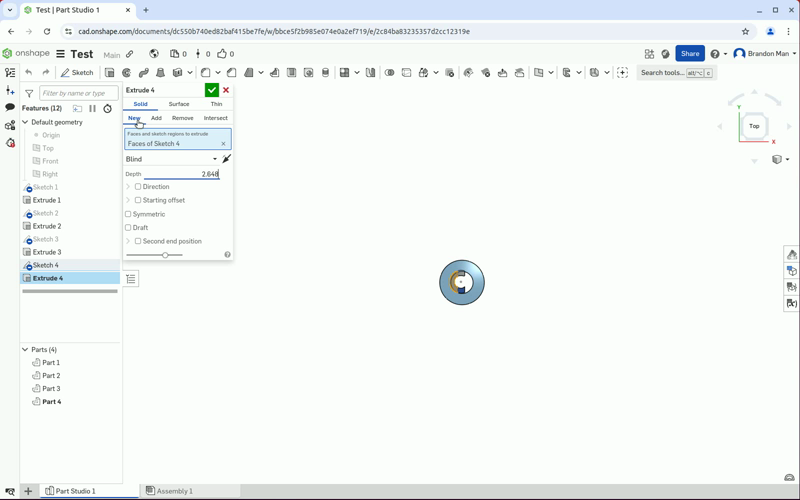
key(enter)
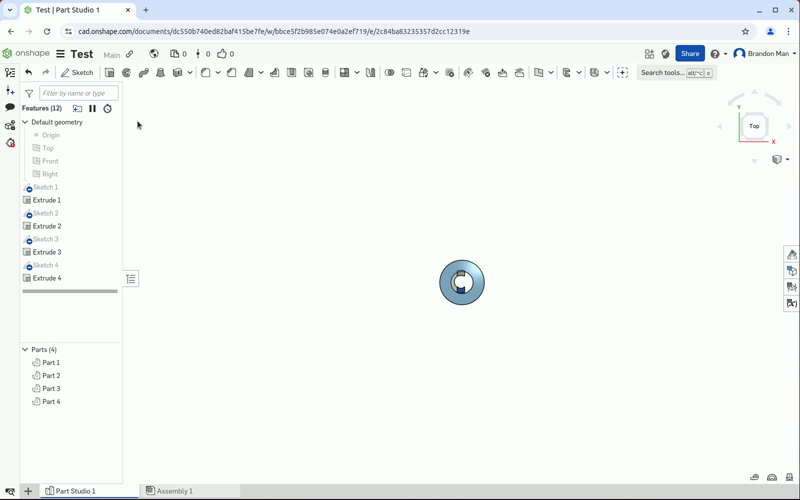
key(shift+h)
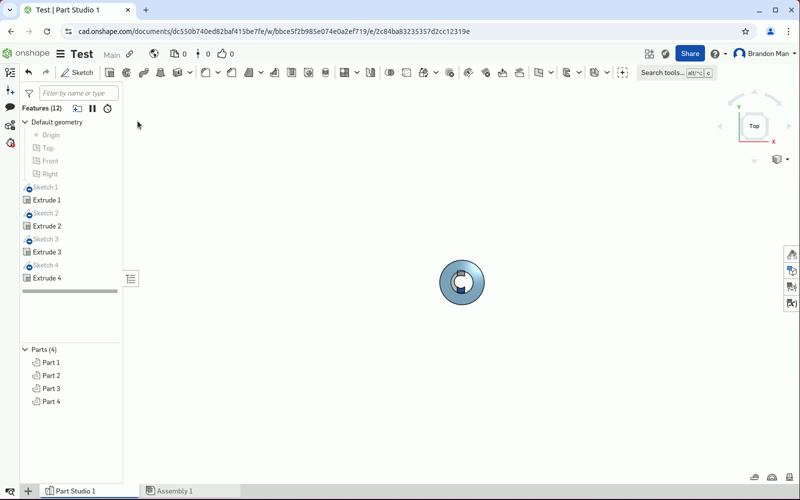
key(shift+h)
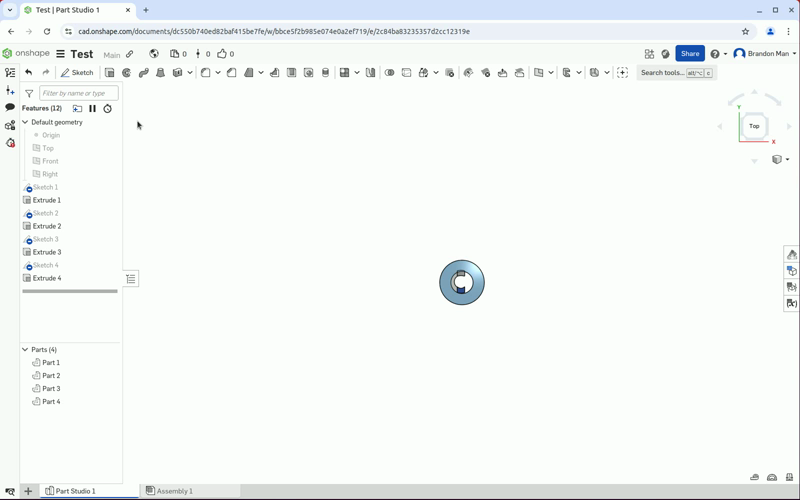
mouse_move(73, 189)
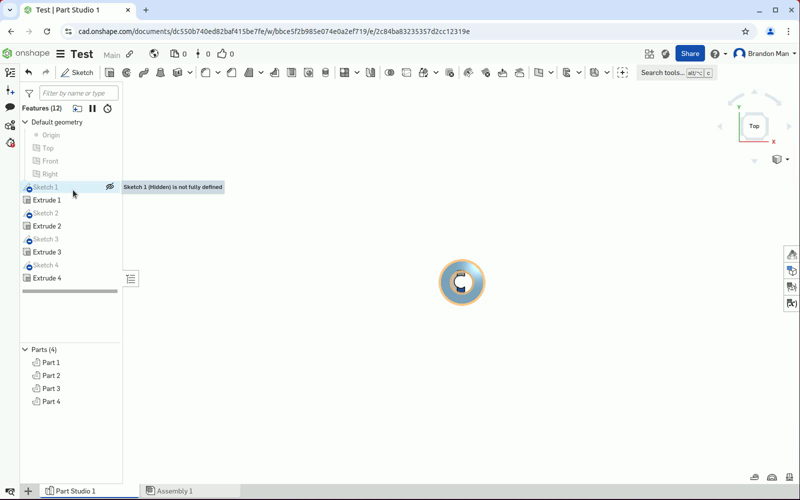
click(73, 189)
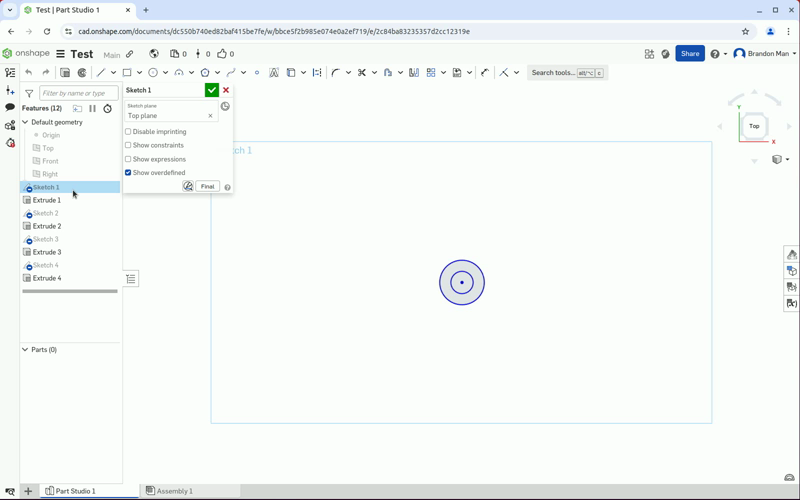
mouse_move(229, 92)
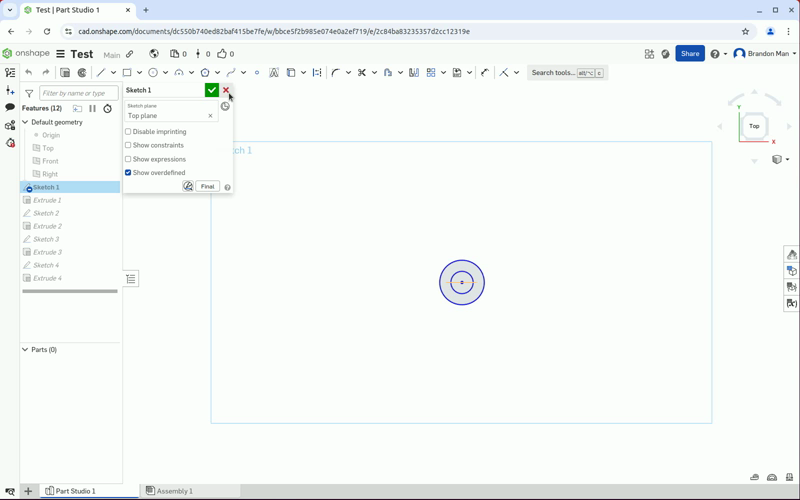
click(229, 92)
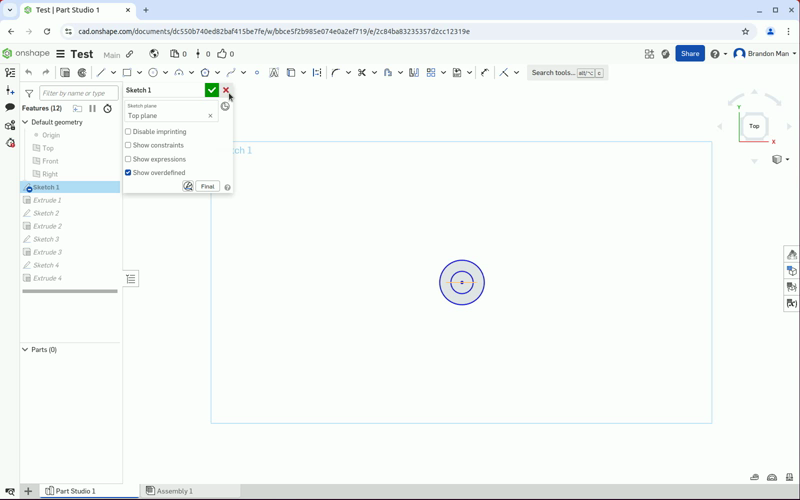
key(shift+s)
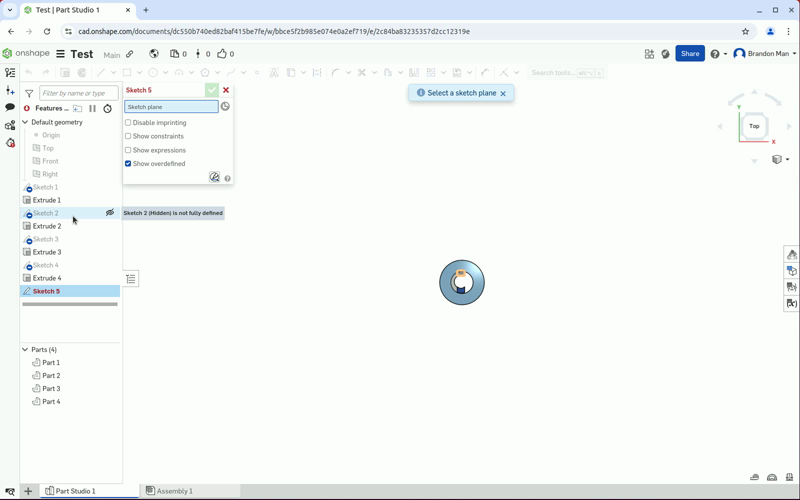
scroll(3)
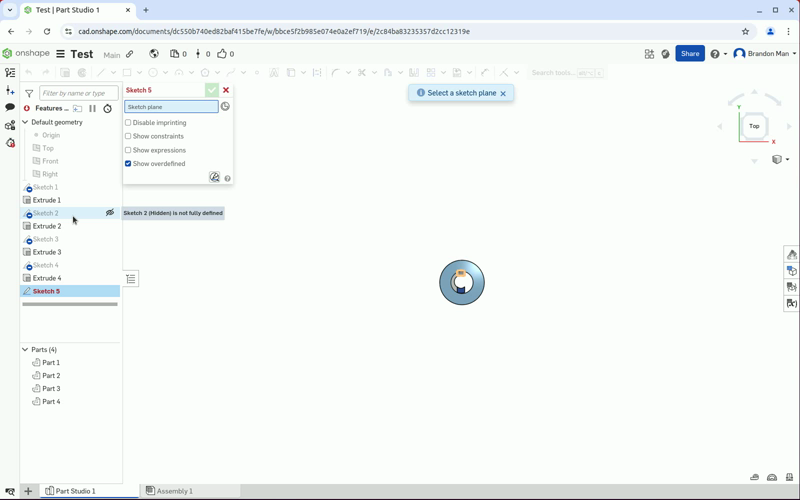
mouse_move(73, 150)
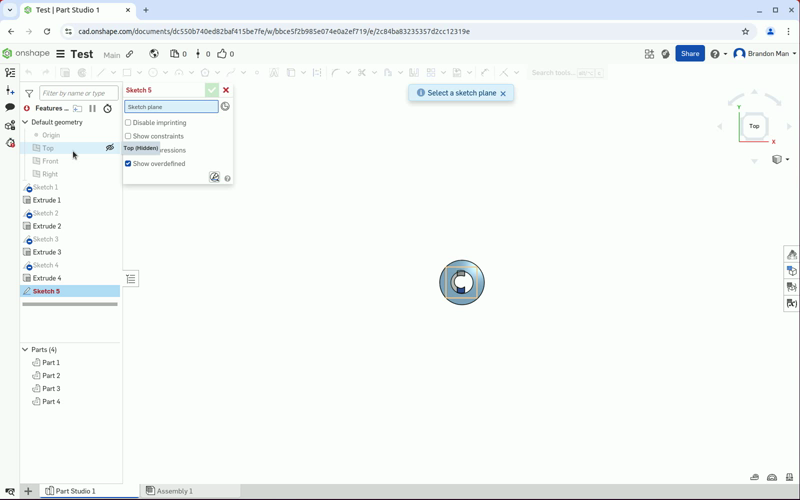
click(73, 150)
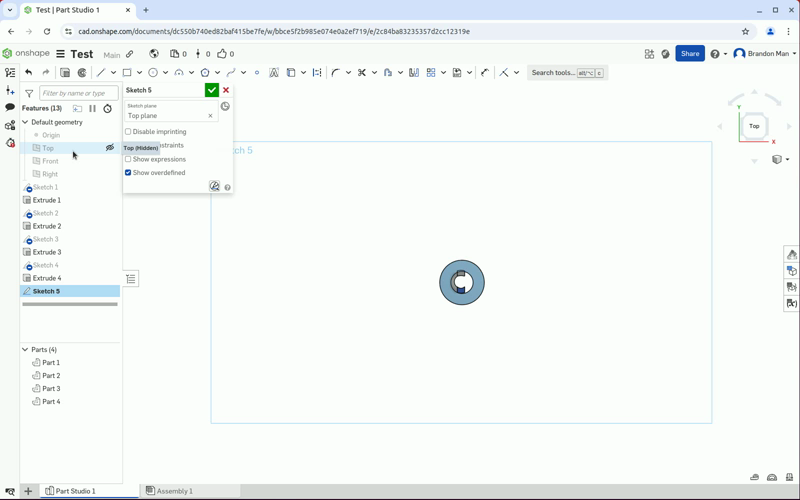
mouse_move(73, 352)
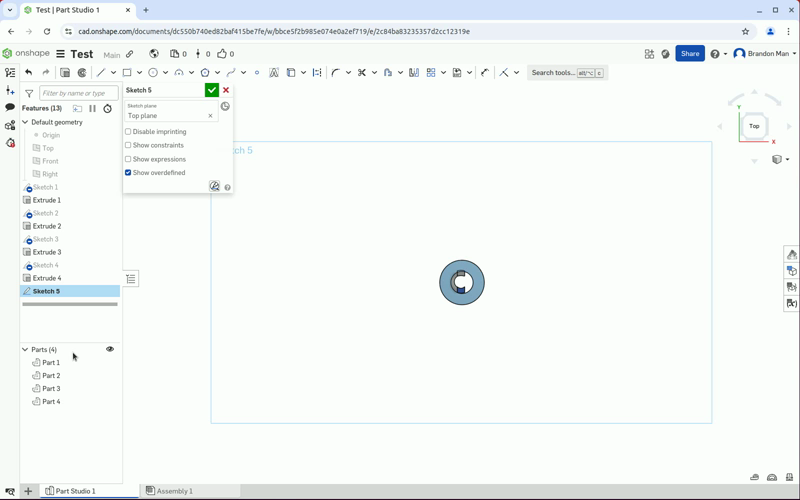
key(y)
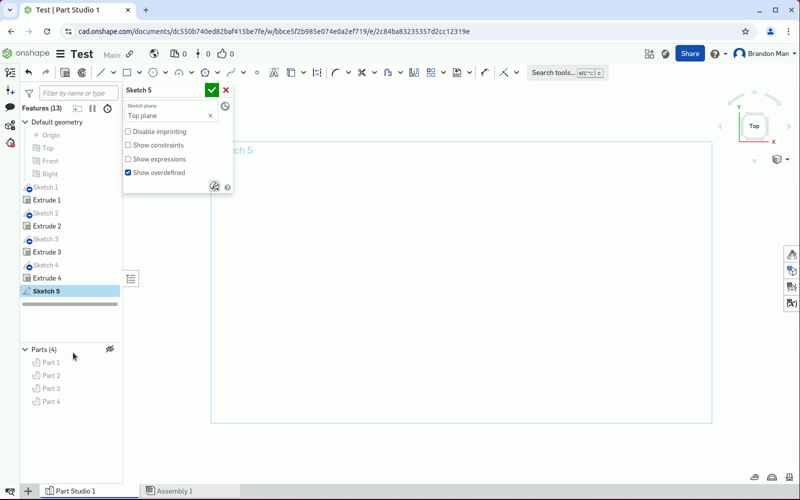
key(a)
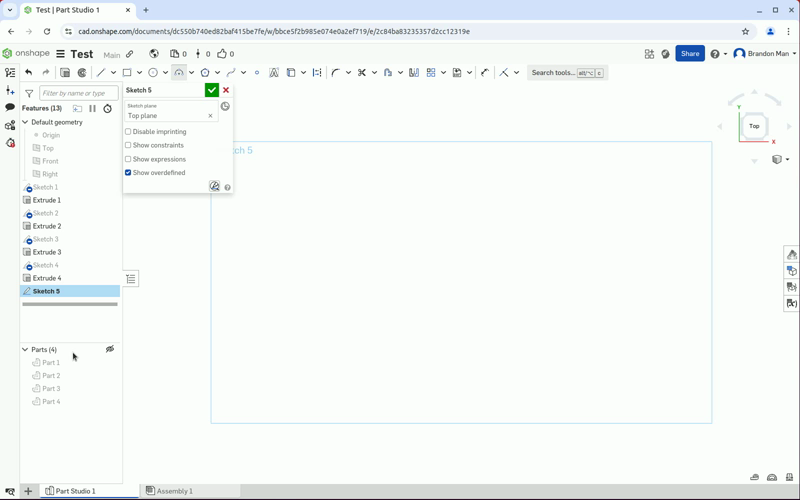
key_down(shift)
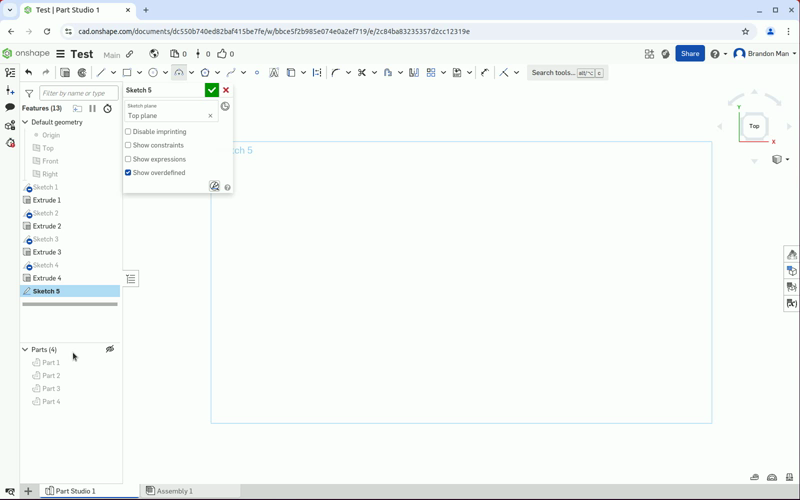
mouse_move(464, 292)
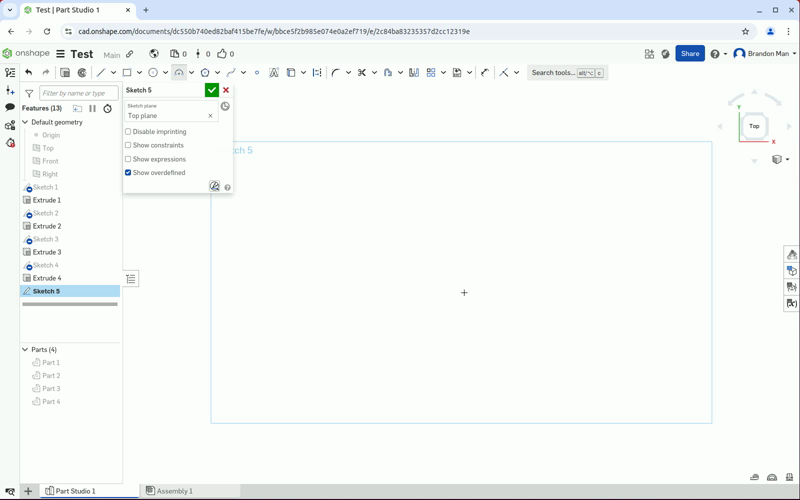
click(464, 292)
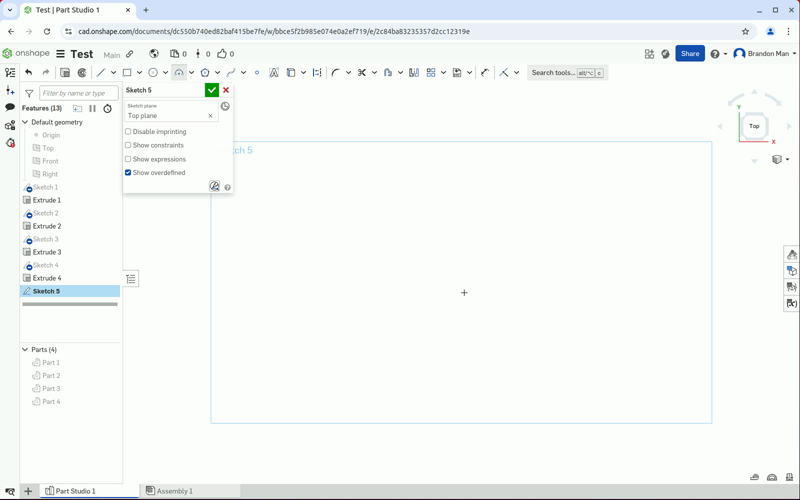
key_up(shift)
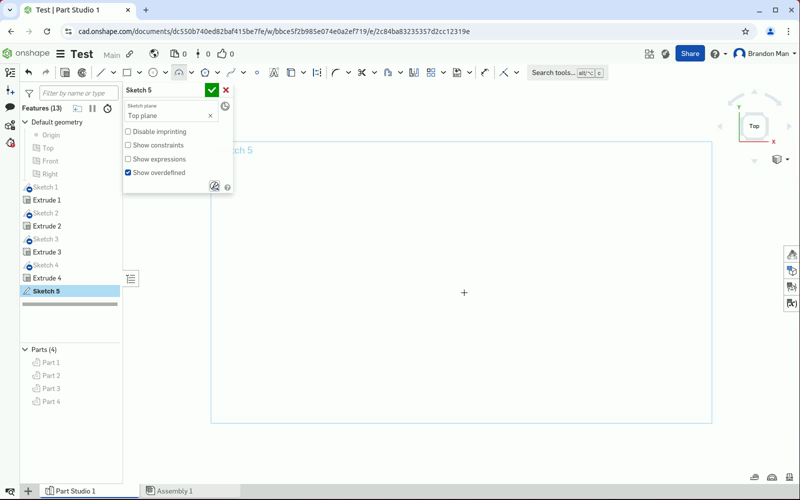
key_down(shift)
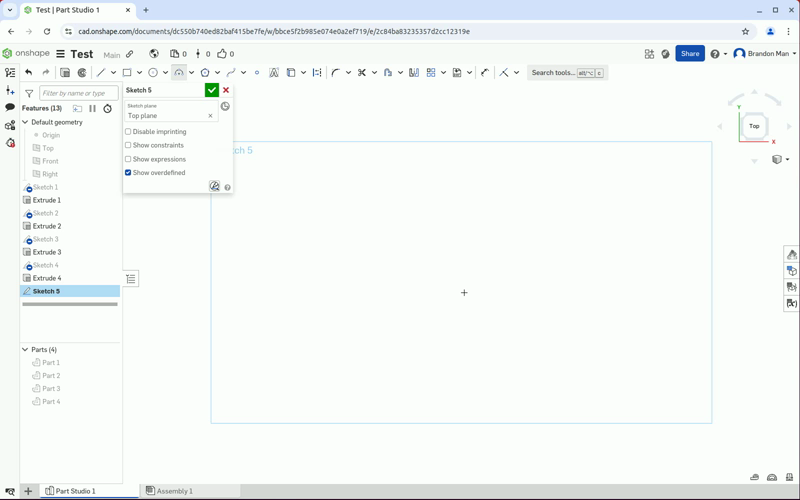
mouse_move(464, 271)
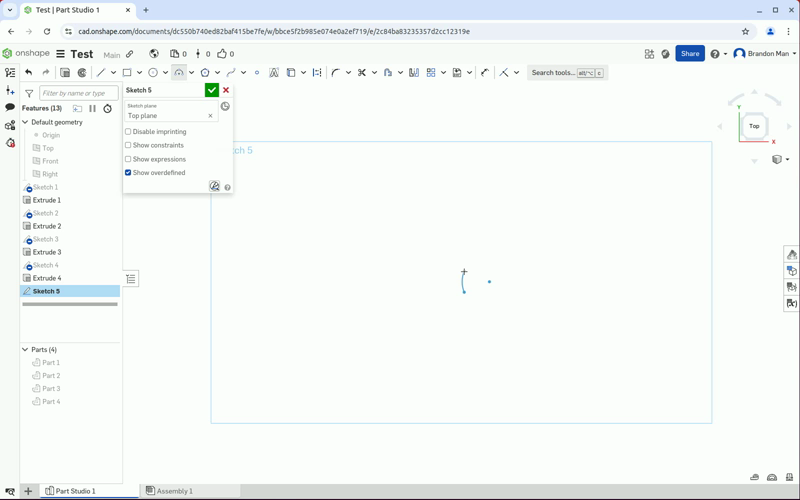
click(464, 271)
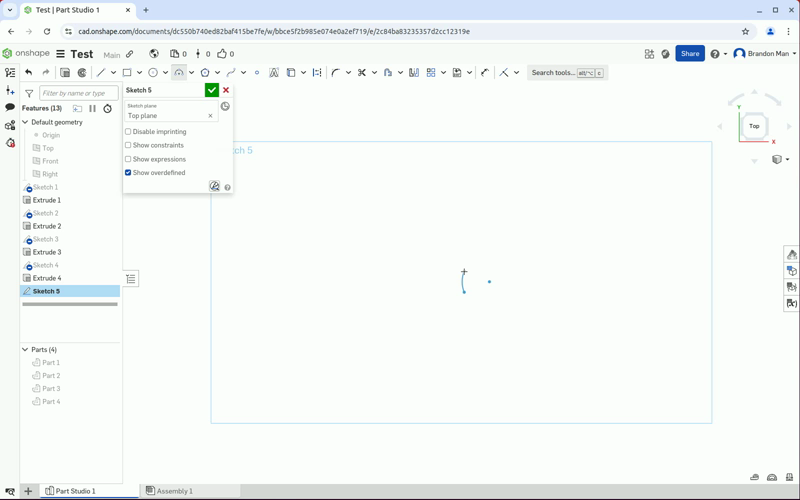
mouse_move(471, 281)
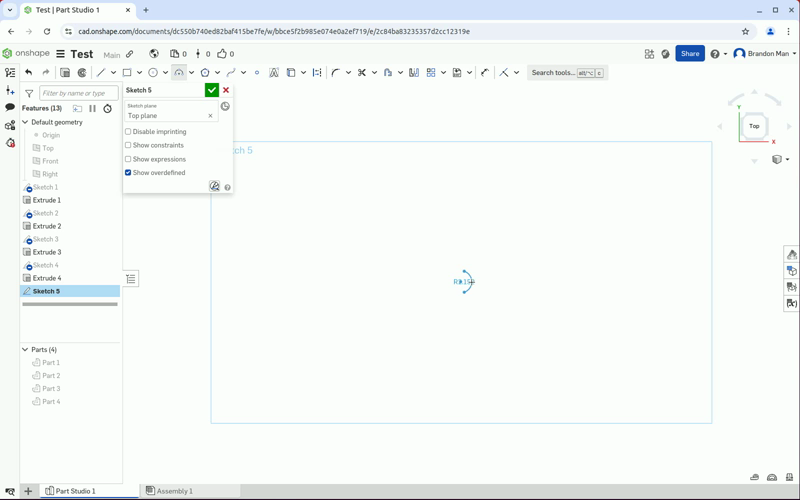
click(471, 281)
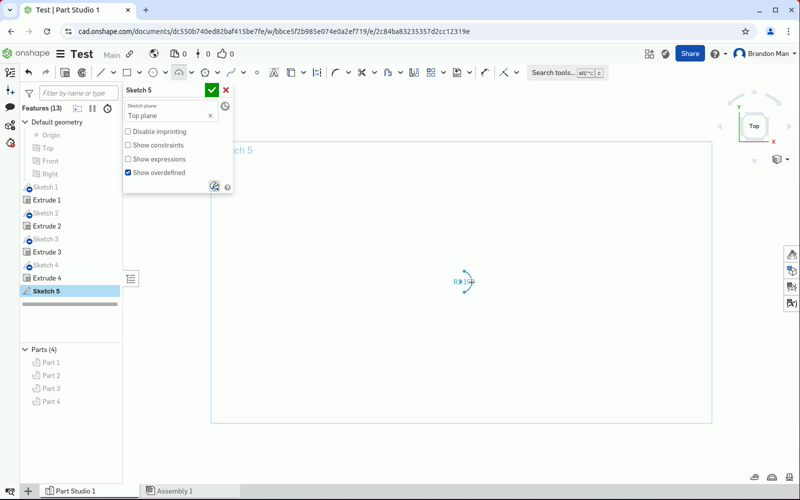
key_up(shift)
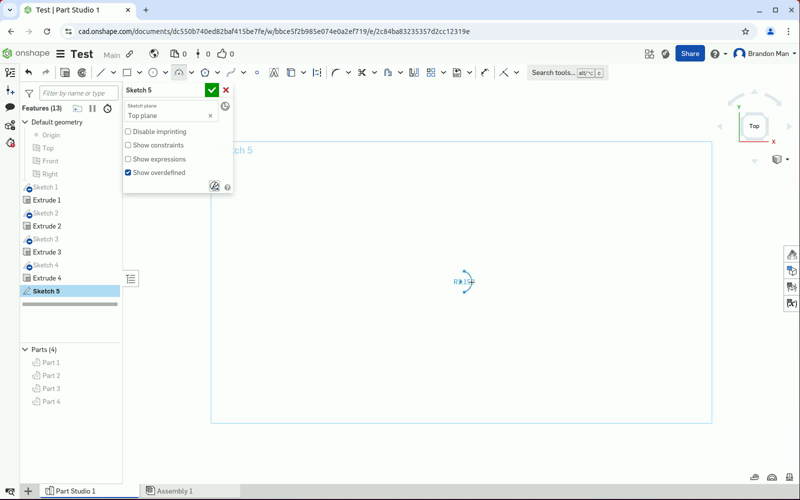
key(esc)
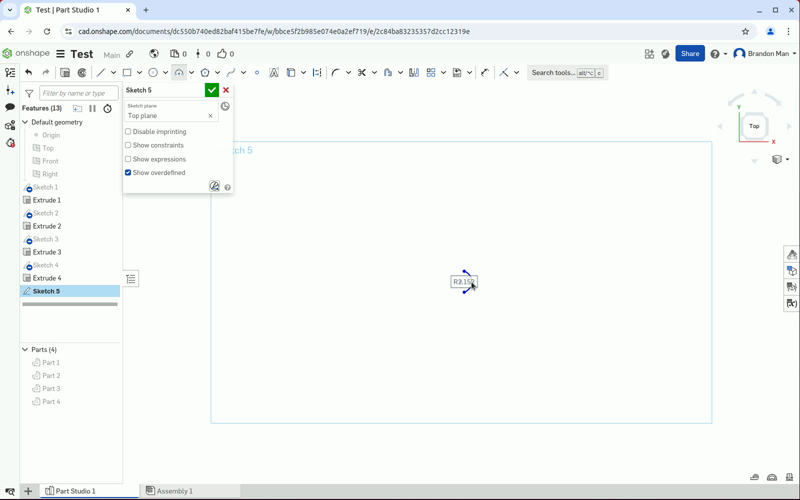
key(l)
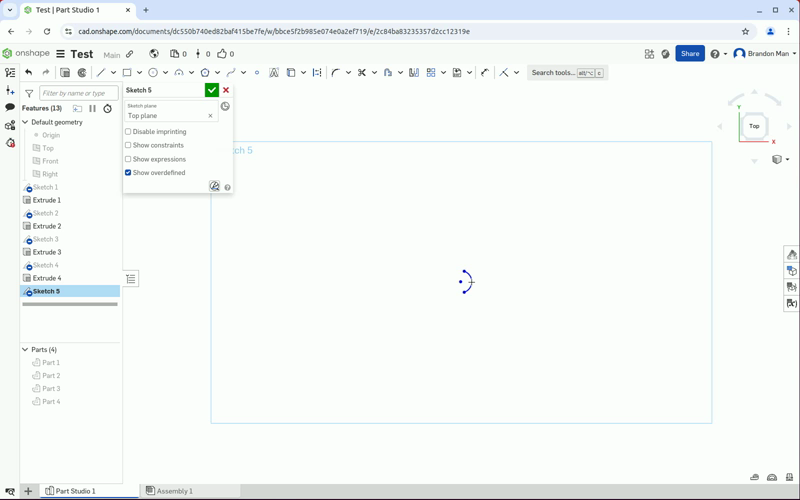
mouse_move(464, 271)
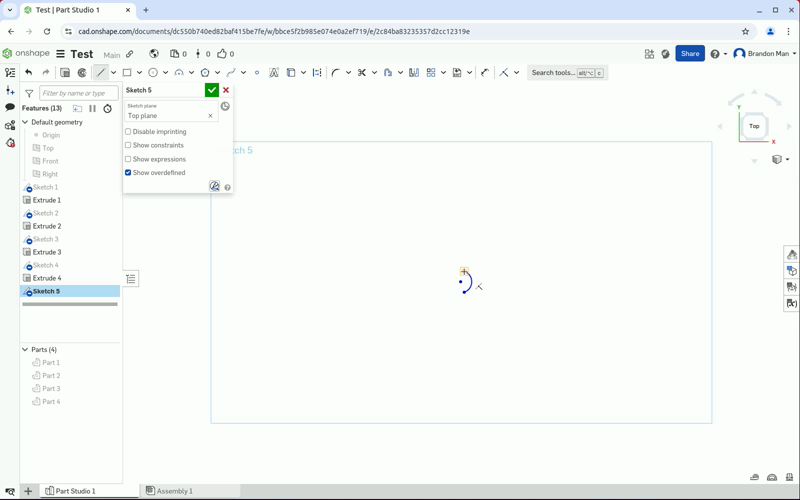
click(464, 271)
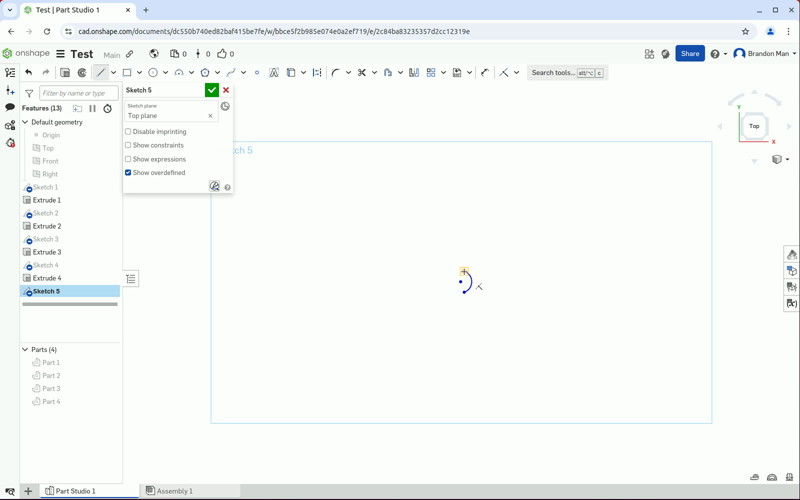
key_down(shift)
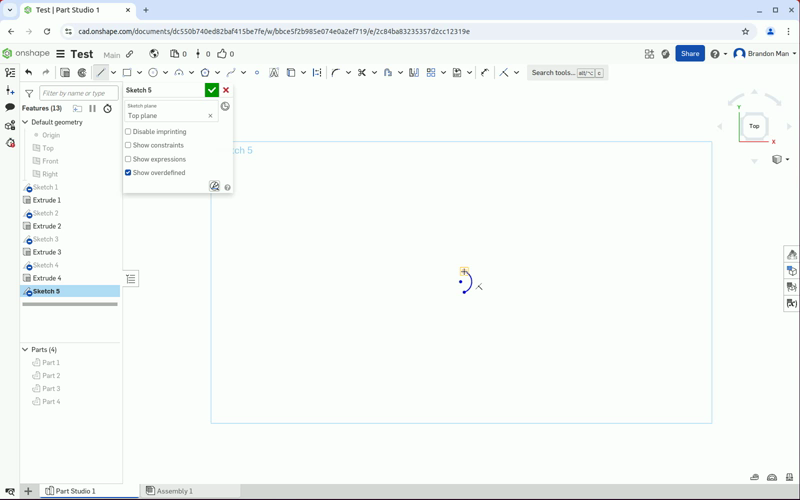
mouse_move(494, 271)
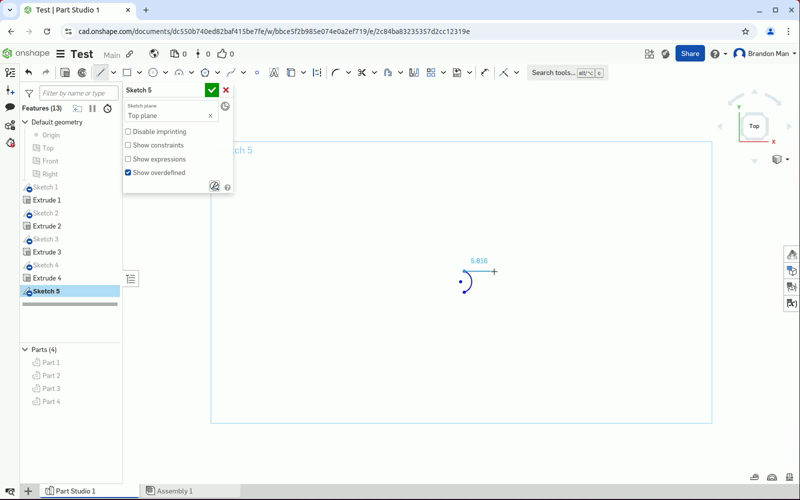
mouse_move(464, 276)
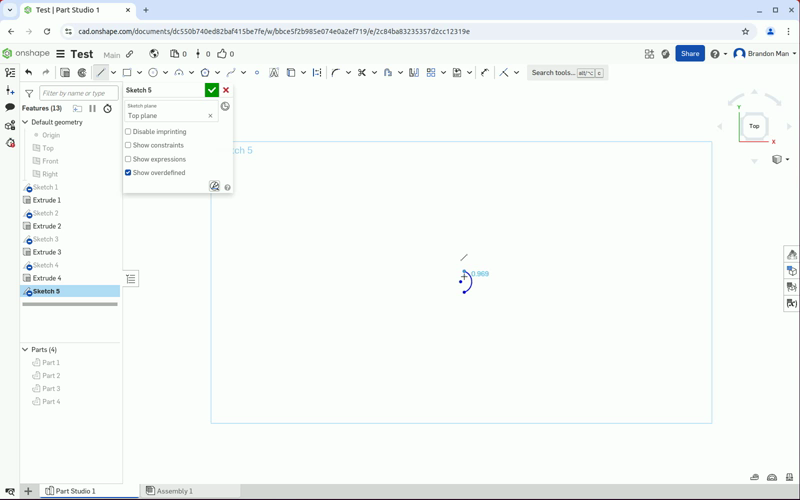
scroll(6)
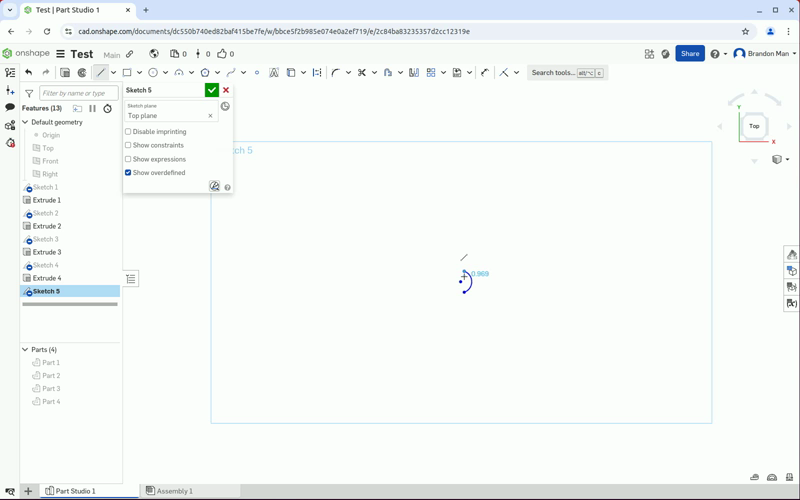
scroll(6)
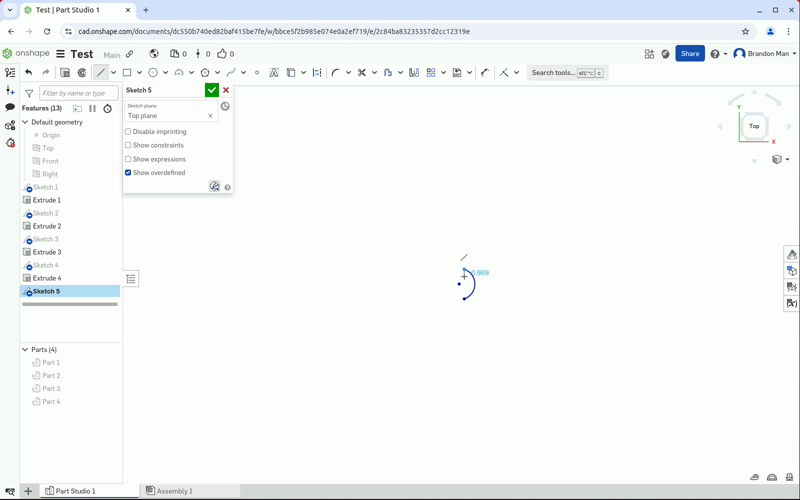
scroll(6)
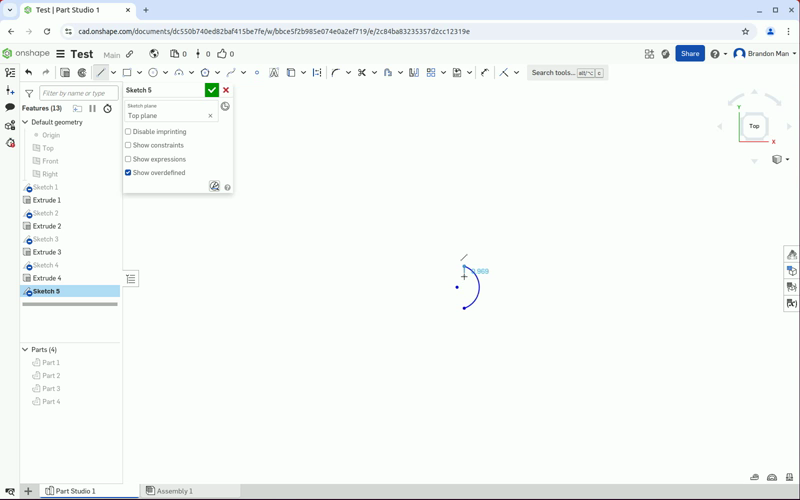
scroll(6)
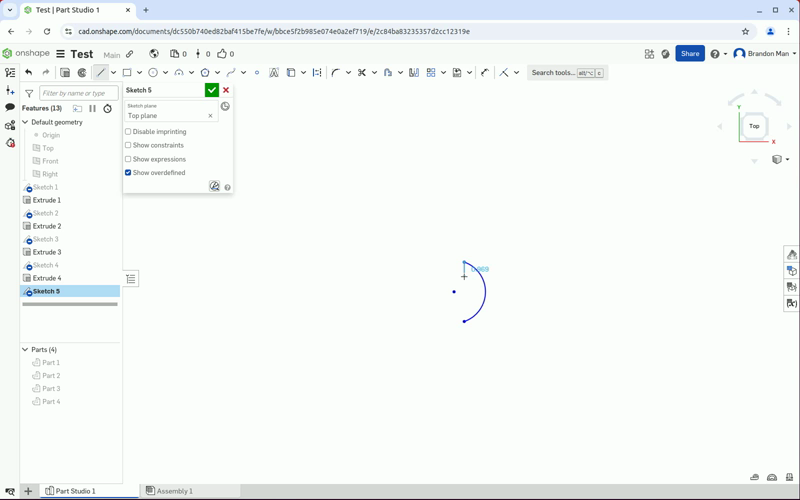
scroll(6)
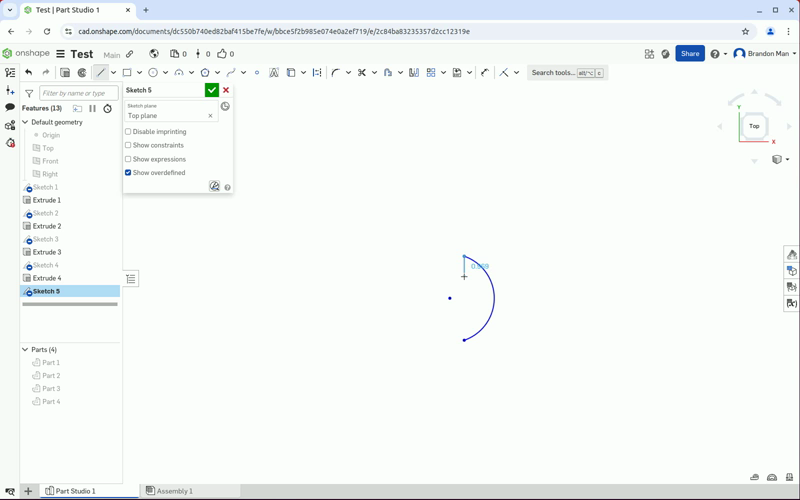
scroll(6)
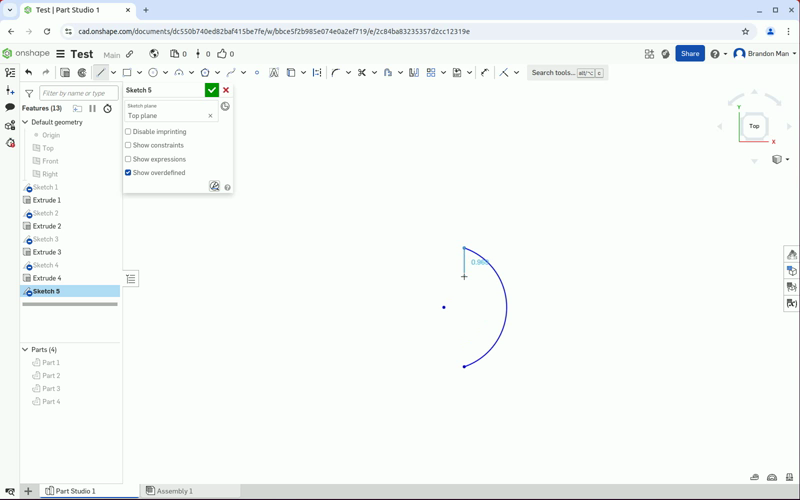
scroll(6)
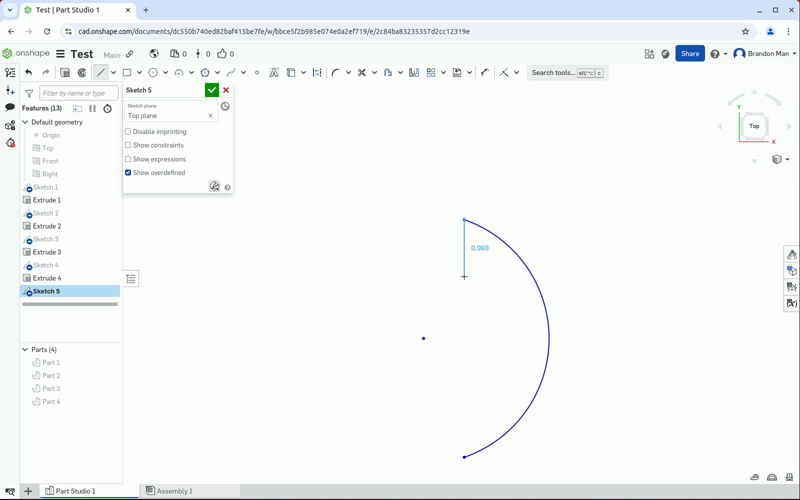
click(464, 276)
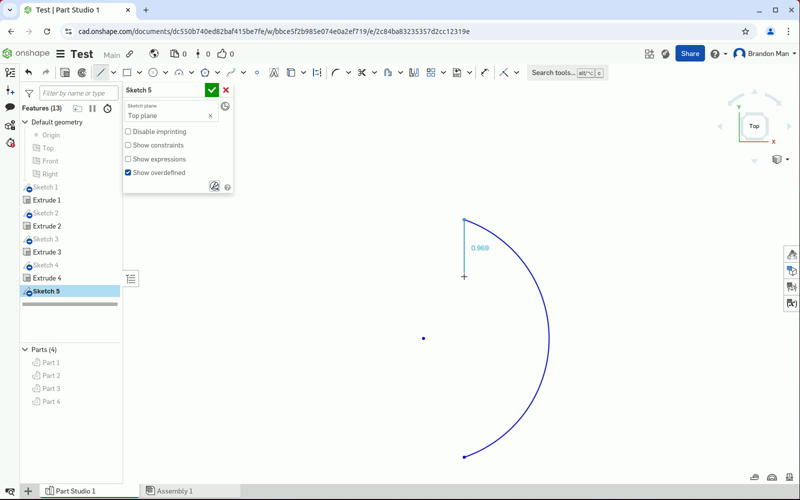
scroll(-6)
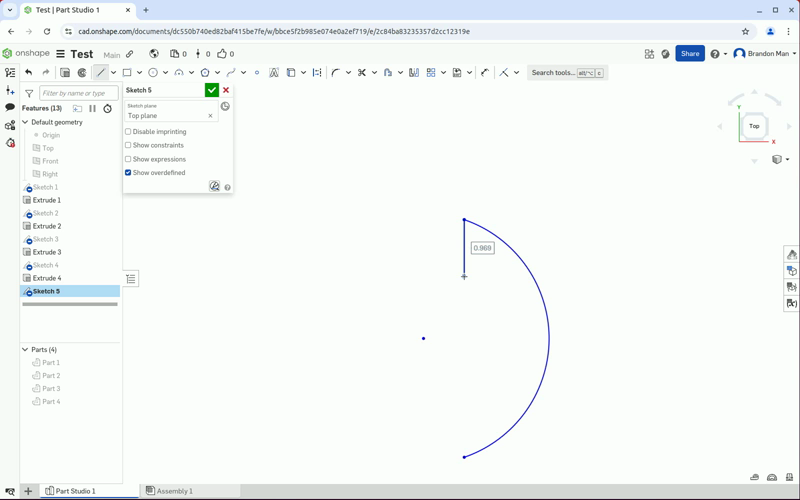
scroll(-6)
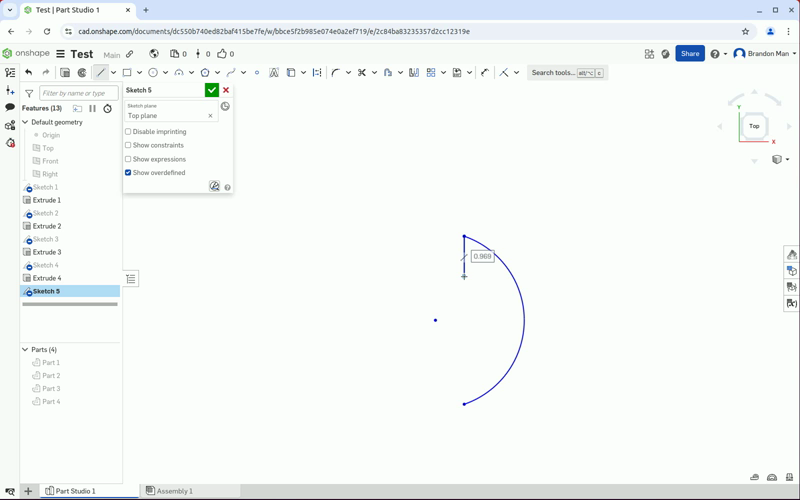
scroll(-6)
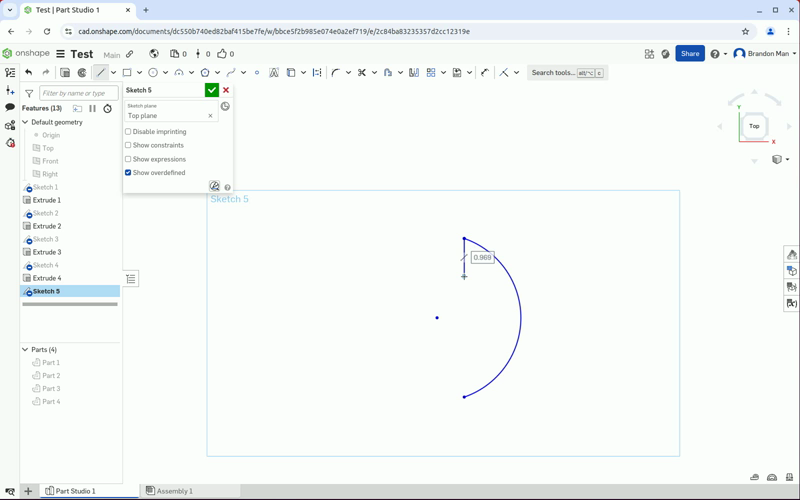
scroll(-6)
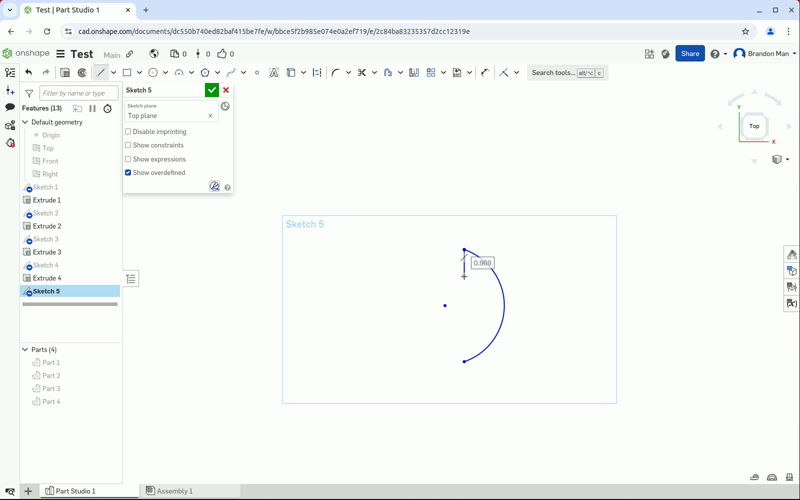
scroll(-6)
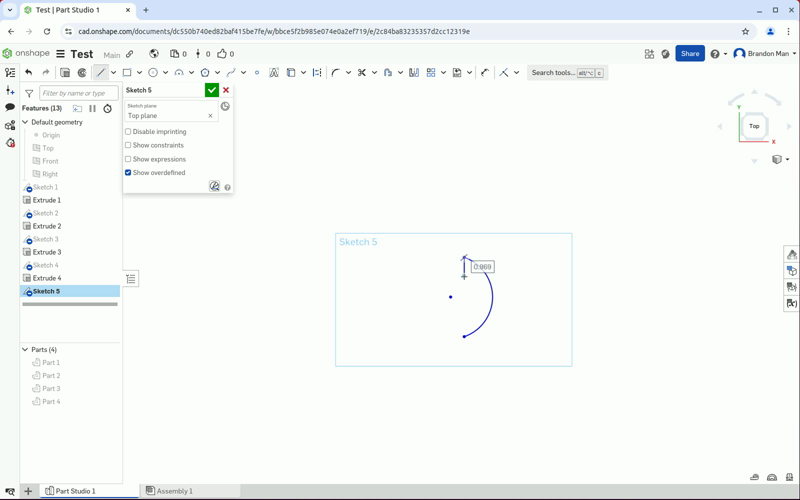
scroll(-6)
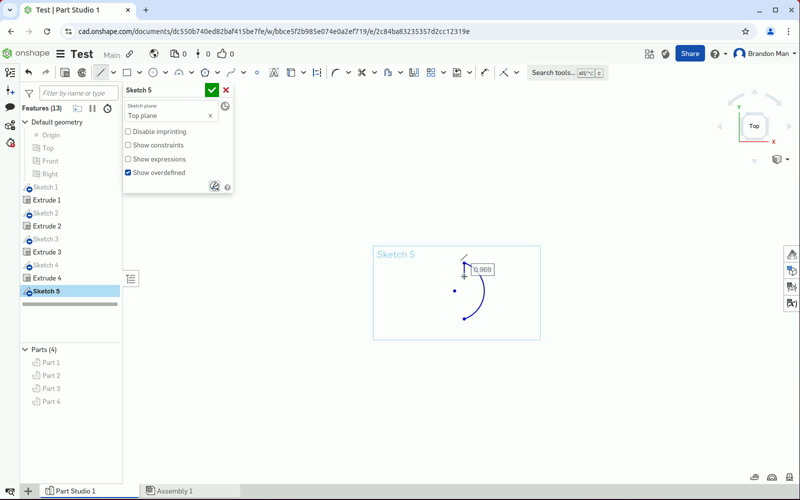
scroll(-6)
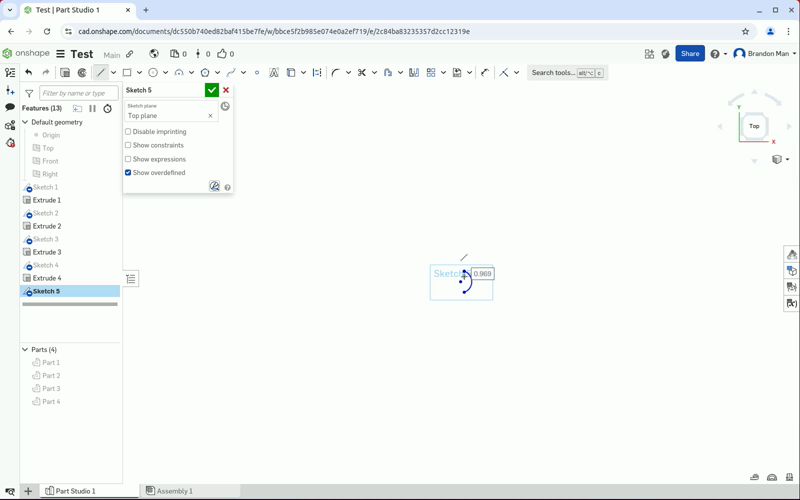
key_up(shift)
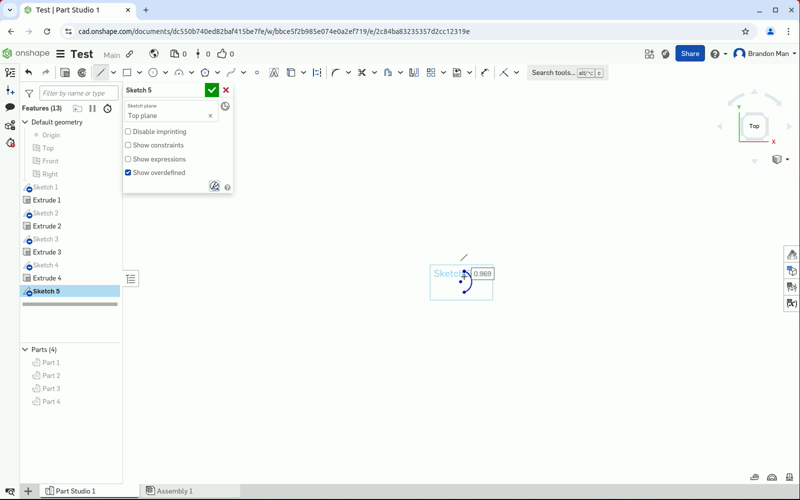
key(esc)
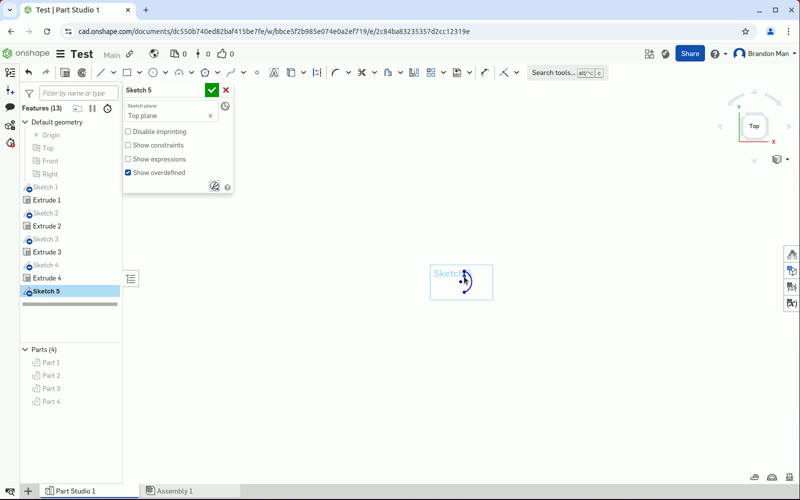
key(a)
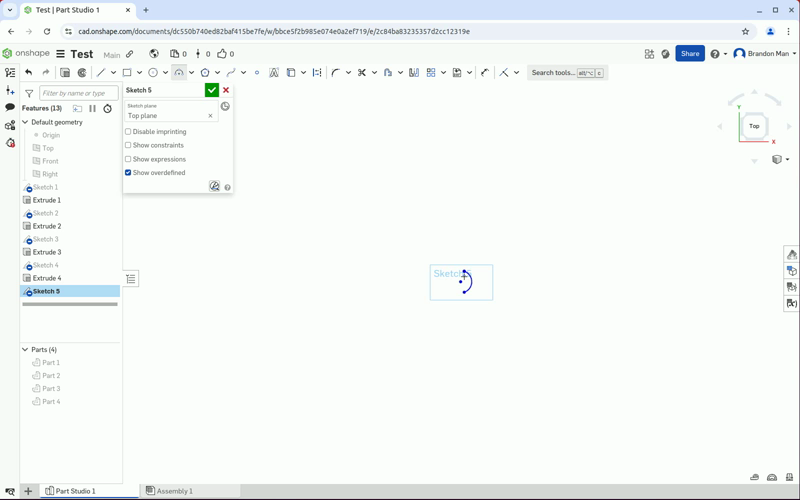
mouse_move(464, 276)
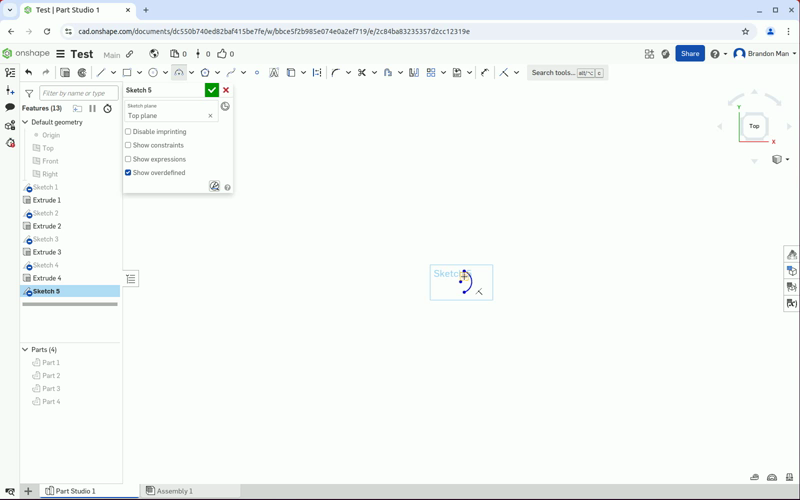
click(464, 276)
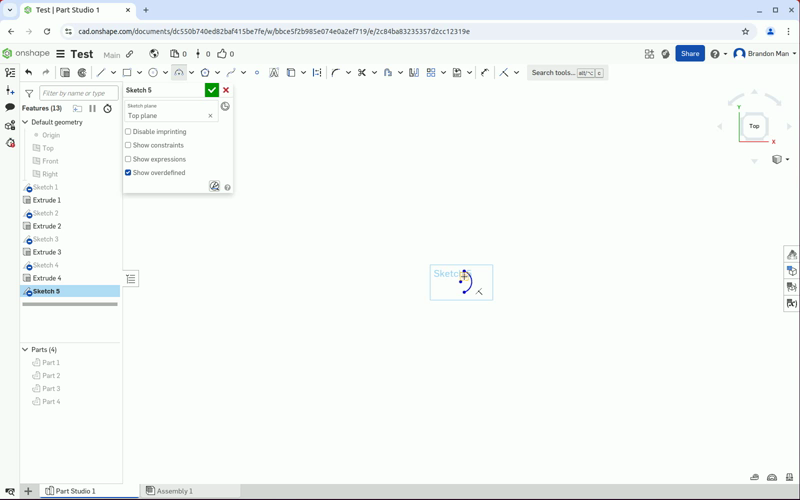
key_down(shift)
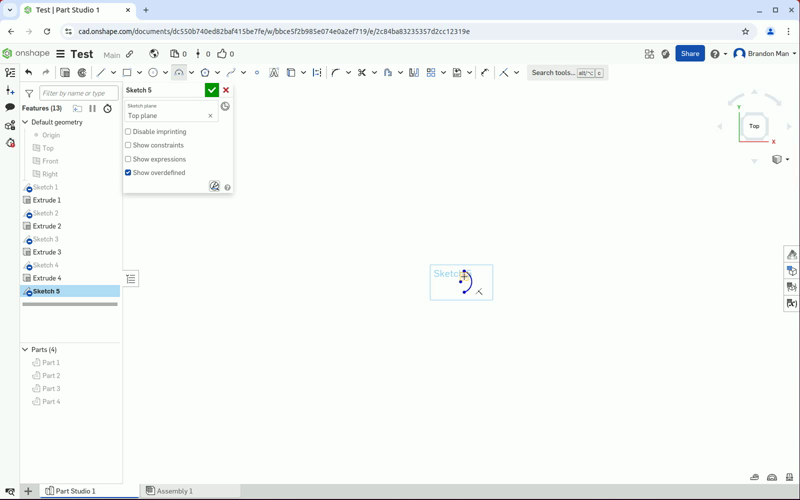
mouse_move(464, 287)
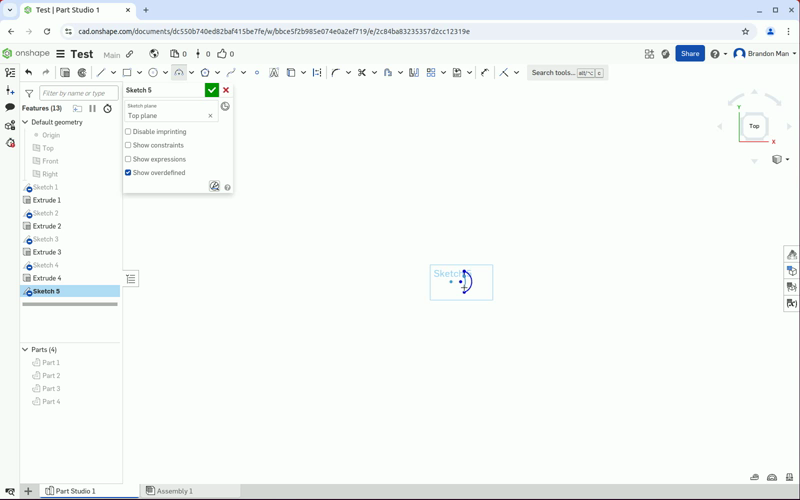
click(464, 287)
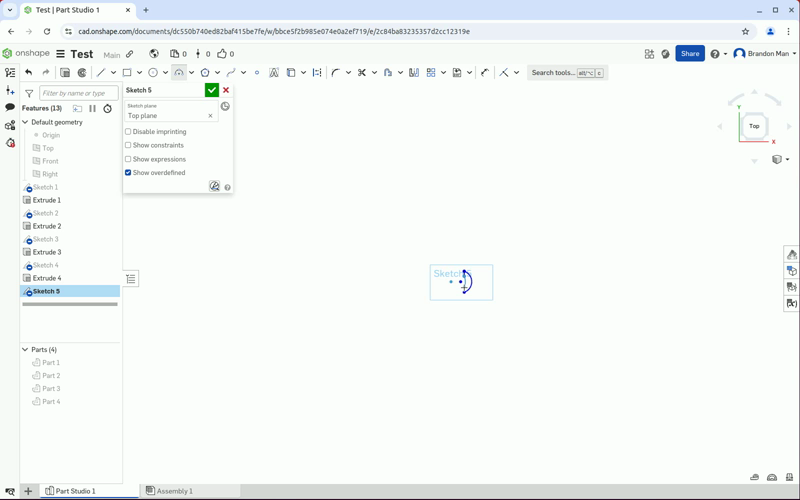
mouse_move(467, 281)
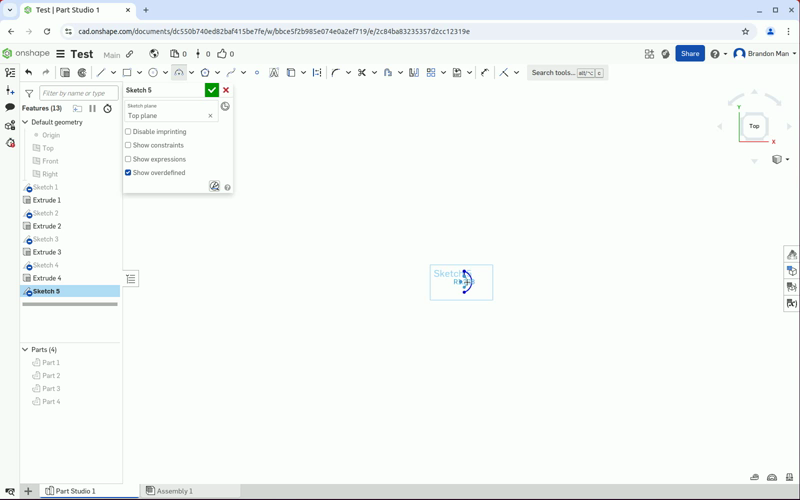
click(467, 281)
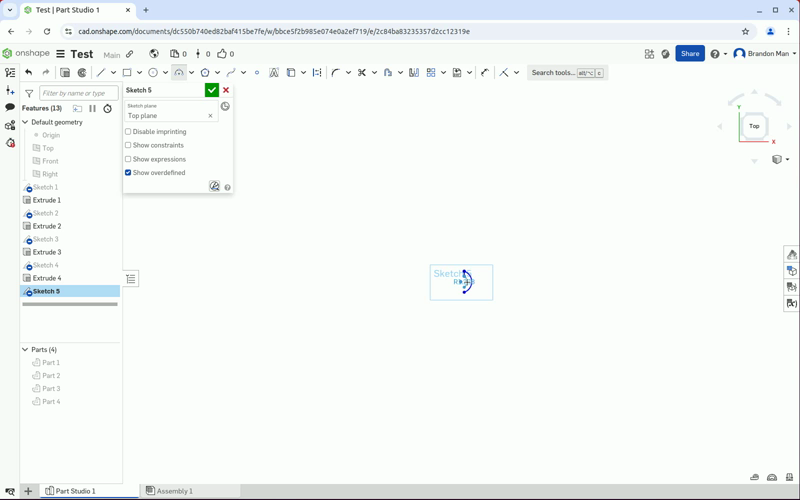
key_up(shift)
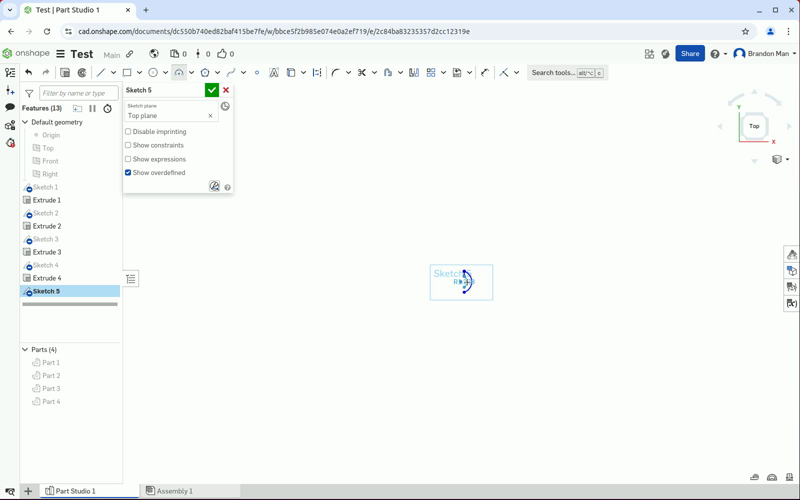
key(esc)
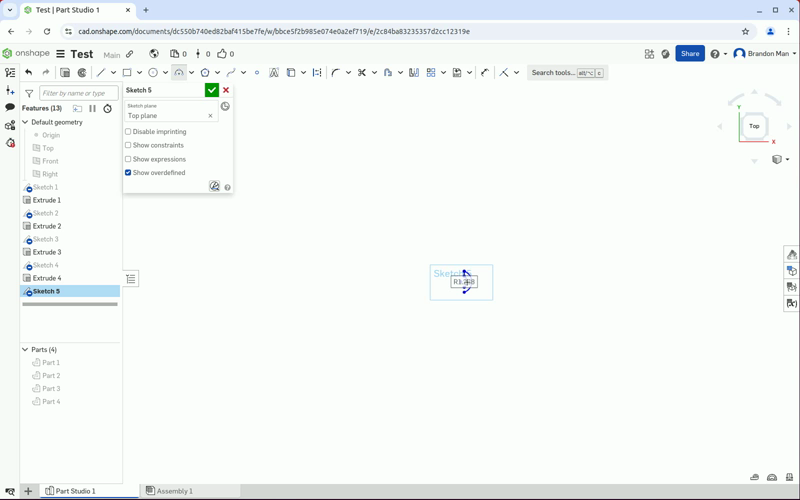
key(l)
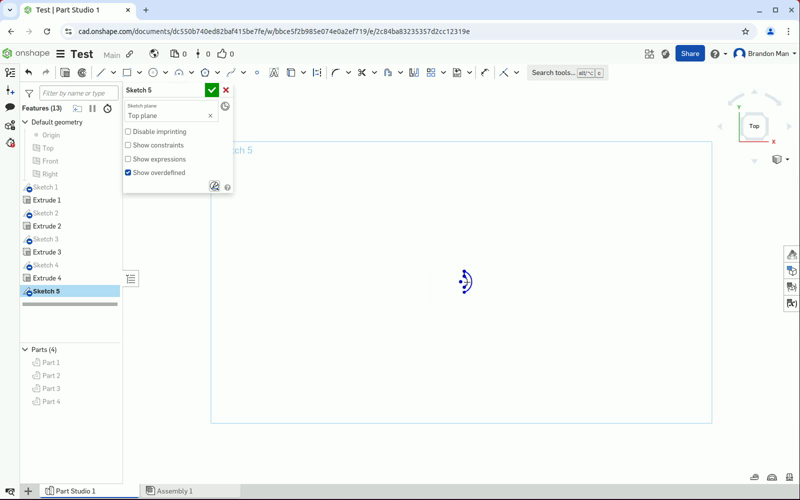
mouse_move(464, 287)
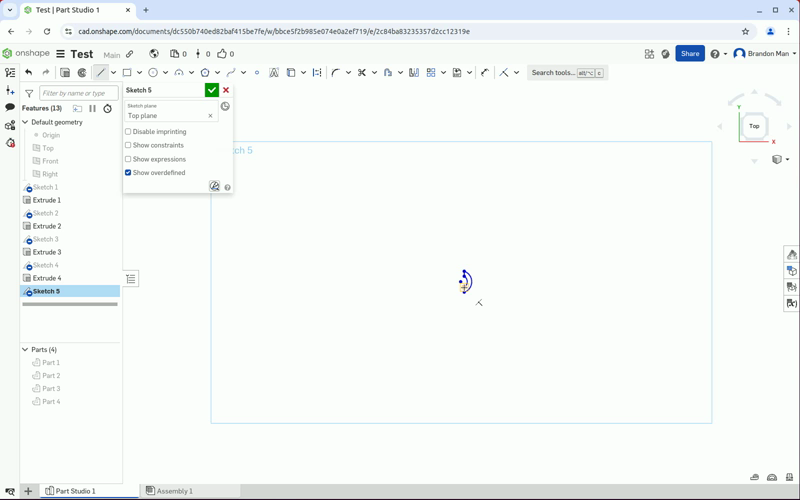
click(464, 287)
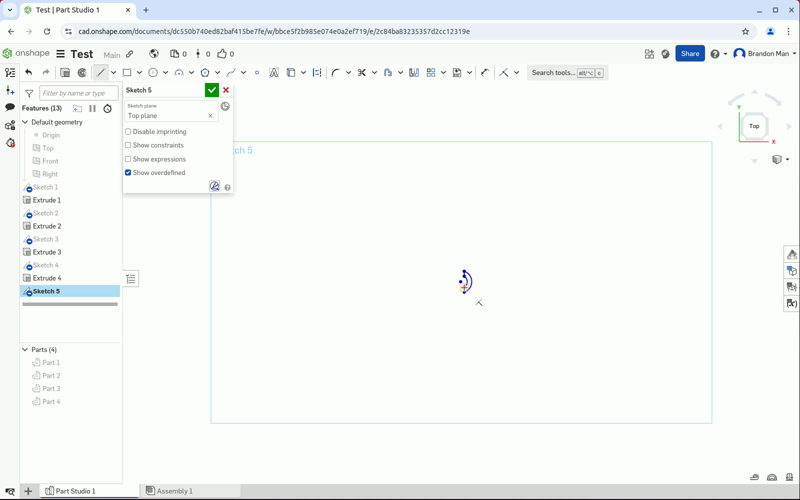
mouse_move(494, 287)
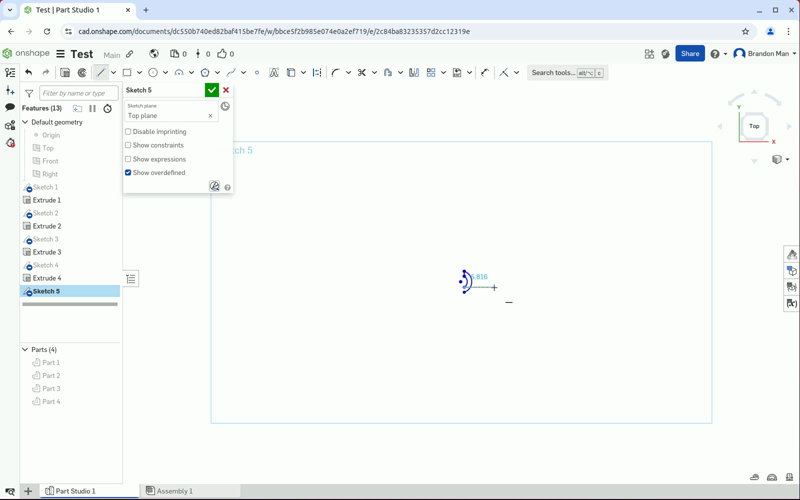
key_down(shift)
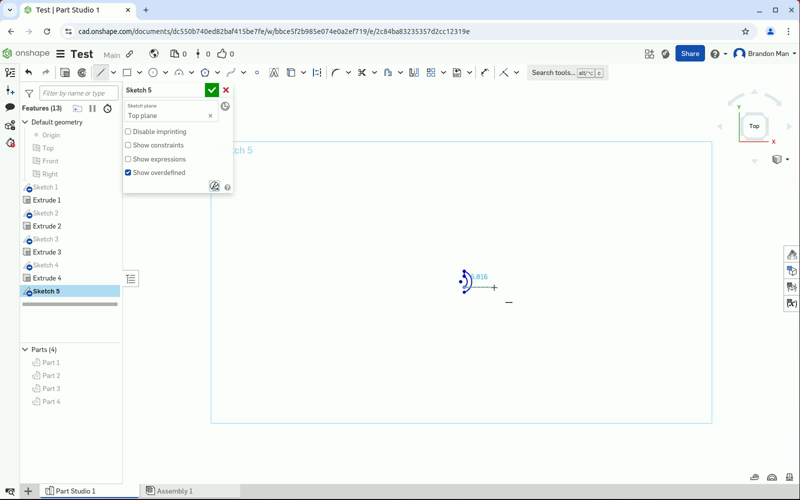
mouse_move(464, 292)
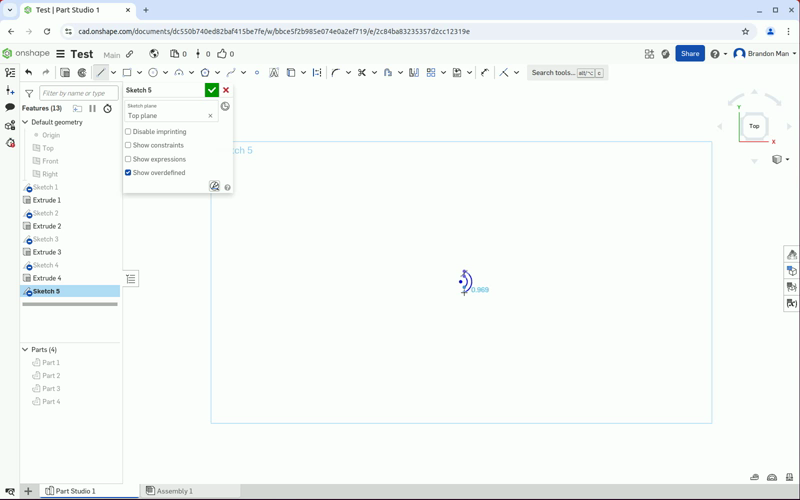
scroll(6)
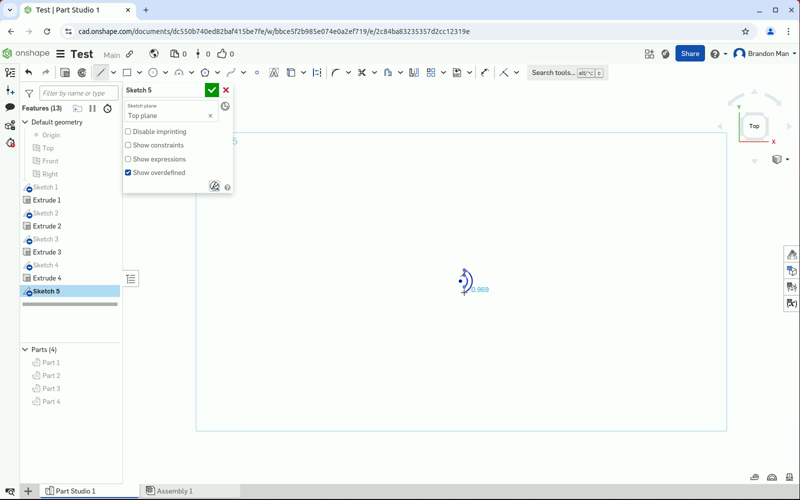
scroll(6)
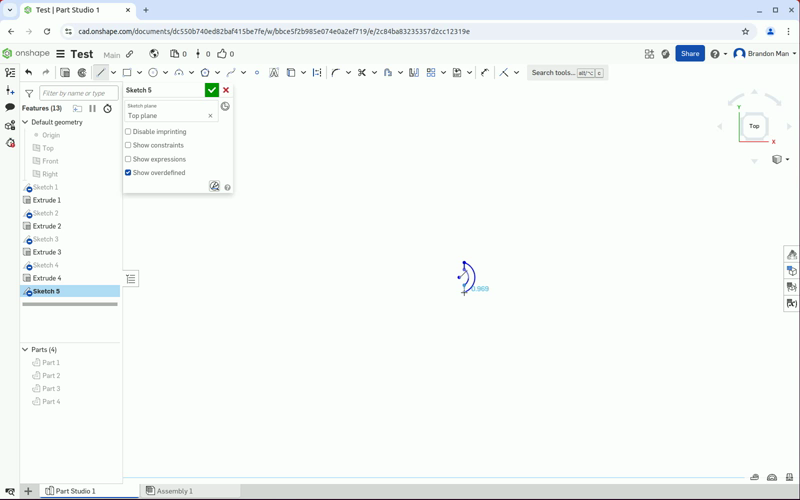
scroll(6)
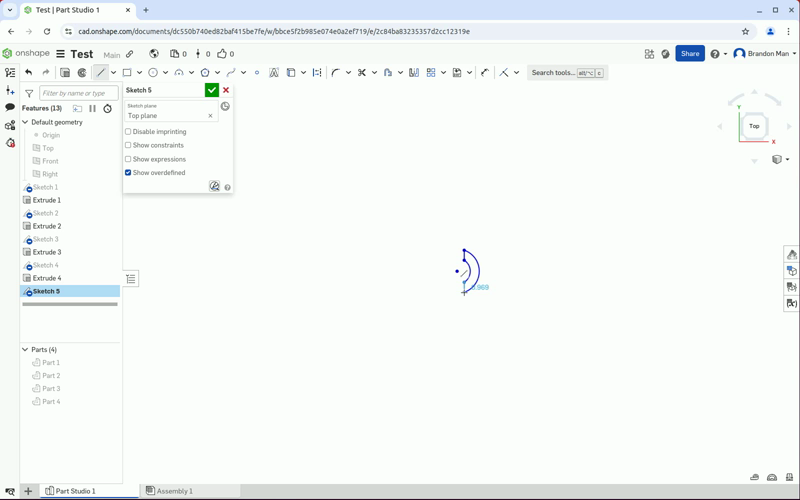
scroll(6)
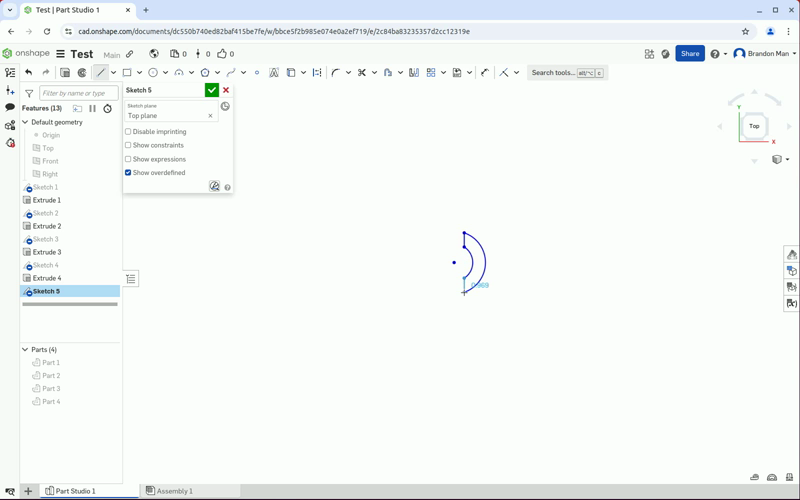
scroll(6)
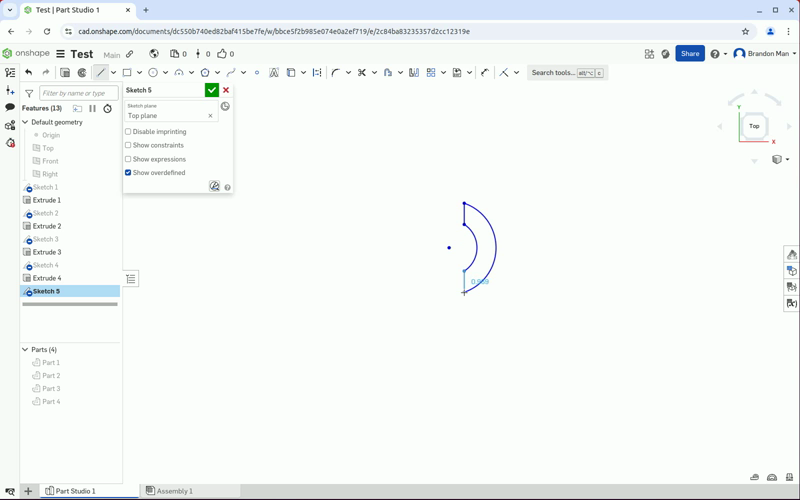
scroll(6)
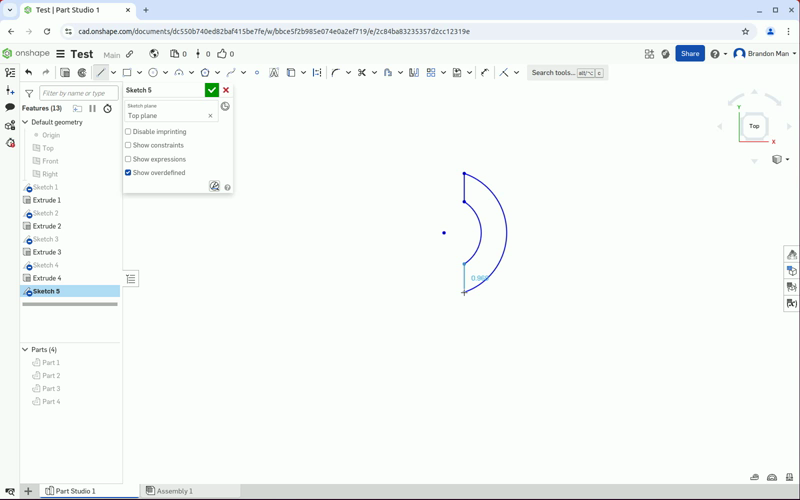
scroll(6)
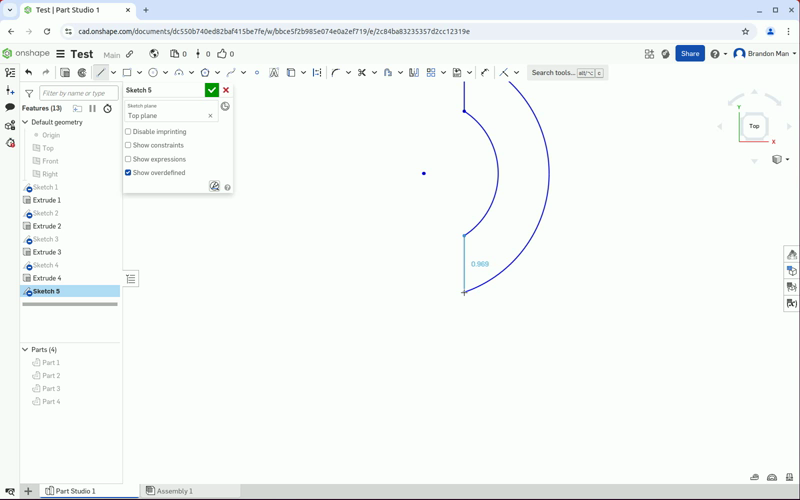
key_up(shift)
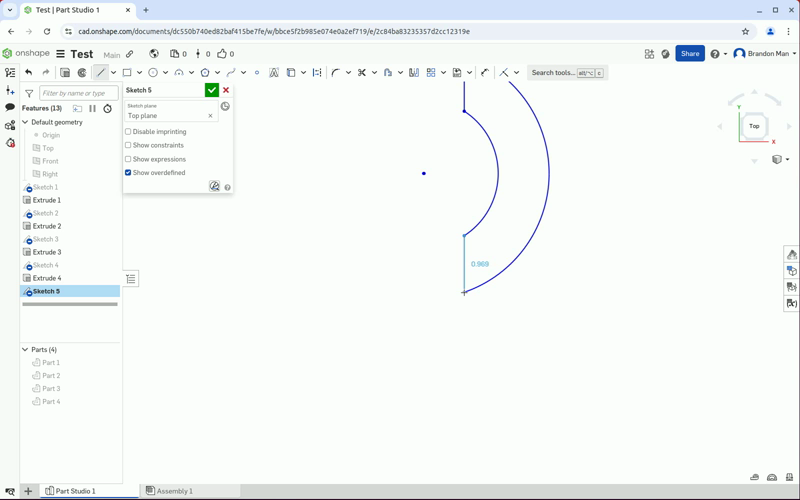
click(464, 292)
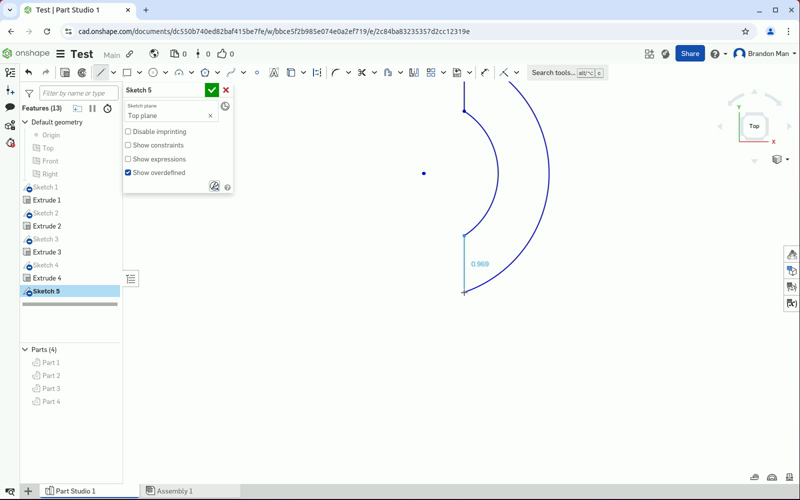
scroll(-6)
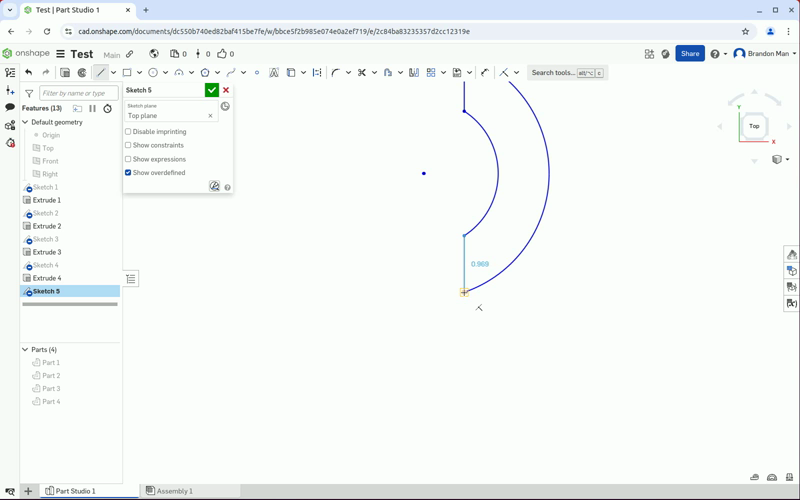
scroll(-6)
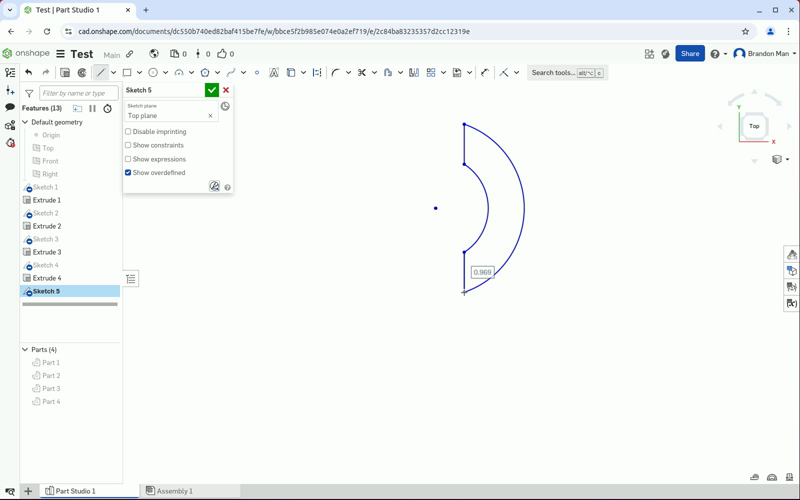
scroll(-6)
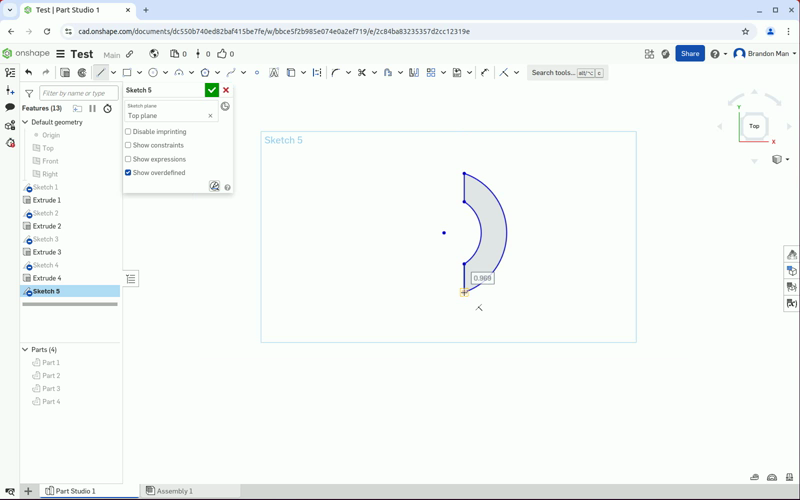
scroll(-6)
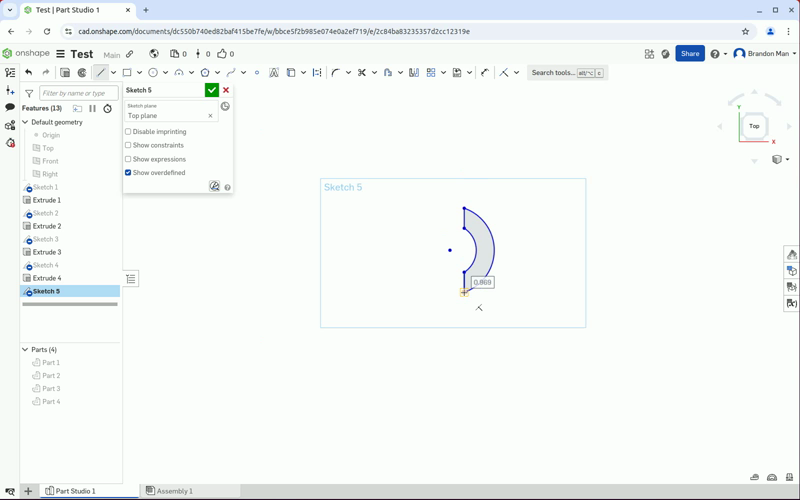
scroll(-6)
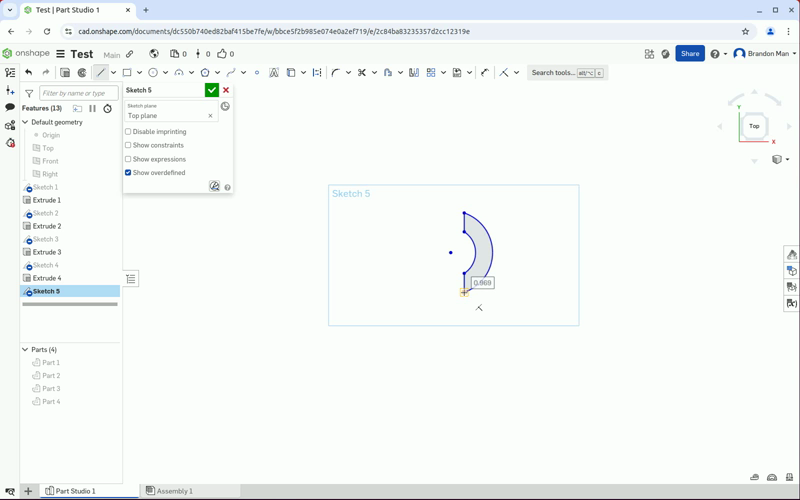
scroll(-6)
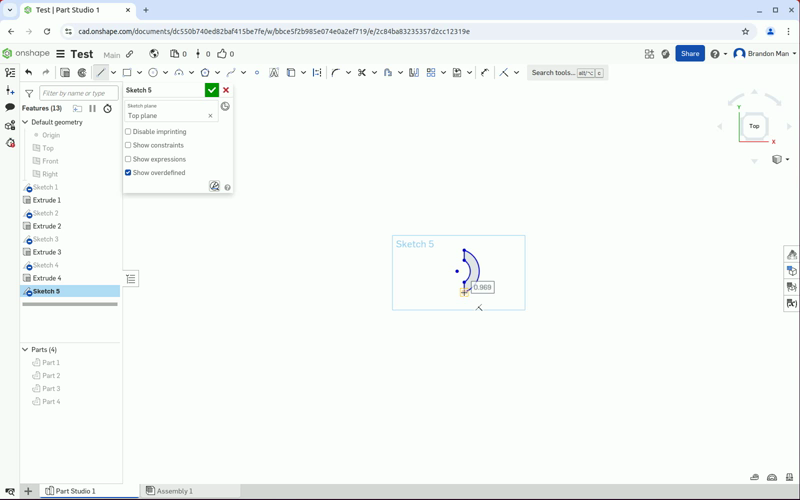
scroll(-6)
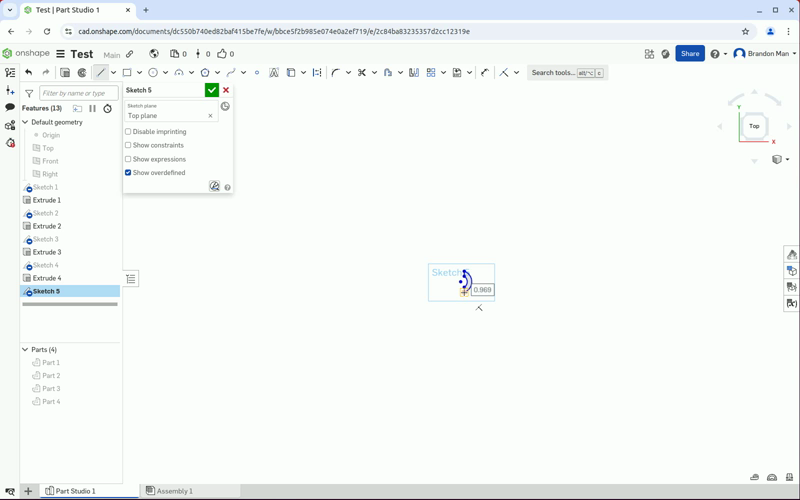
key(esc)
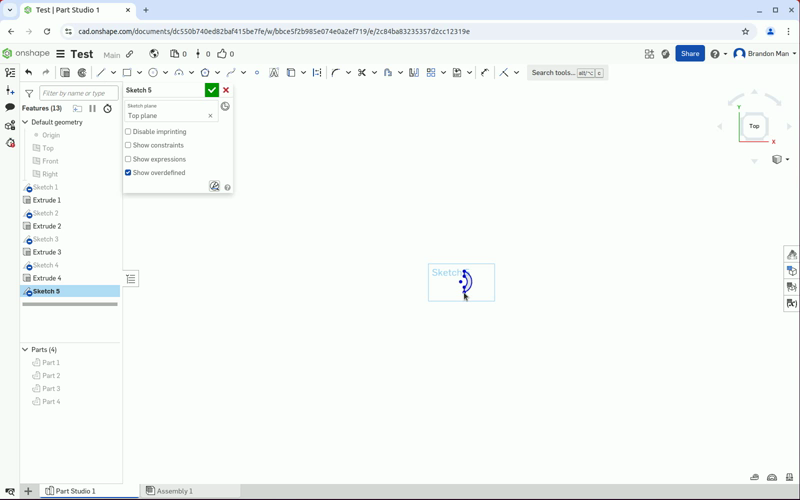
mouse_move(470, 284)
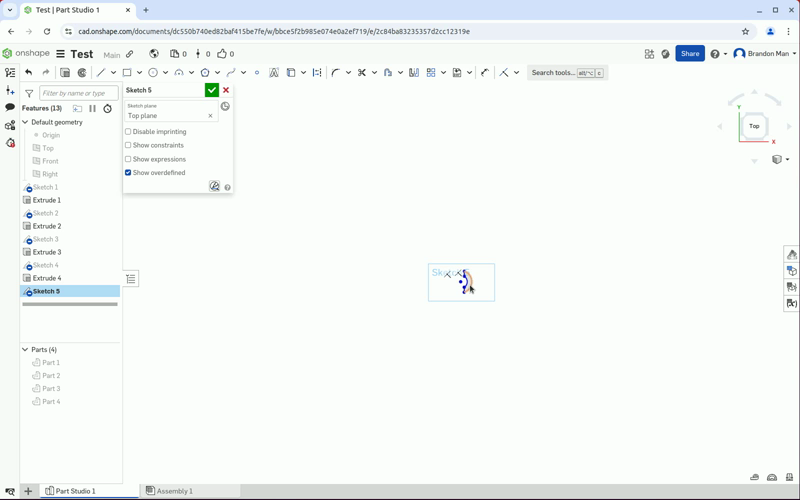
scroll(6)
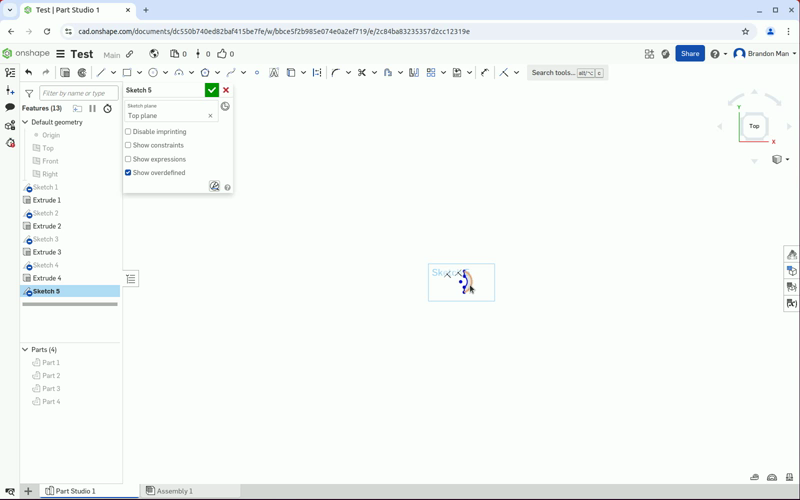
scroll(6)
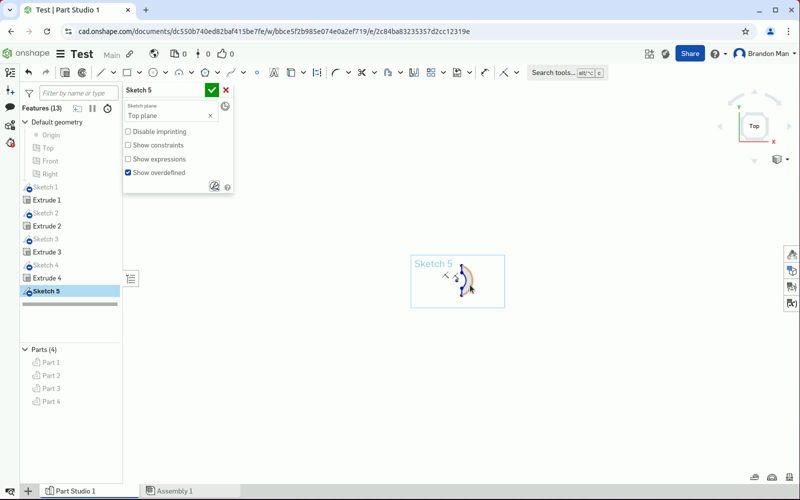
scroll(6)
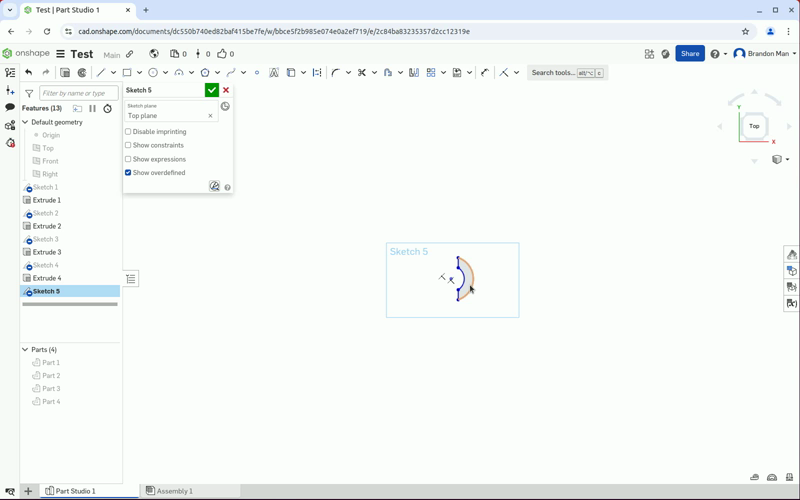
scroll(6)
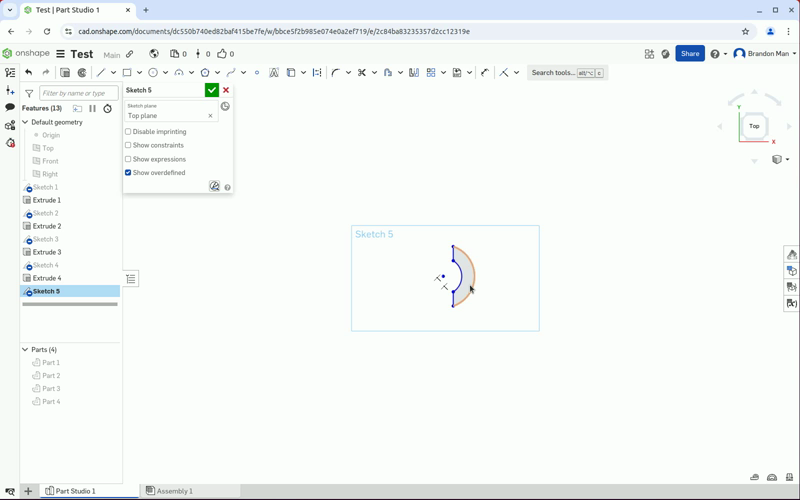
scroll(6)
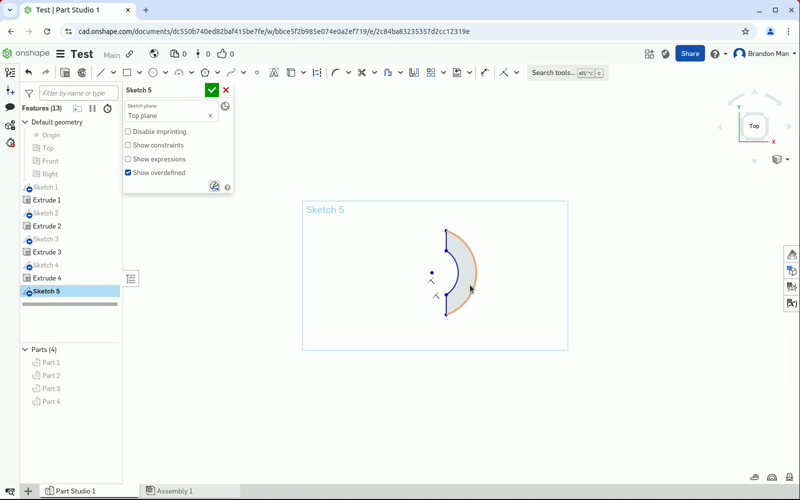
scroll(6)
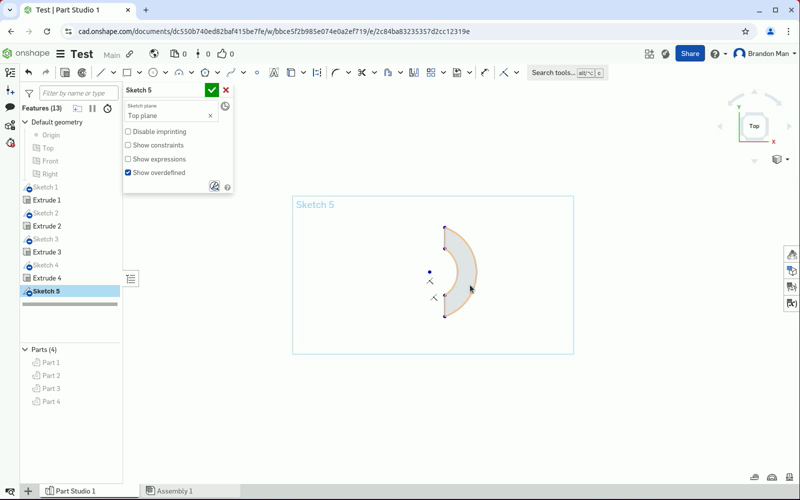
scroll(6)
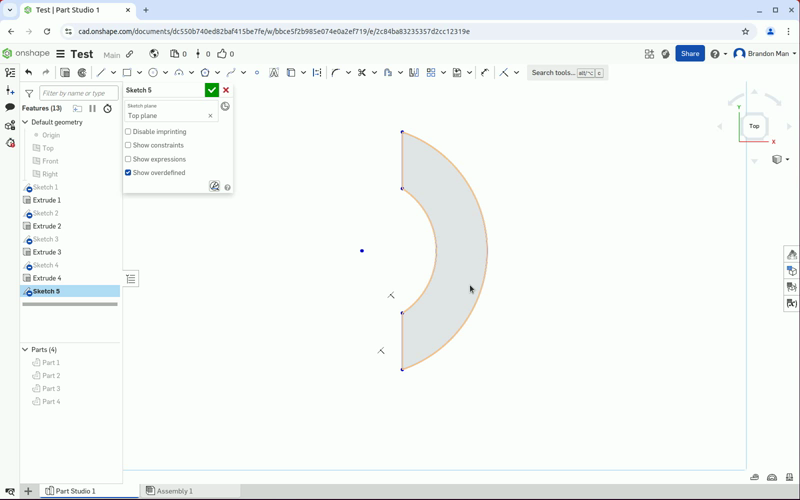
click(470, 284)
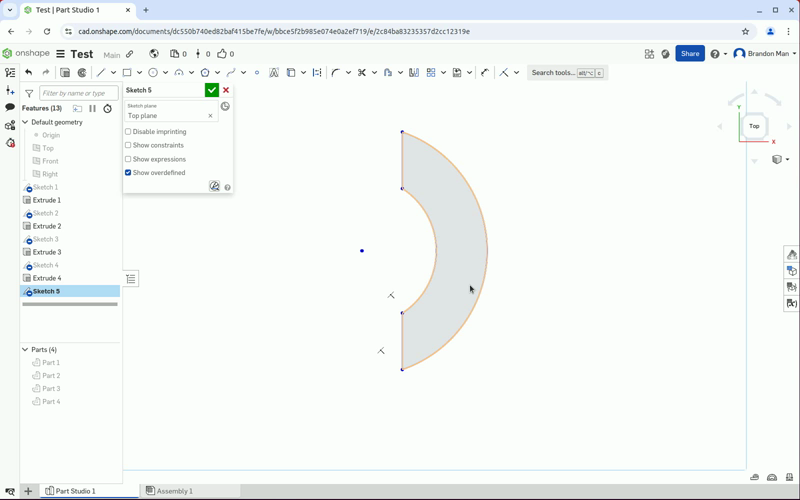
scroll(-6)
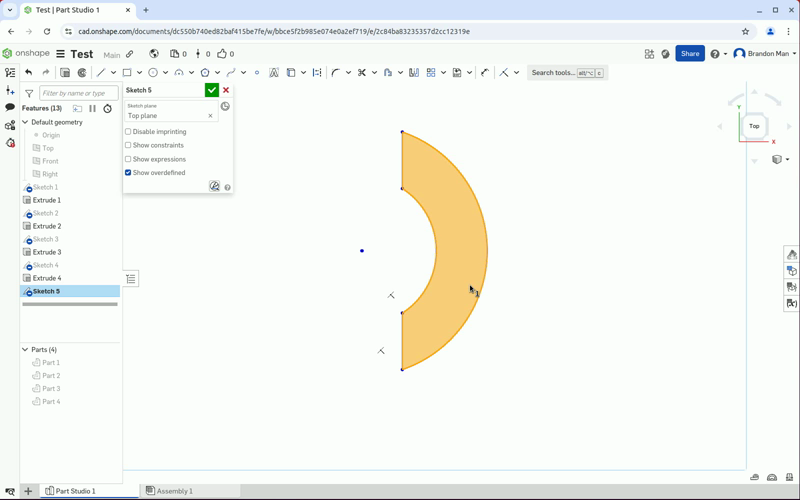
scroll(-6)
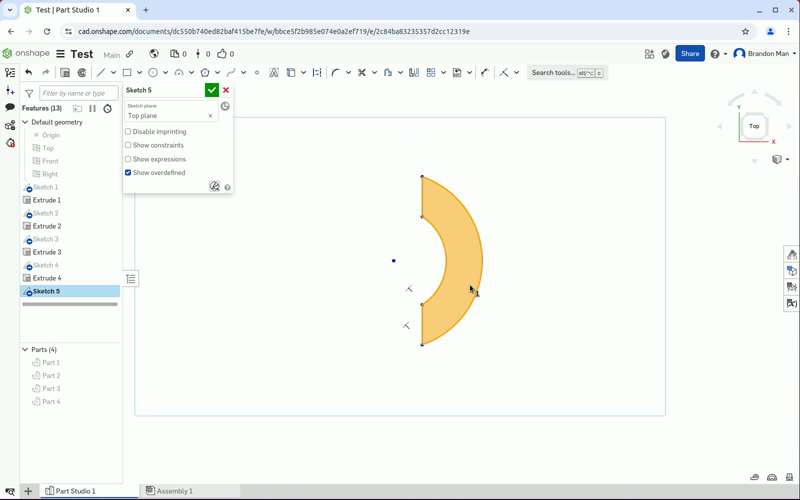
scroll(-6)
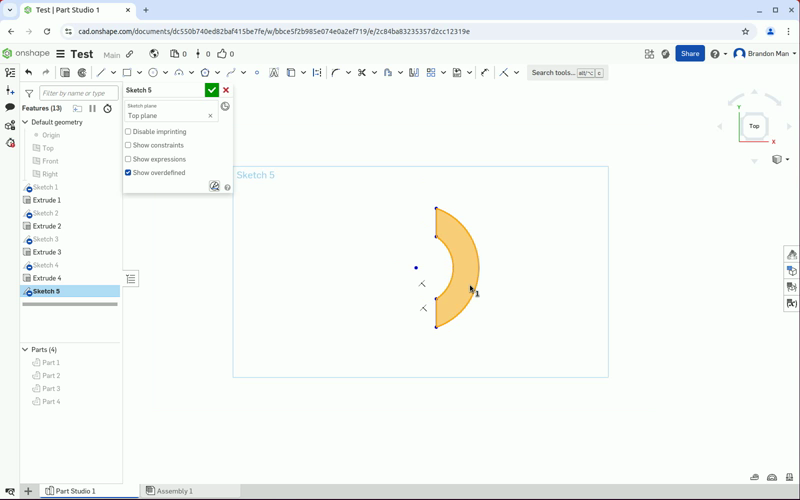
scroll(-6)
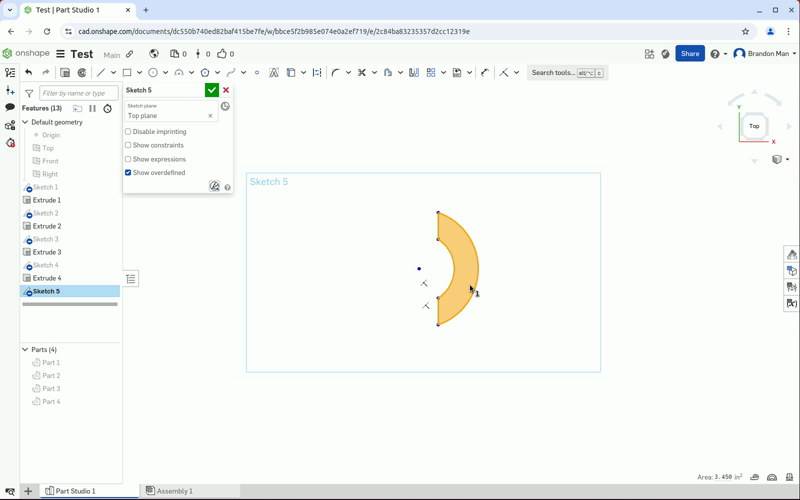
scroll(-6)
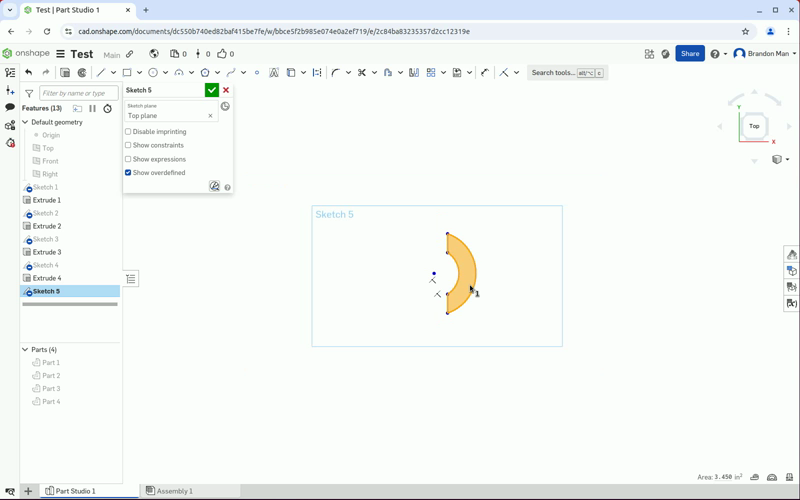
scroll(-6)
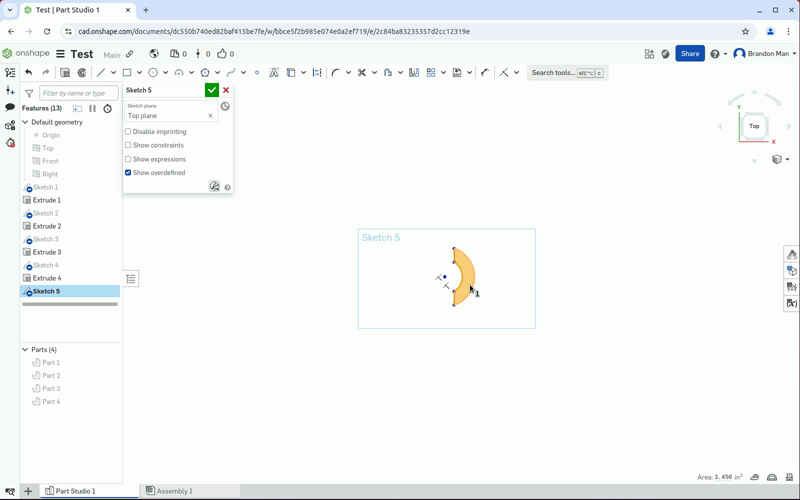
scroll(-6)
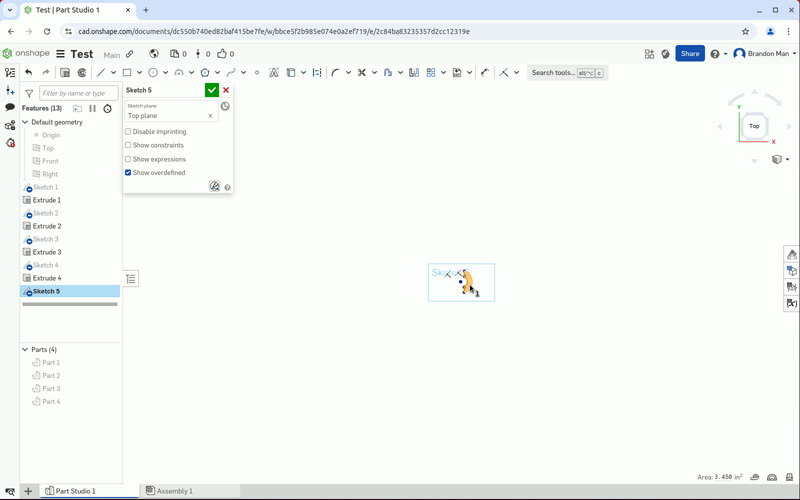
mouse_move(73, 352)
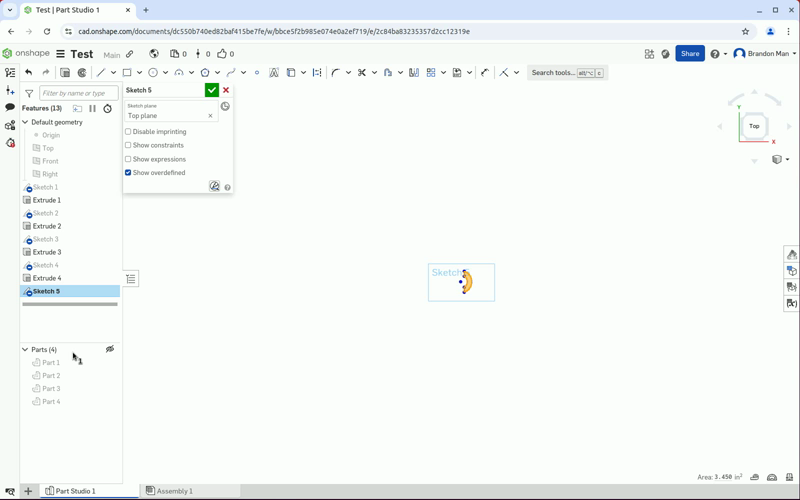
key(shift+y)
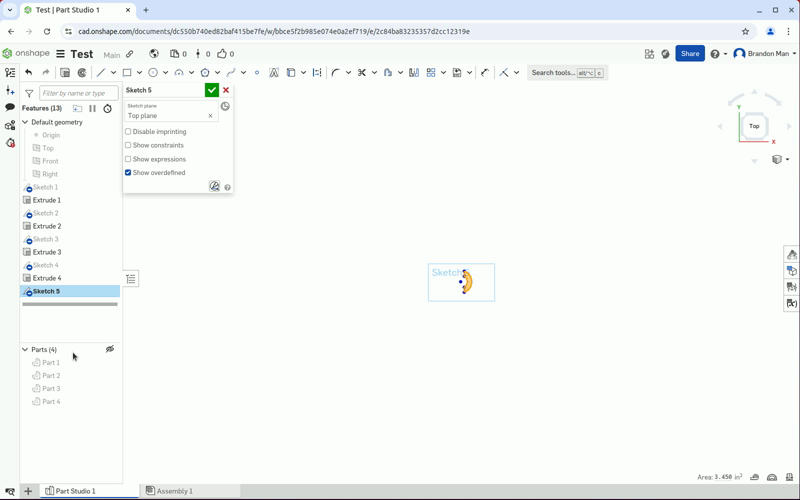
key(shift+e)
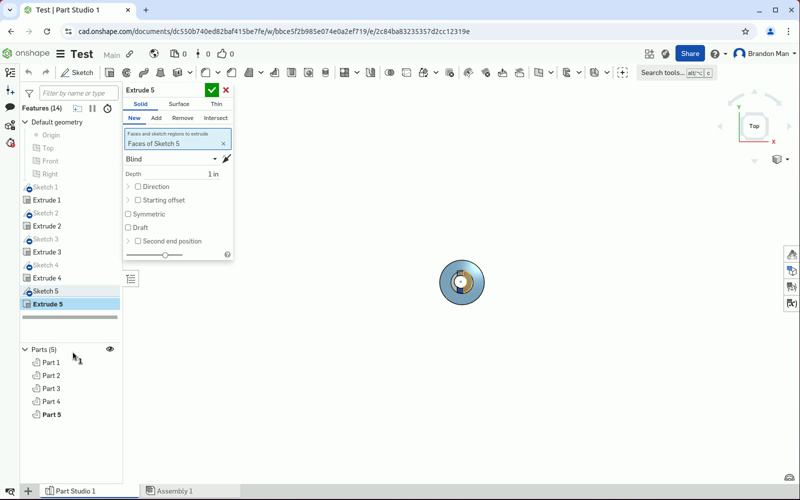
mouse_move(143, 106)
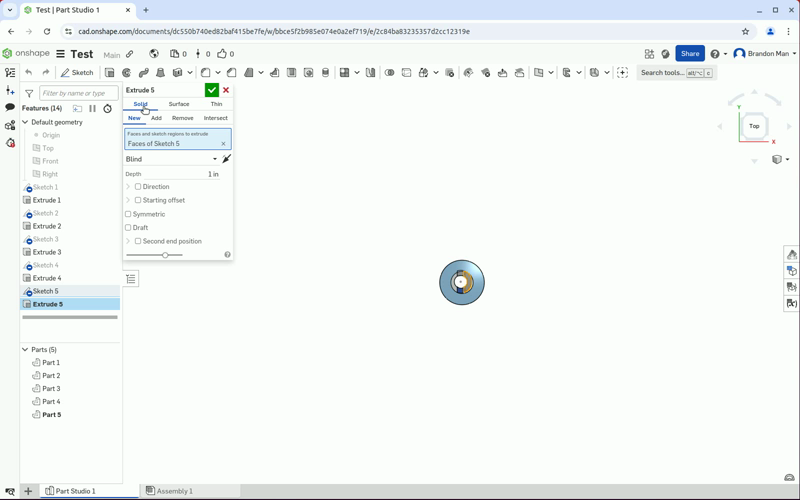
click(143, 106)
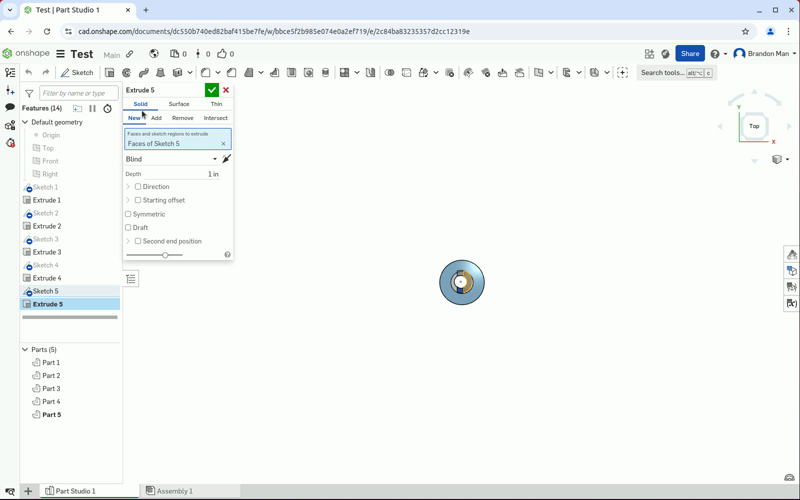
mouse_move(137, 120)
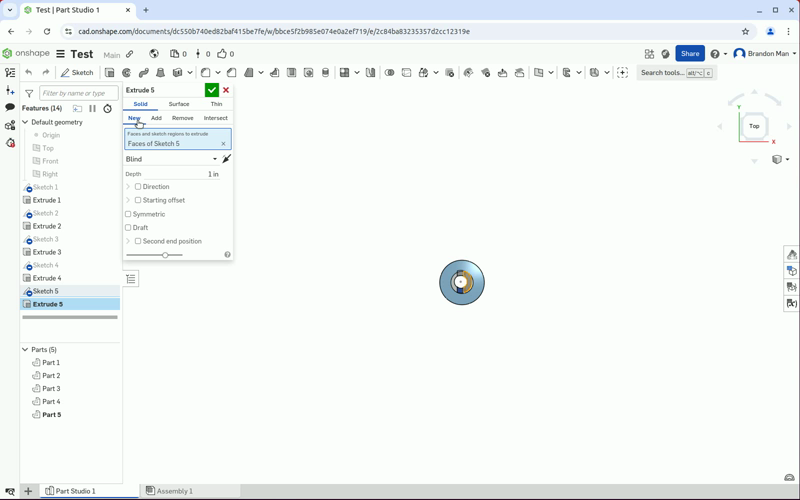
click(137, 120)
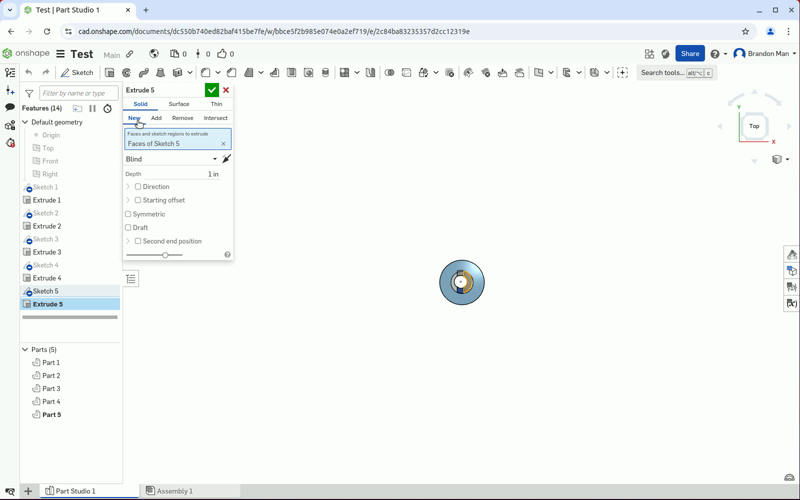
key(tab, 4)
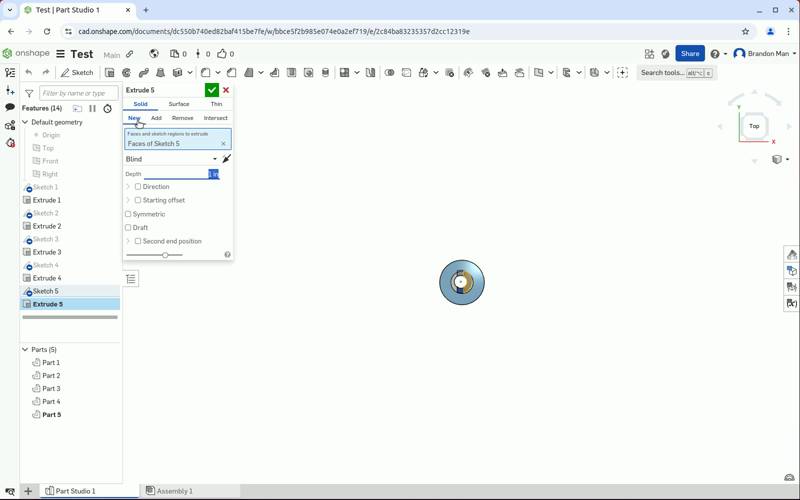
text(2.648)
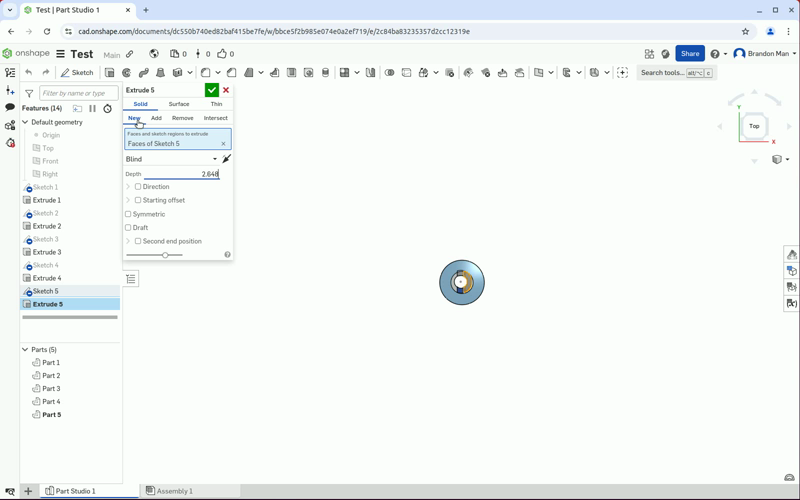
key(enter)
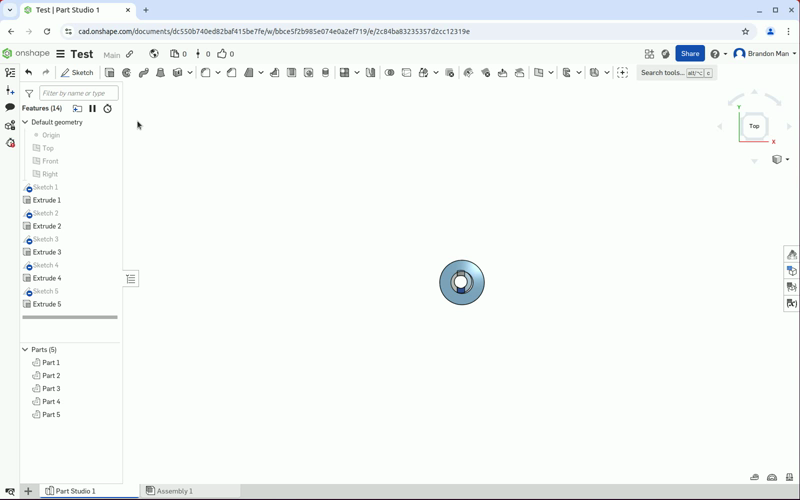
key(shift+h)
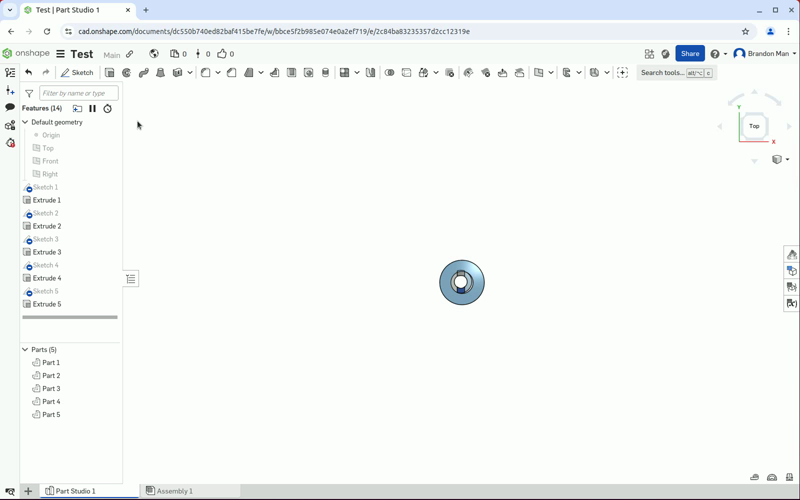
key(shift+h)
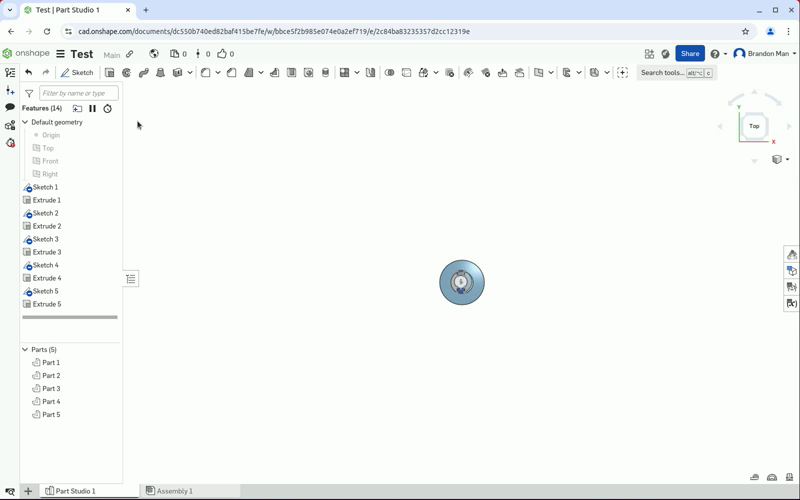
key(shift+7)
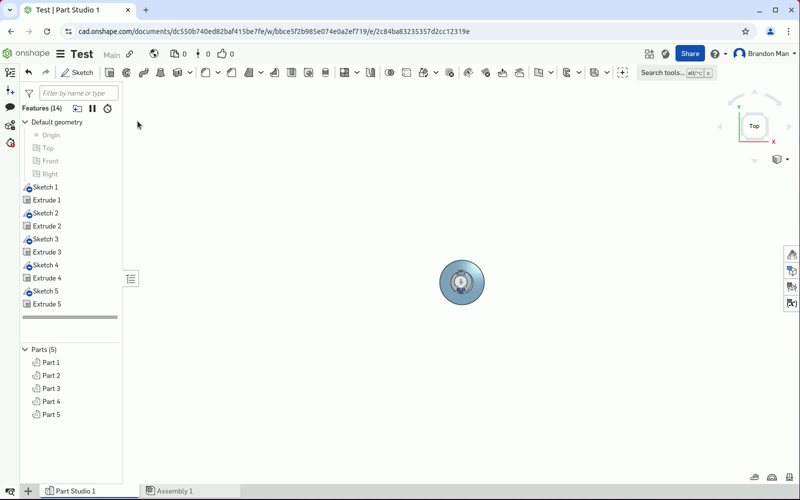
key(up, 3)
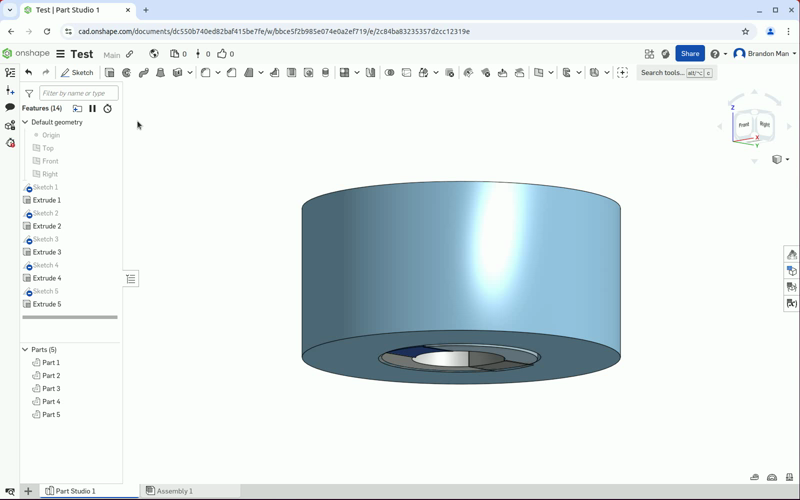
key(left, 3)
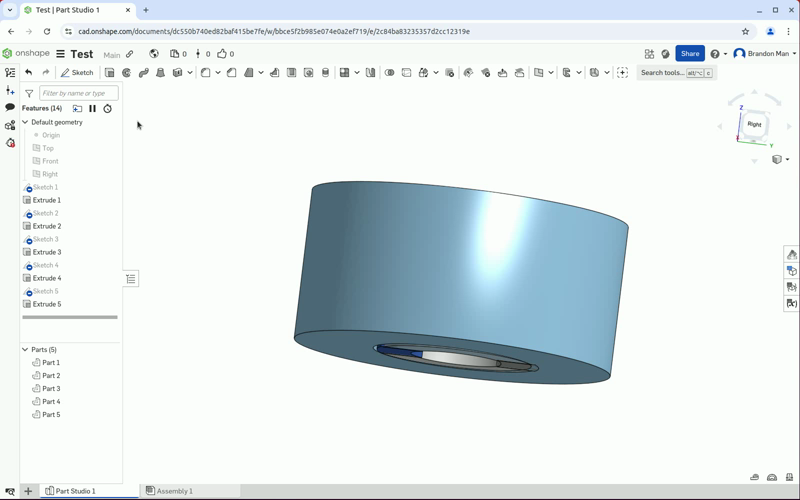
key(right, 3)
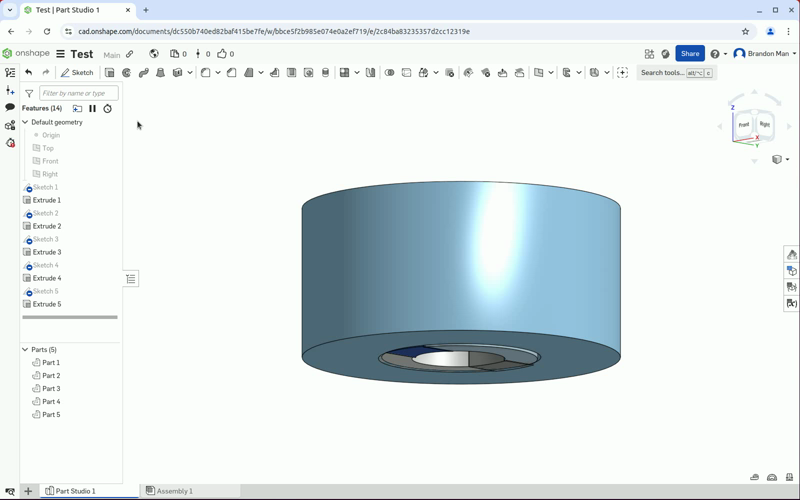
key(down, 3)
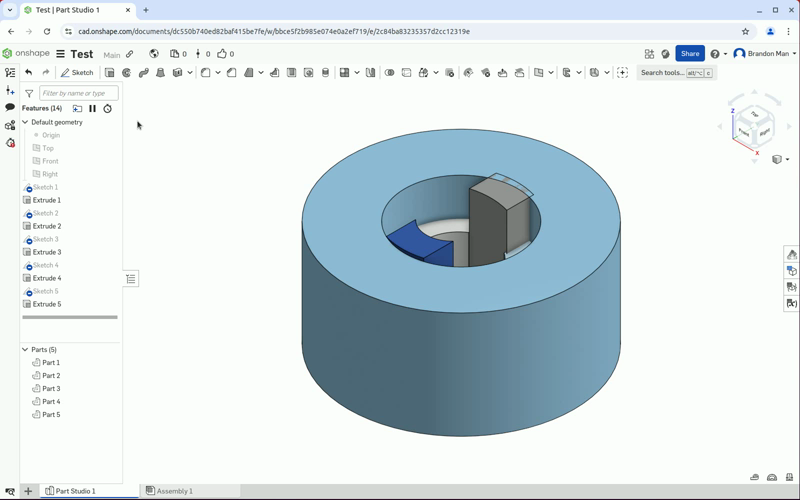
mouse_move(73, 189)
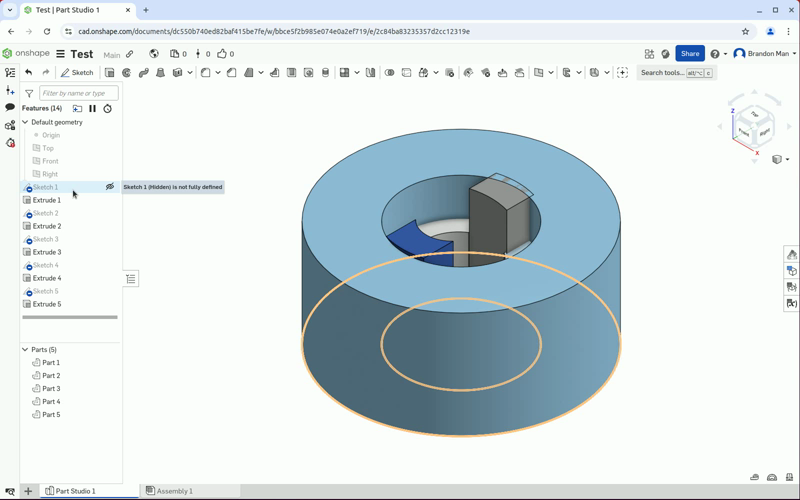
click(73, 189)